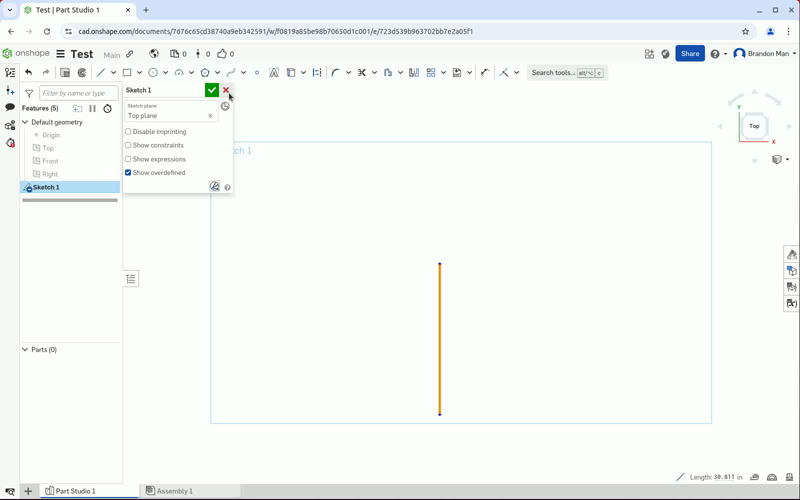
key(shift+h)
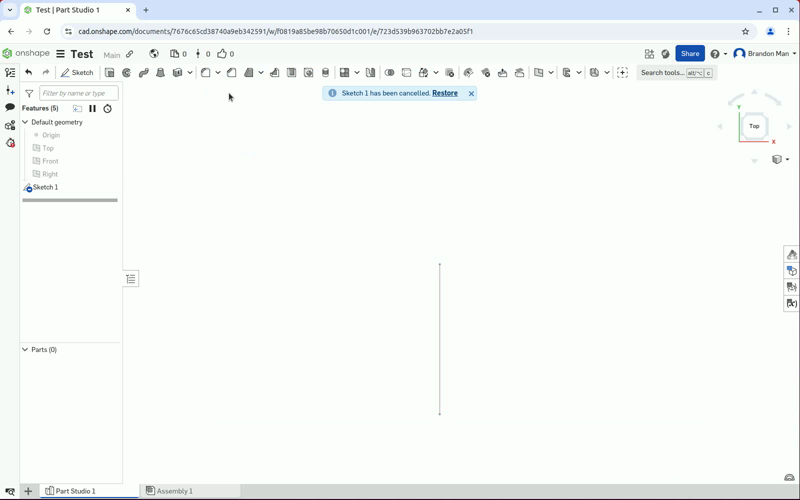
key(shift+s)
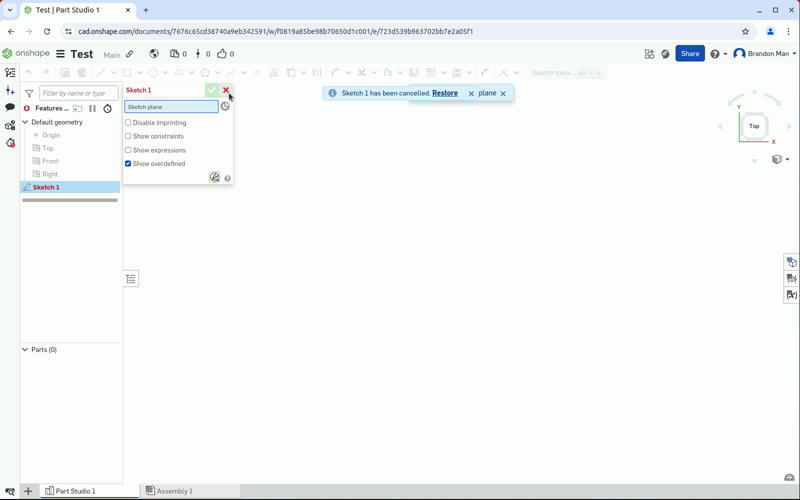
mouse_move(73, 150)
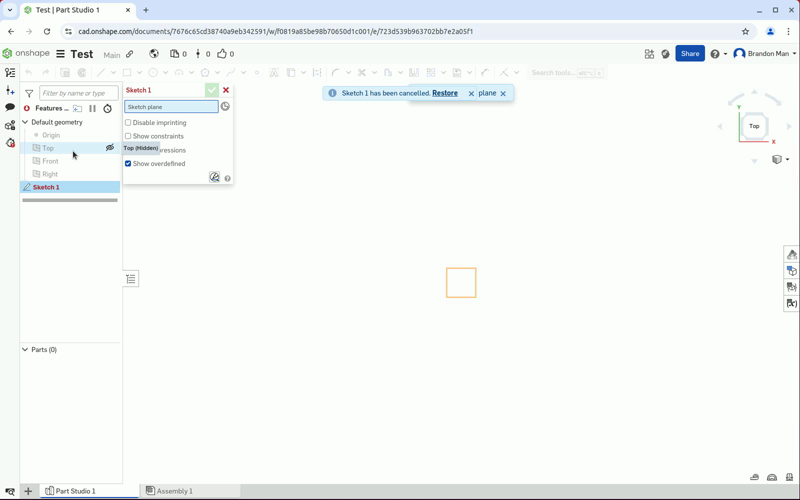
click(73, 150)
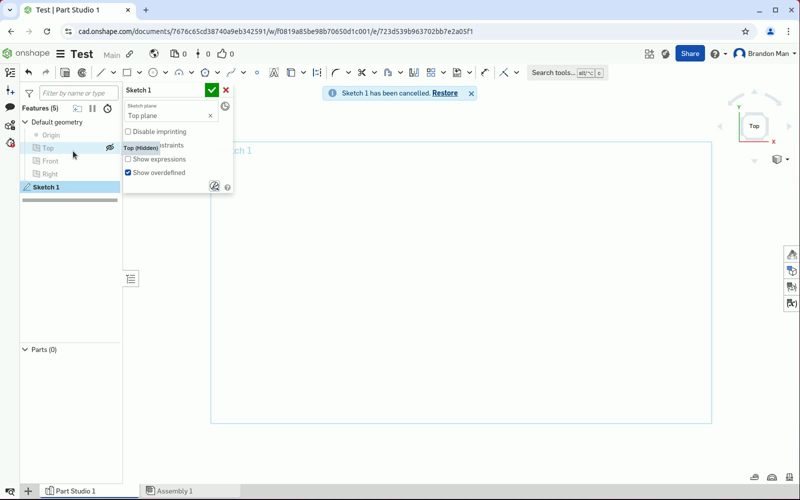
mouse_move(73, 352)
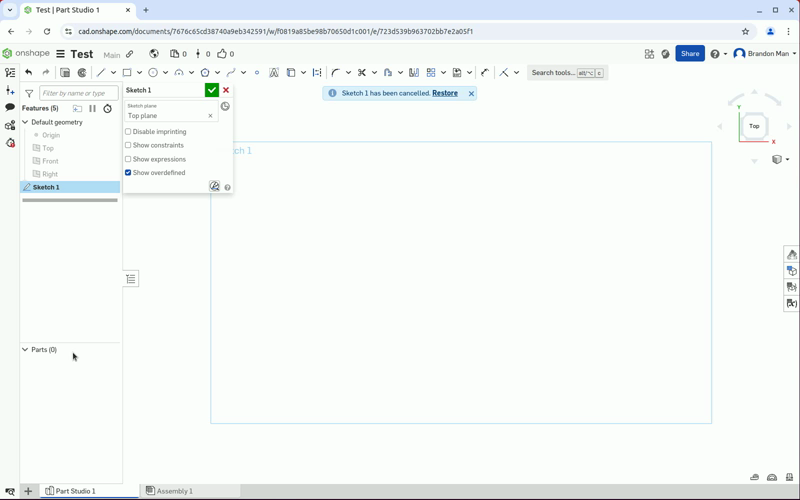
key(y)
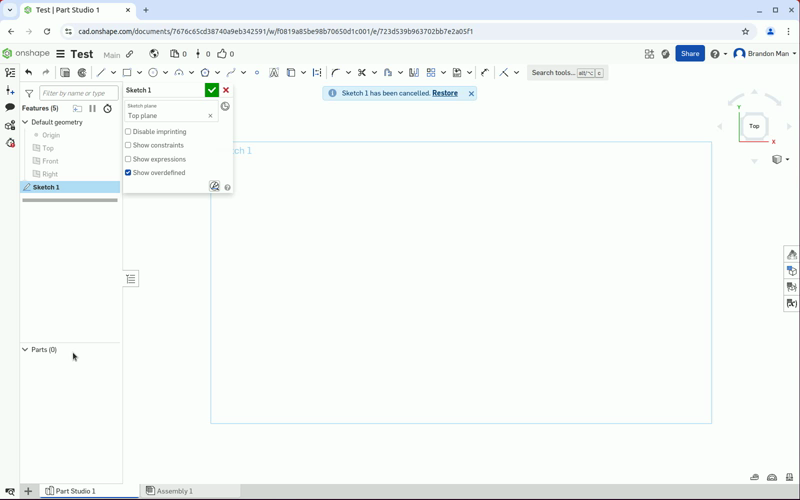
key(l)
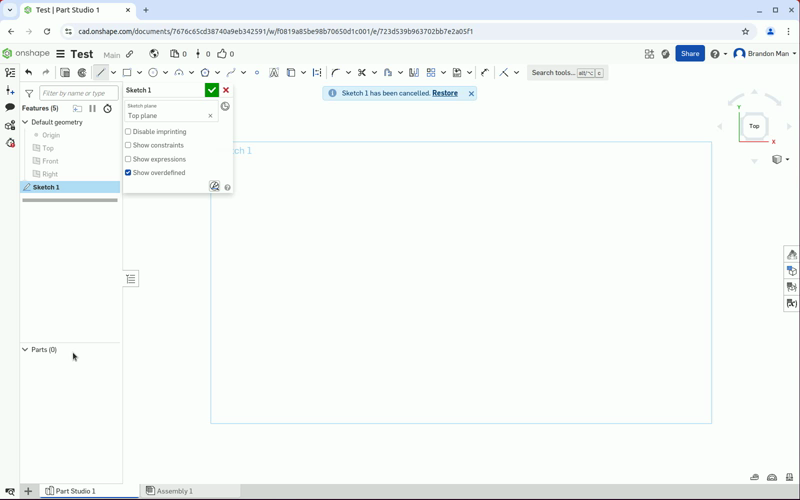
key_down(shift)
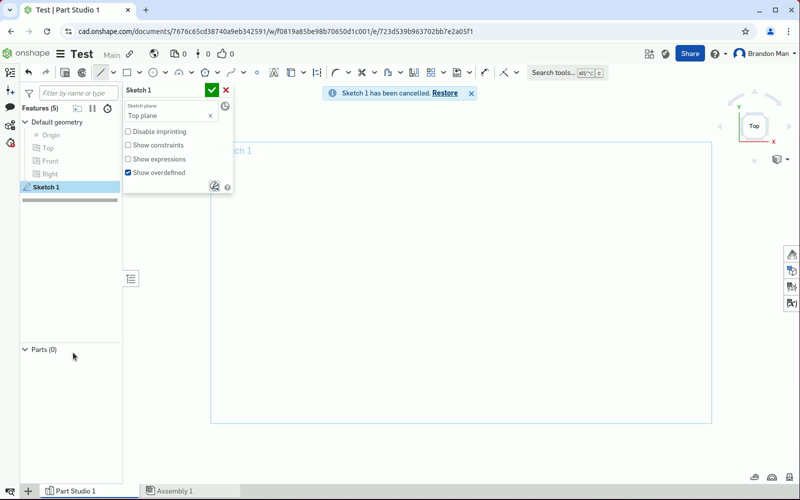
mouse_move(401, 249)
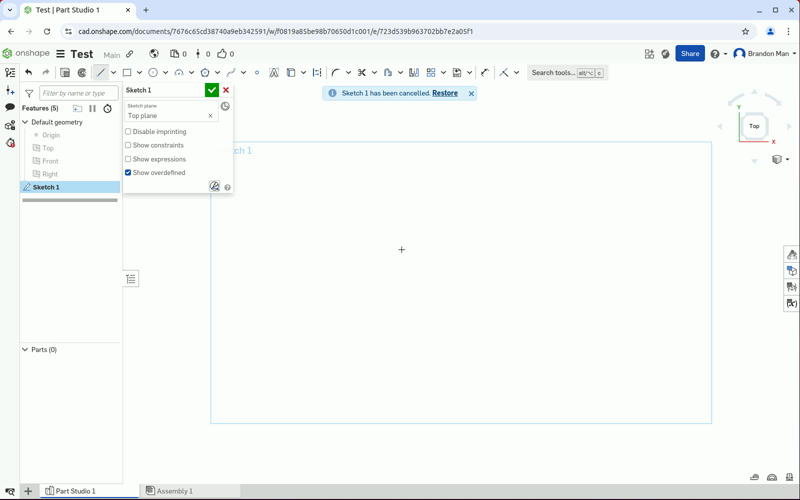
click(401, 249)
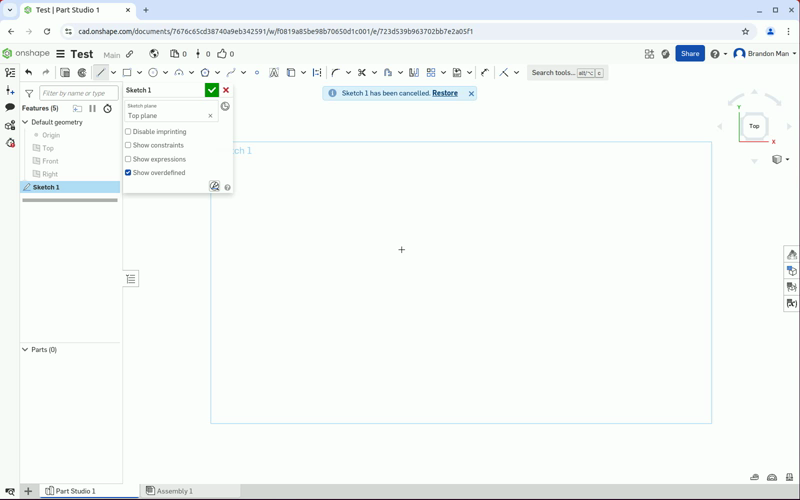
key_up(shift)
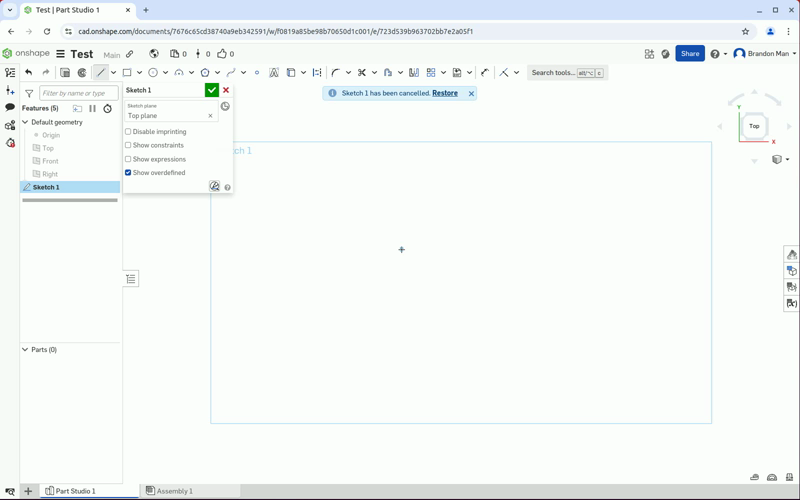
key_down(shift)
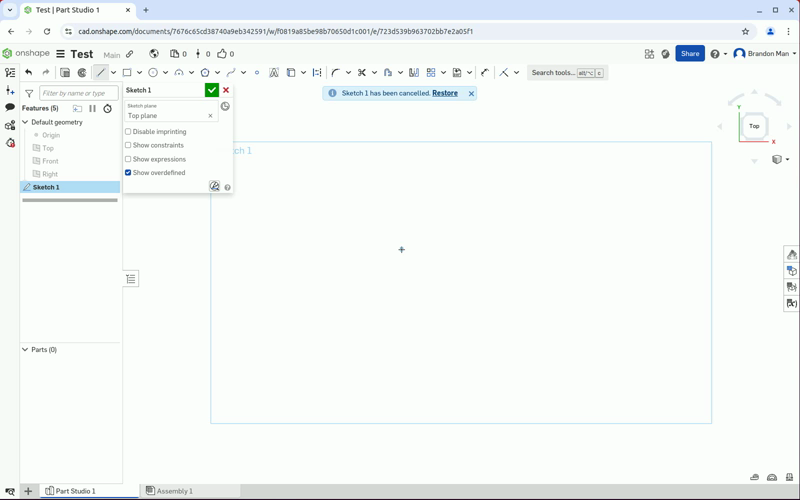
mouse_move(431, 249)
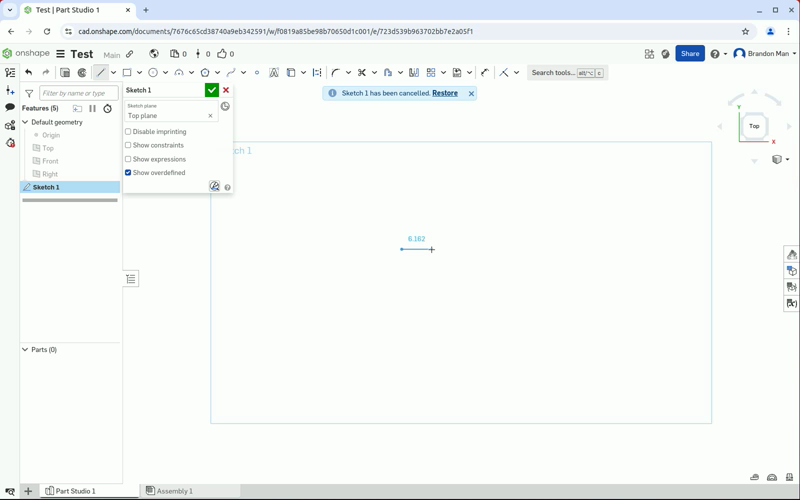
mouse_move(410, 262)
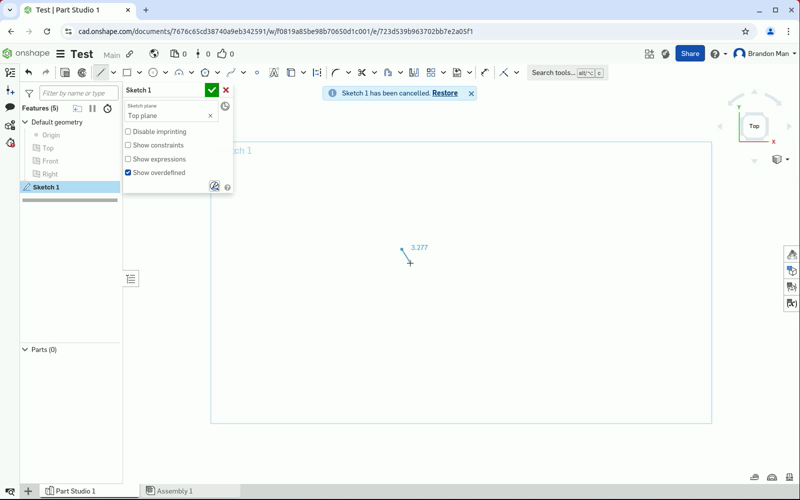
click(410, 262)
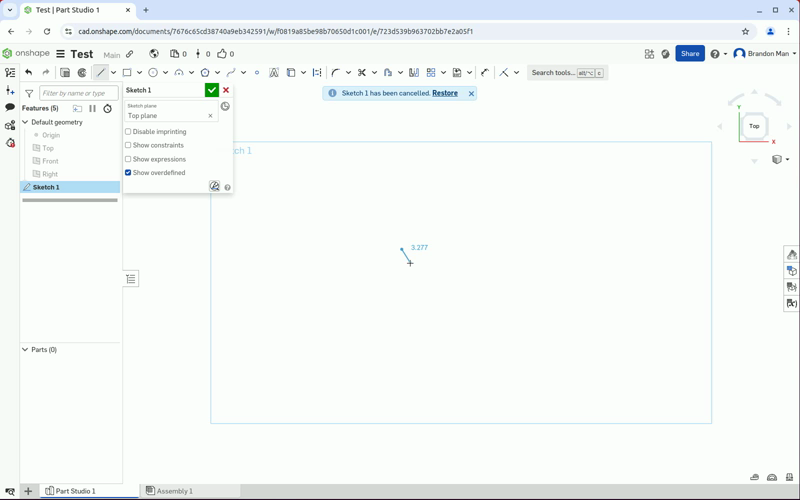
key_up(shift)
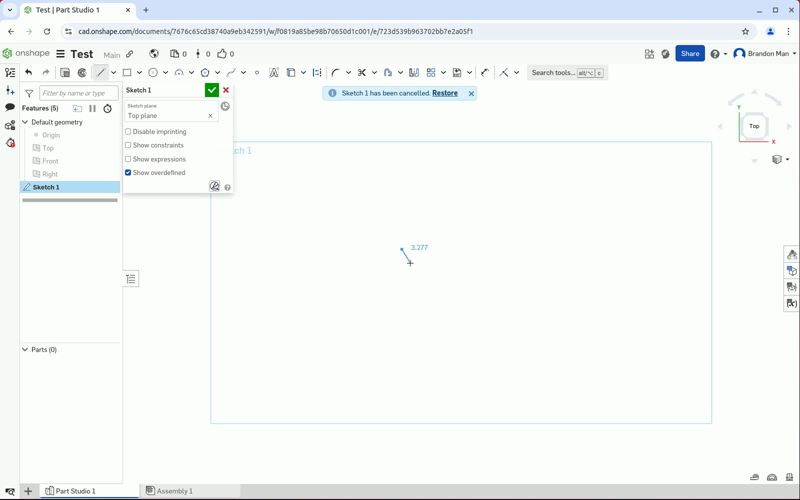
key_down(shift)
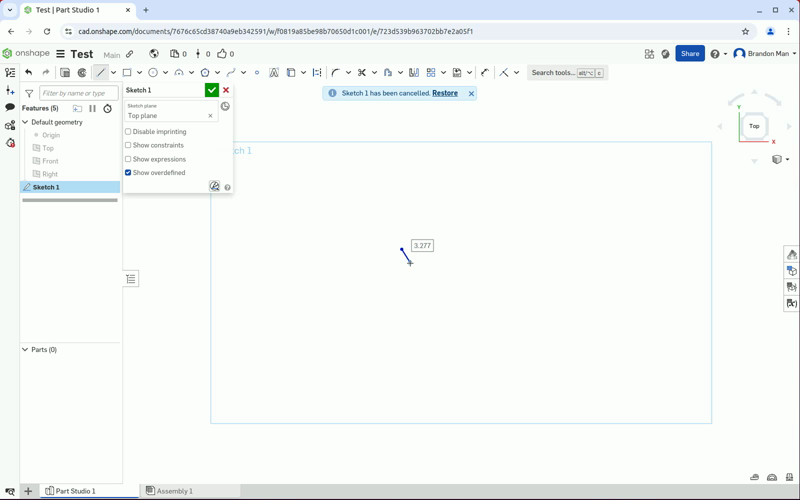
mouse_move(440, 262)
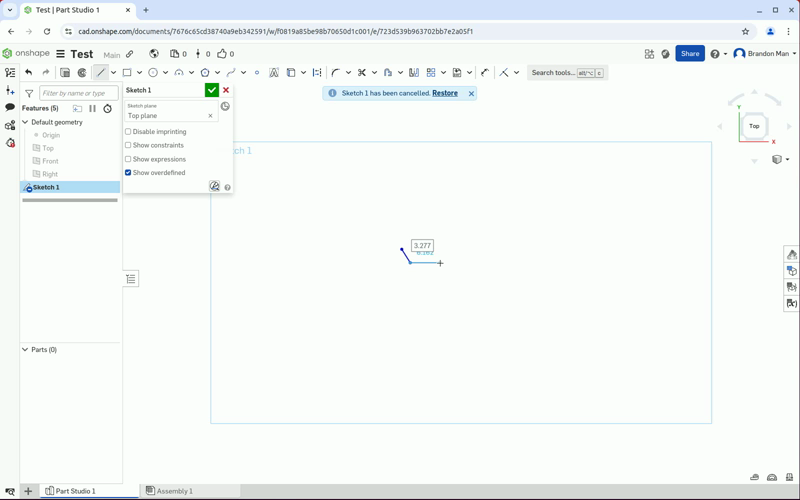
mouse_move(445, 283)
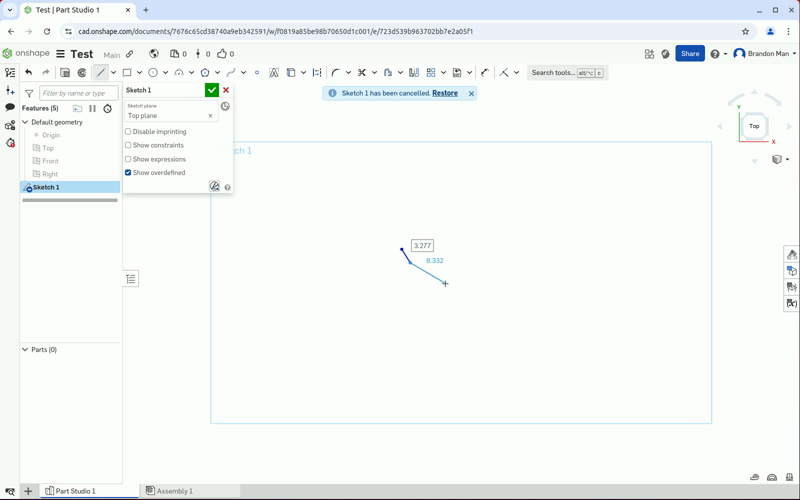
click(445, 283)
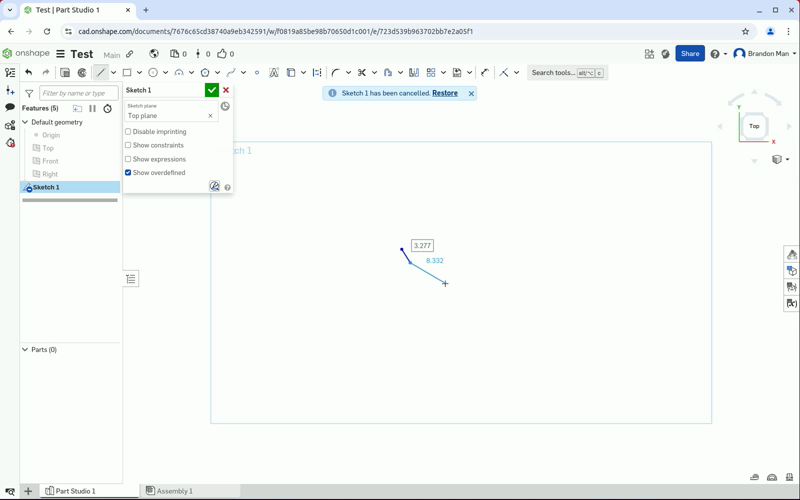
key_up(shift)
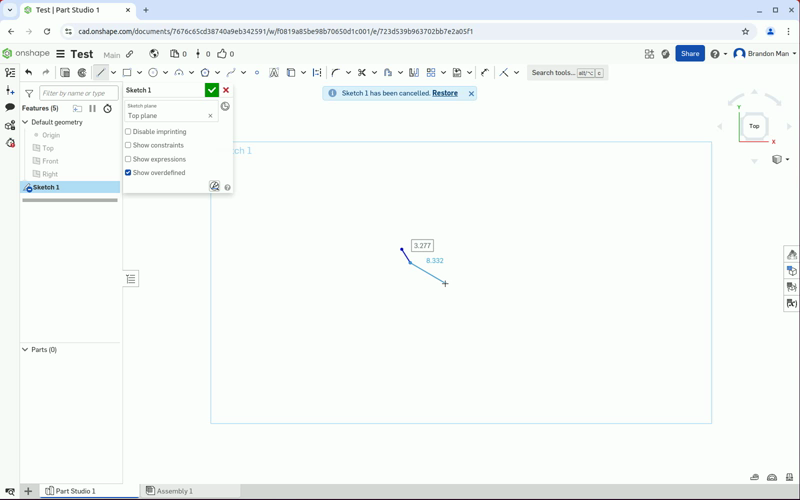
key_down(shift)
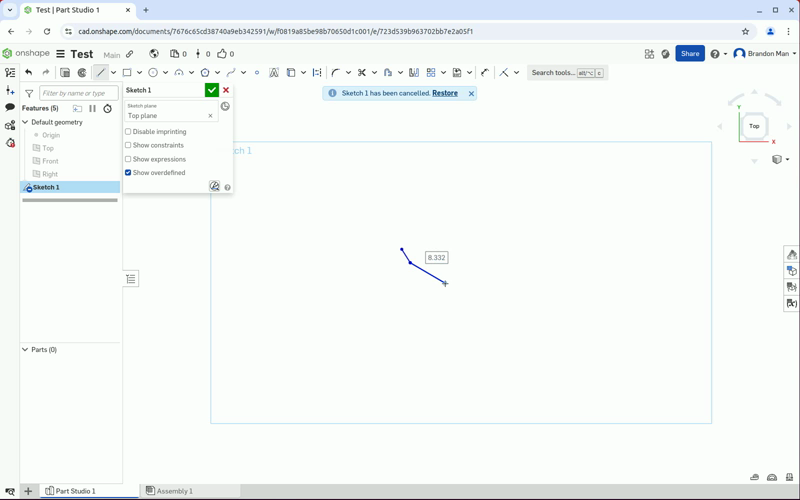
mouse_move(475, 283)
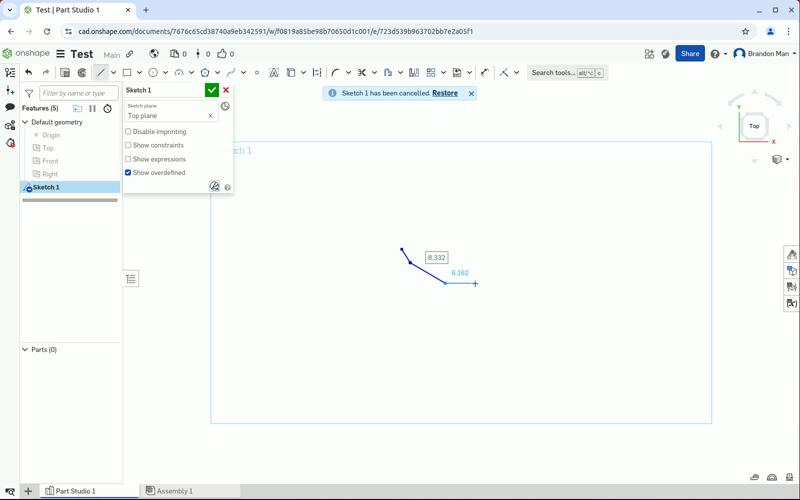
mouse_move(453, 268)
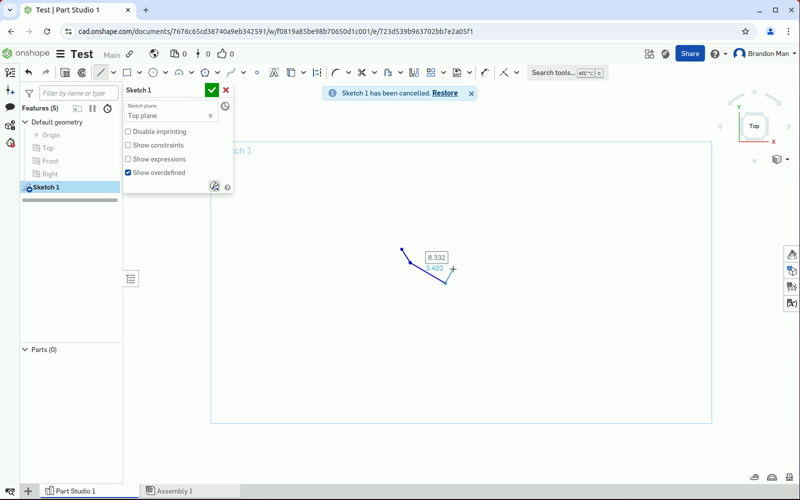
click(453, 268)
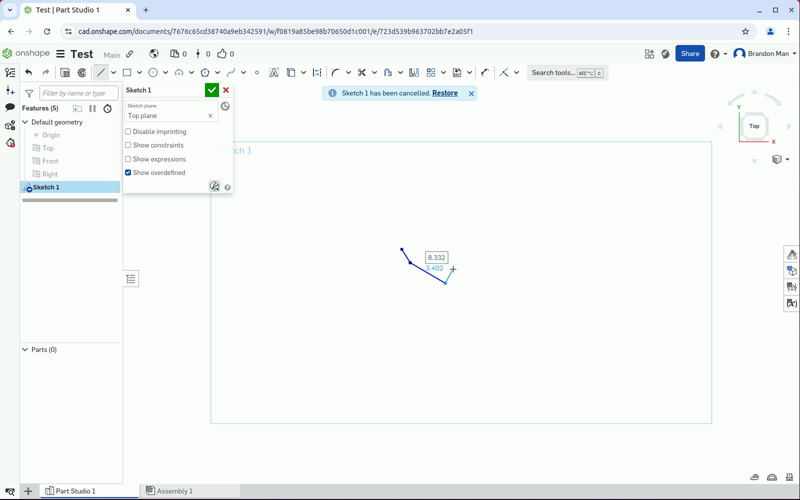
key_up(shift)
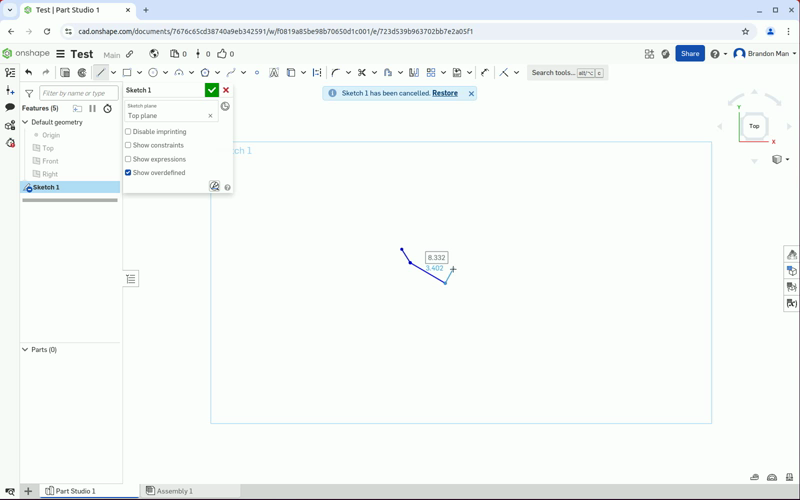
key_down(shift)
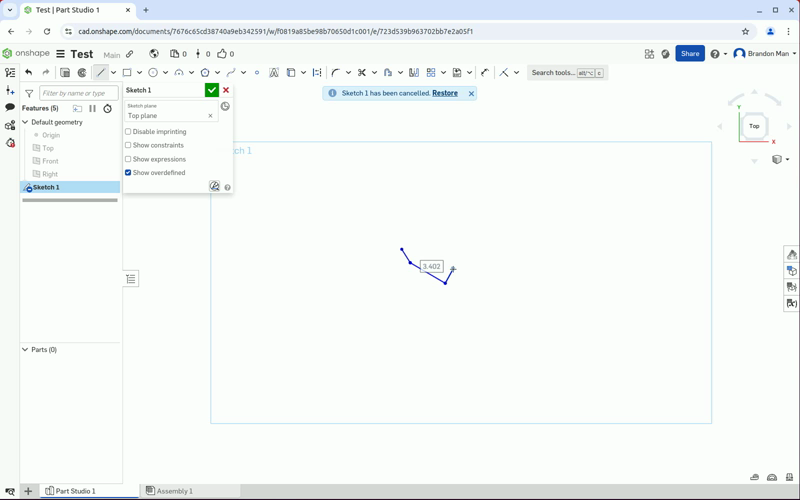
mouse_move(483, 268)
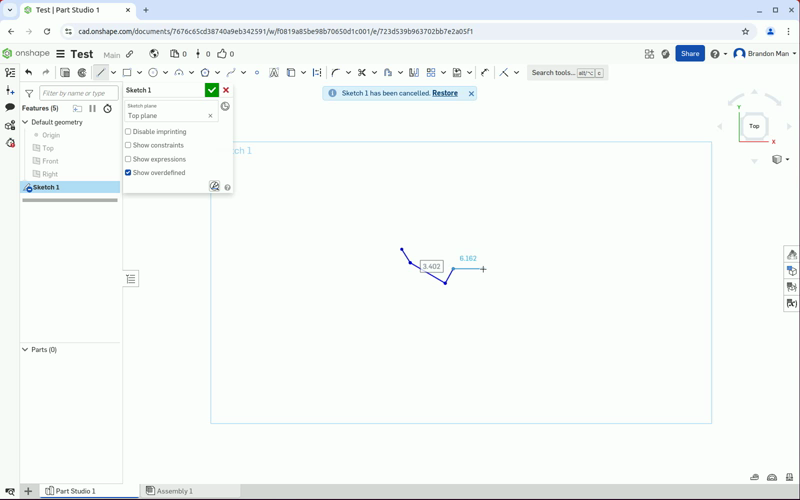
mouse_move(418, 249)
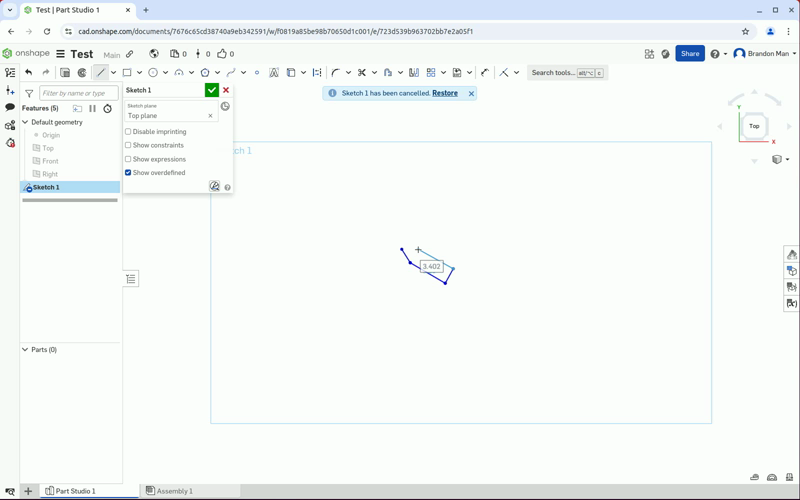
click(418, 249)
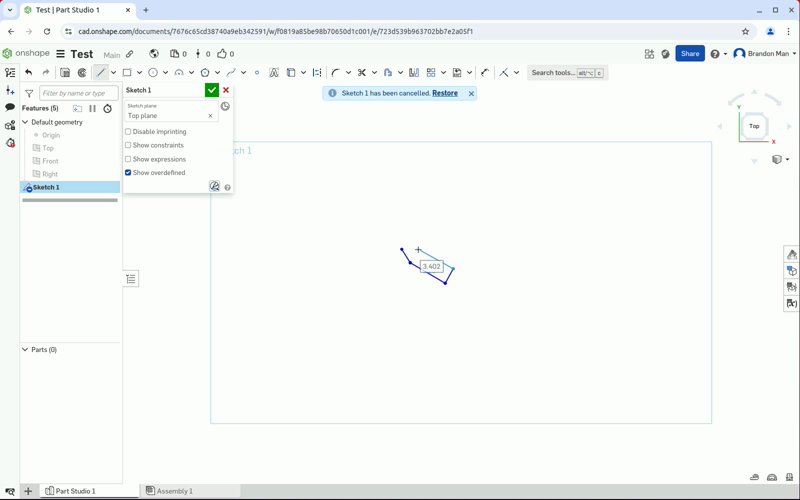
key_up(shift)
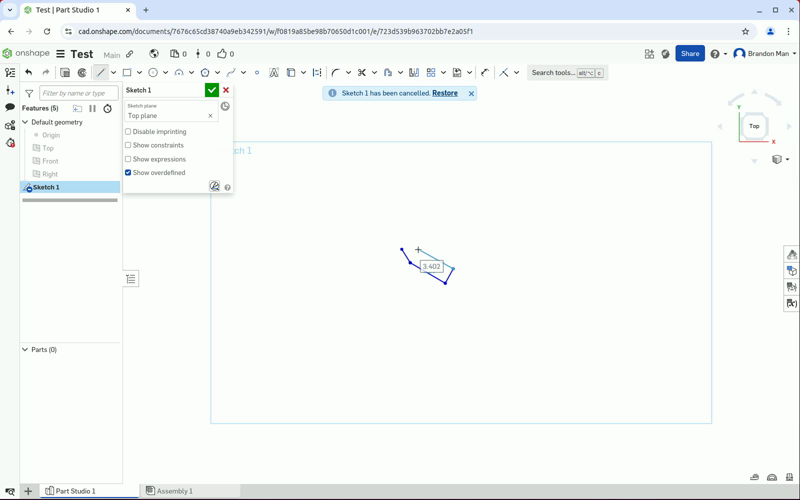
mouse_move(448, 249)
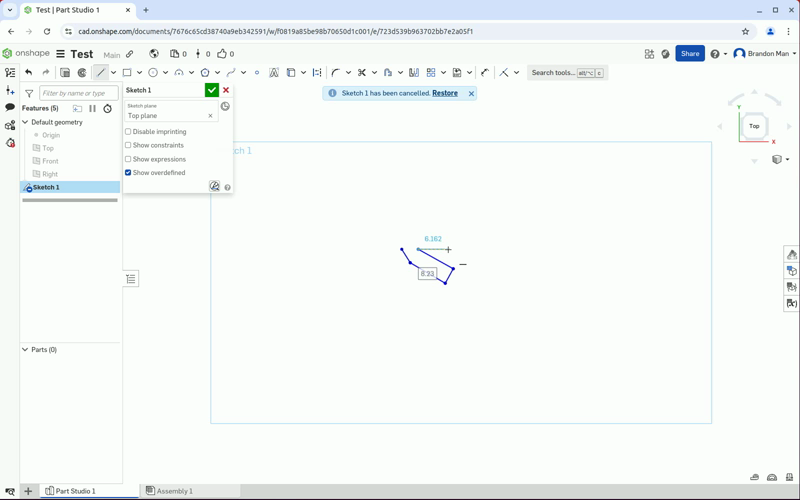
key_down(shift)
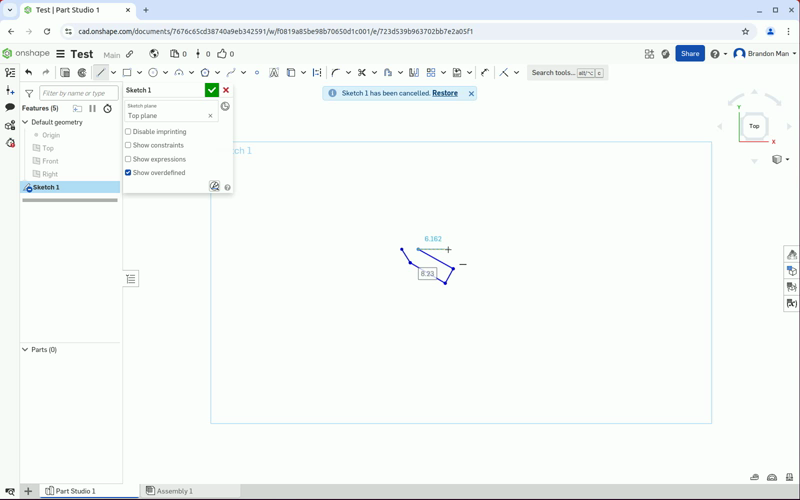
mouse_move(401, 249)
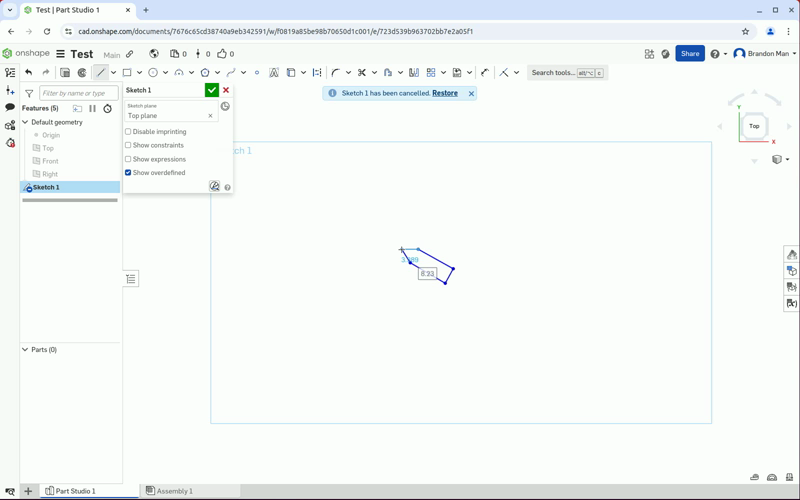
key_up(shift)
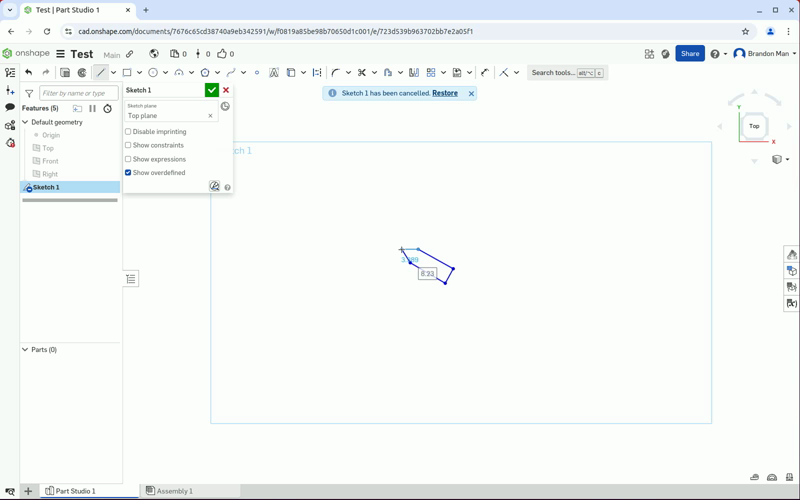
click(401, 249)
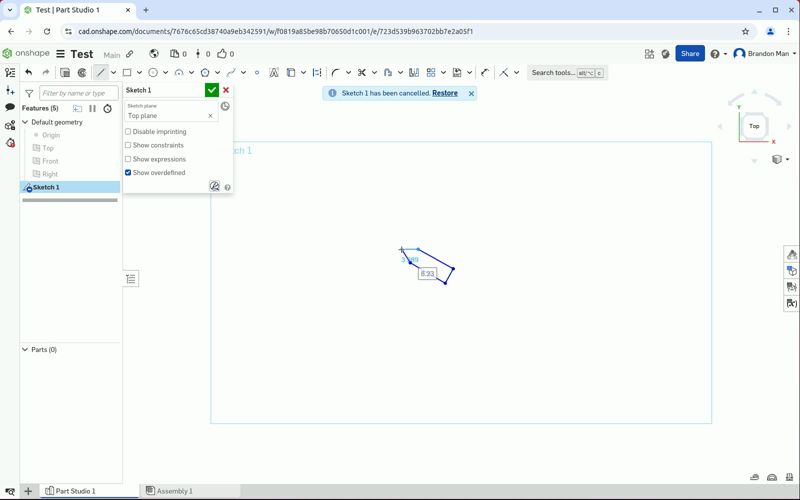
key(esc)
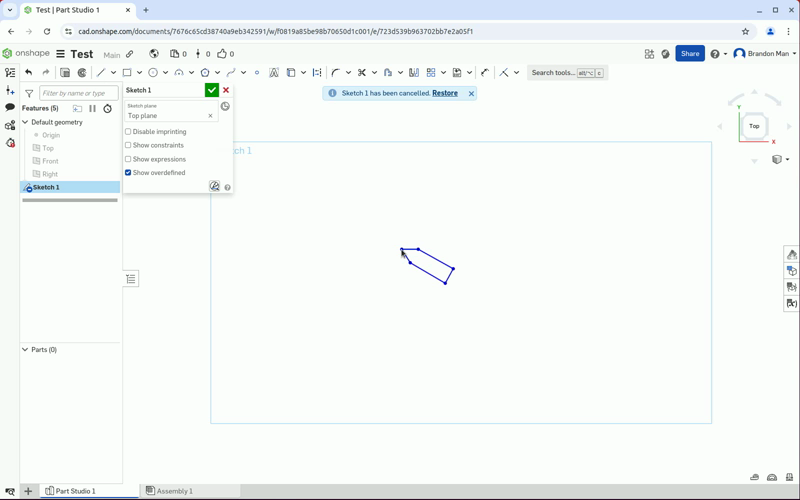
mouse_move(438, 261)
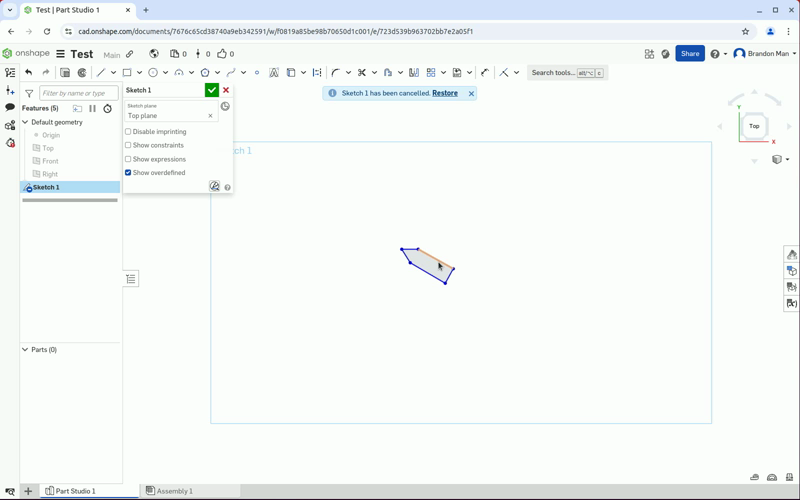
scroll(6)
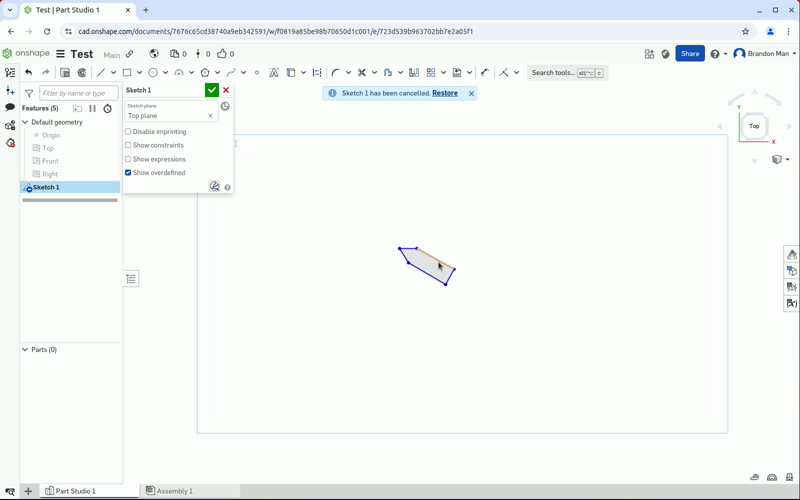
scroll(6)
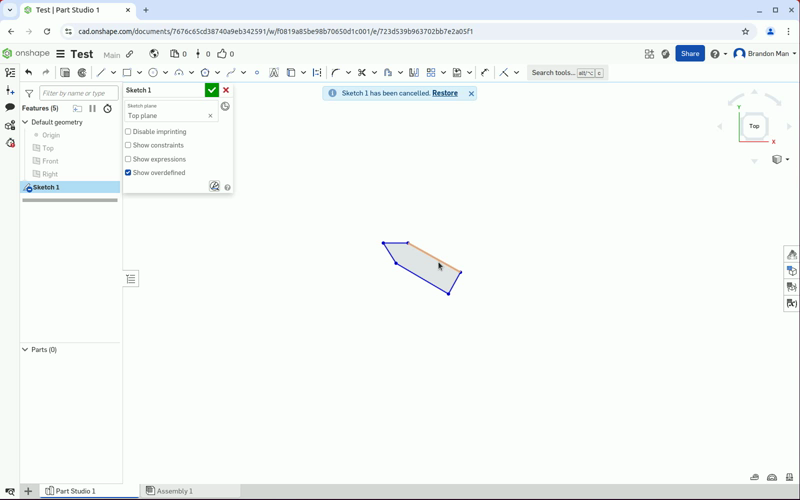
scroll(6)
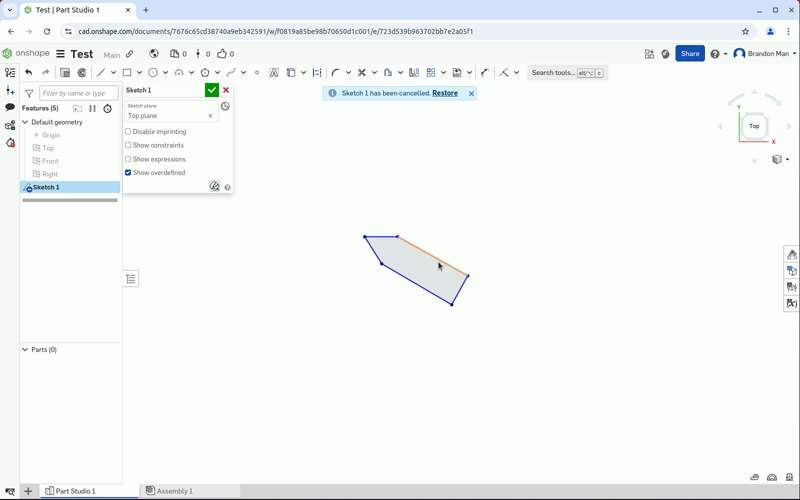
scroll(6)
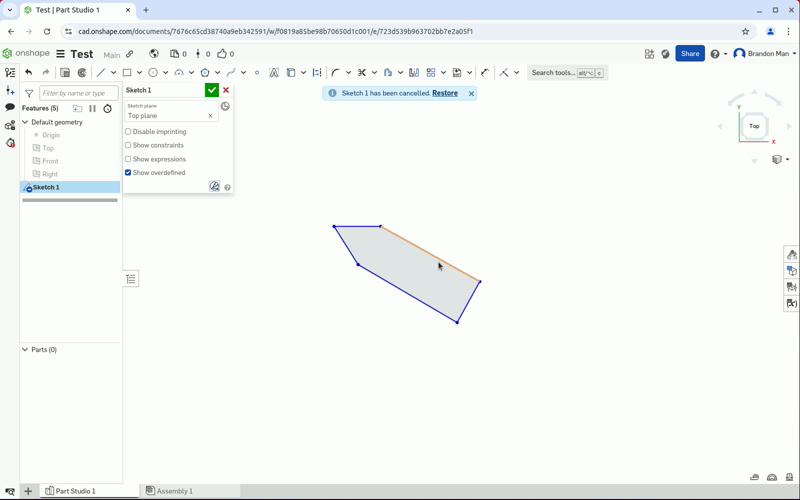
scroll(6)
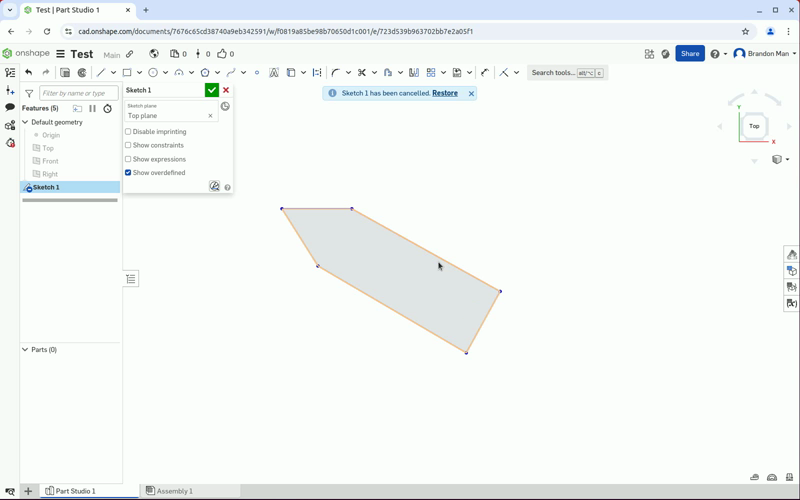
scroll(6)
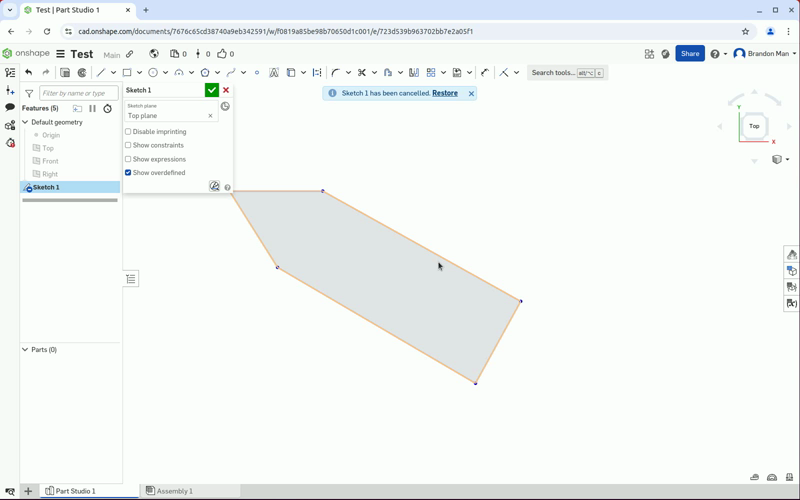
scroll(6)
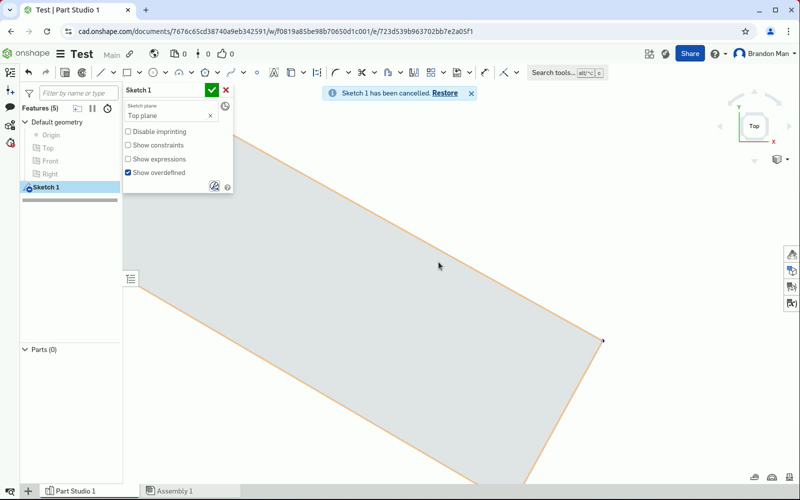
click(438, 261)
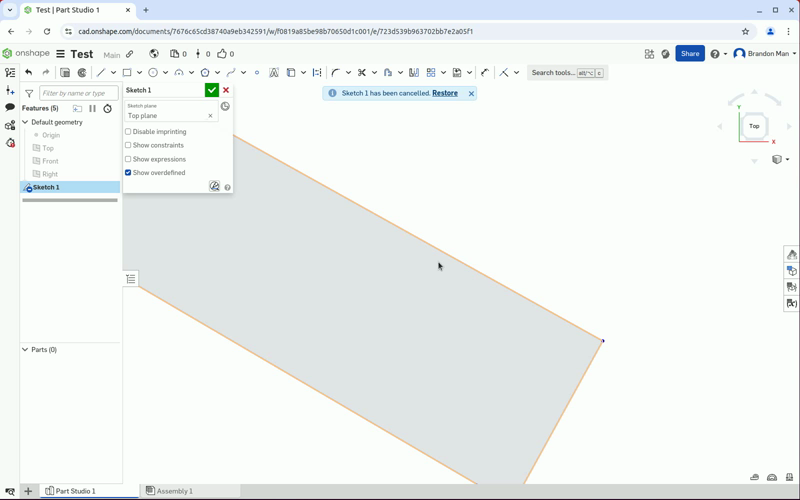
scroll(-6)
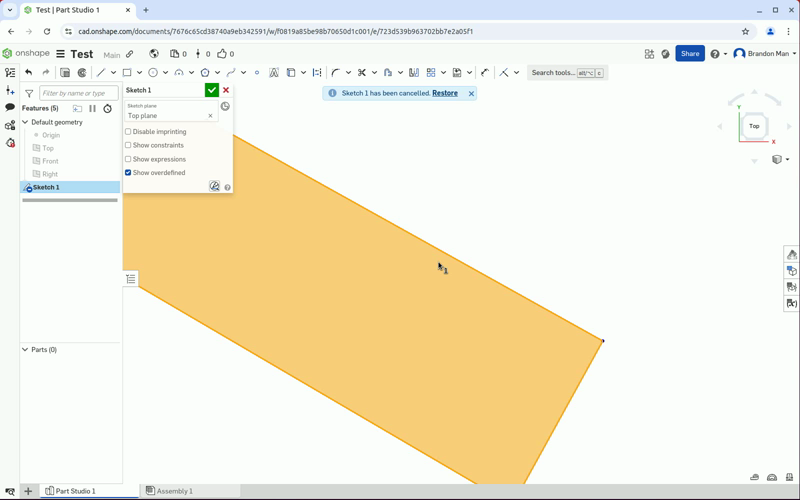
scroll(-6)
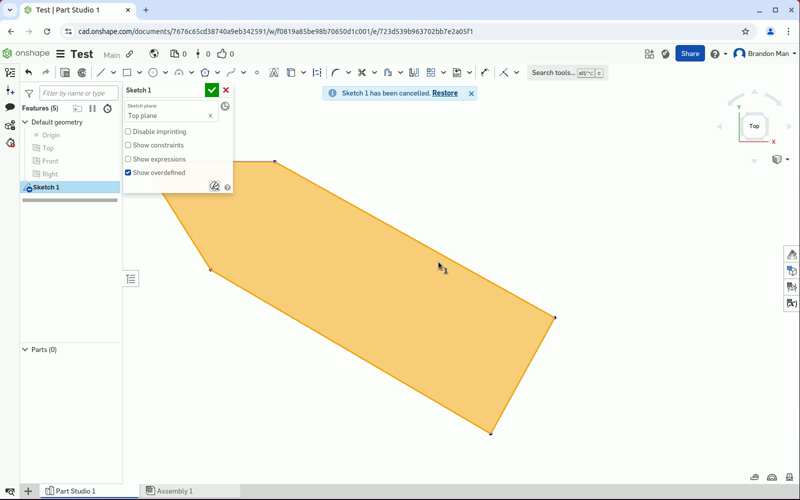
scroll(-6)
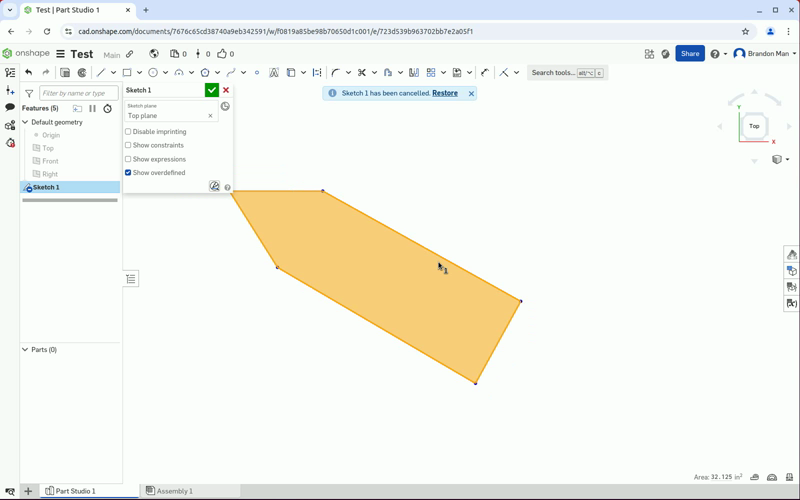
scroll(-6)
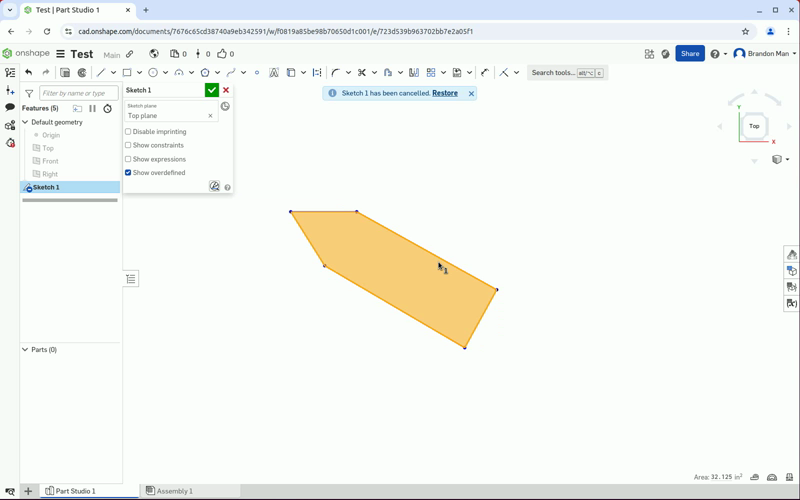
scroll(-6)
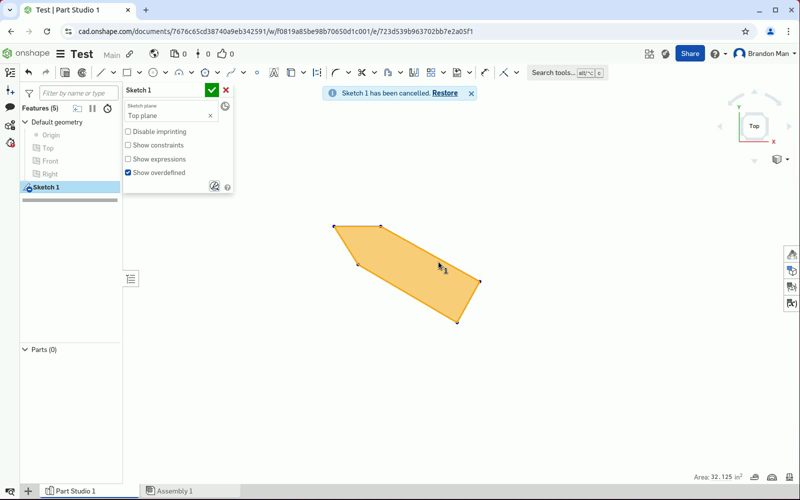
scroll(-6)
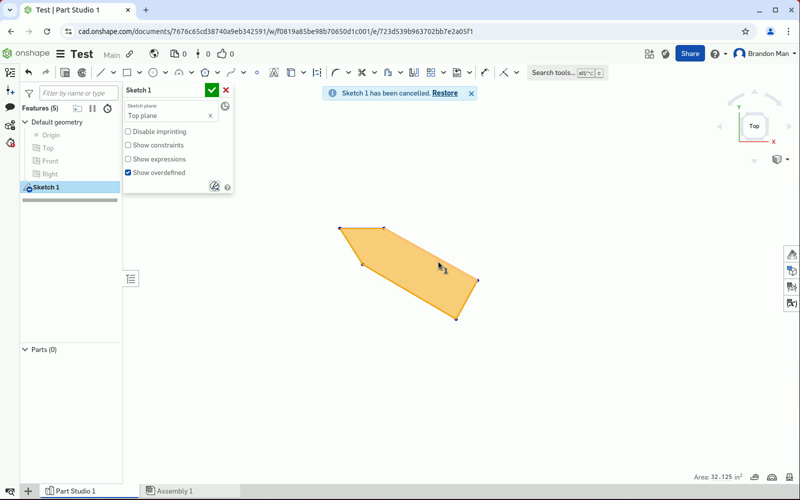
scroll(-6)
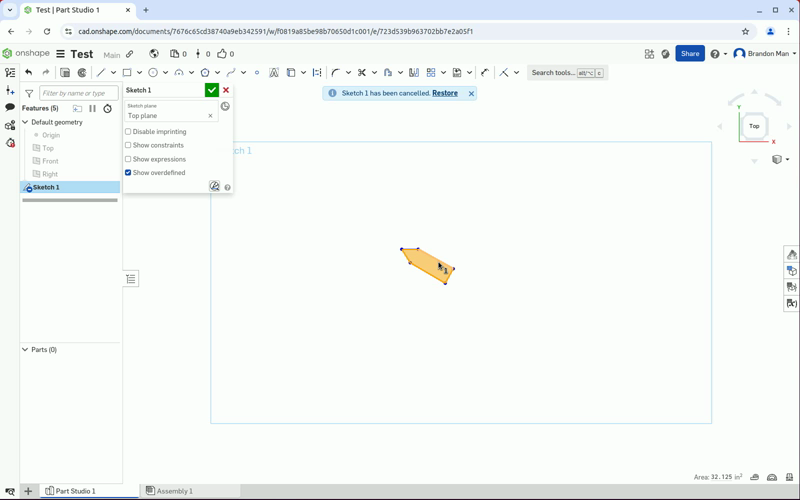
mouse_move(73, 352)
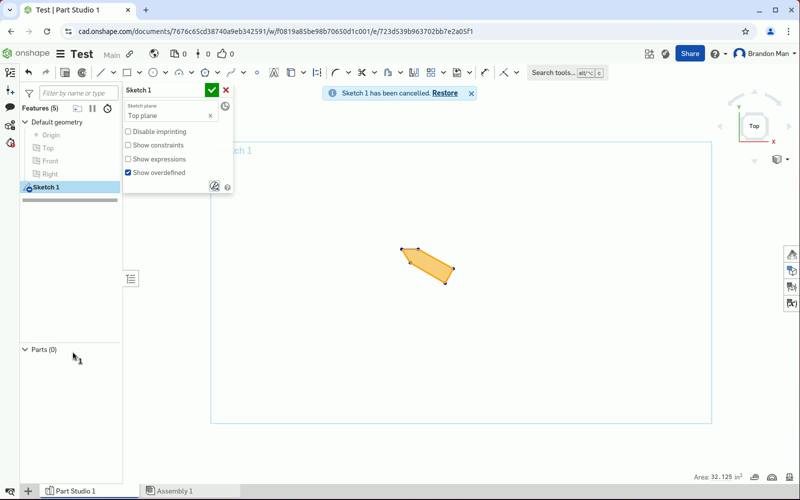
key(shift+y)
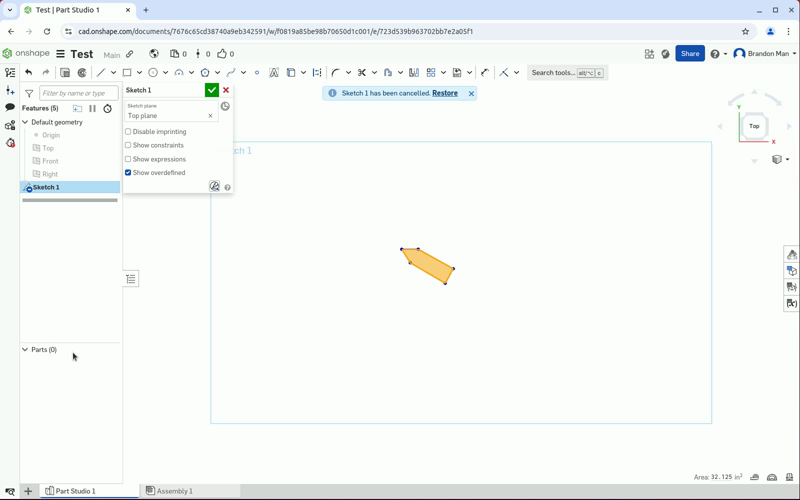
key(shift+e)
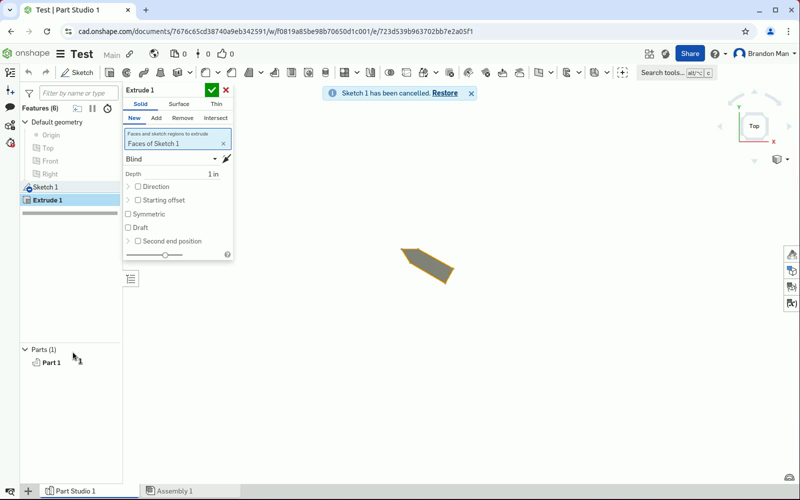
mouse_move(143, 106)
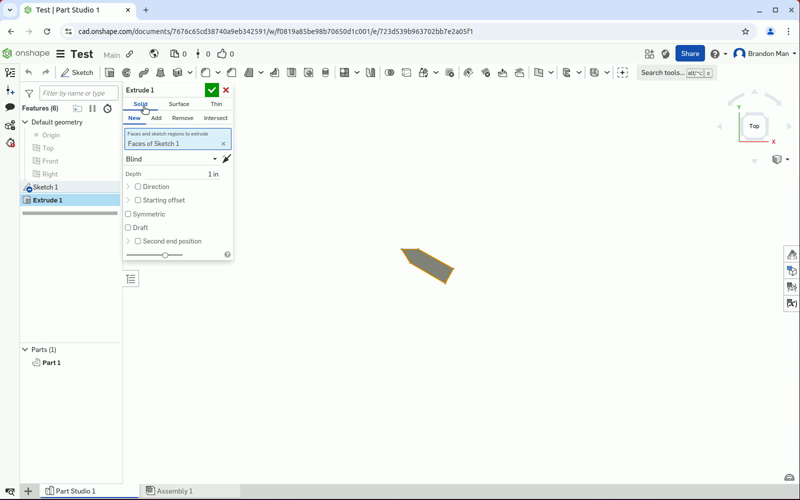
click(143, 106)
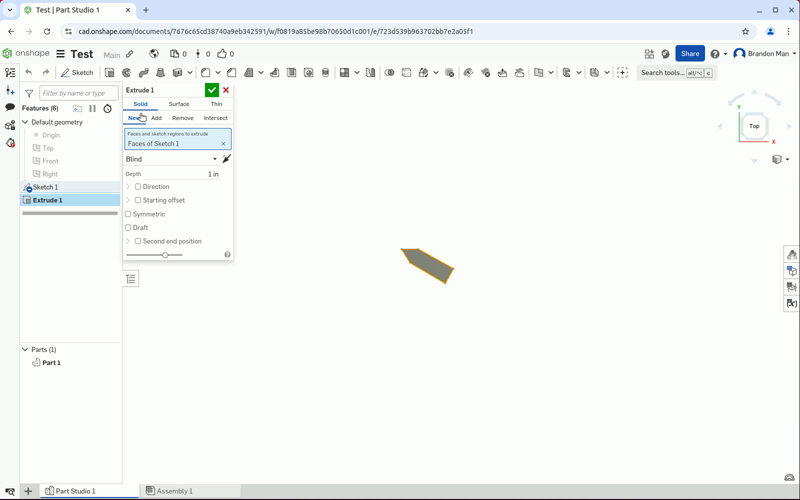
mouse_move(137, 120)
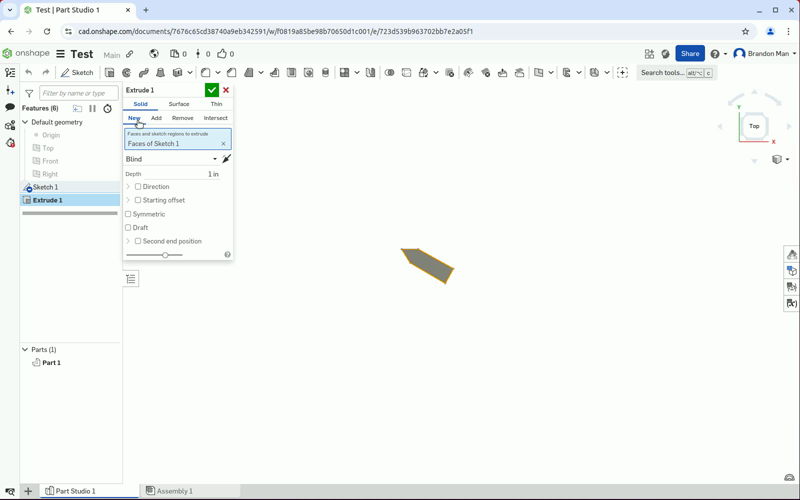
click(137, 120)
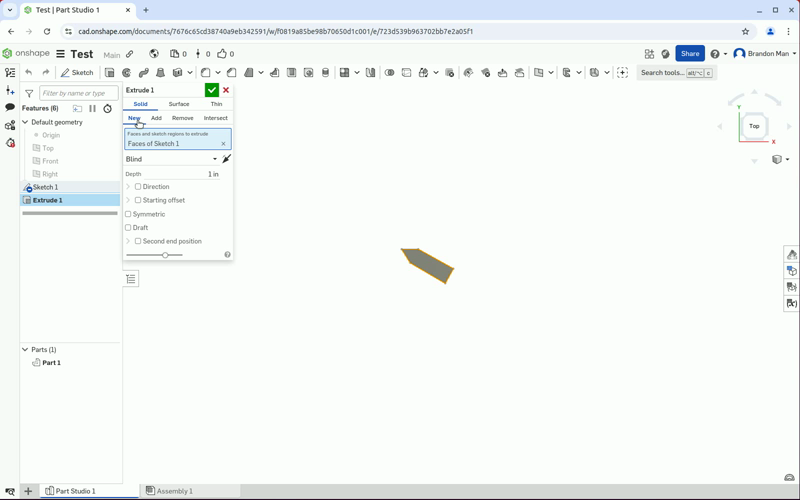
key(tab, 4)
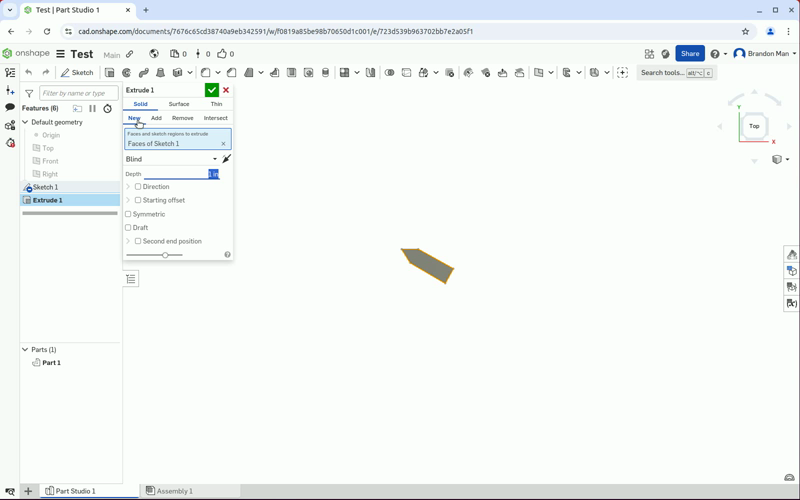
text(0.481)
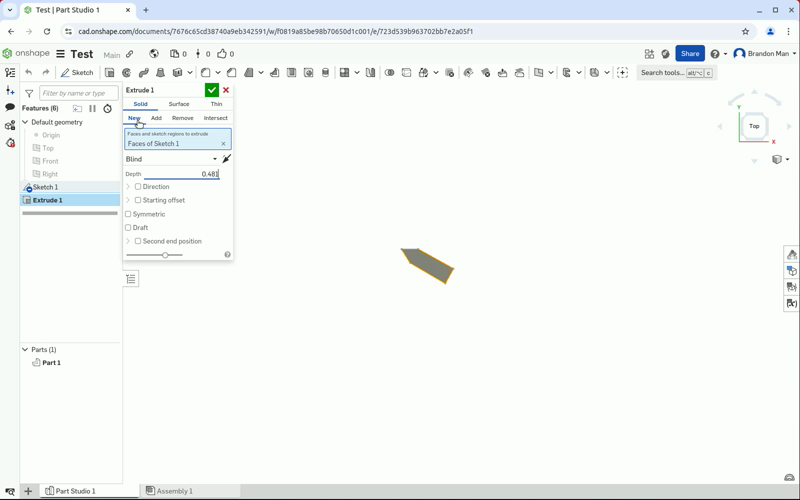
key(enter)
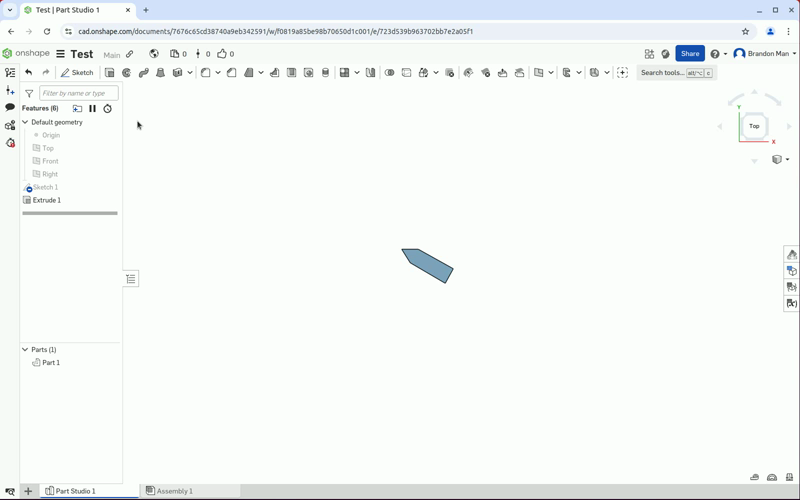
key(shift+h)
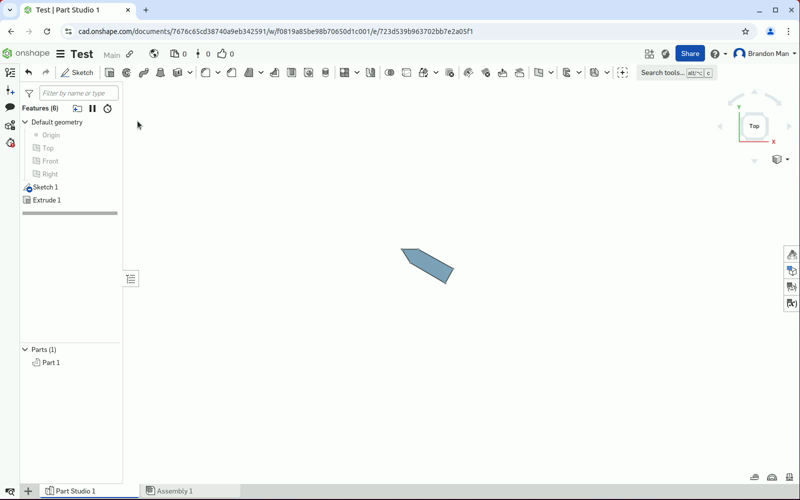
key(shift+h)
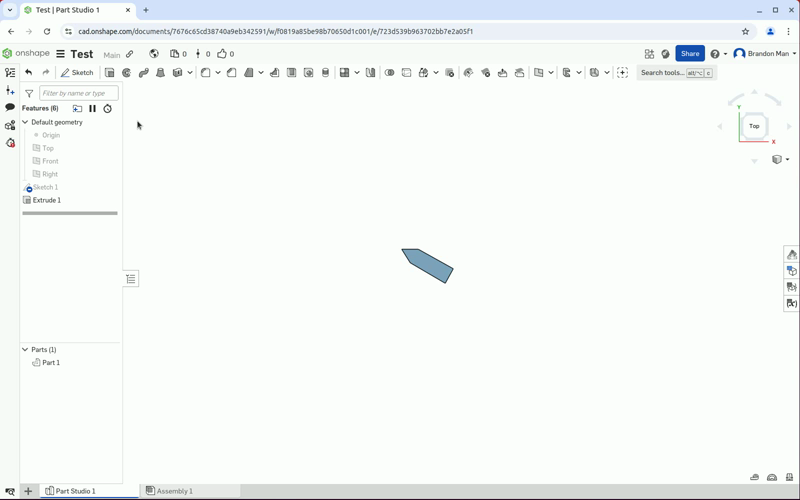
mouse_move(73, 189)
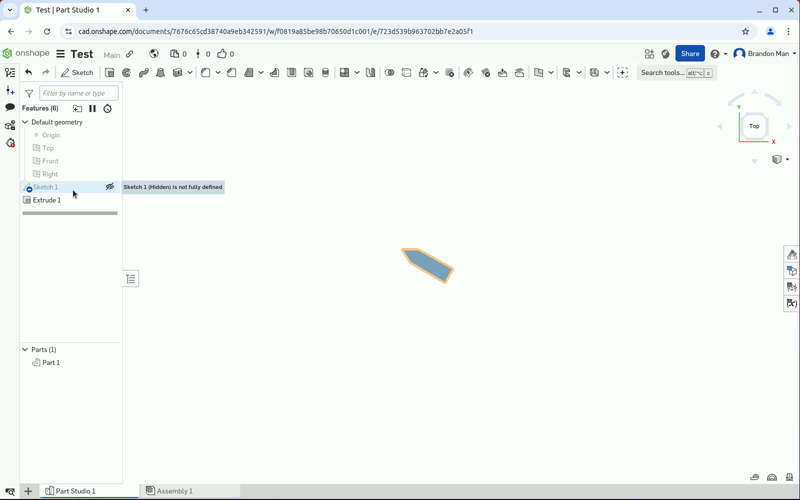
click(73, 189)
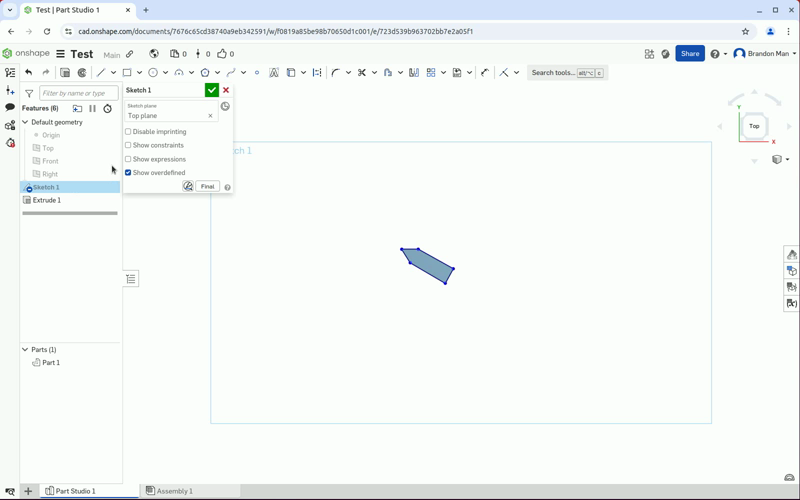
mouse_move(229, 92)
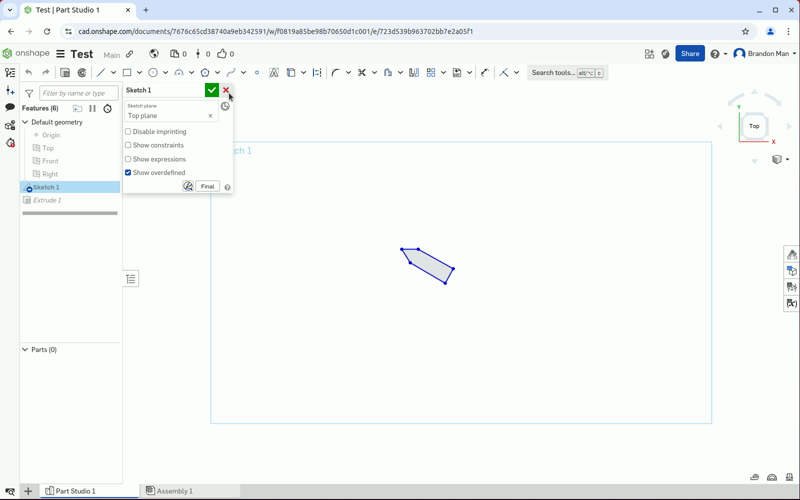
click(229, 92)
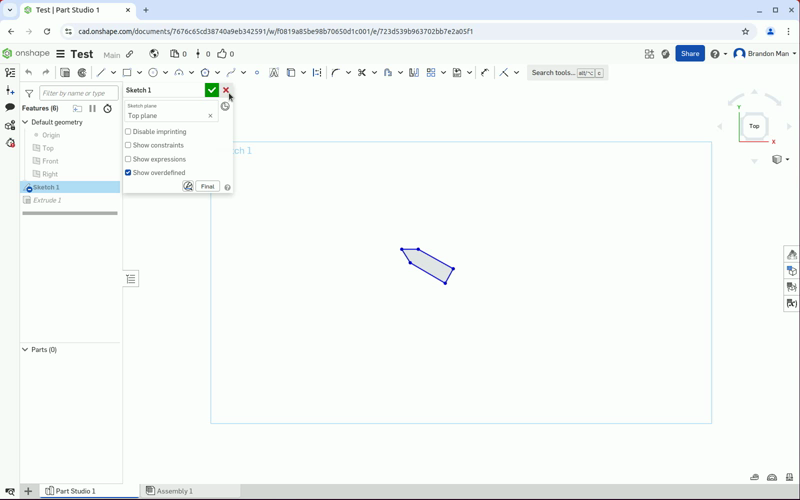
key(shift+s)
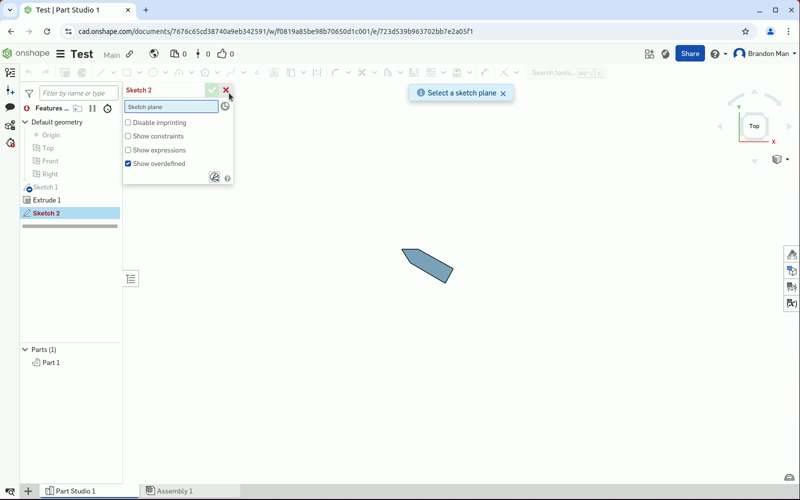
mouse_move(73, 150)
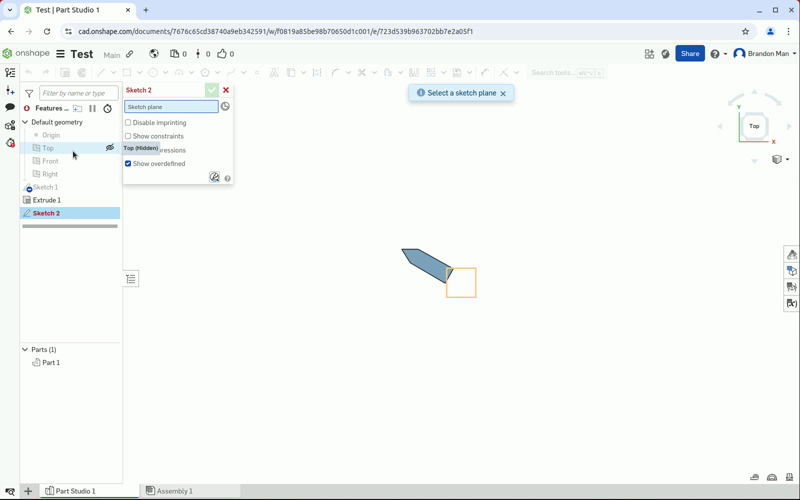
click(73, 150)
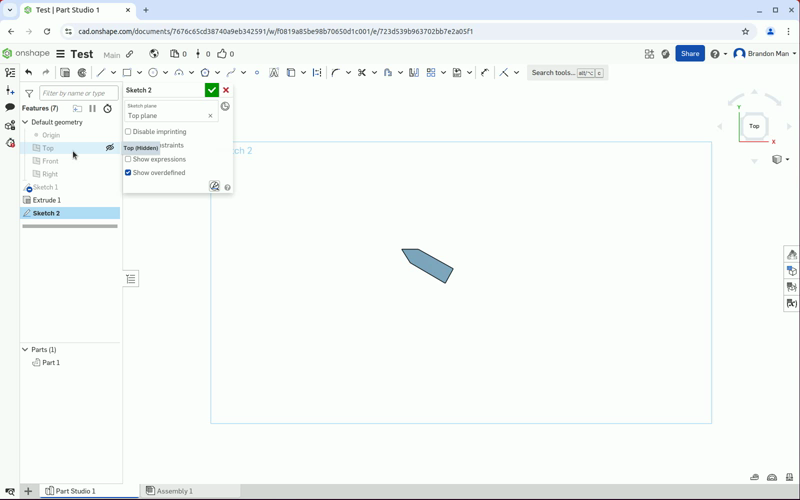
mouse_move(73, 352)
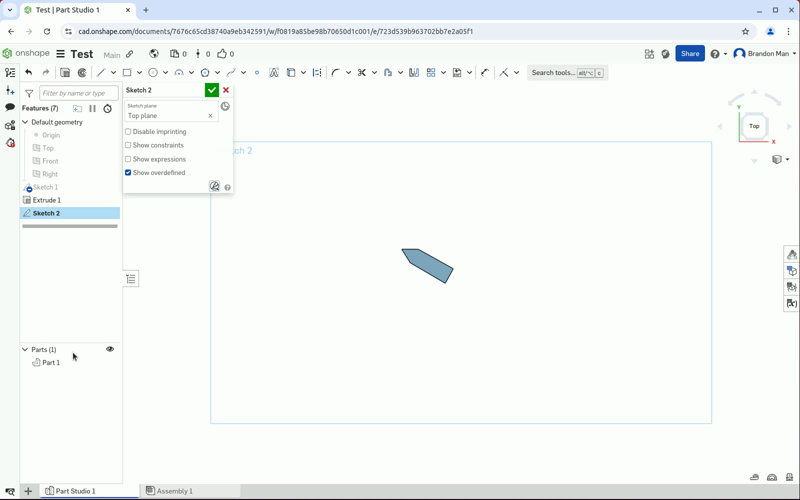
key(y)
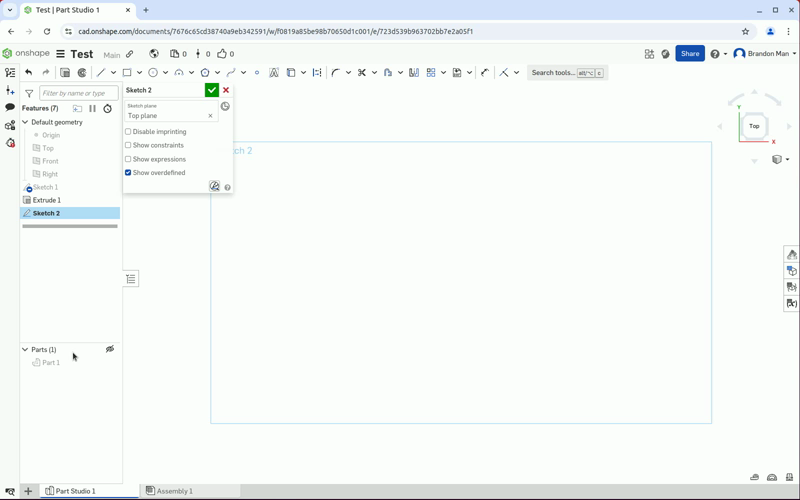
key(l)
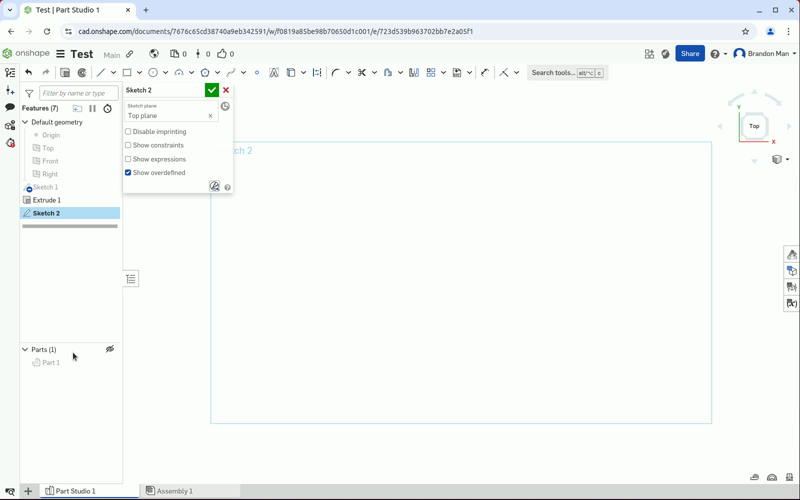
key_down(shift)
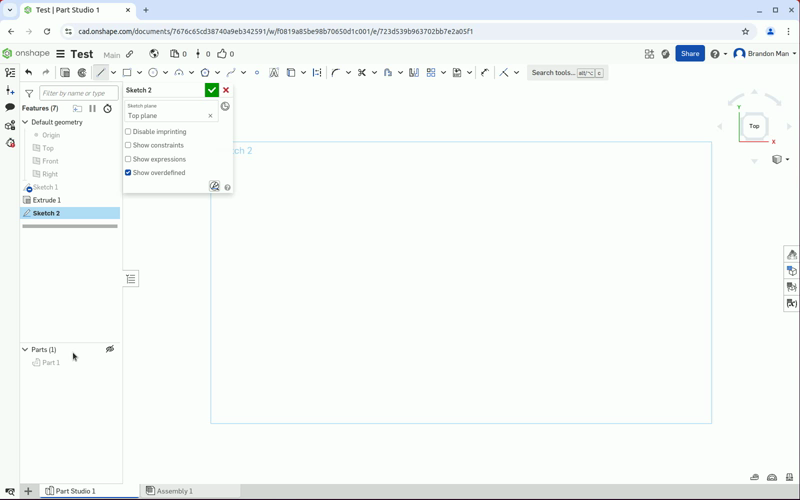
mouse_move(444, 282)
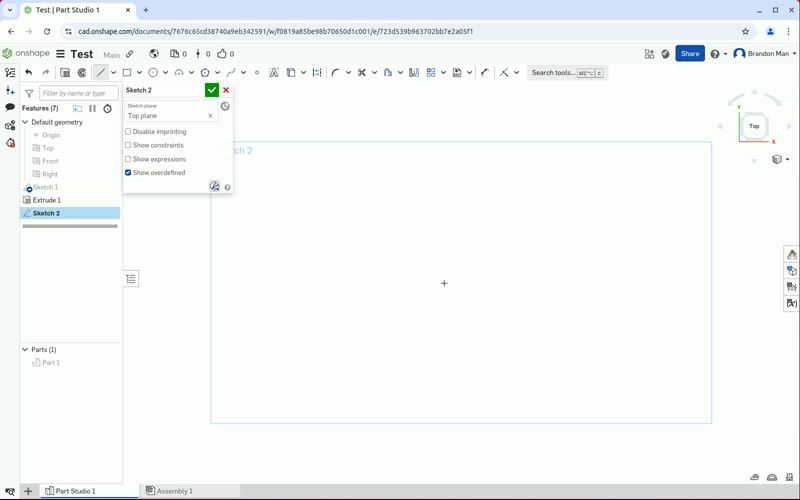
click(444, 282)
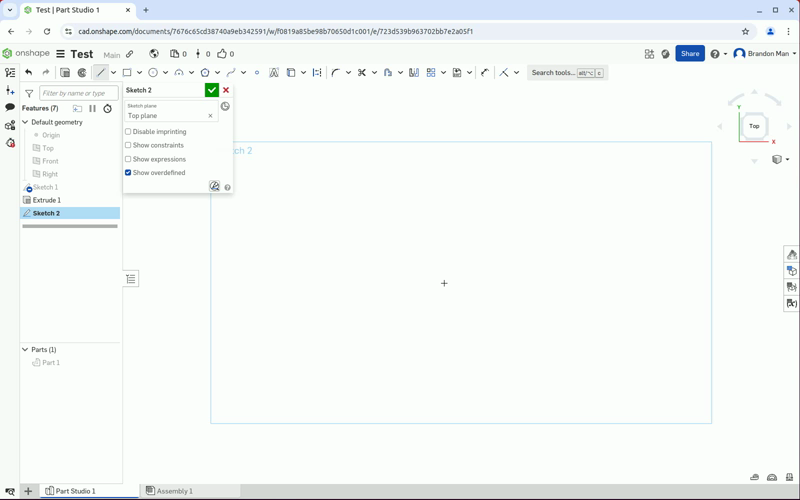
key_up(shift)
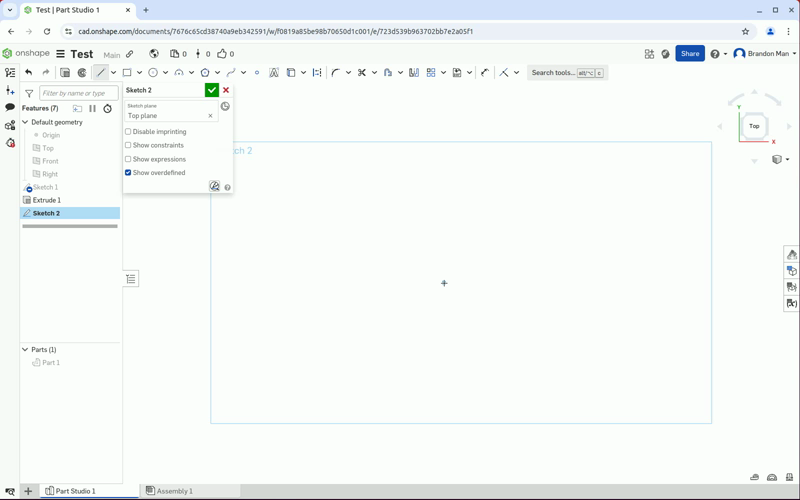
key_down(shift)
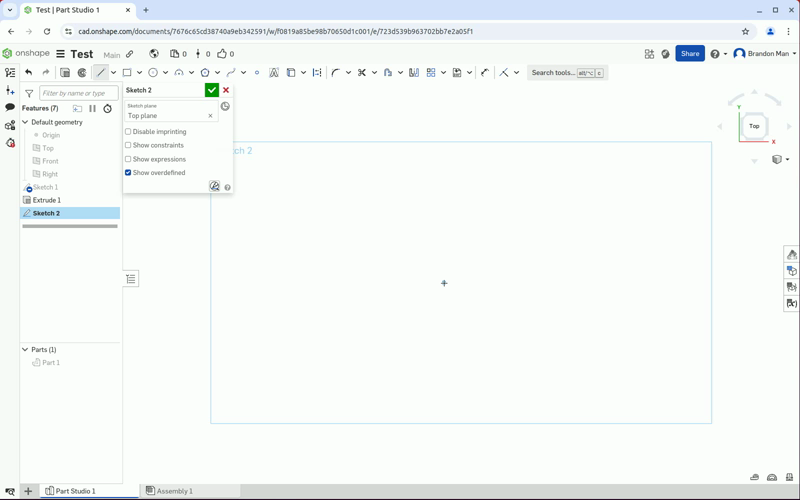
mouse_move(474, 282)
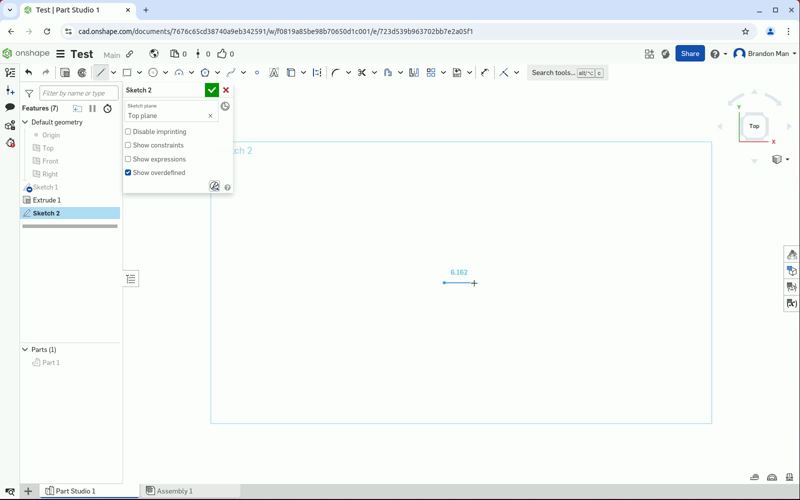
mouse_move(452, 297)
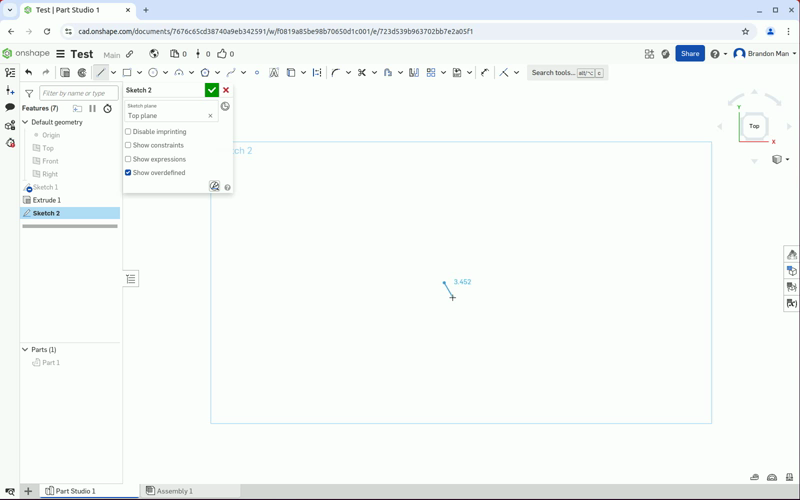
click(452, 297)
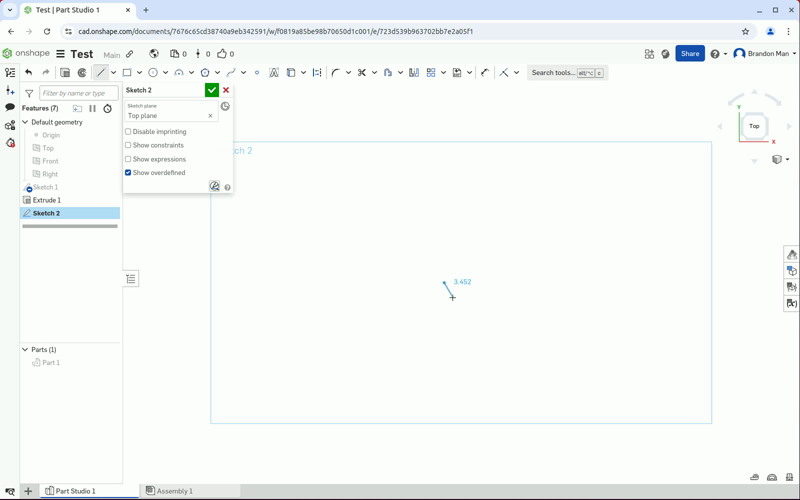
key_up(shift)
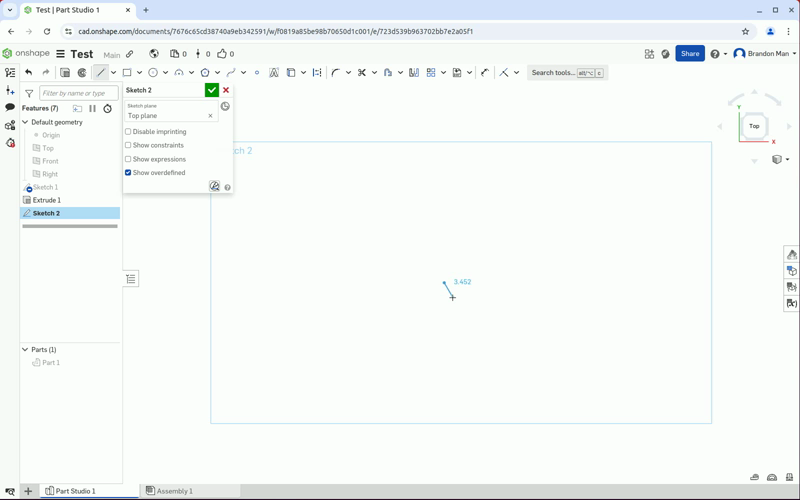
key_down(shift)
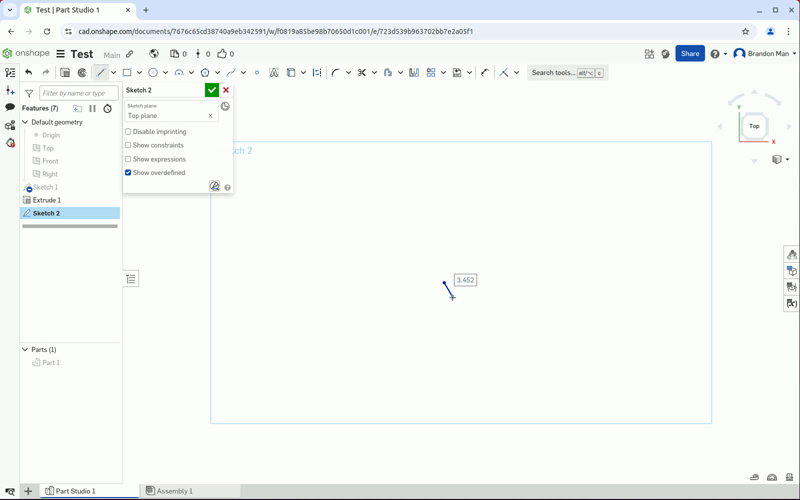
mouse_move(482, 297)
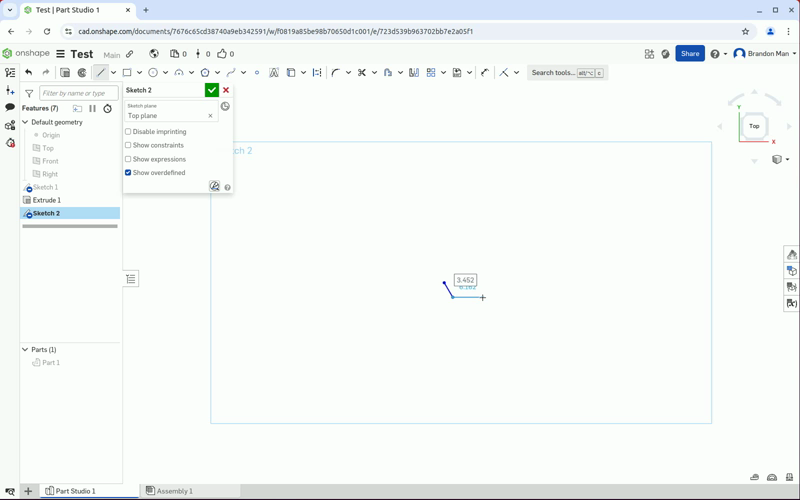
mouse_move(468, 297)
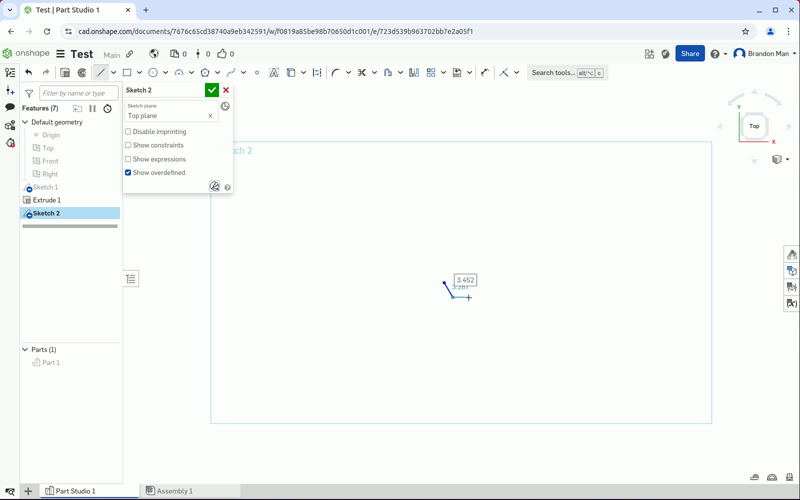
click(468, 297)
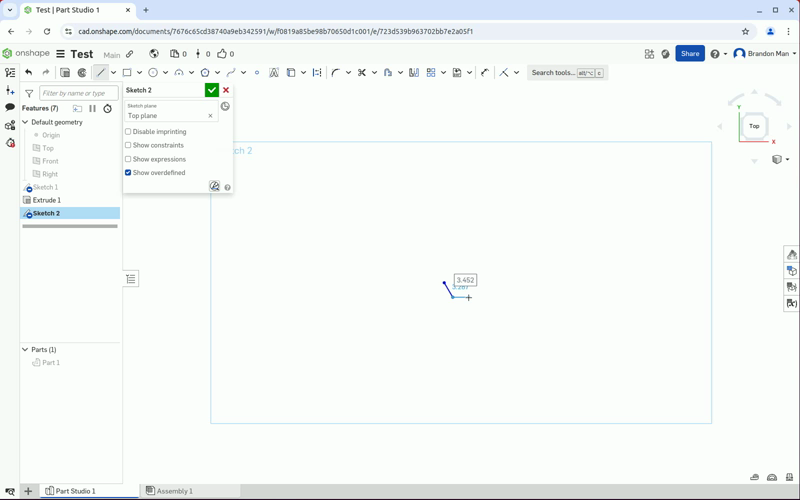
key_up(shift)
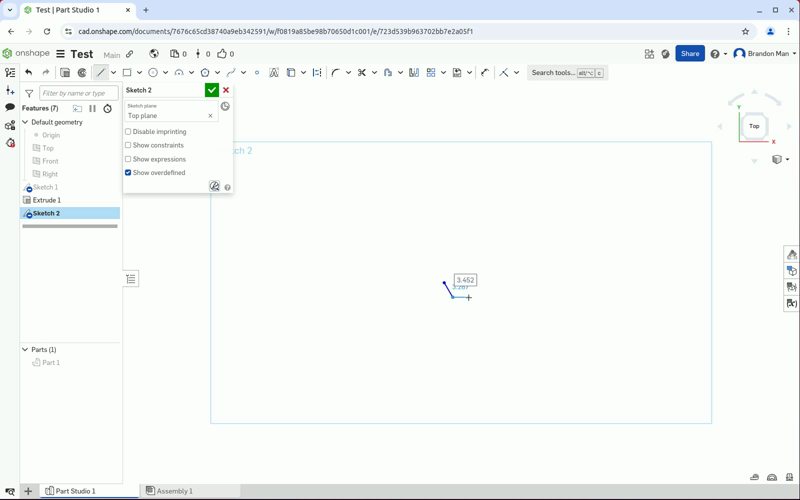
key_down(shift)
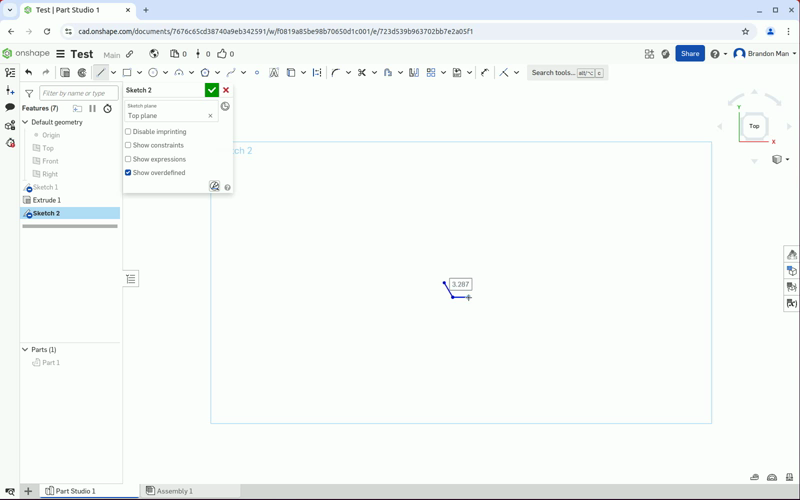
mouse_move(498, 297)
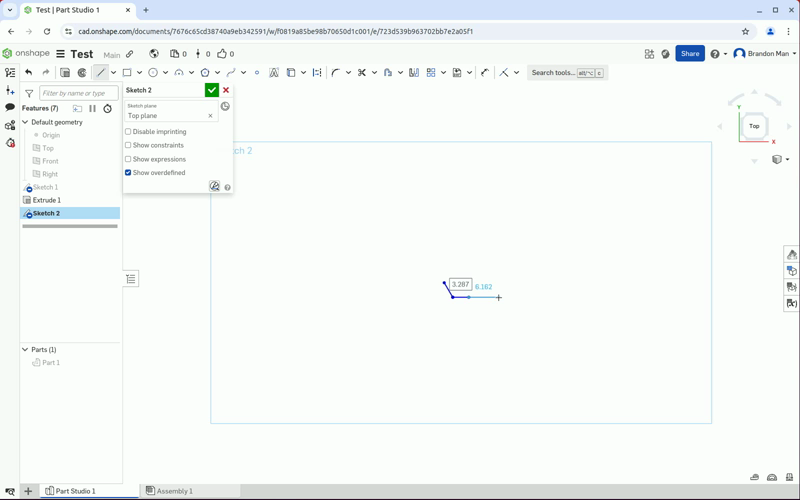
mouse_move(477, 282)
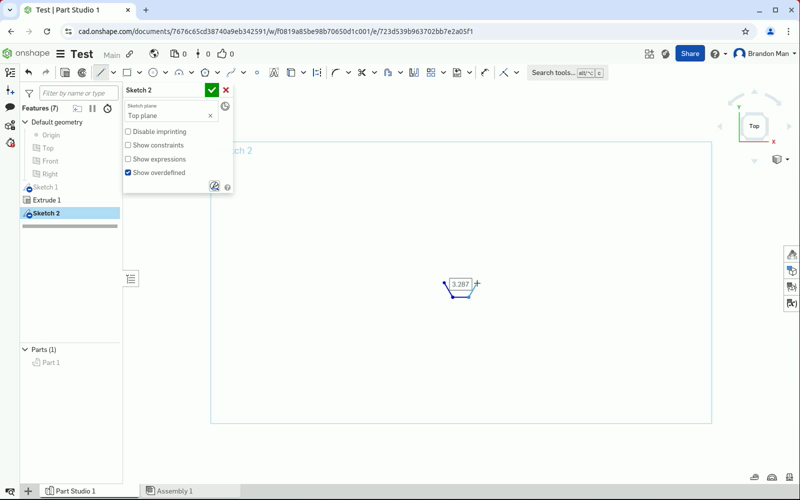
click(477, 282)
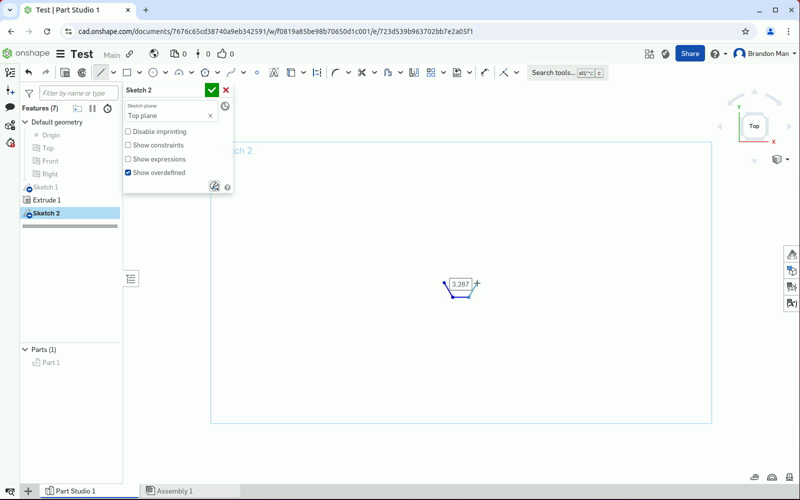
key_up(shift)
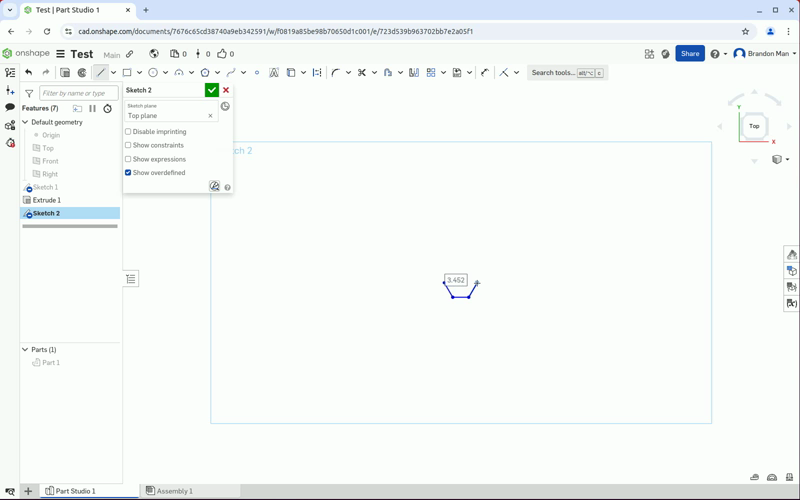
key_down(shift)
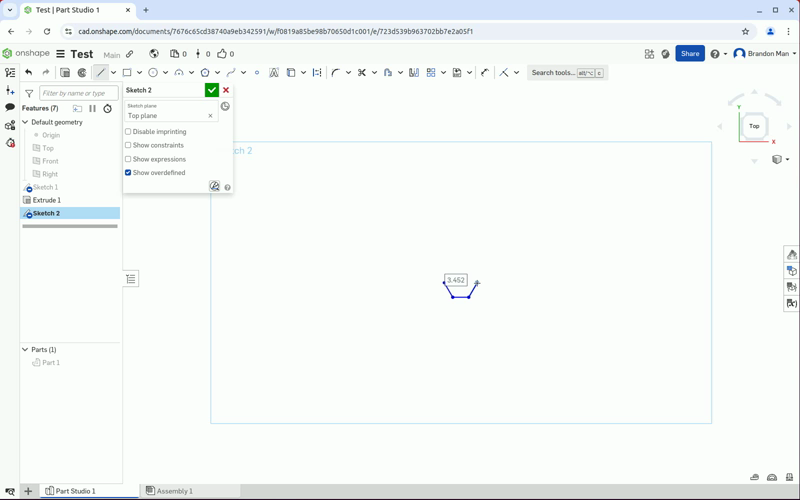
mouse_move(507, 282)
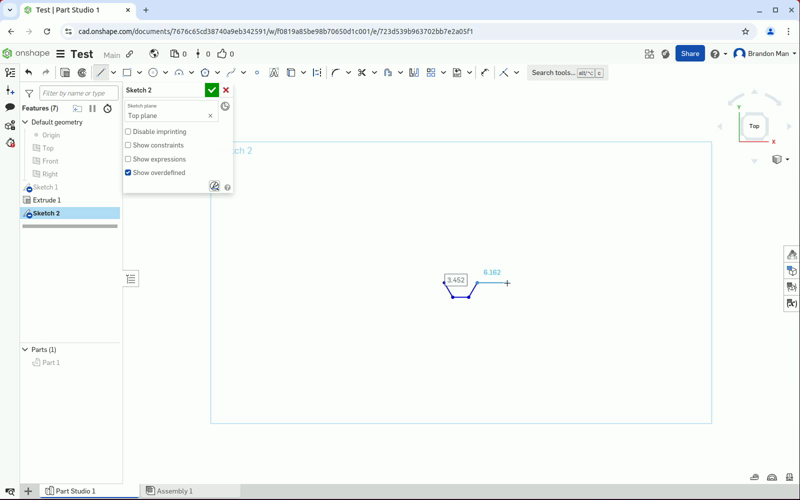
mouse_move(468, 268)
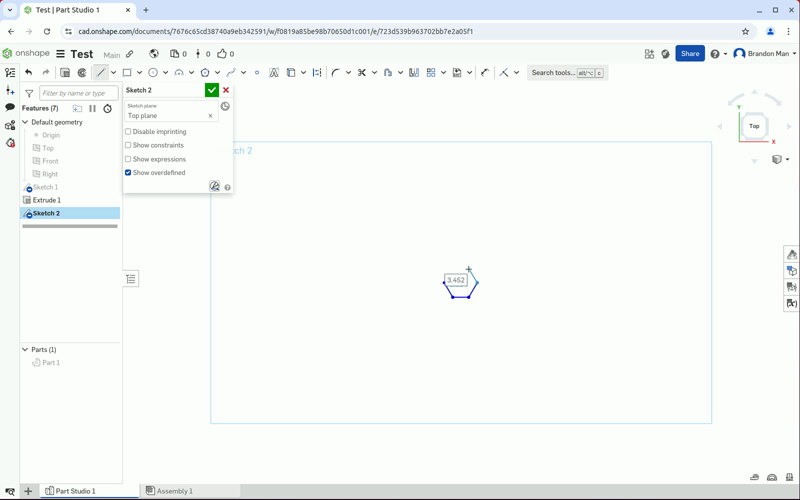
click(468, 268)
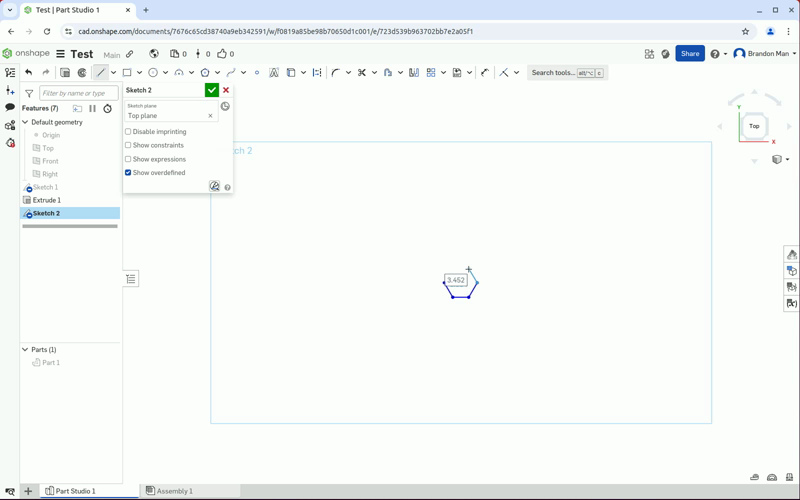
key_up(shift)
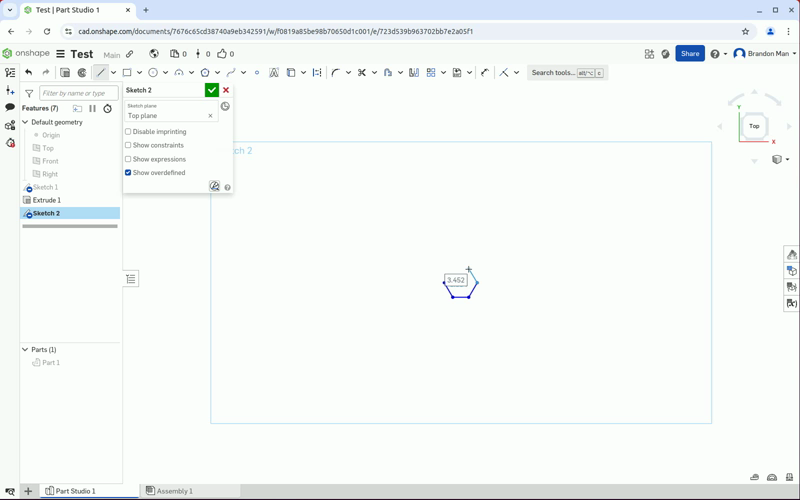
key_down(shift)
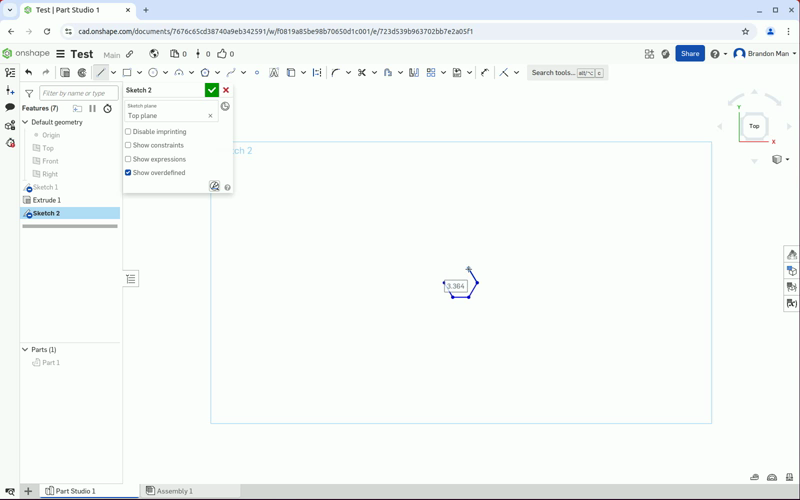
mouse_move(498, 268)
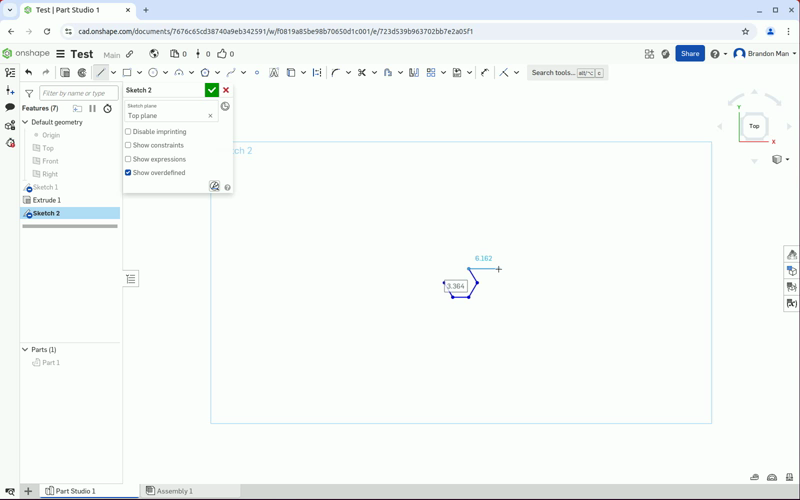
mouse_move(452, 268)
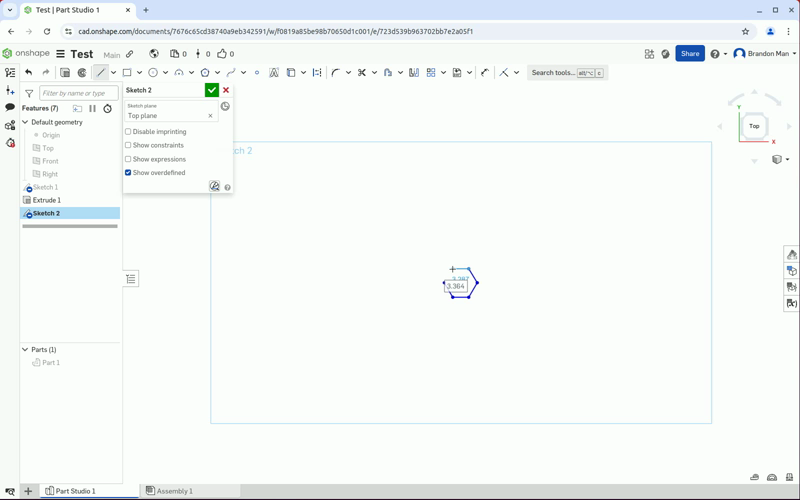
click(452, 268)
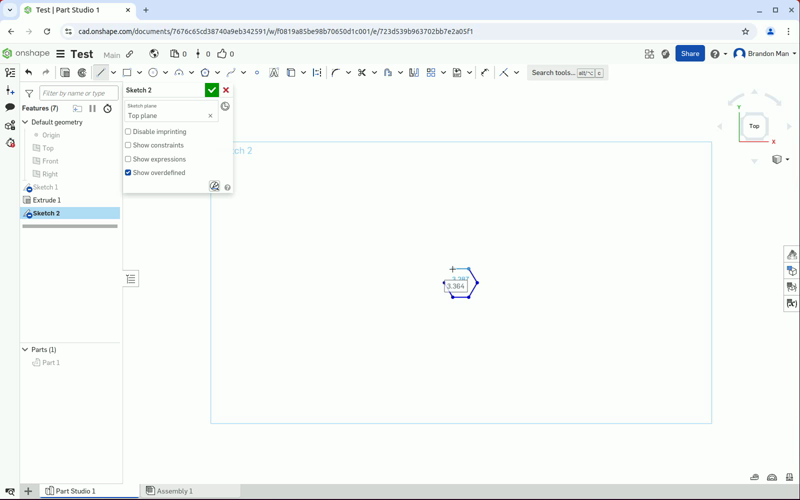
key_up(shift)
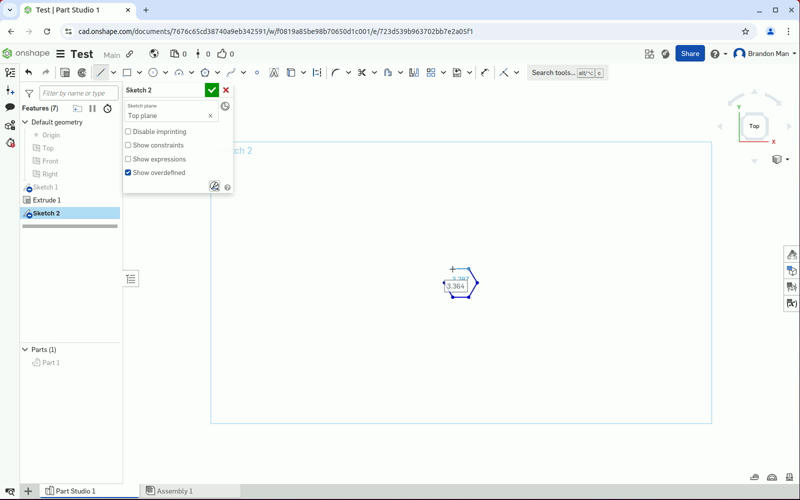
mouse_move(482, 268)
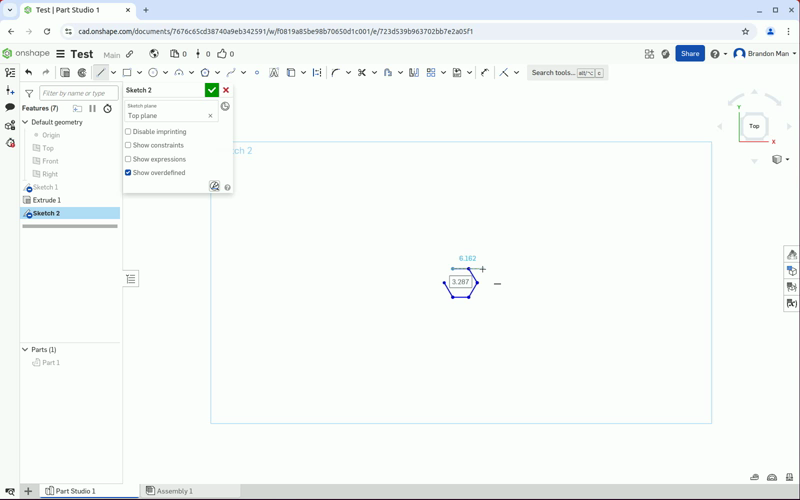
key_down(shift)
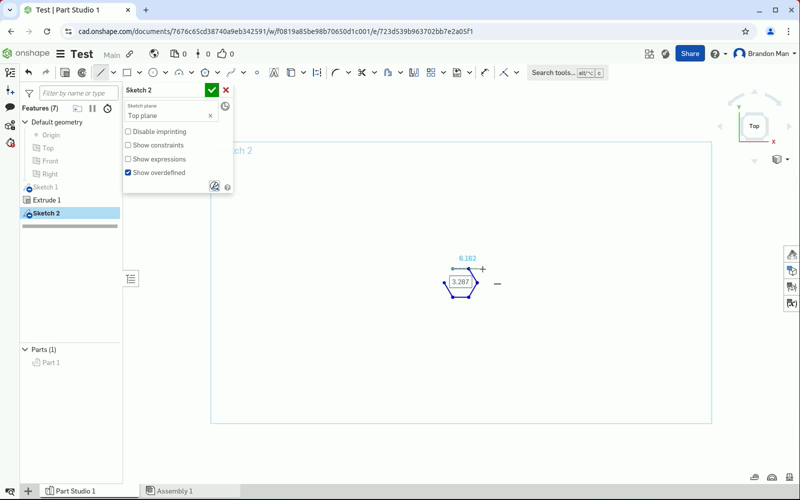
mouse_move(444, 282)
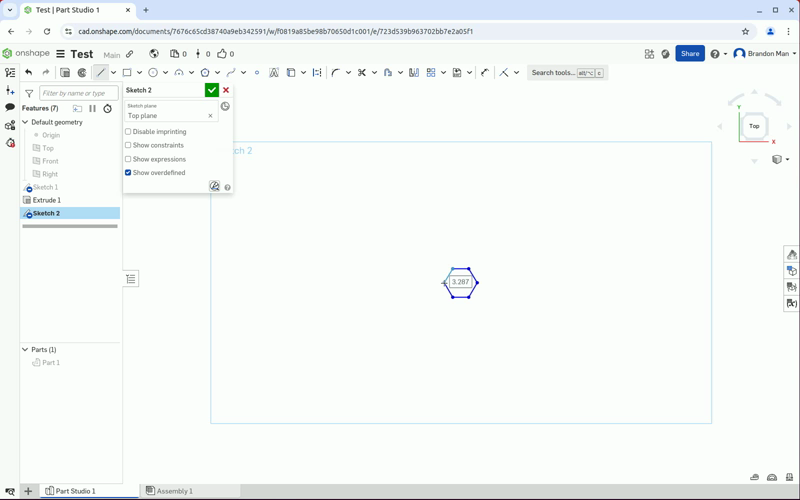
key_up(shift)
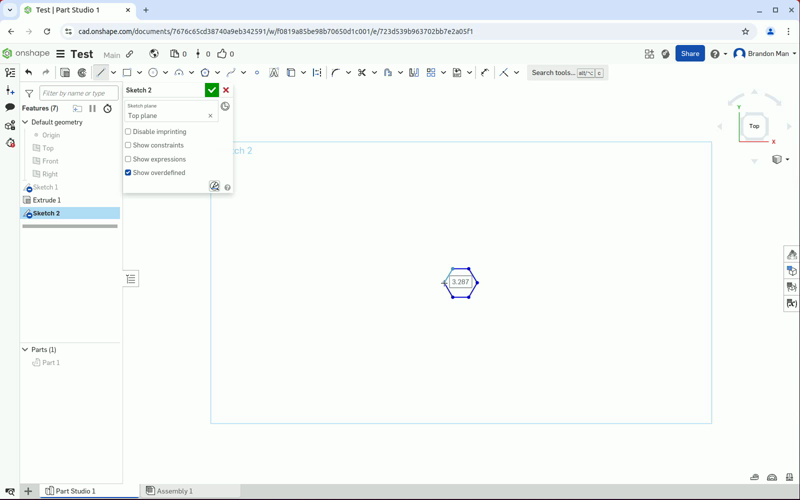
click(444, 282)
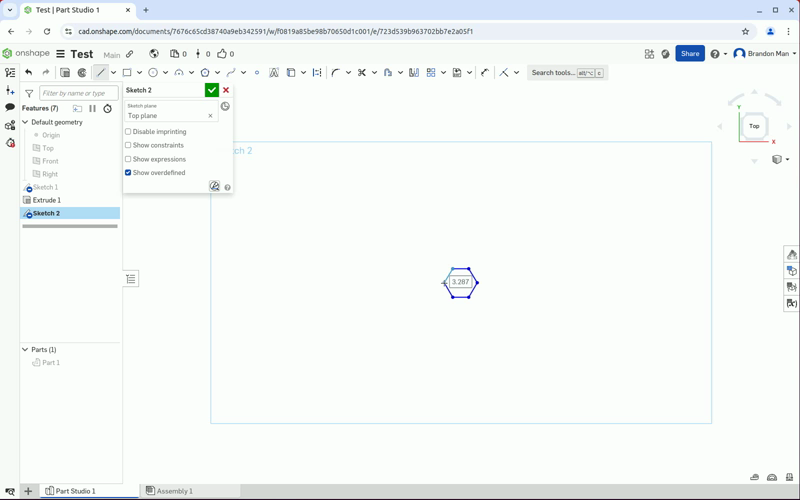
key(esc)
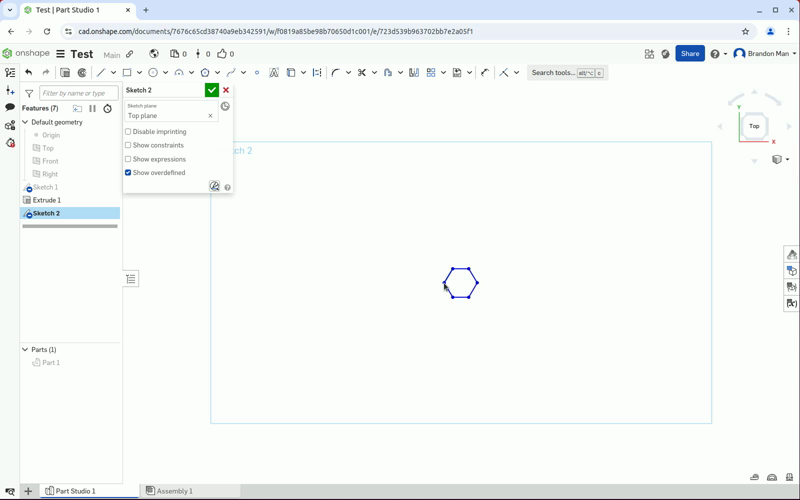
mouse_move(469, 271)
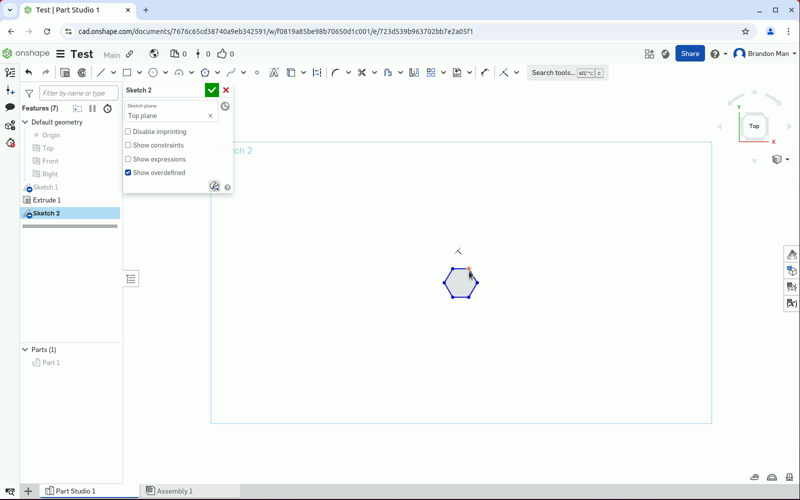
scroll(6)
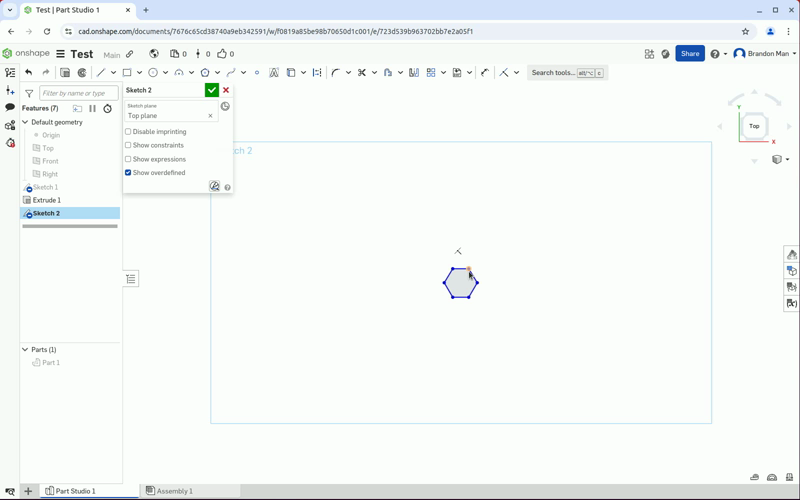
scroll(6)
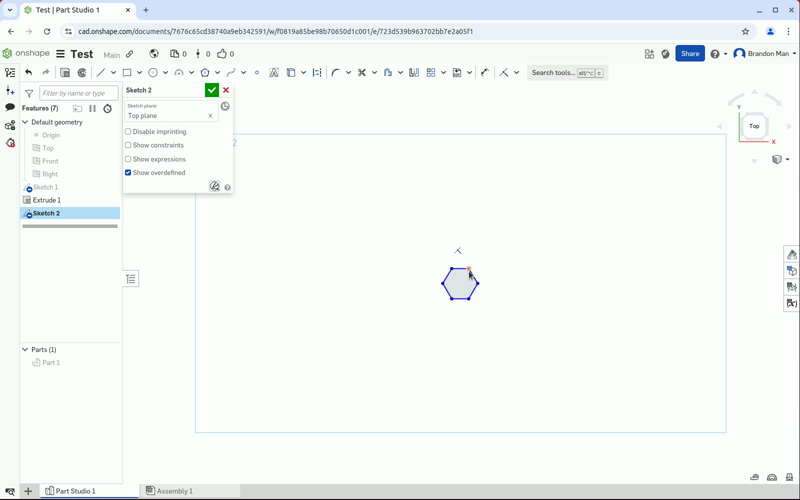
scroll(6)
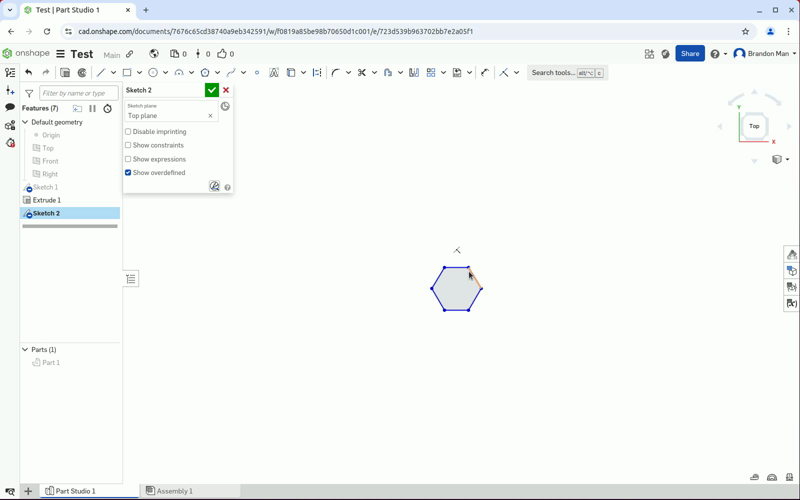
scroll(6)
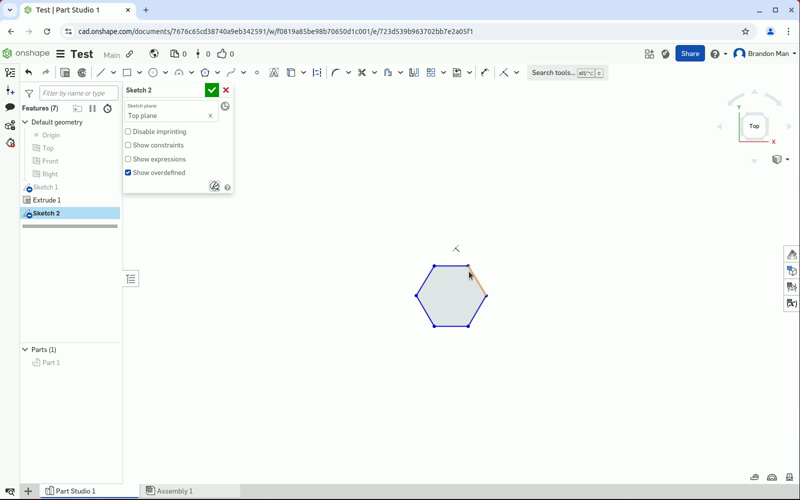
scroll(6)
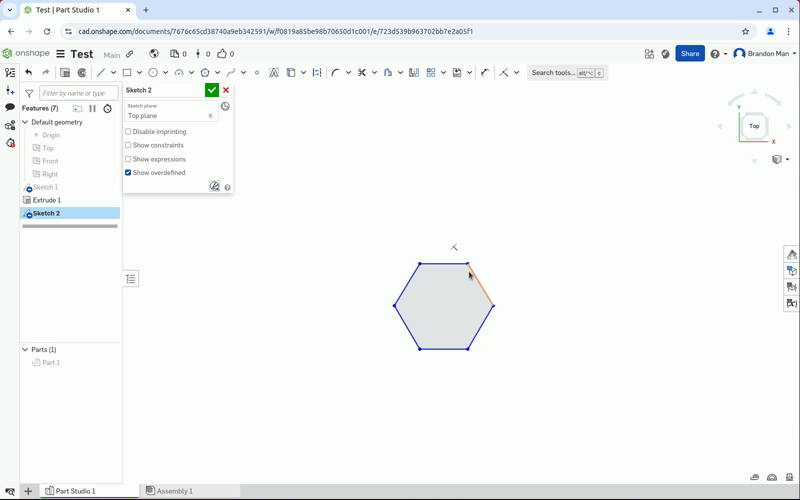
scroll(6)
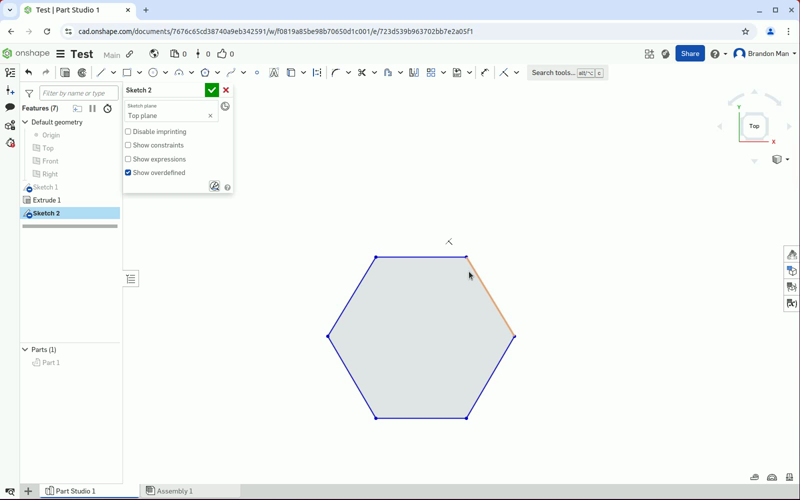
scroll(6)
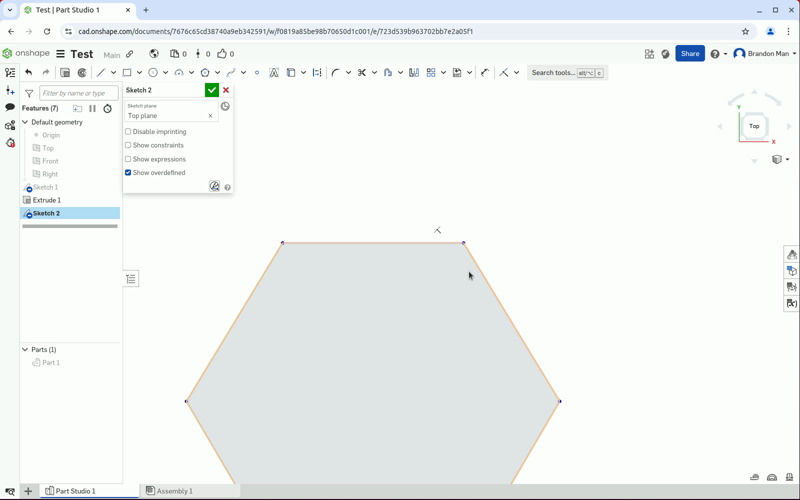
click(469, 271)
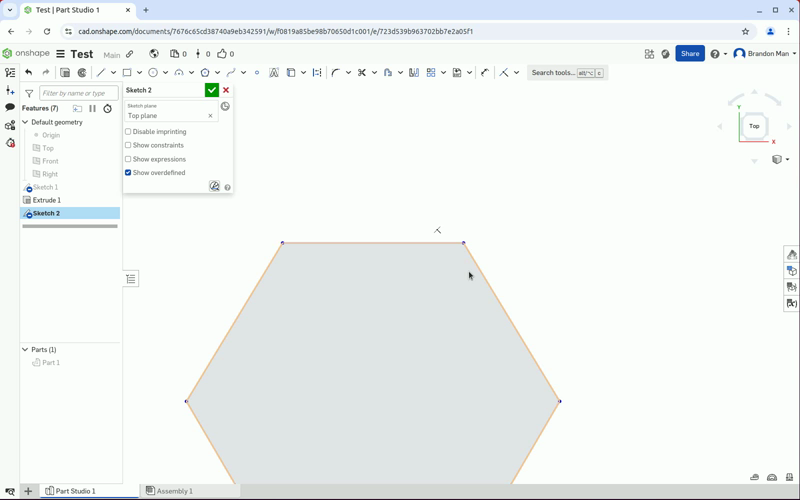
scroll(-6)
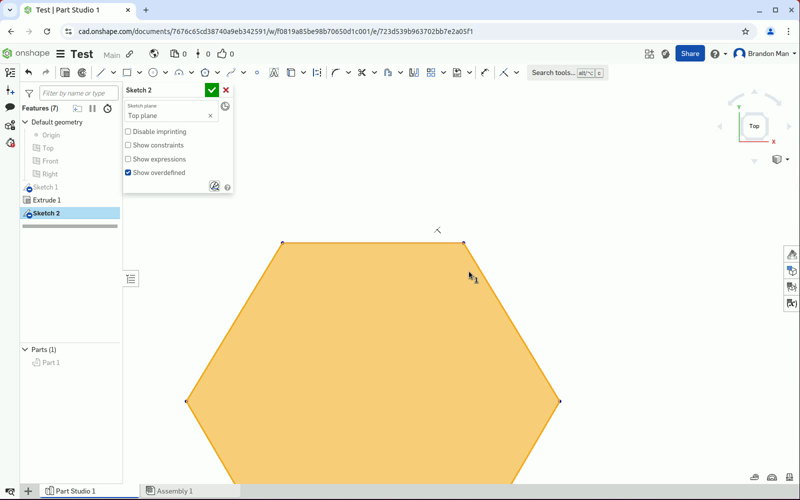
scroll(-6)
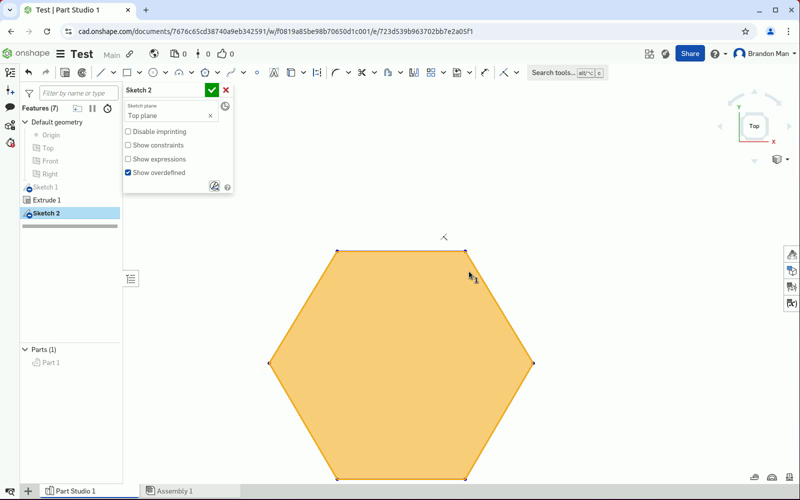
scroll(-6)
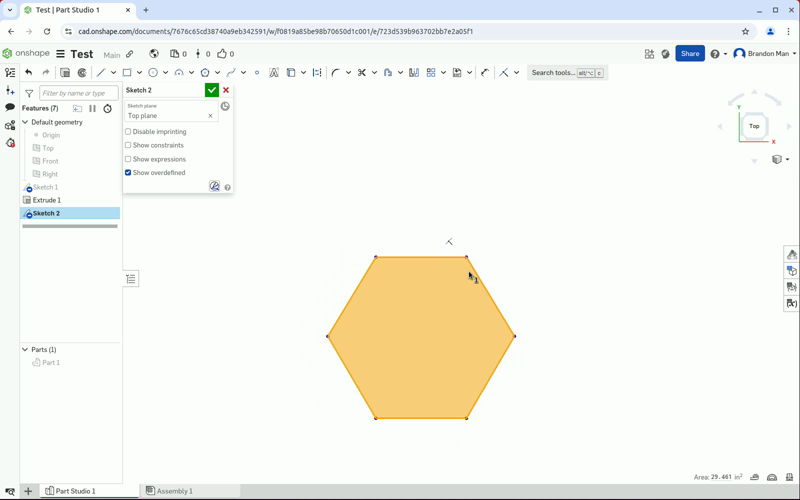
scroll(-6)
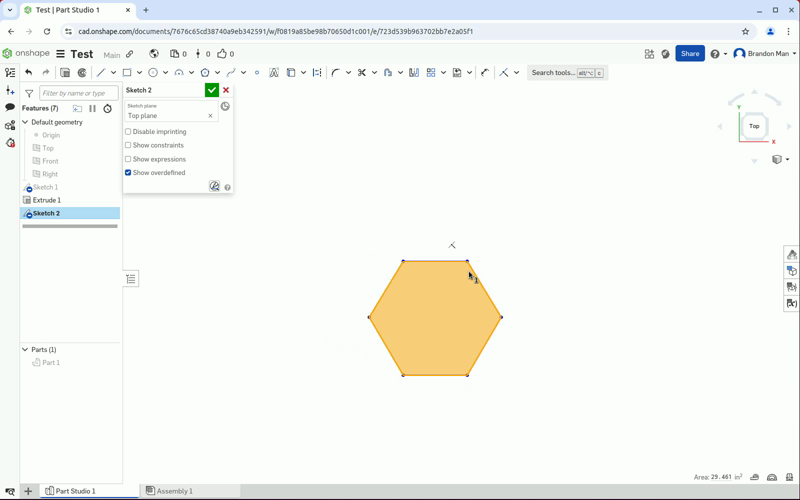
scroll(-6)
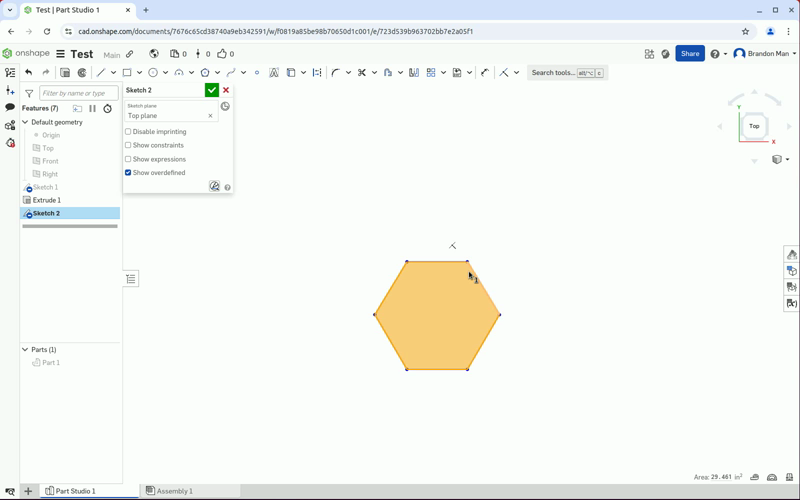
scroll(-6)
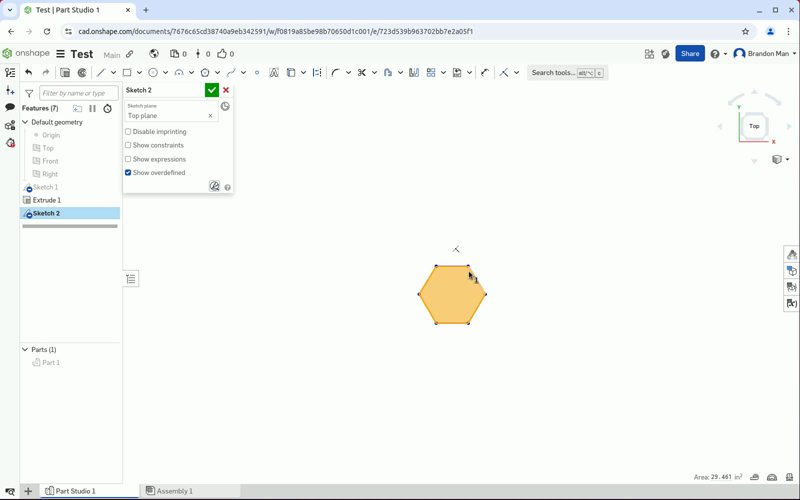
scroll(-6)
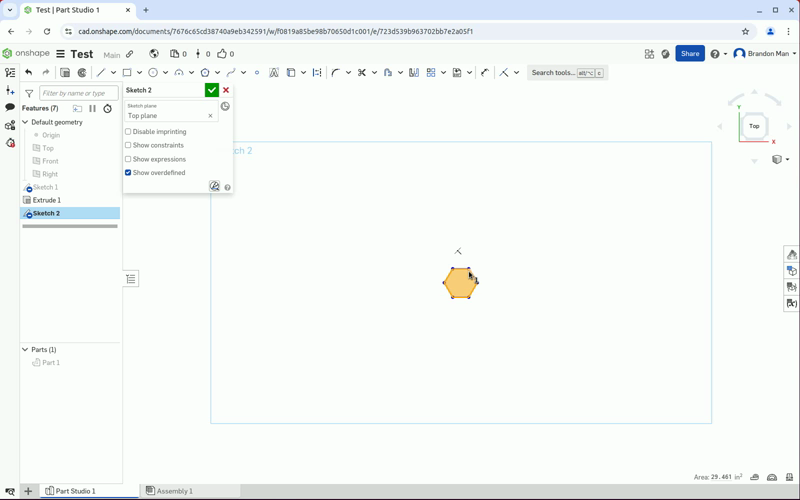
mouse_move(73, 352)
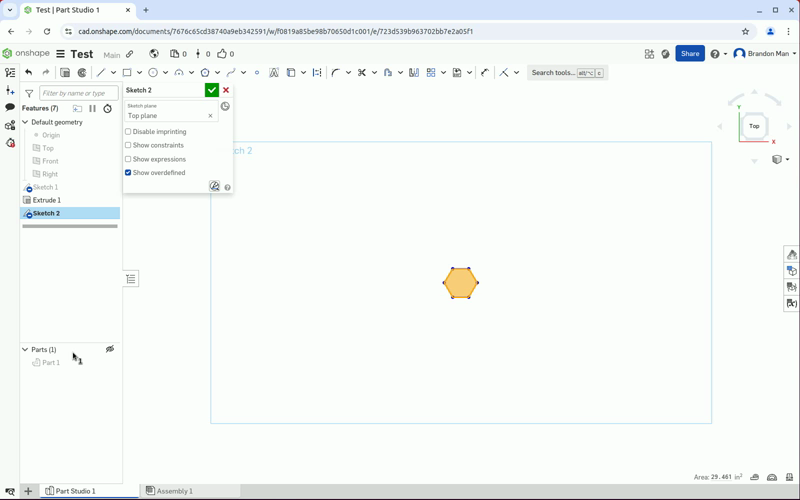
key(shift+y)
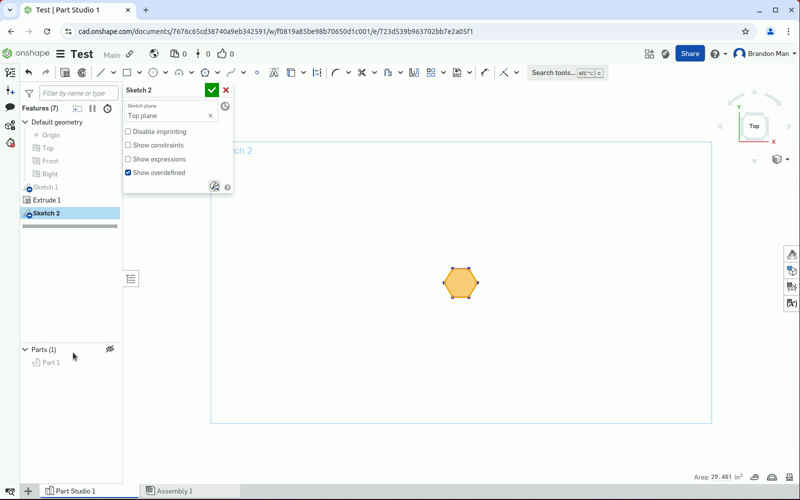
key(shift+e)
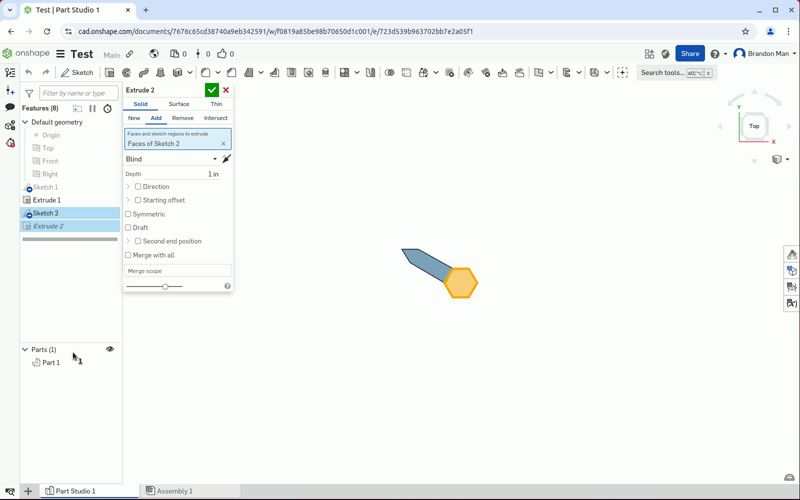
mouse_move(143, 106)
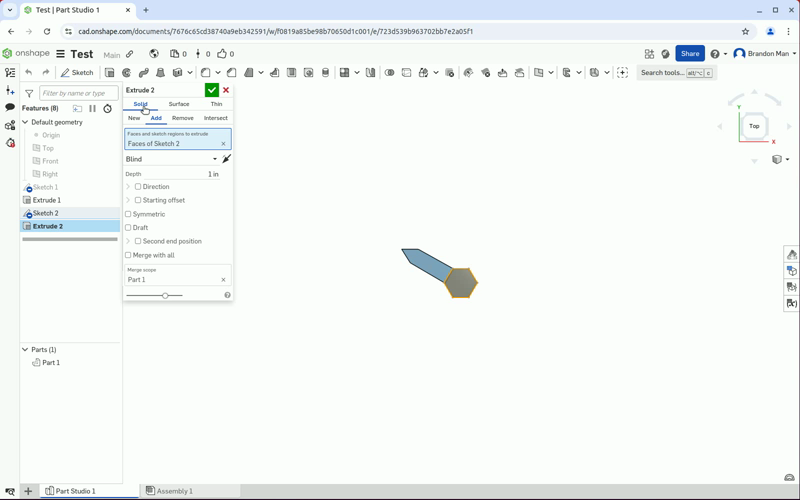
click(143, 106)
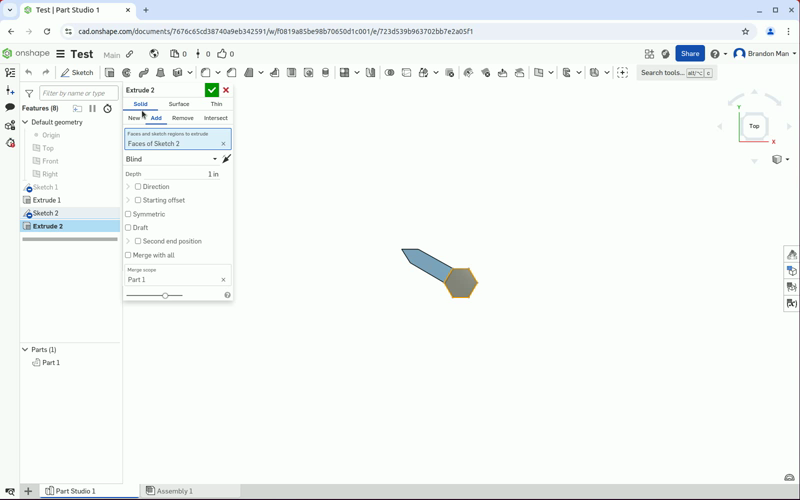
mouse_move(137, 120)
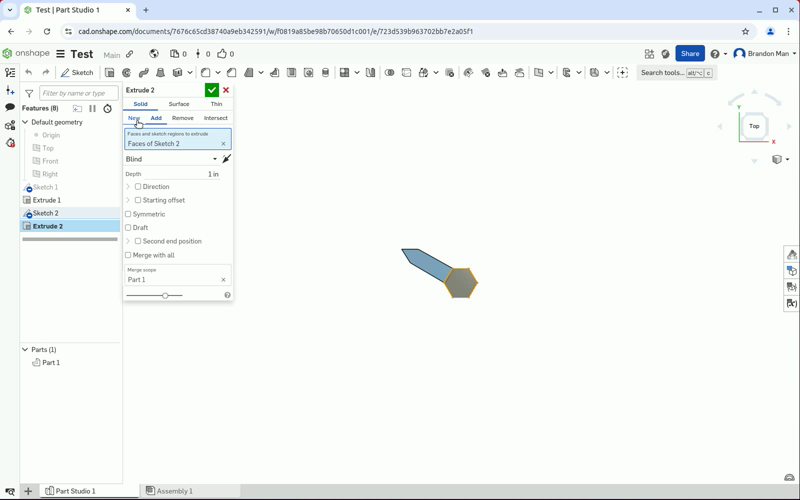
click(137, 120)
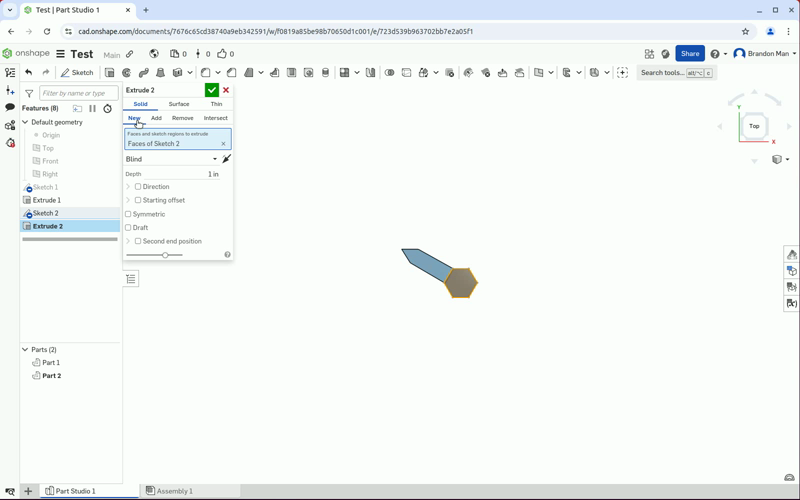
key(tab, 4)
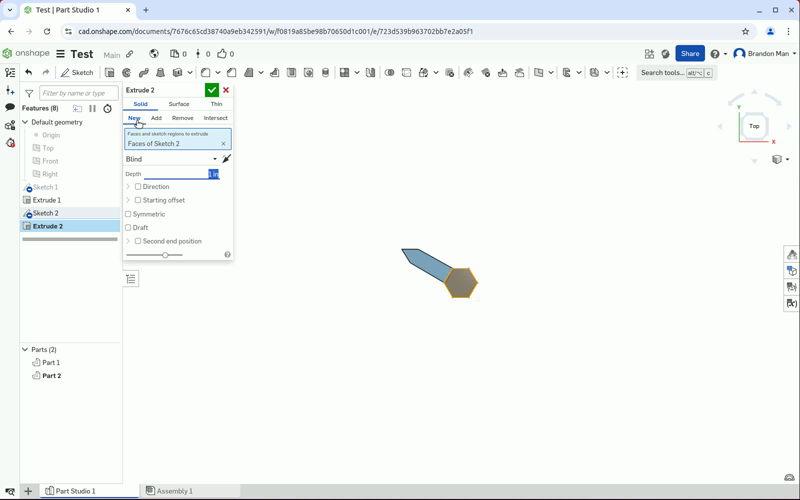
text(0.481)
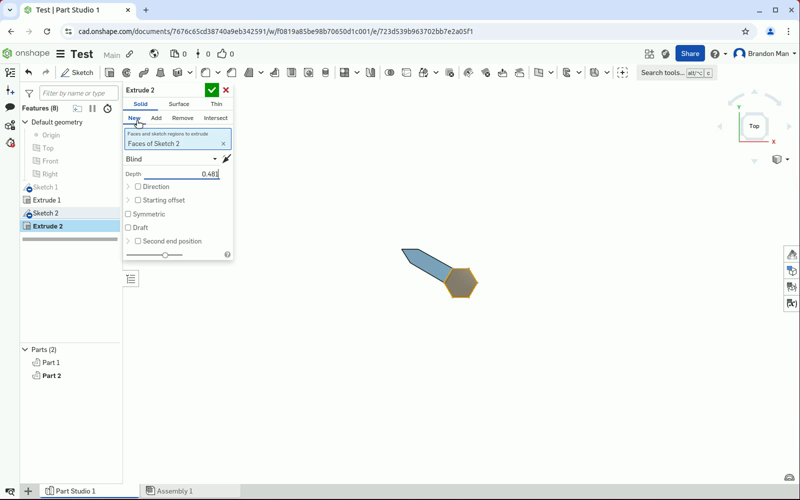
key(enter)
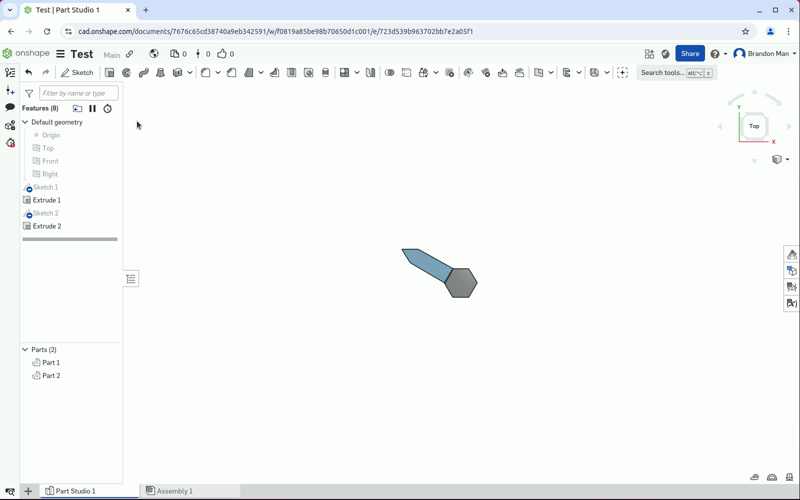
key(shift+h)
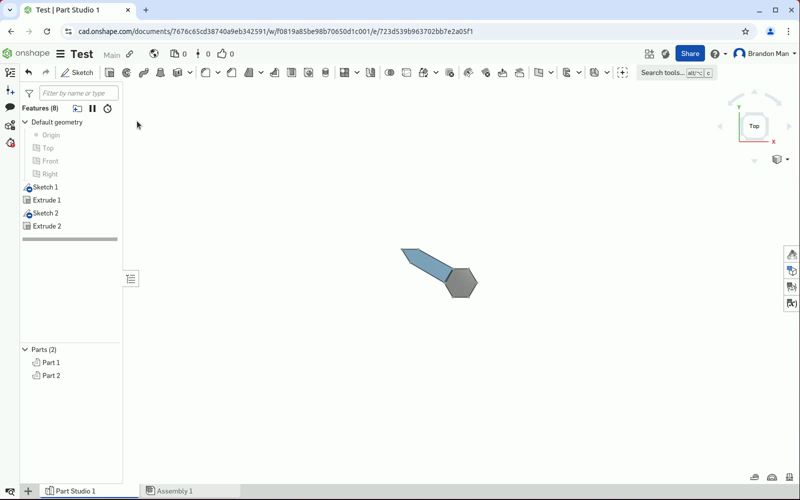
key(shift+h)
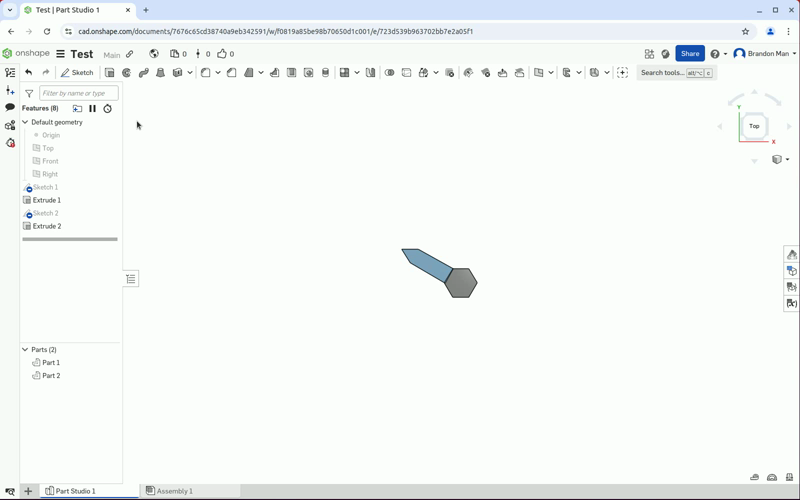
mouse_move(73, 189)
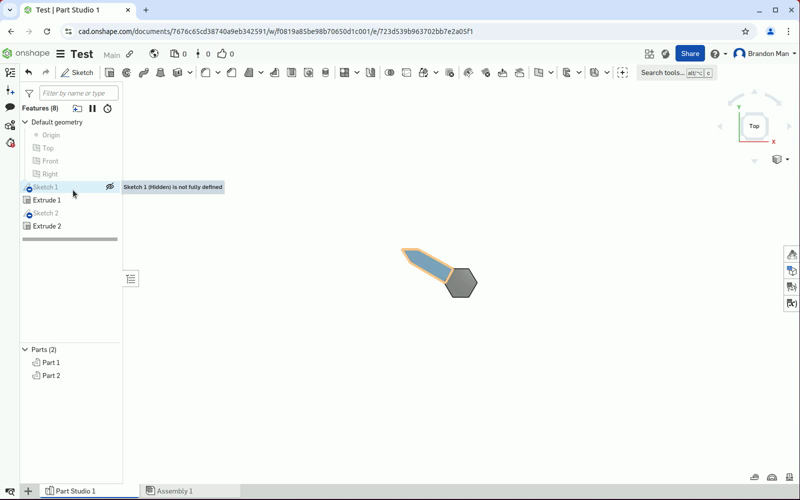
click(73, 189)
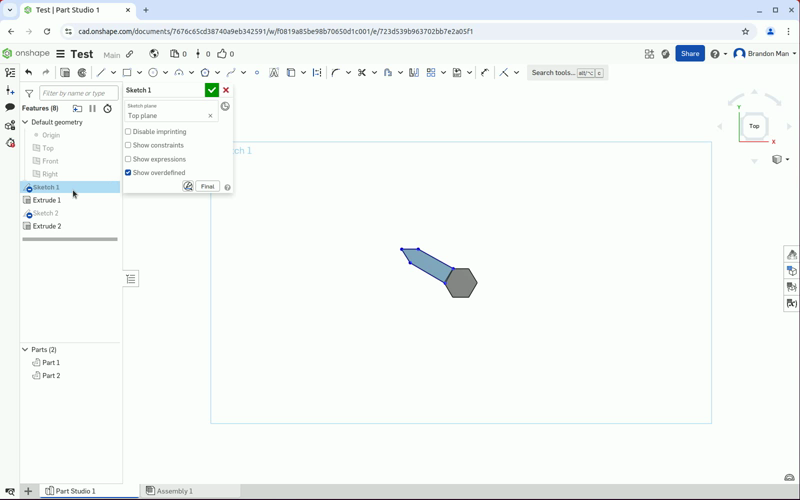
mouse_move(229, 92)
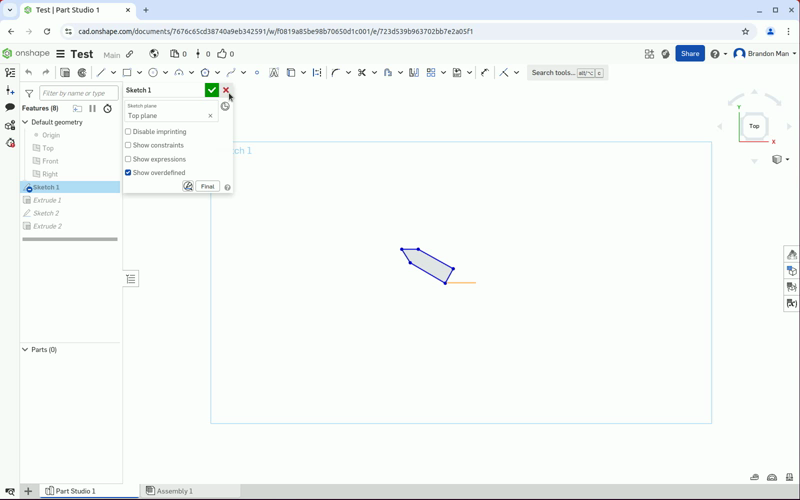
click(229, 92)
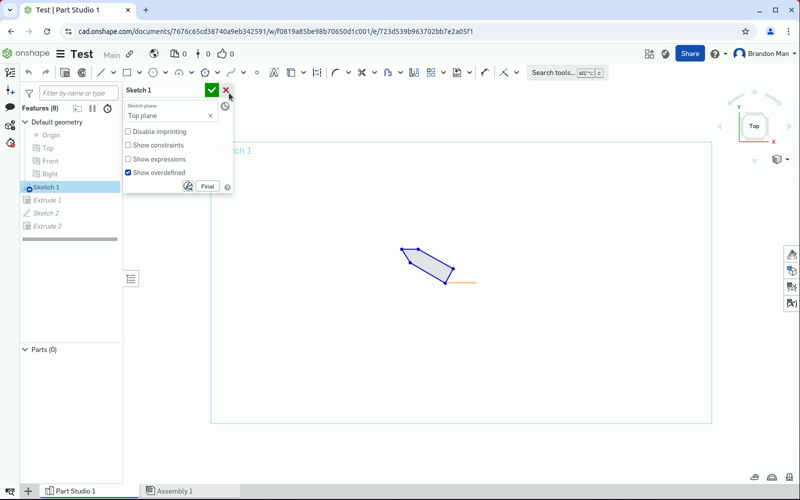
key(shift+s)
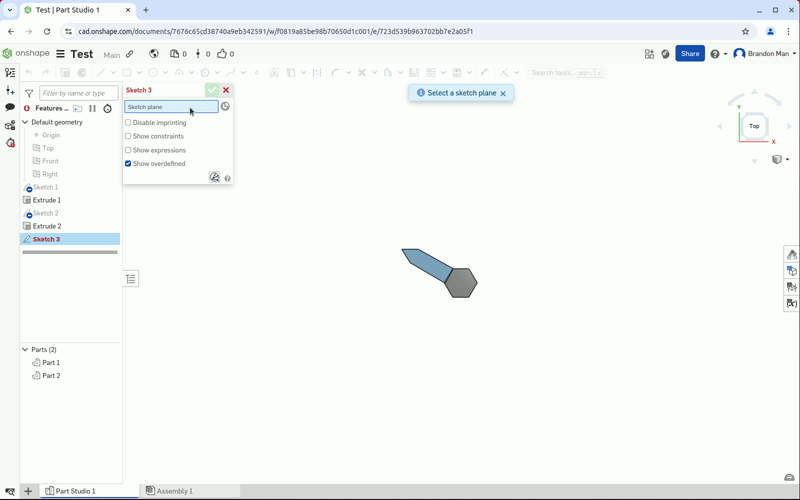
mouse_move(73, 150)
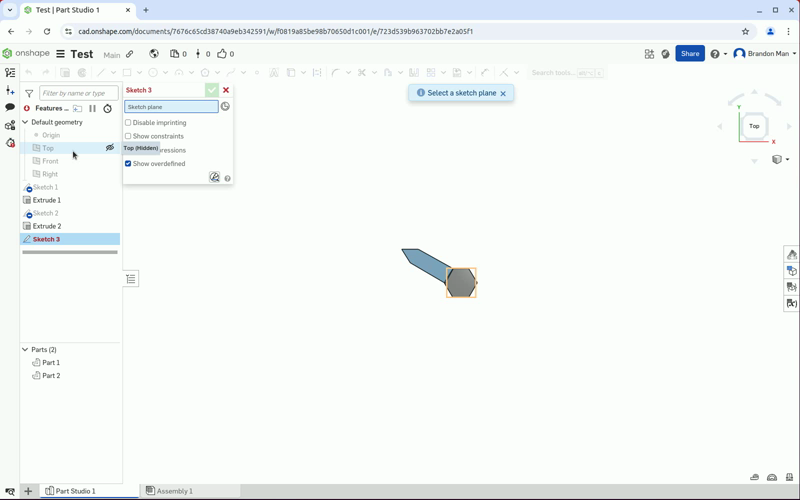
click(73, 150)
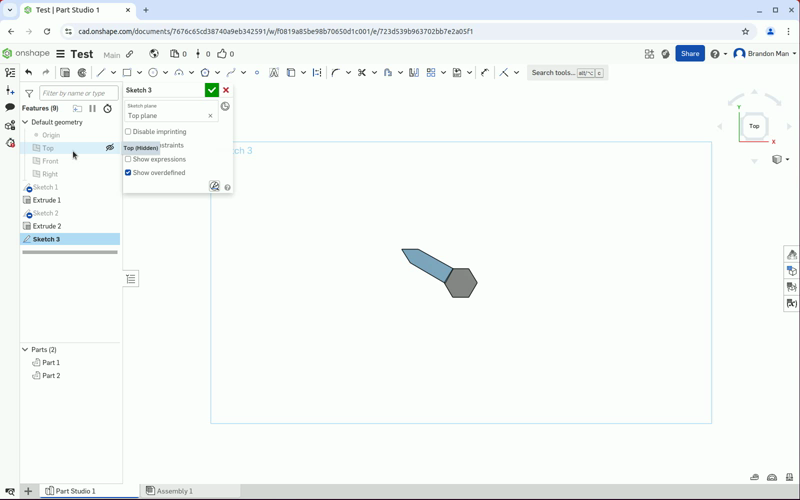
mouse_move(73, 352)
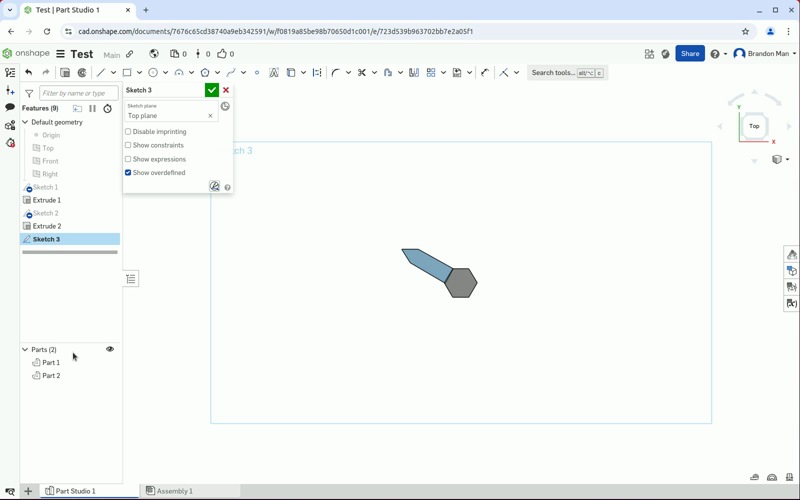
key(y)
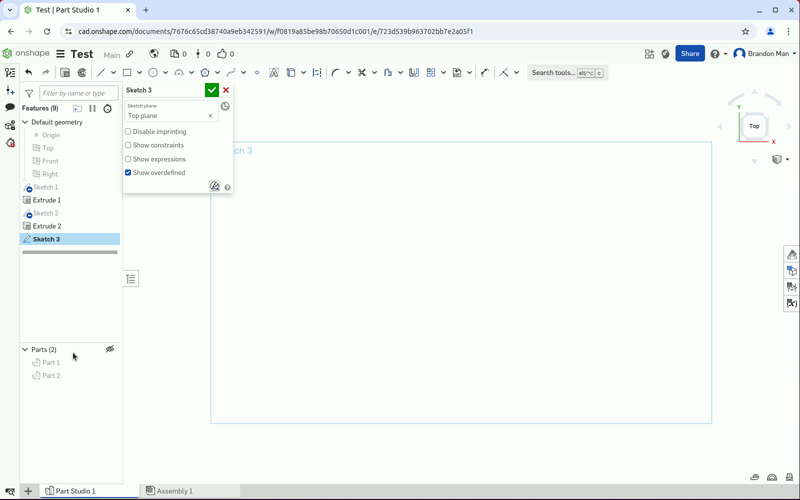
key(l)
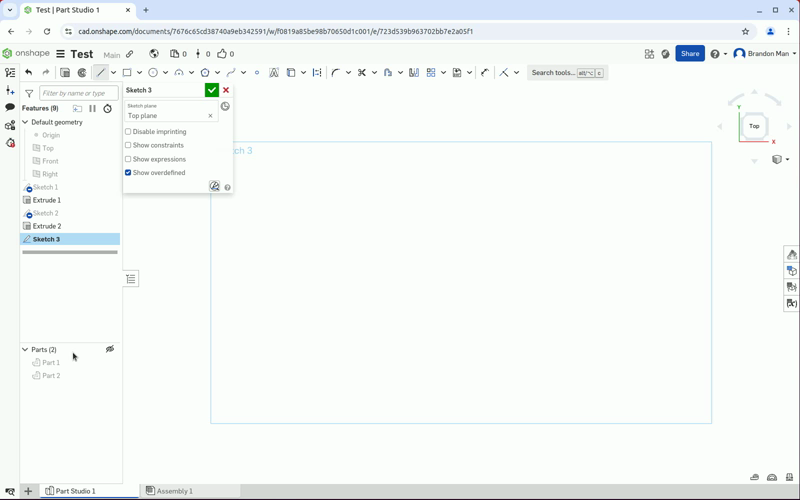
key_down(shift)
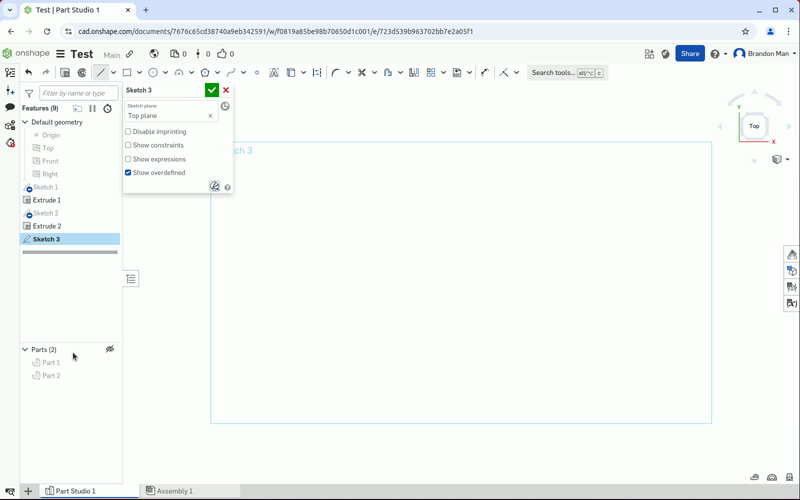
mouse_move(468, 268)
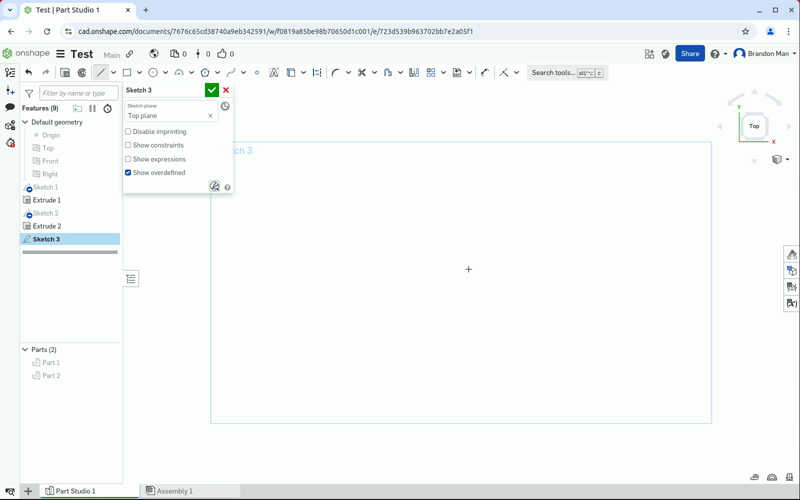
click(468, 268)
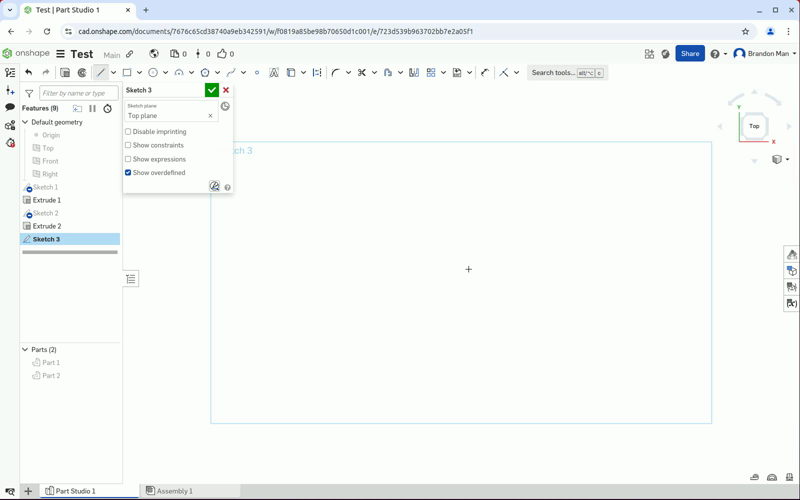
key_up(shift)
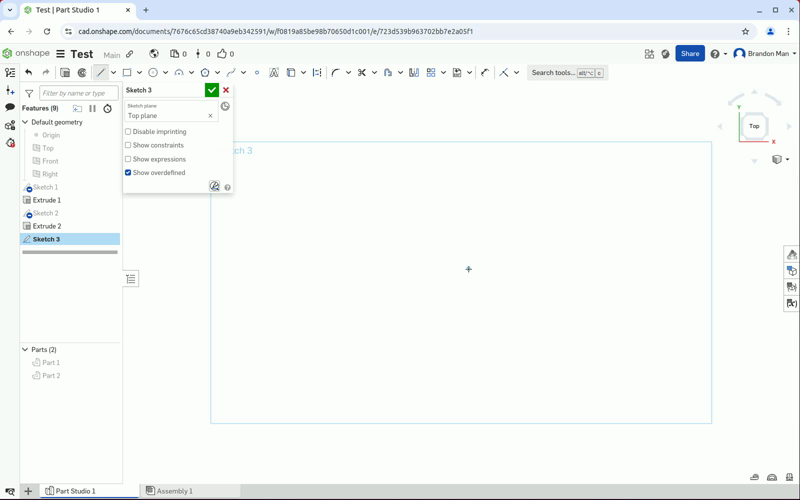
key_down(shift)
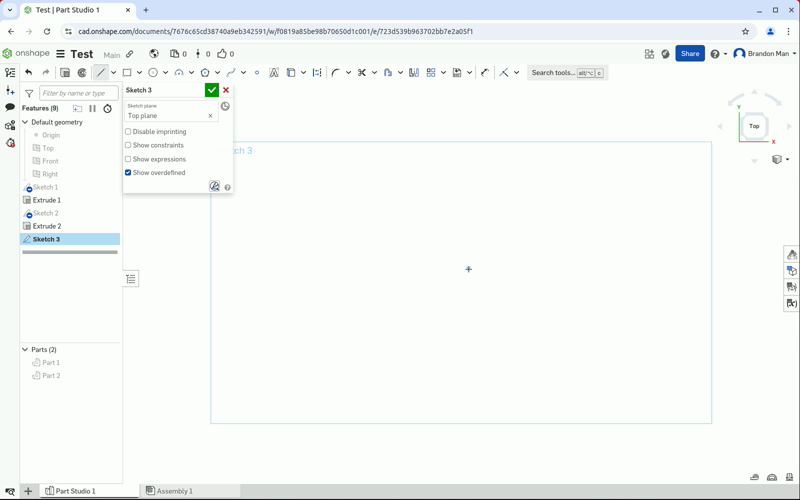
mouse_move(498, 268)
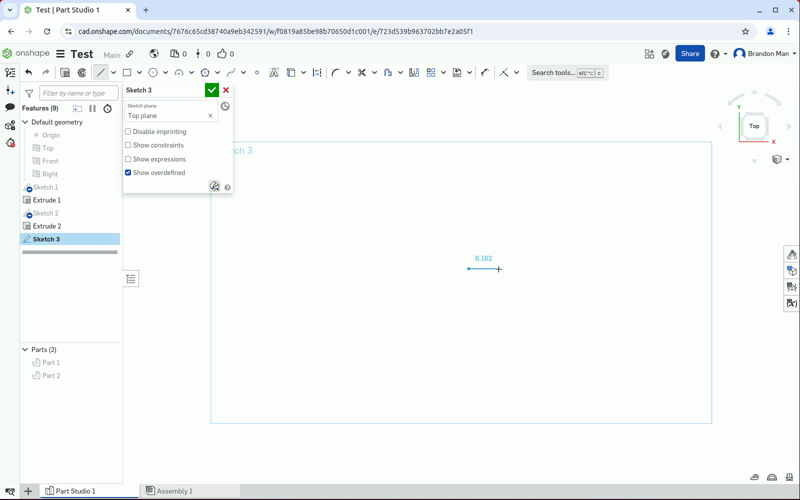
mouse_move(477, 282)
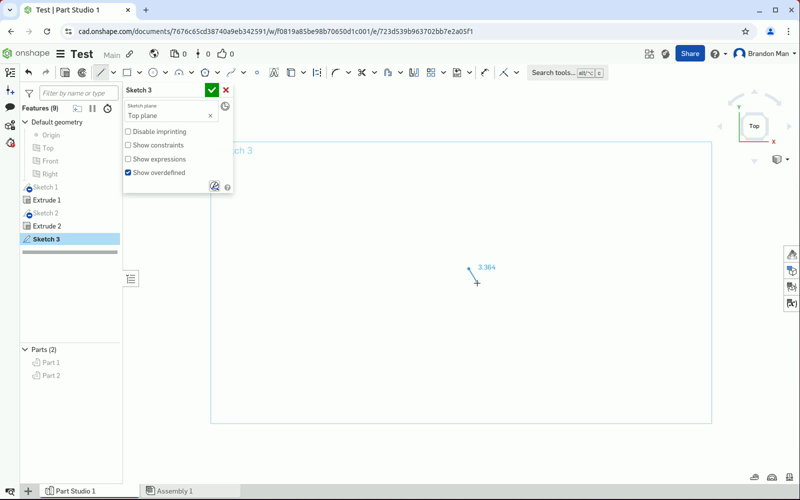
click(477, 282)
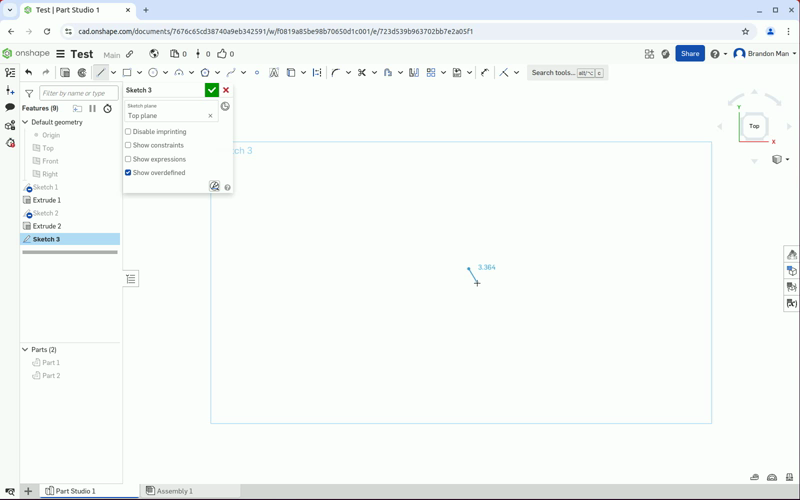
key_up(shift)
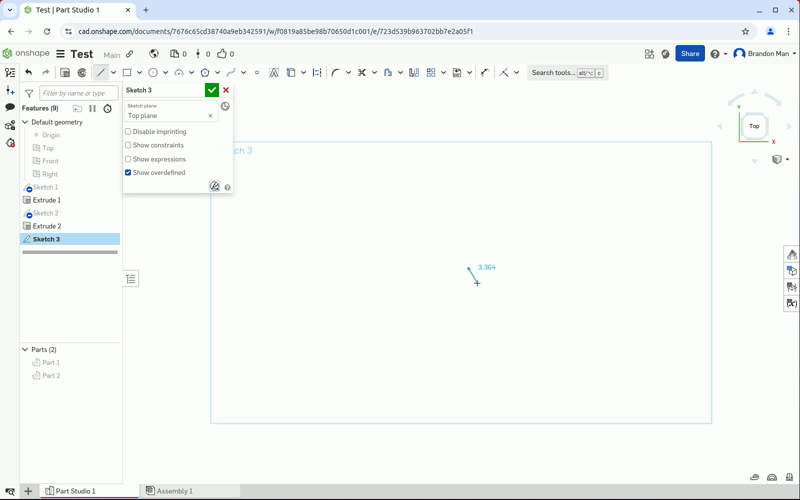
key_down(shift)
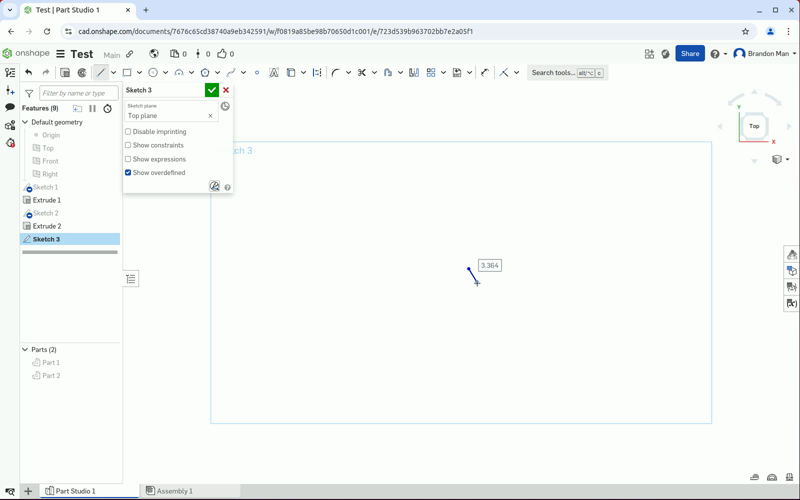
mouse_move(507, 282)
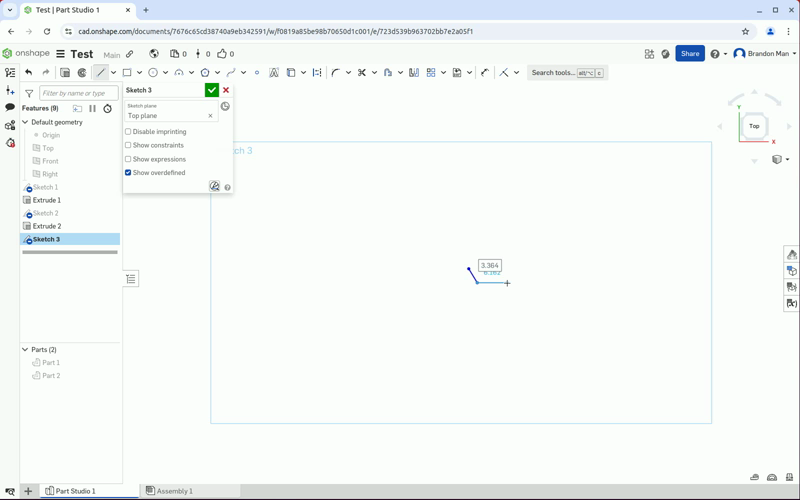
mouse_move(512, 262)
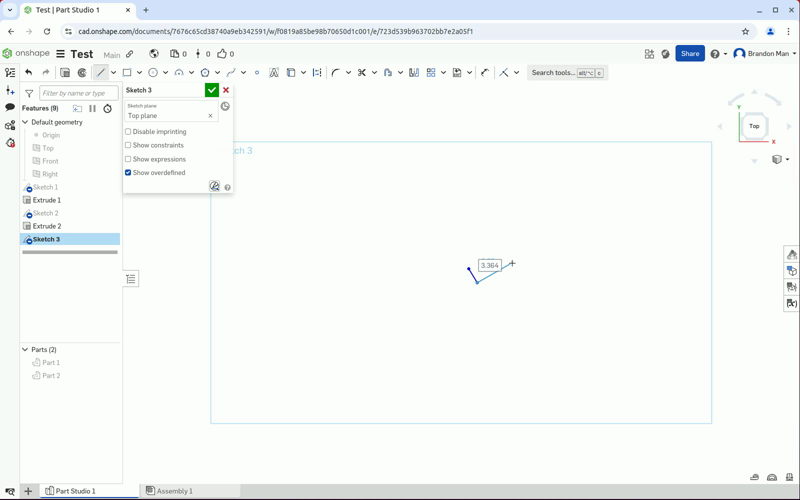
click(512, 262)
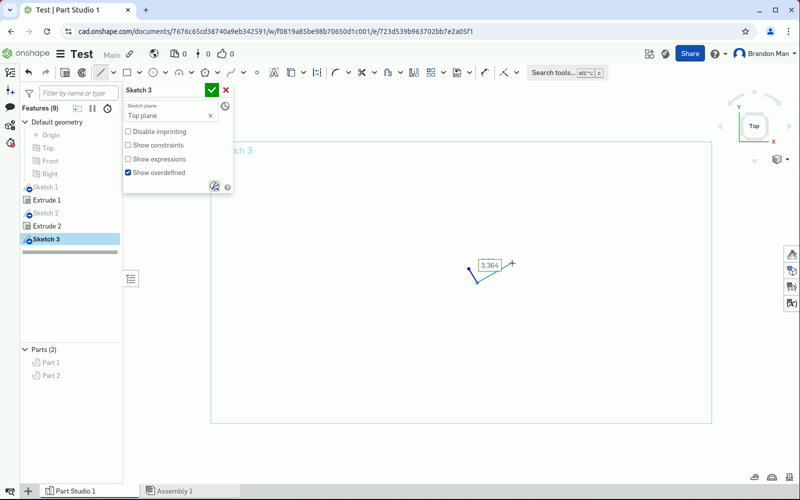
key_up(shift)
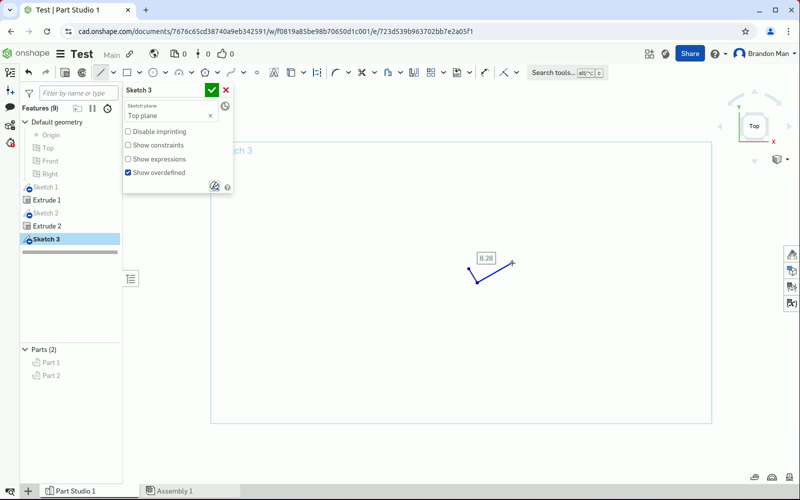
key_down(shift)
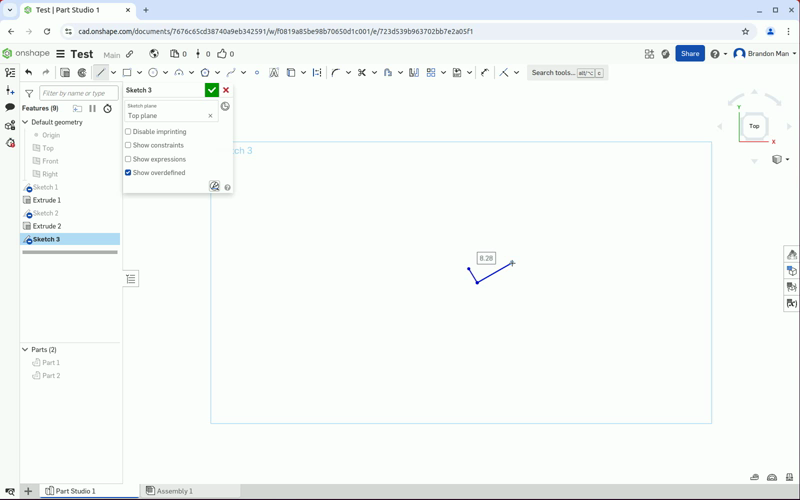
mouse_move(542, 262)
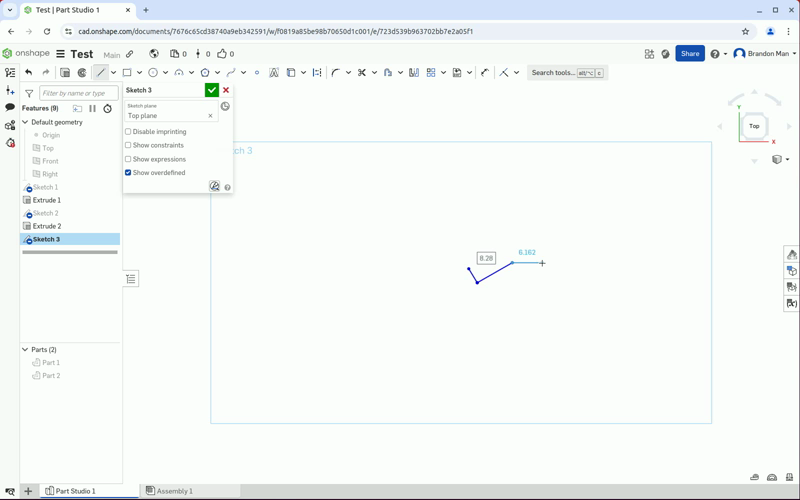
mouse_move(520, 249)
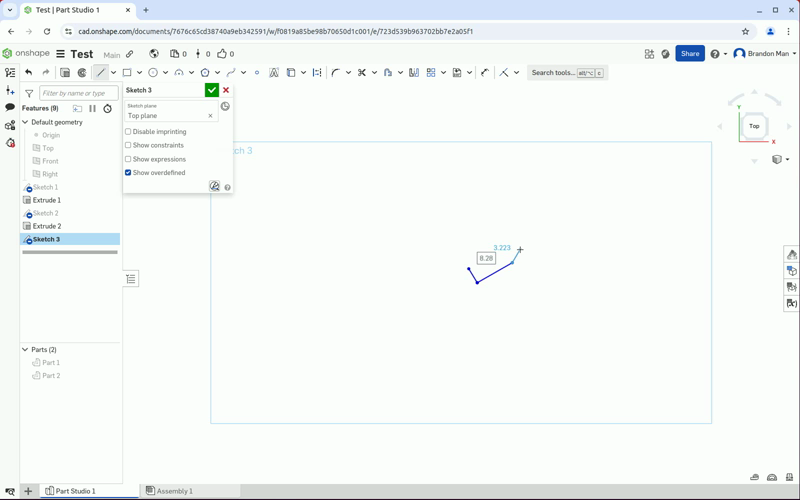
click(520, 249)
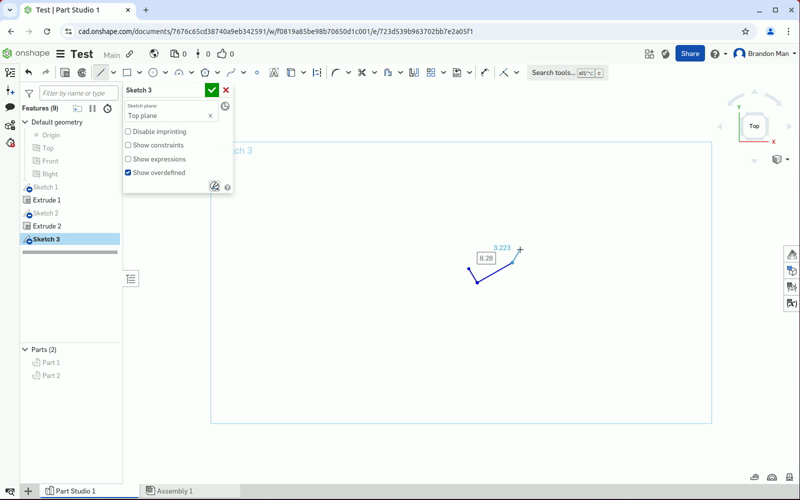
key_up(shift)
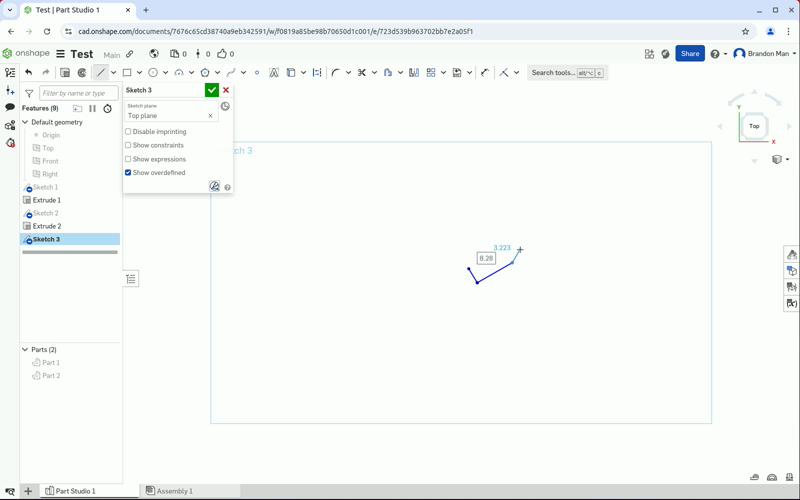
key_down(shift)
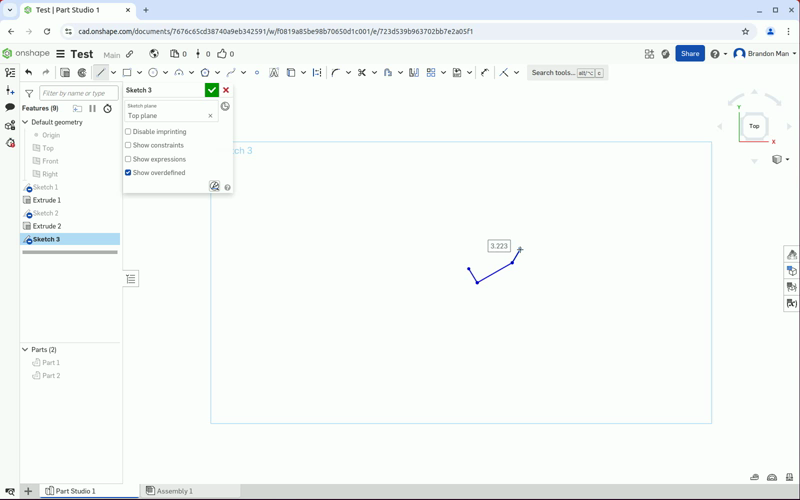
mouse_move(550, 249)
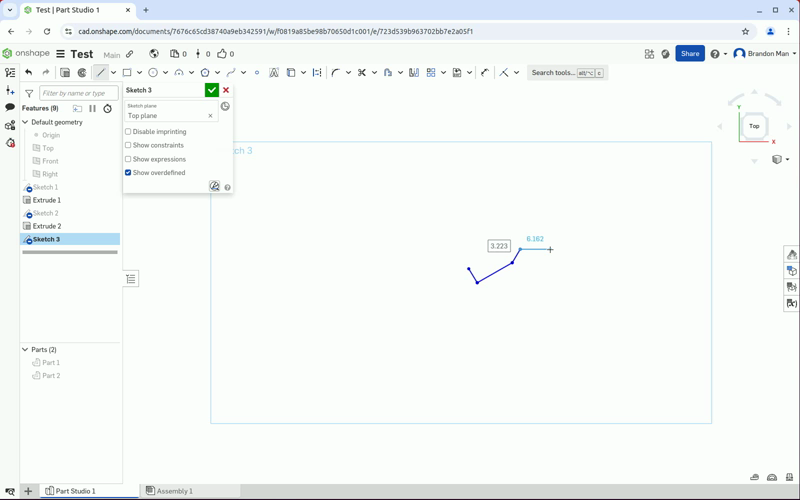
mouse_move(504, 249)
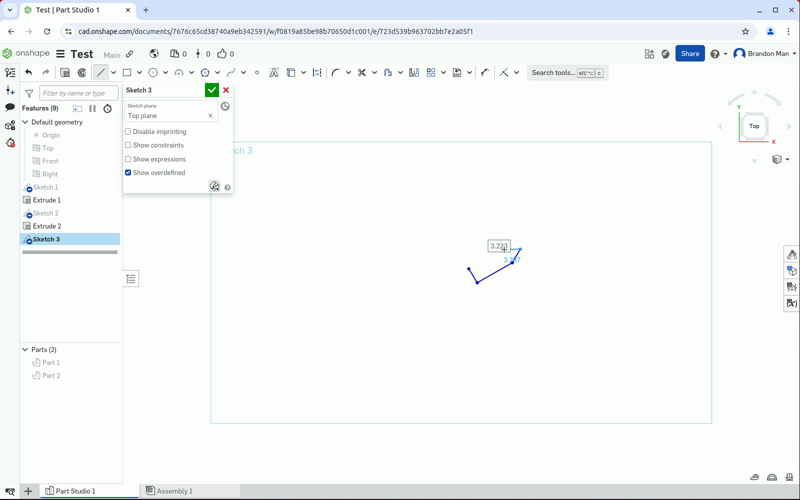
click(504, 249)
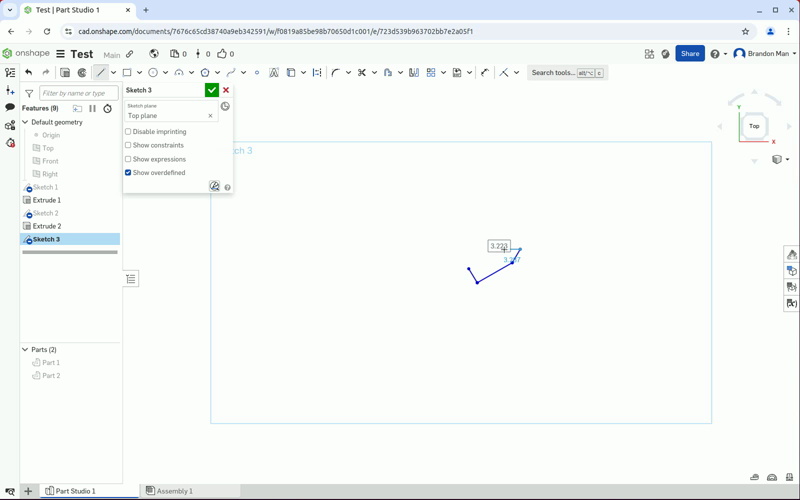
key_up(shift)
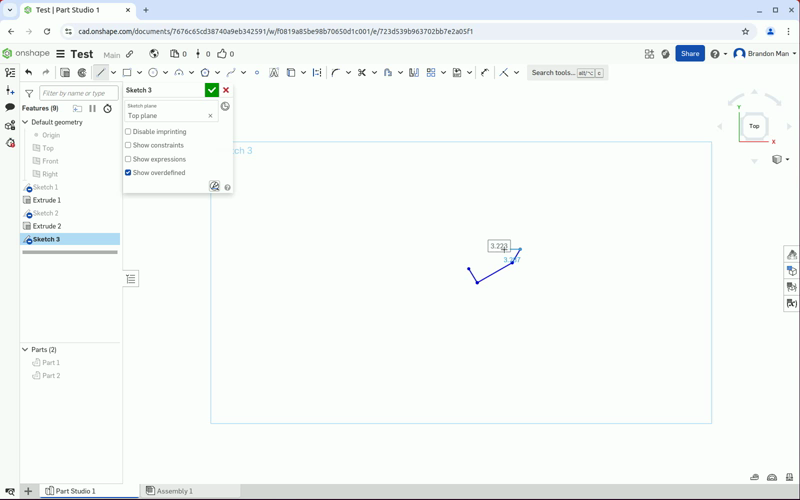
mouse_move(534, 249)
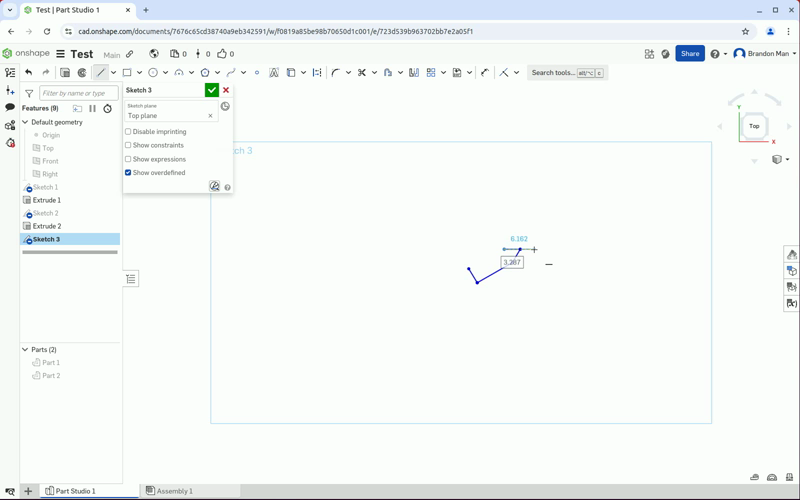
key_down(shift)
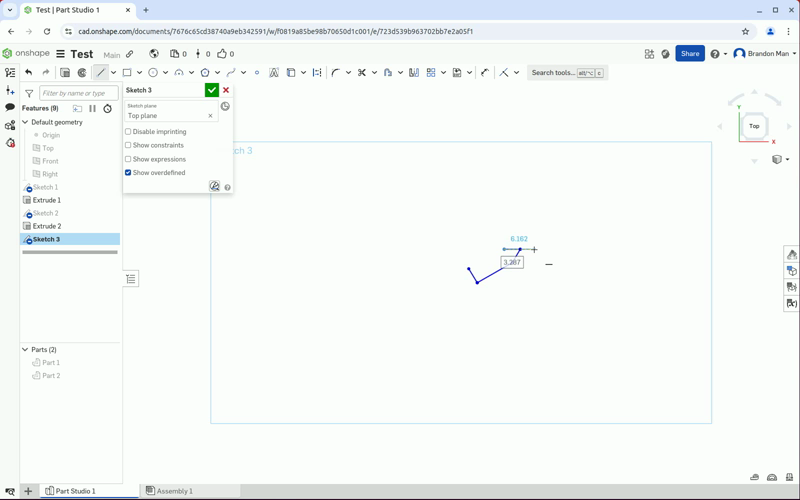
mouse_move(468, 268)
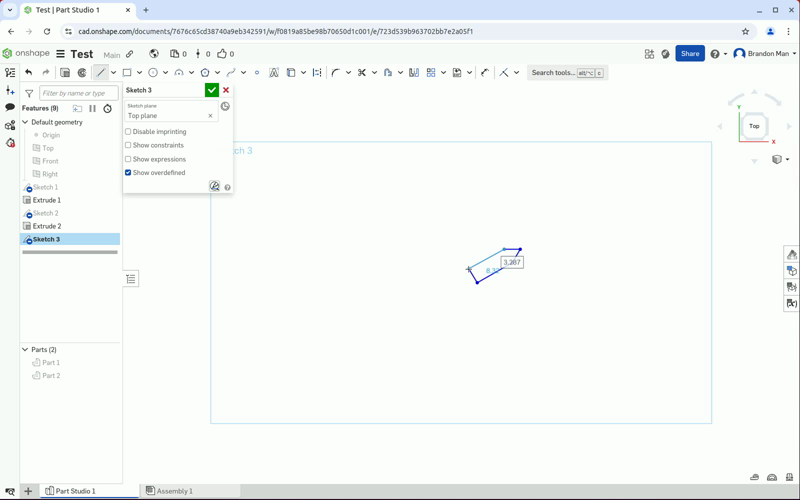
key_up(shift)
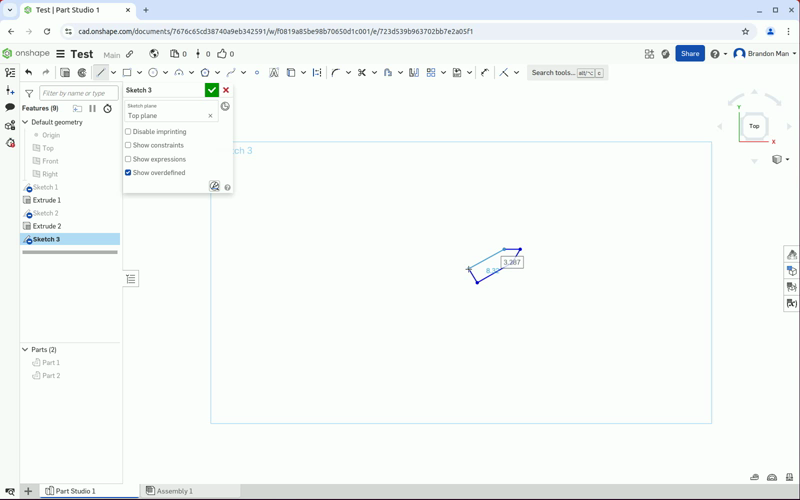
click(468, 268)
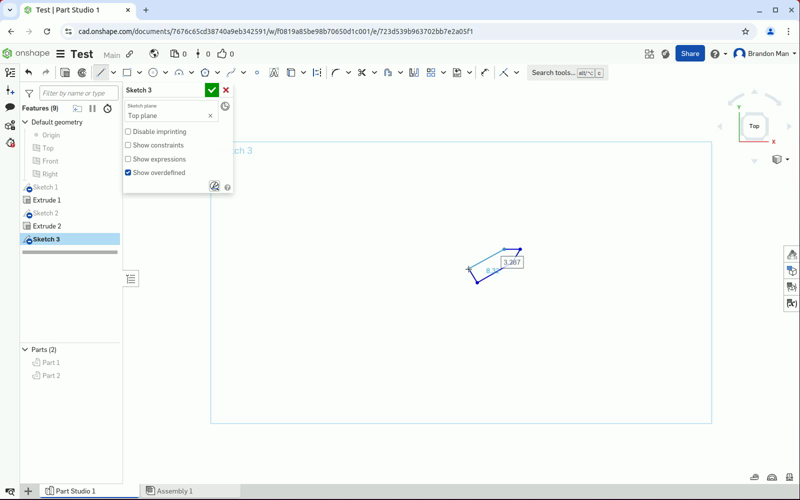
key(esc)
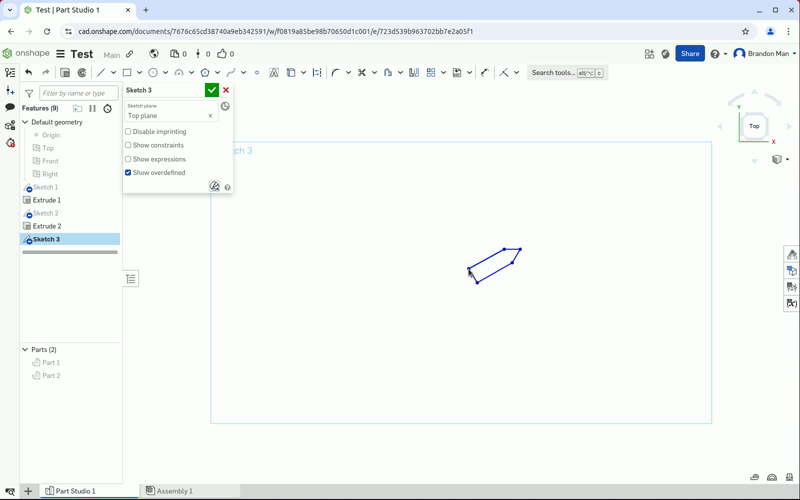
mouse_move(488, 263)
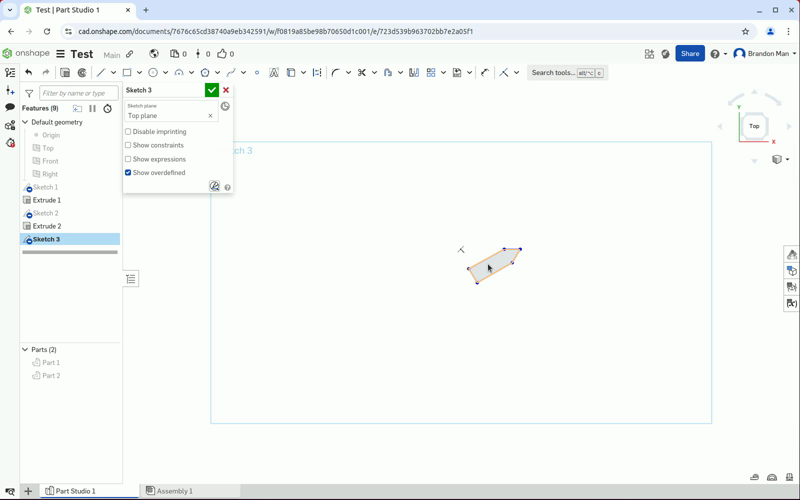
scroll(6)
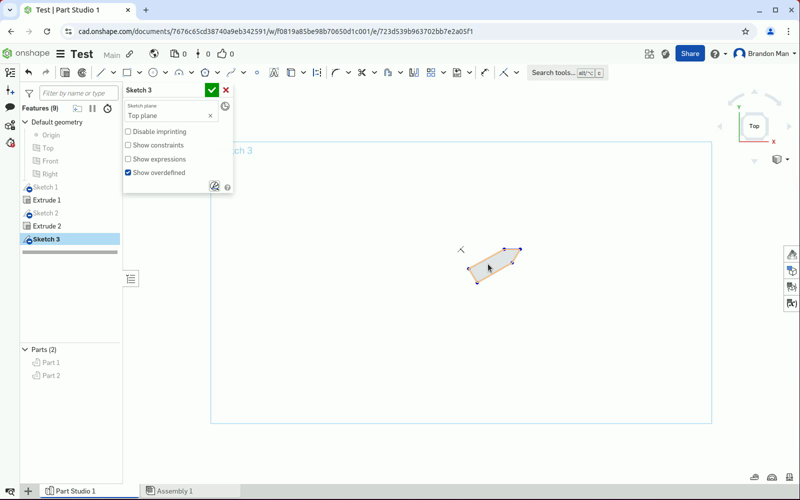
scroll(6)
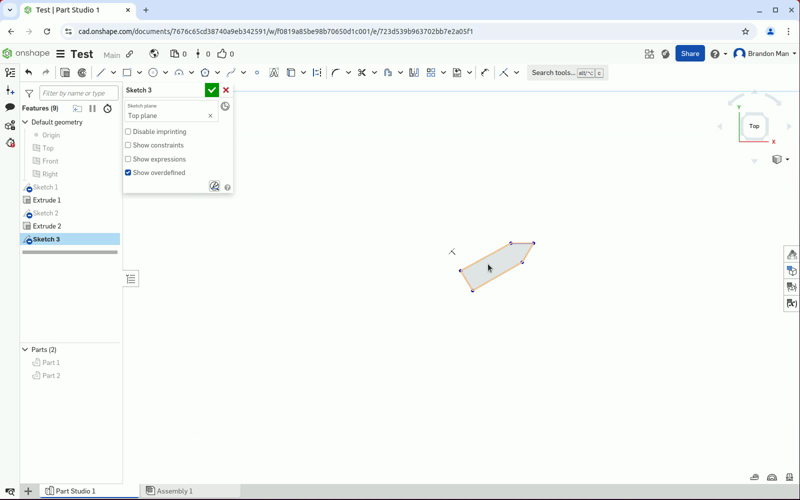
scroll(6)
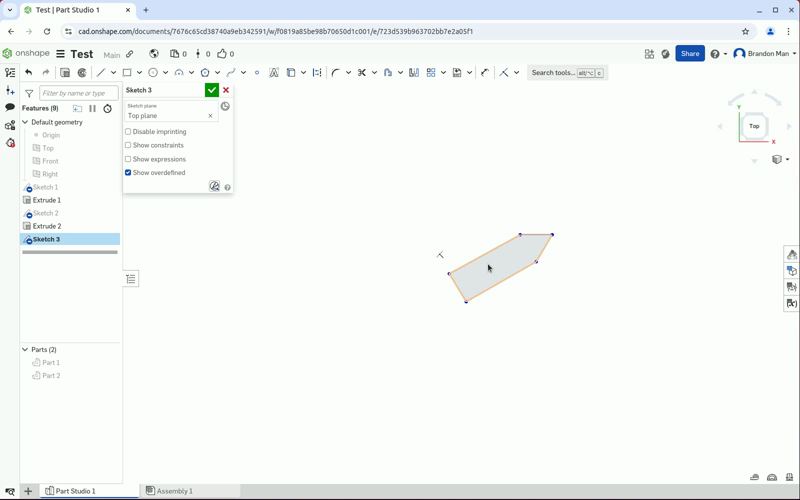
scroll(6)
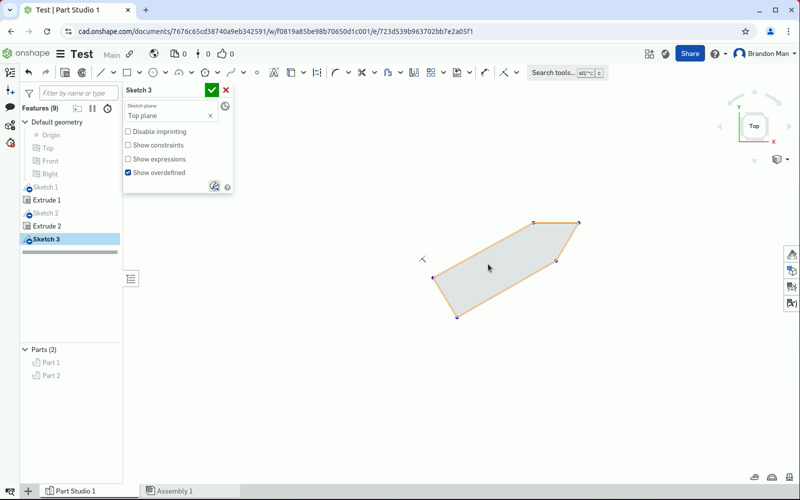
scroll(6)
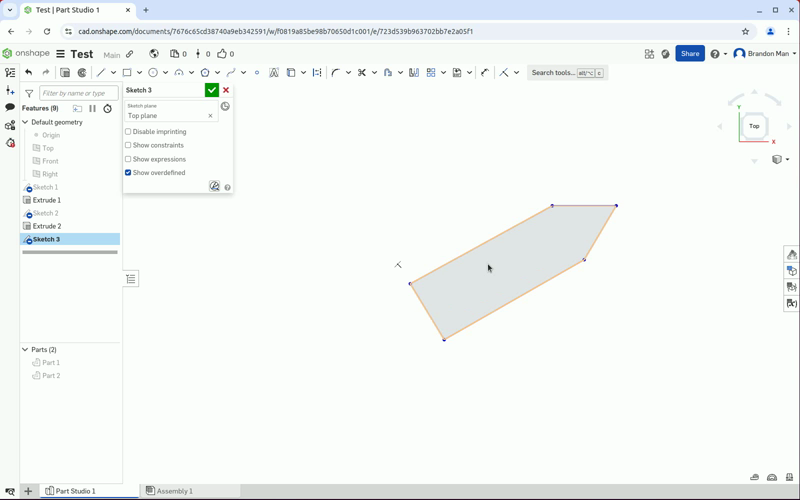
scroll(6)
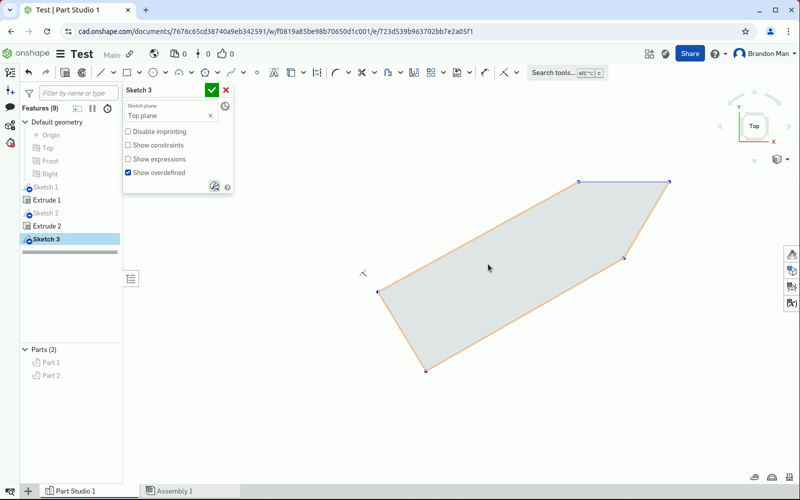
scroll(6)
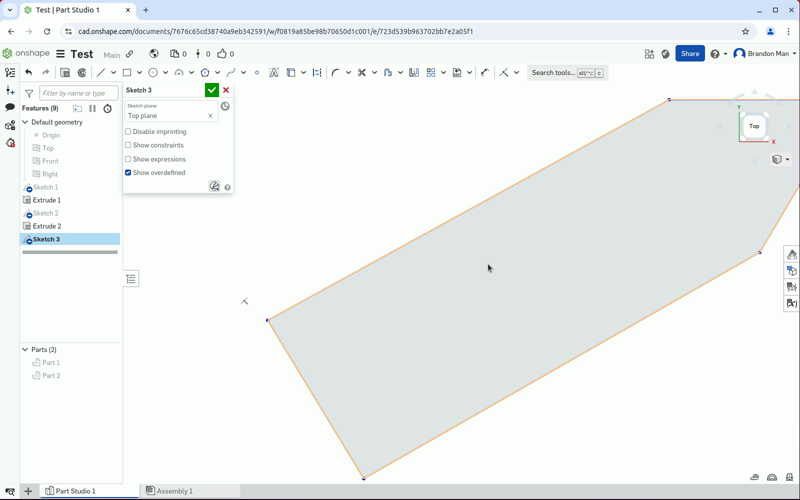
click(488, 263)
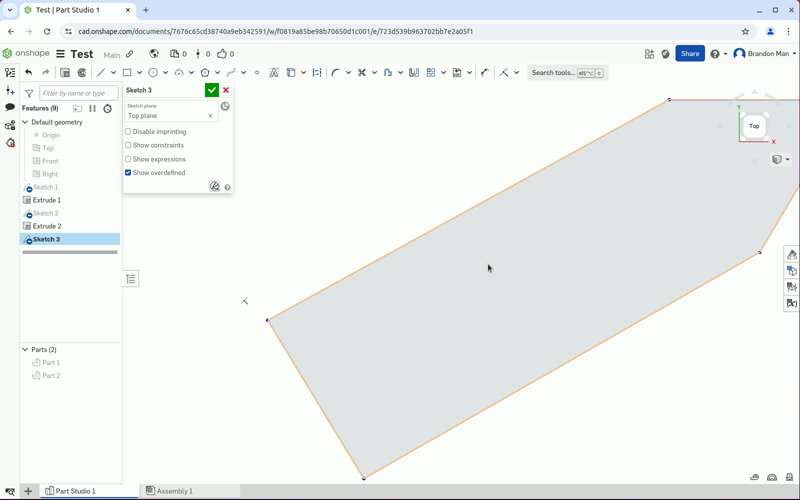
scroll(-6)
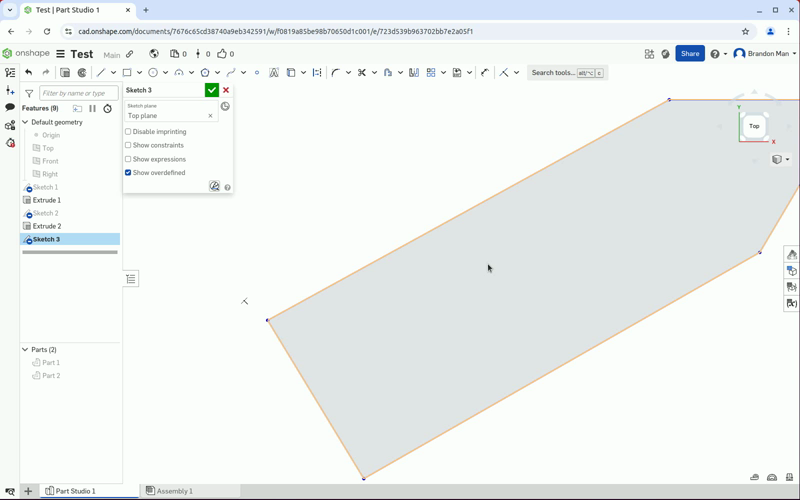
scroll(-6)
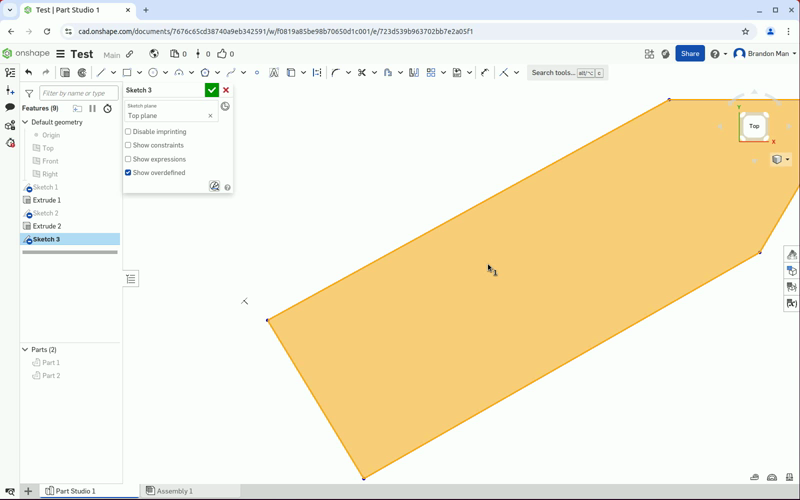
scroll(-6)
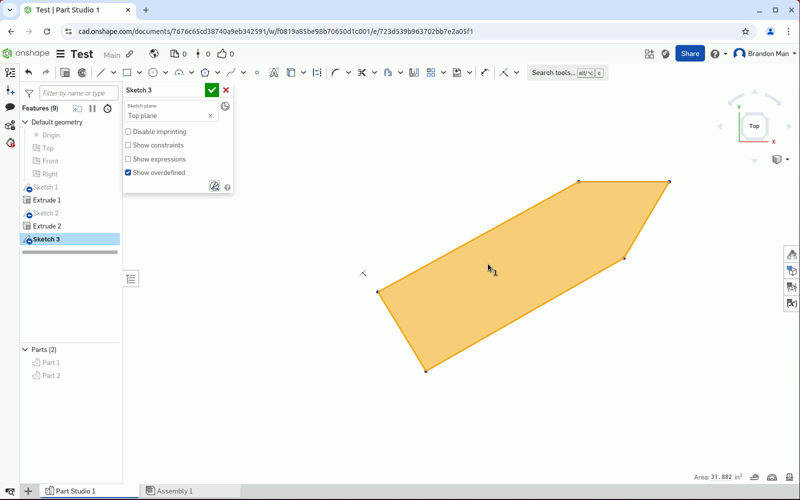
scroll(-6)
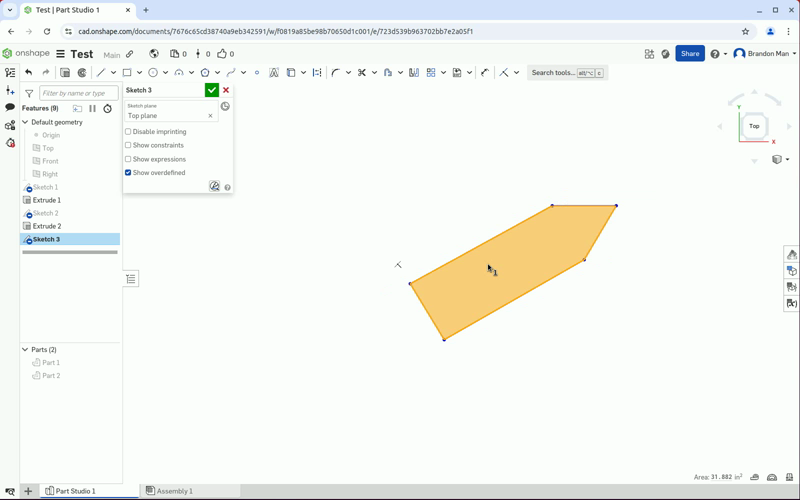
scroll(-6)
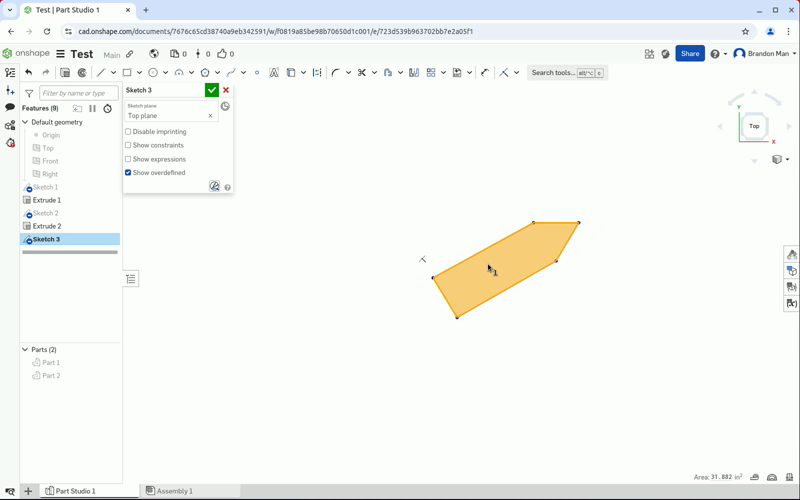
scroll(-6)
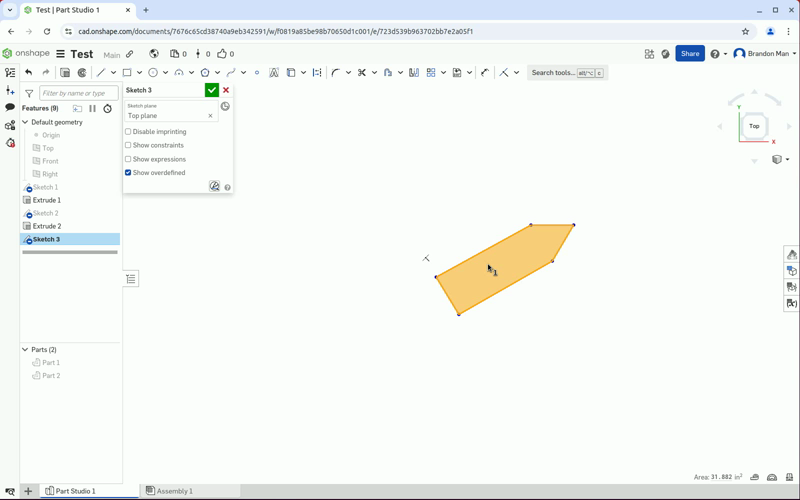
scroll(-6)
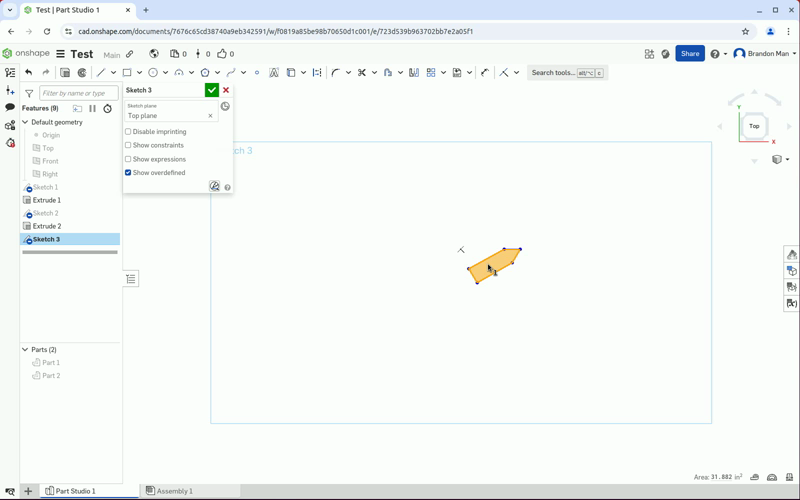
mouse_move(73, 352)
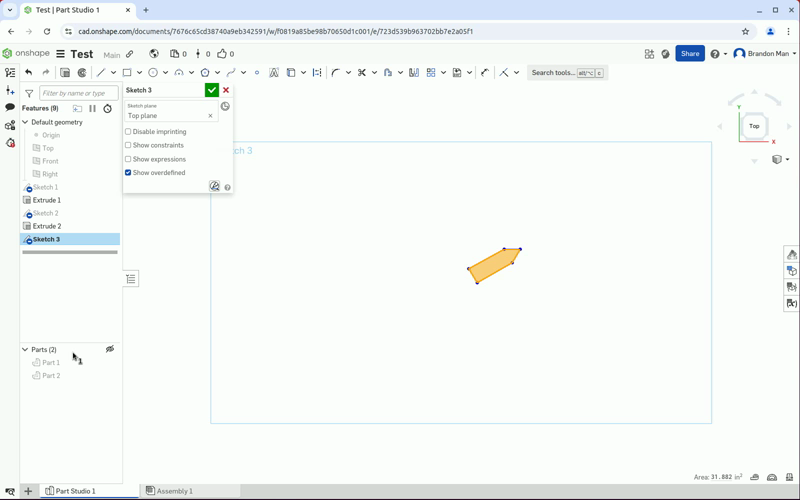
key(shift+y)
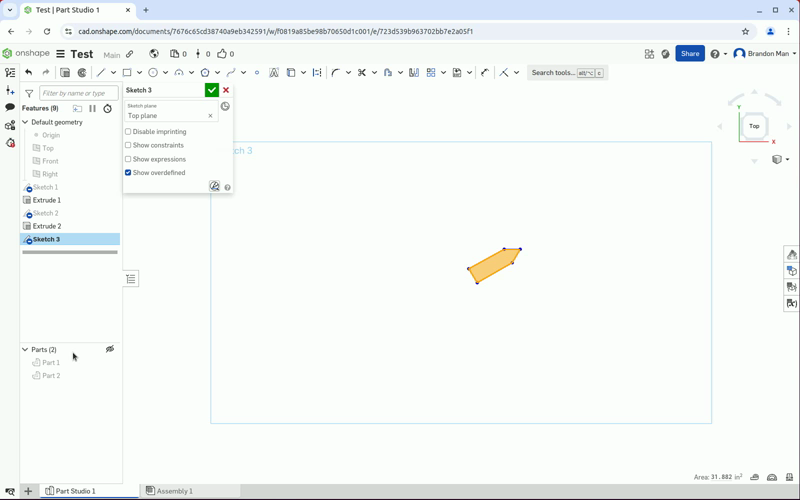
key(shift+e)
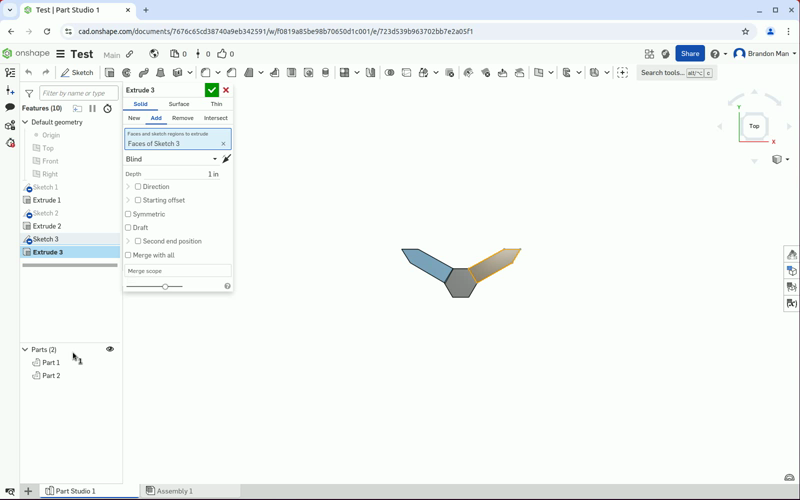
mouse_move(143, 106)
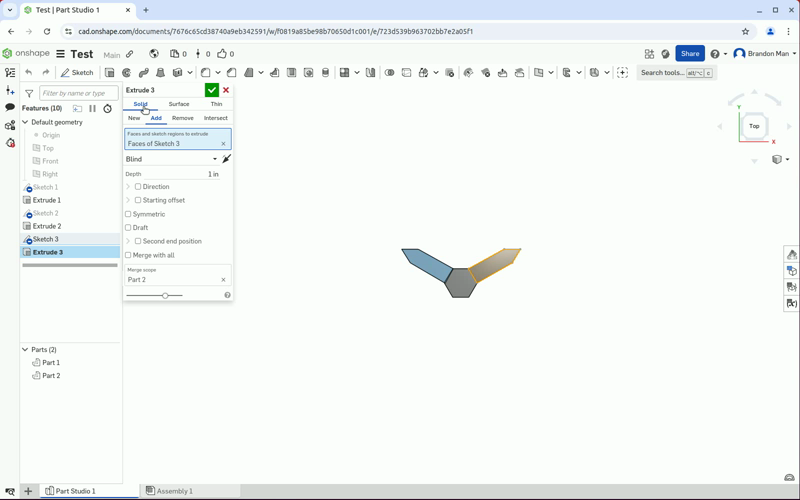
click(143, 106)
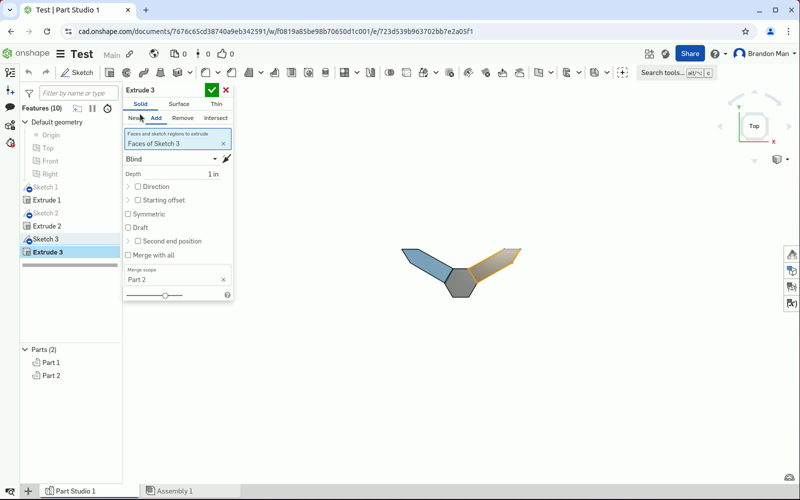
mouse_move(137, 120)
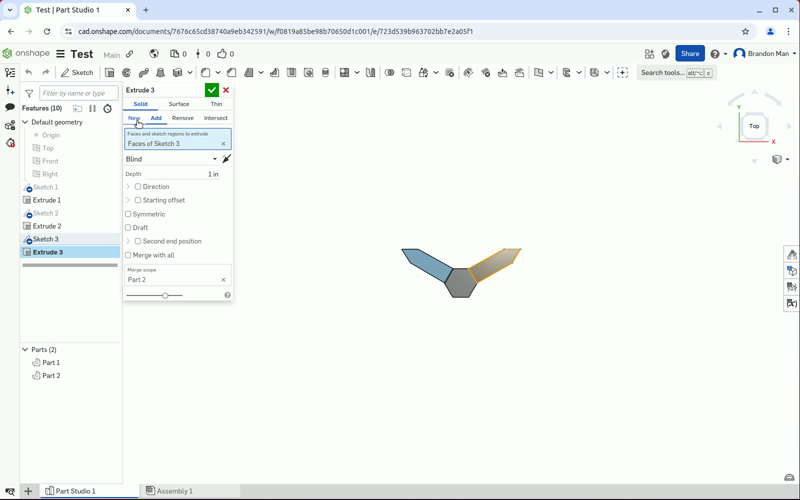
click(137, 120)
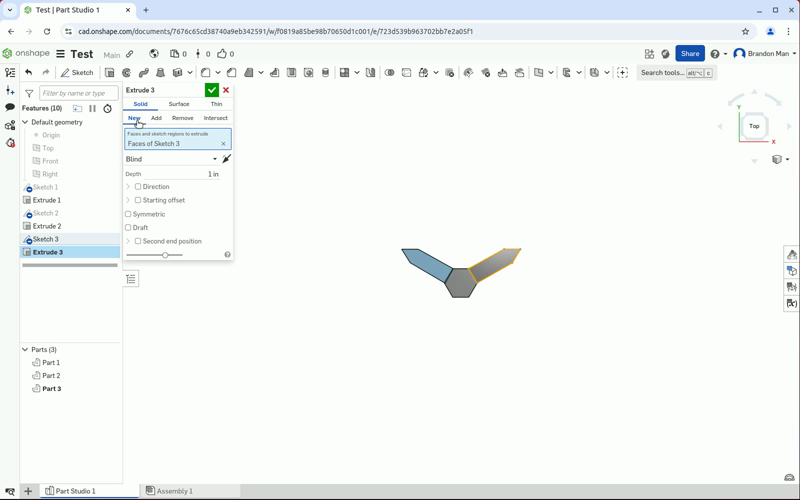
key(tab, 4)
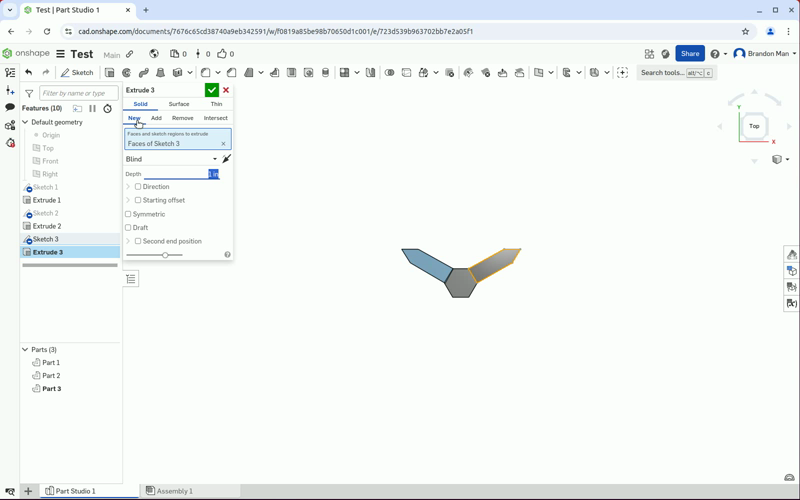
text(0.481)
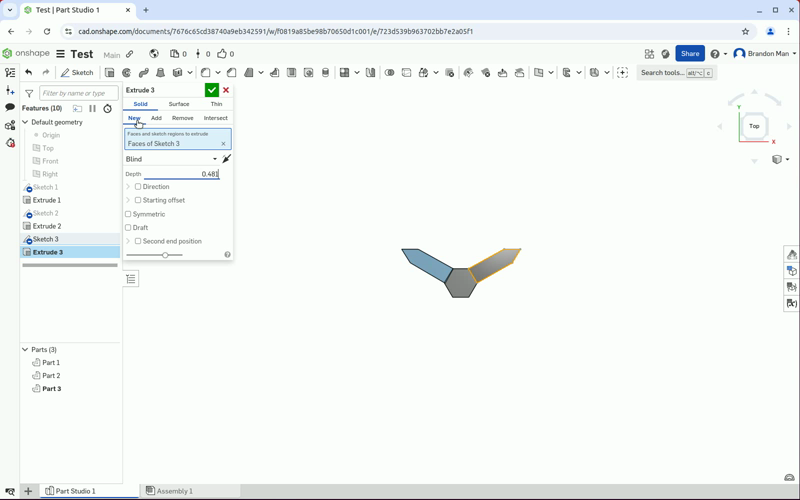
key(enter)
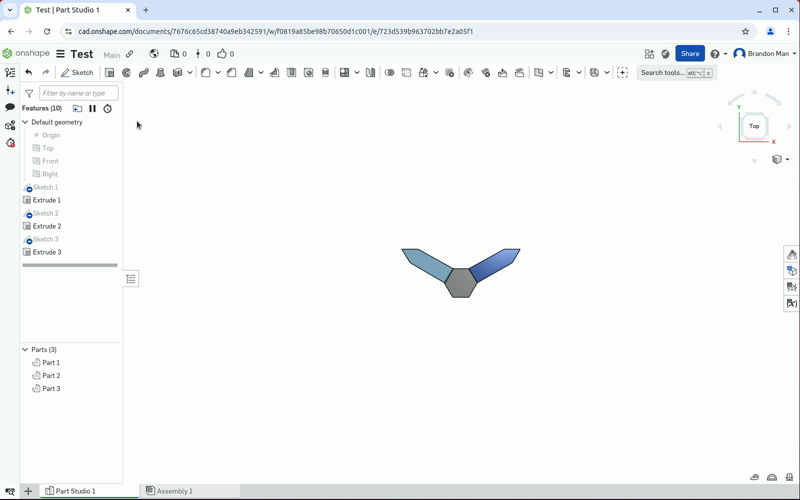
key(shift+h)
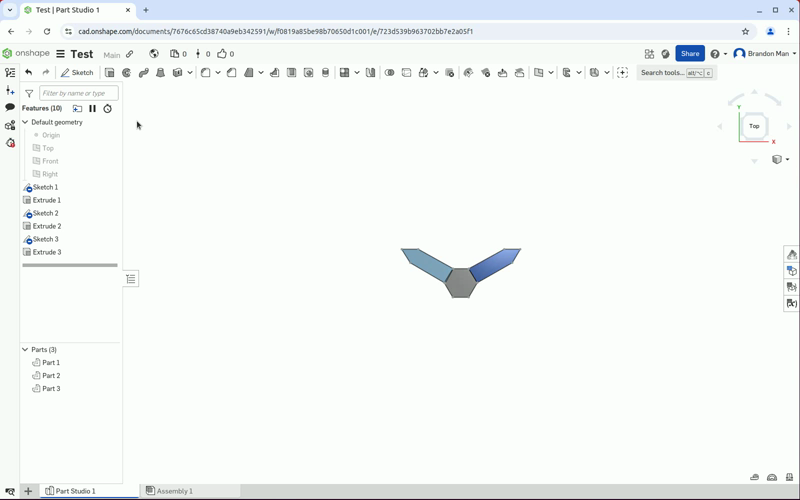
key(shift+h)
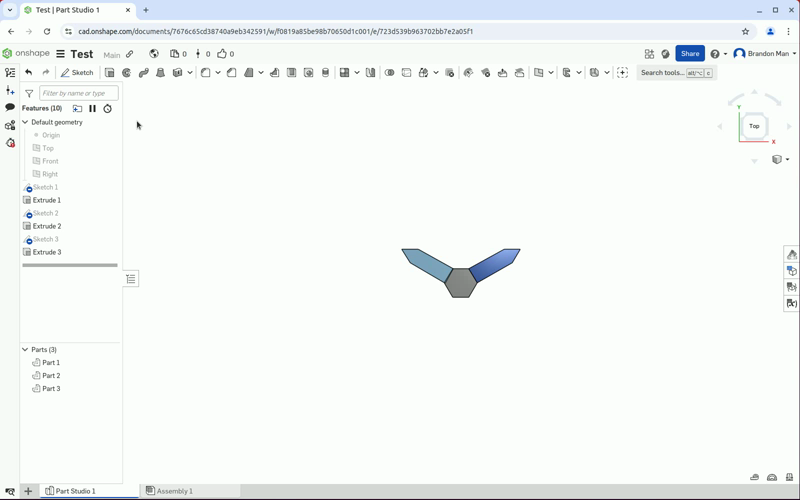
mouse_move(73, 189)
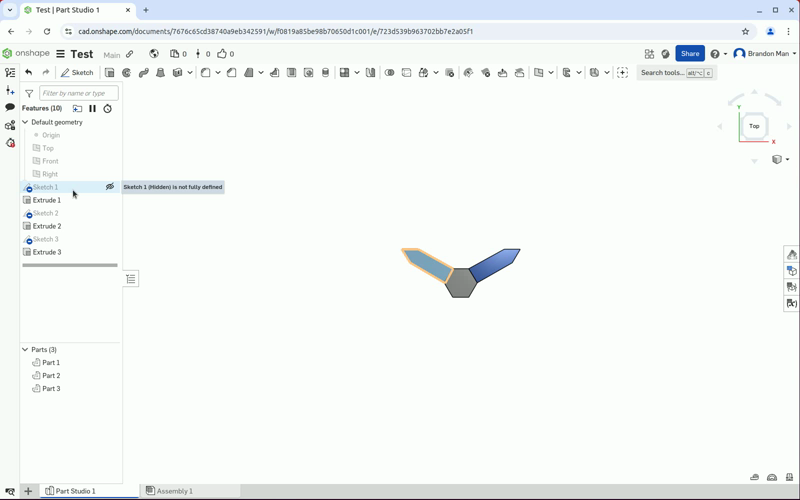
click(73, 189)
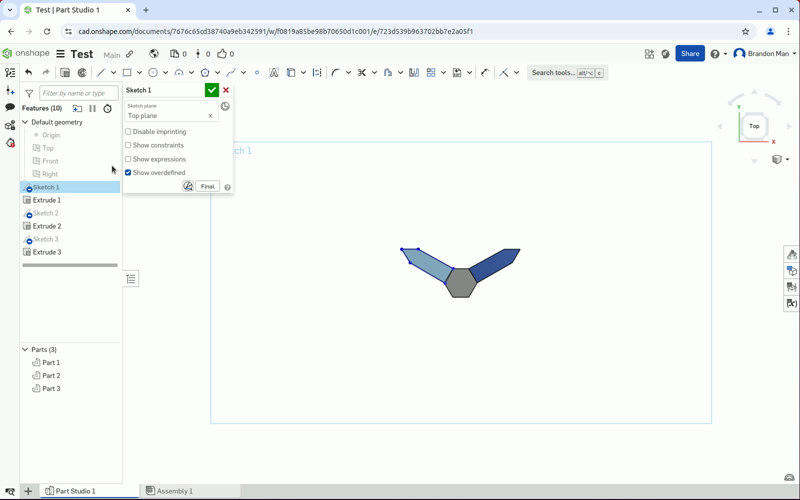
mouse_move(229, 92)
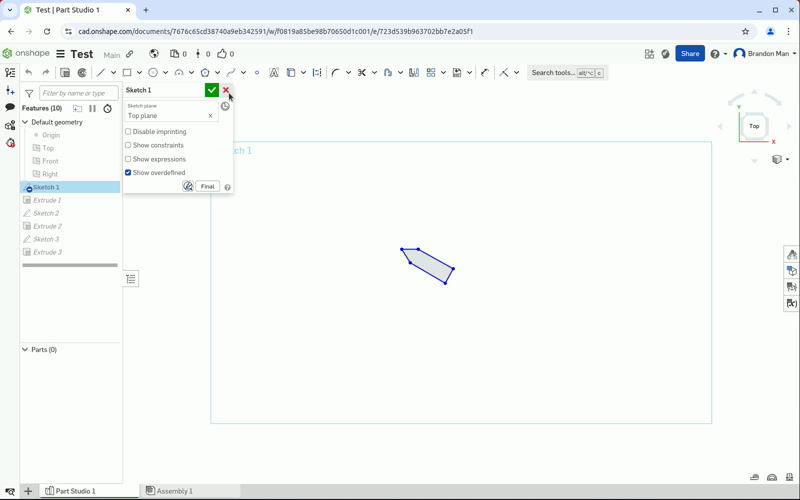
click(229, 92)
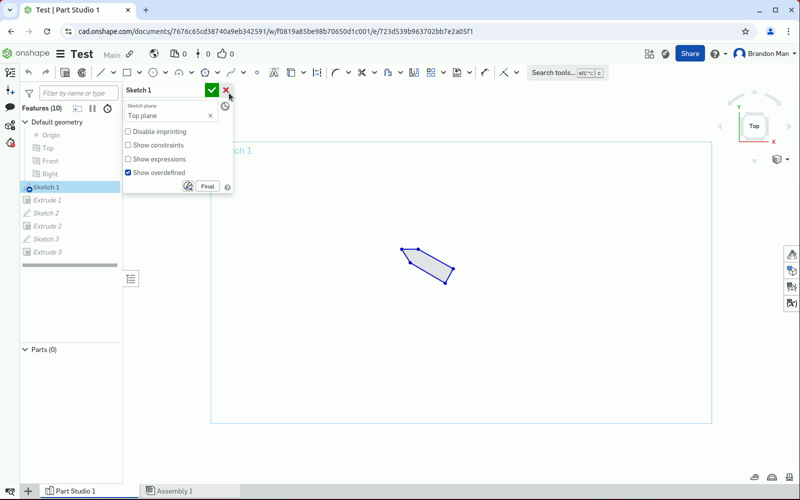
key(shift+s)
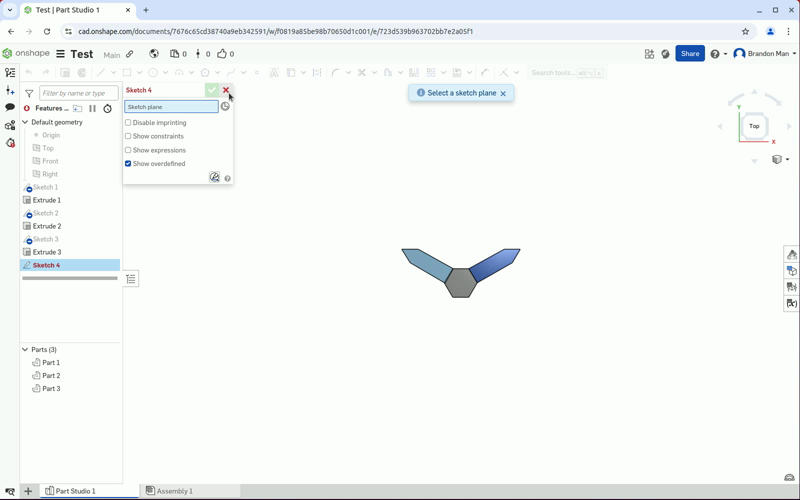
mouse_move(73, 150)
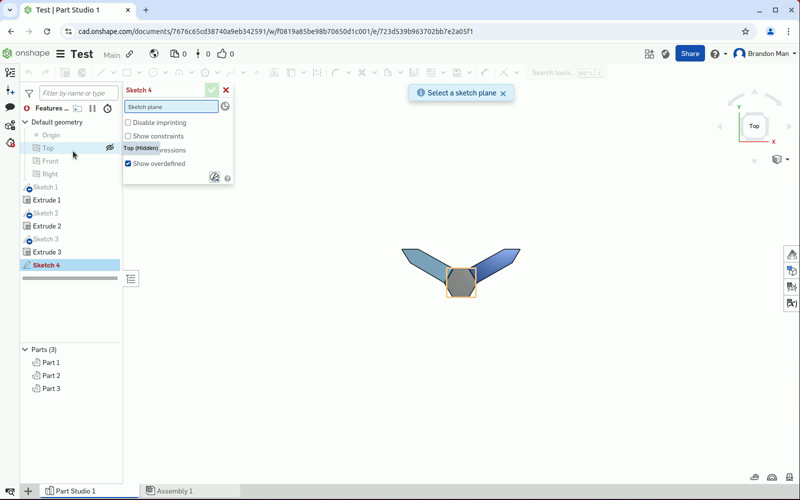
click(73, 150)
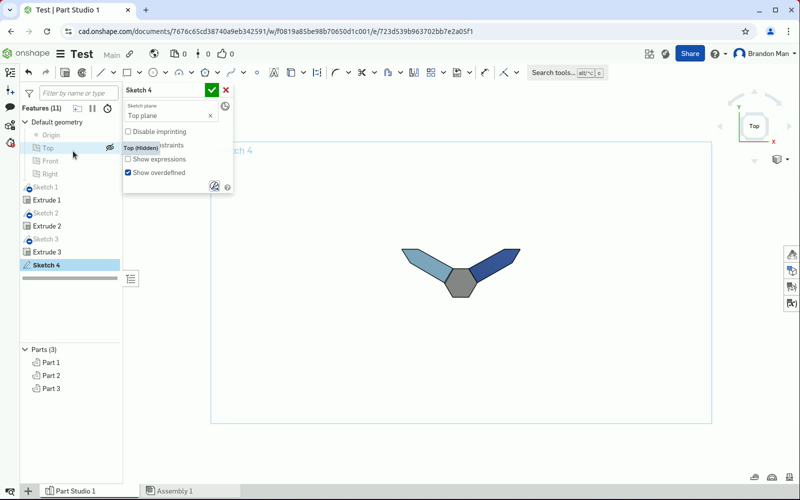
mouse_move(73, 352)
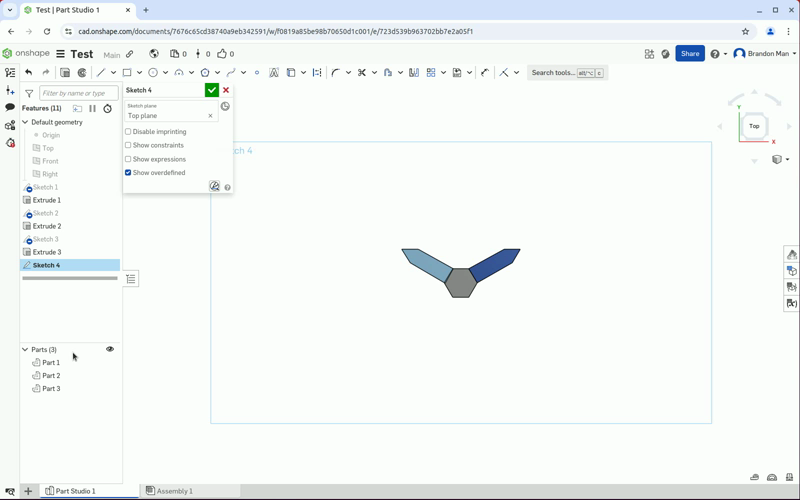
key(y)
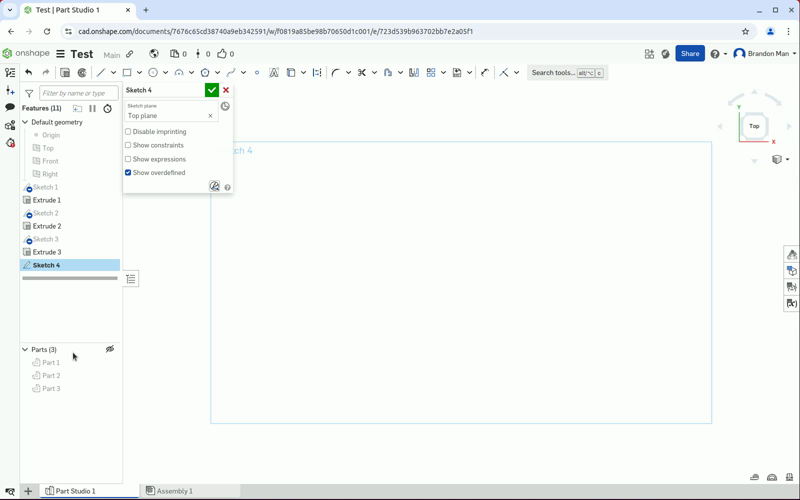
key(l)
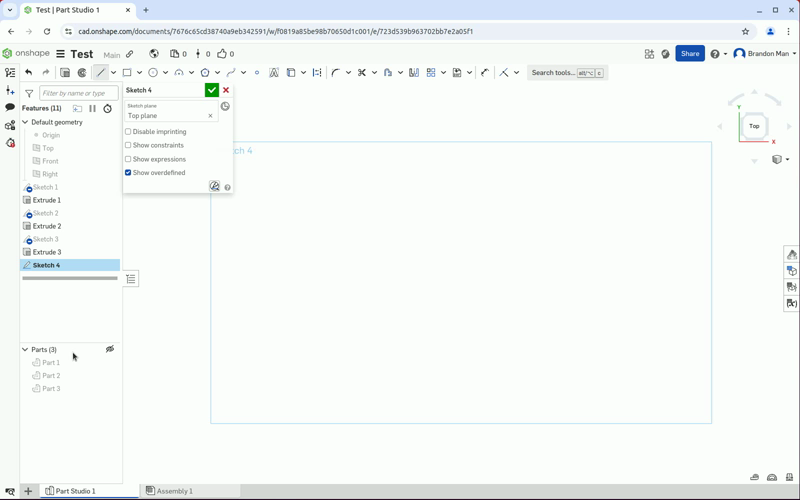
key_down(shift)
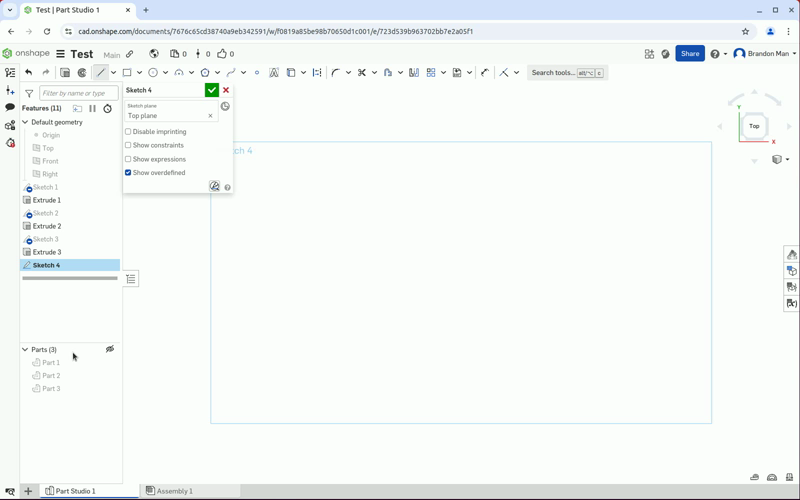
mouse_move(452, 336)
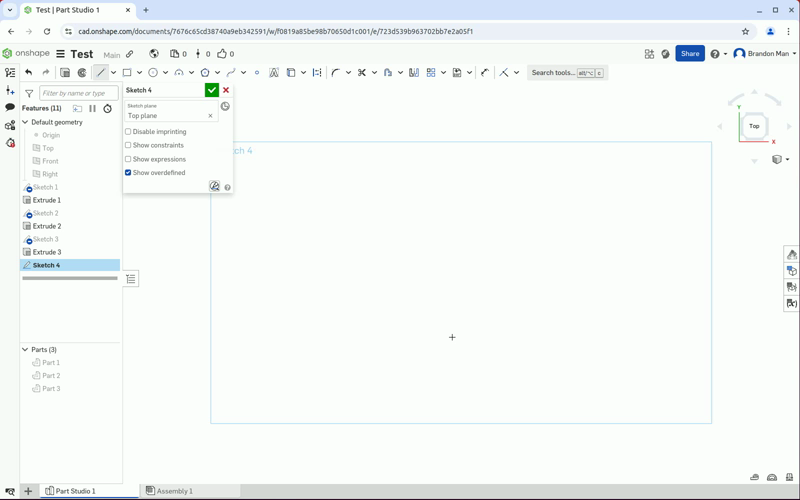
click(452, 336)
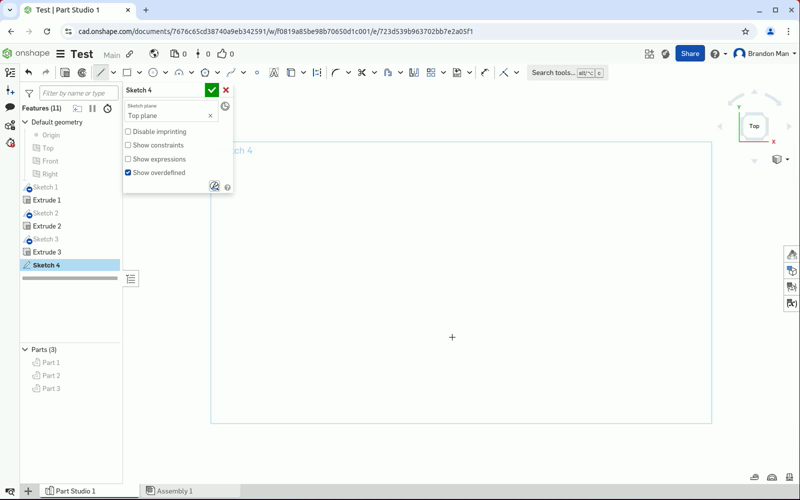
key_up(shift)
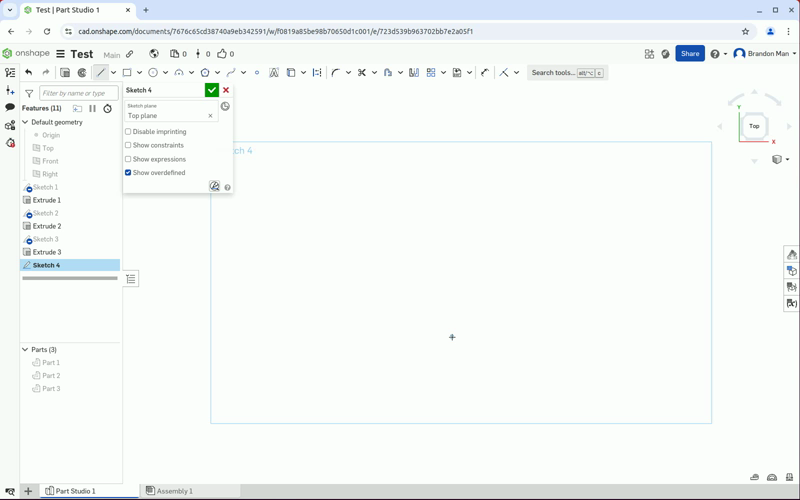
key_down(shift)
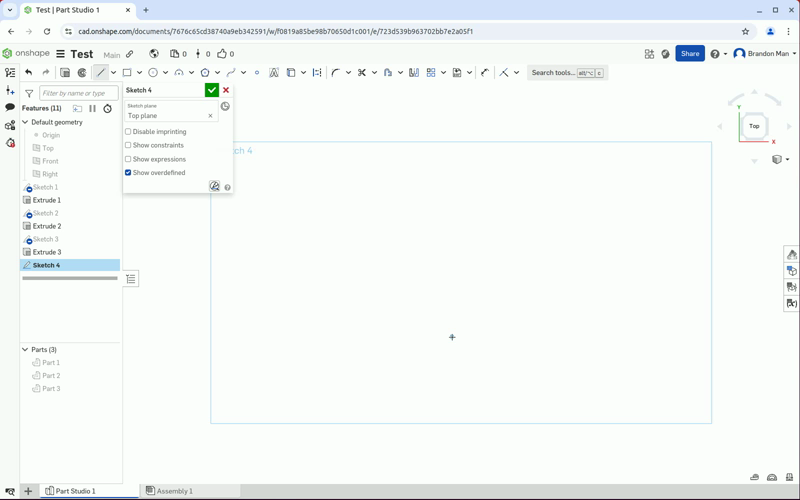
mouse_move(482, 336)
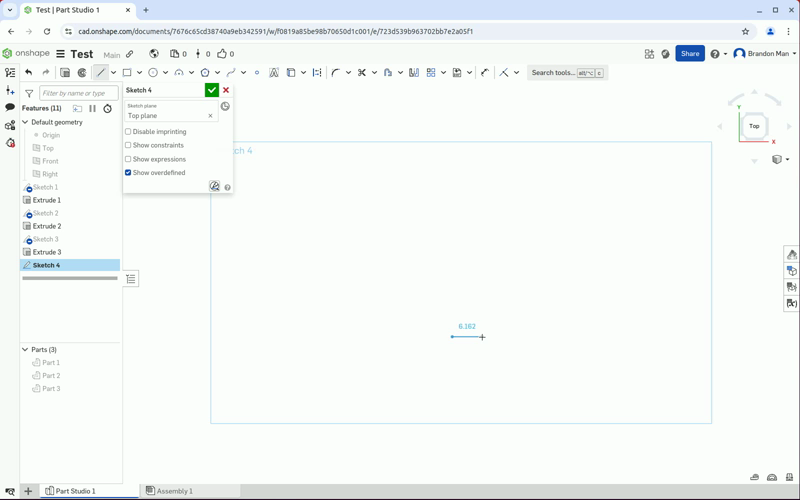
mouse_move(460, 351)
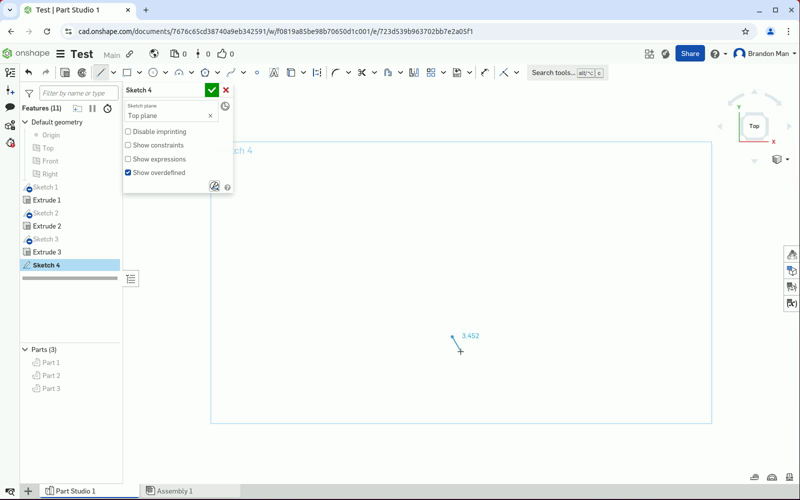
click(460, 351)
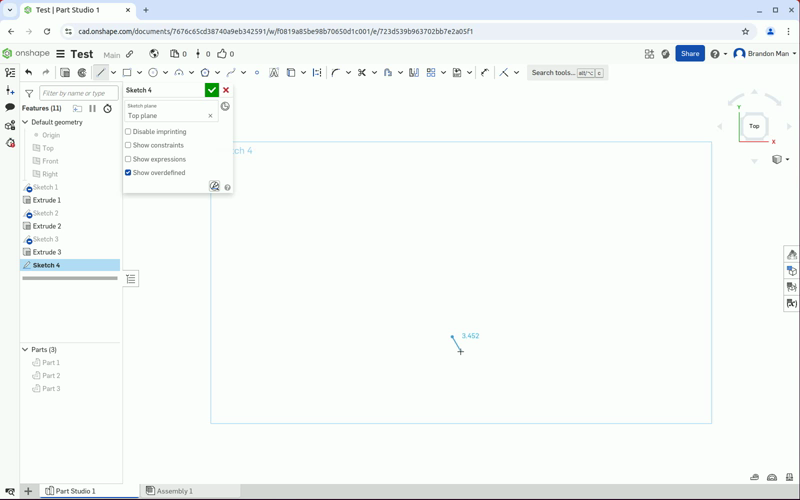
key_up(shift)
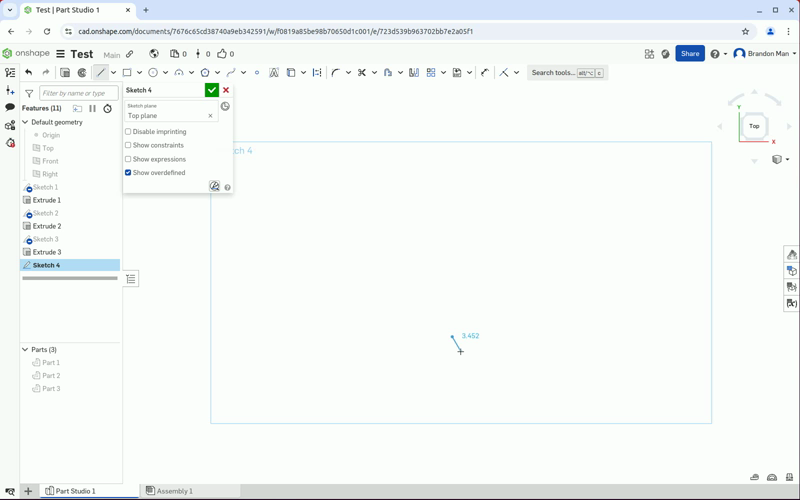
key_down(shift)
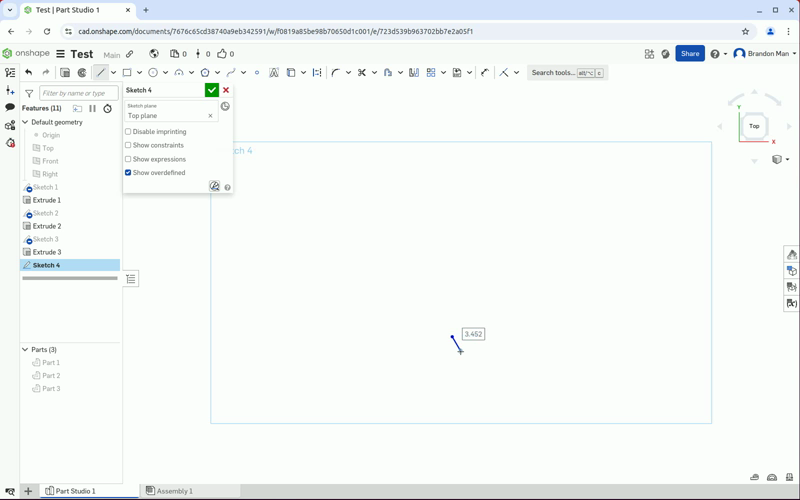
mouse_move(490, 351)
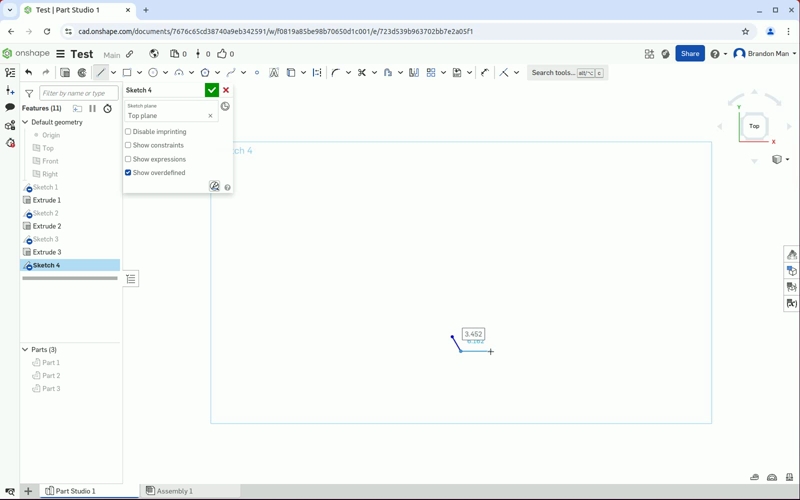
mouse_move(469, 336)
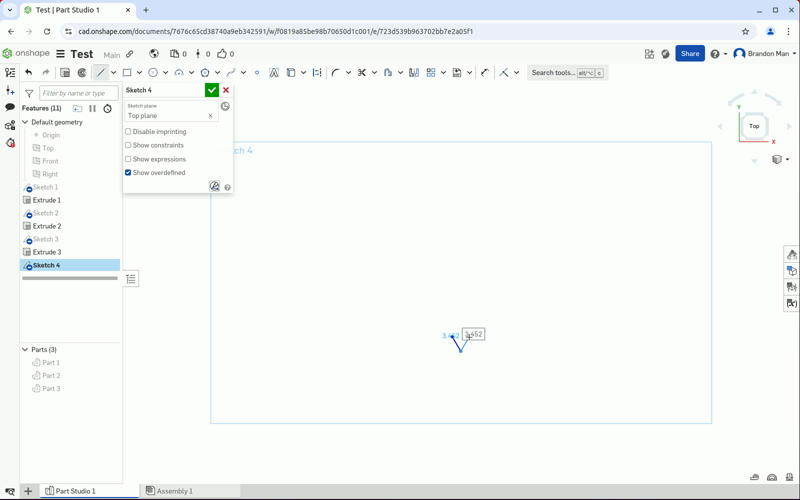
click(469, 336)
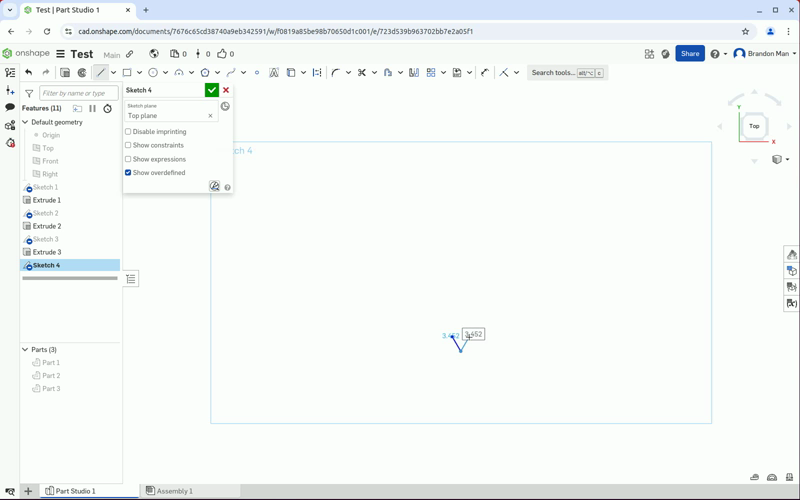
key_up(shift)
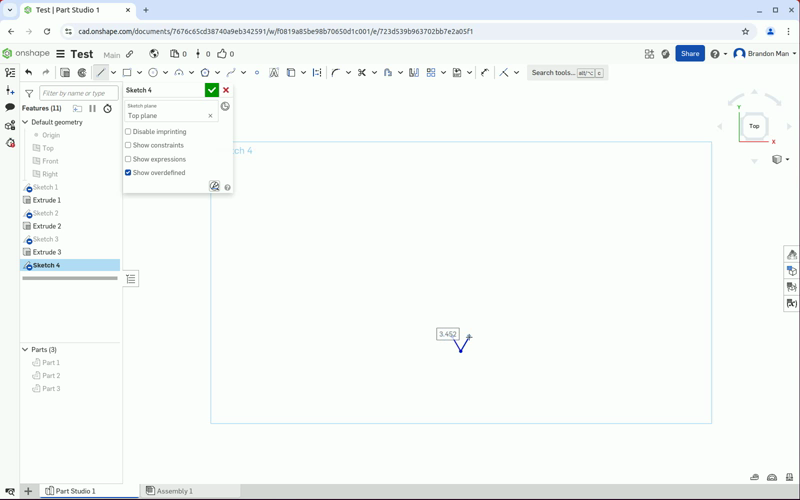
key_down(shift)
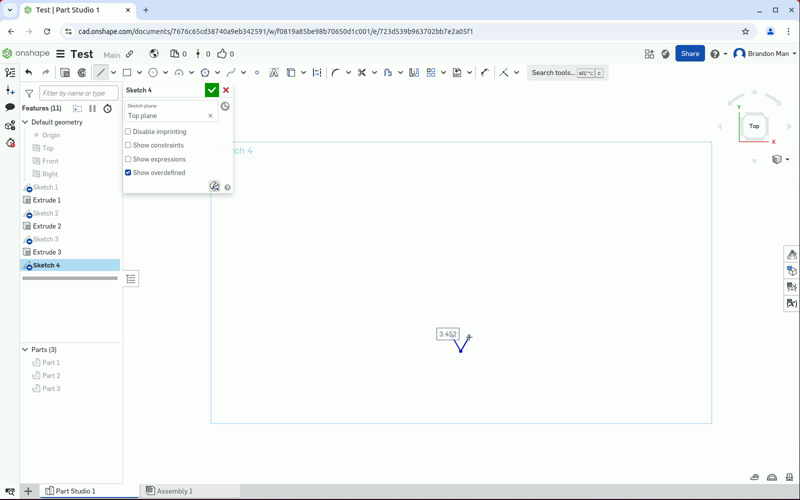
mouse_move(499, 336)
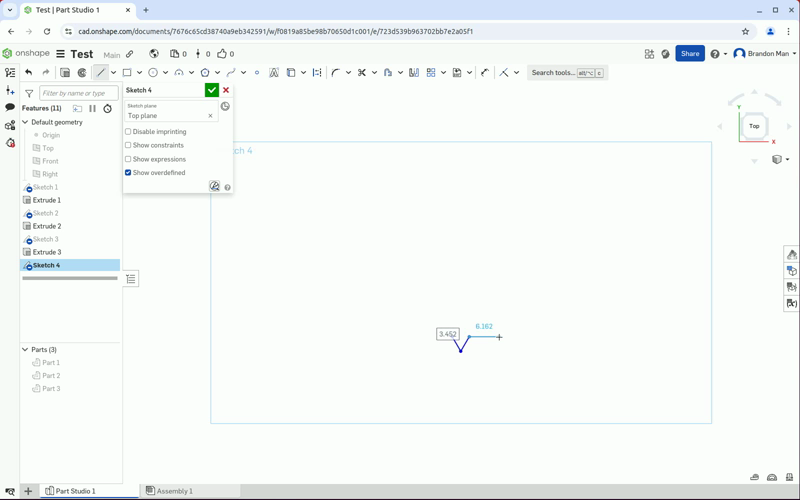
mouse_move(469, 296)
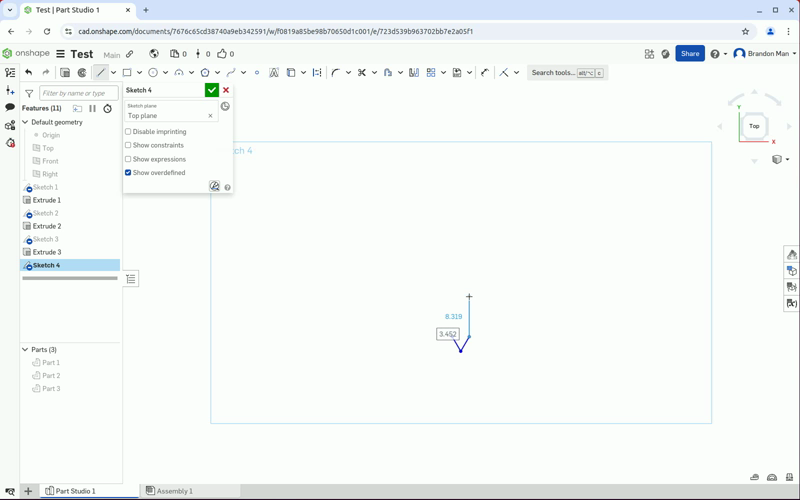
click(469, 296)
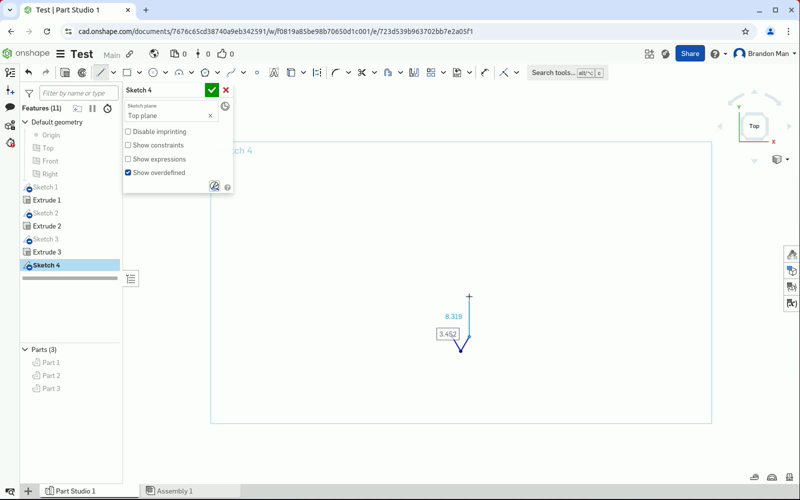
key_up(shift)
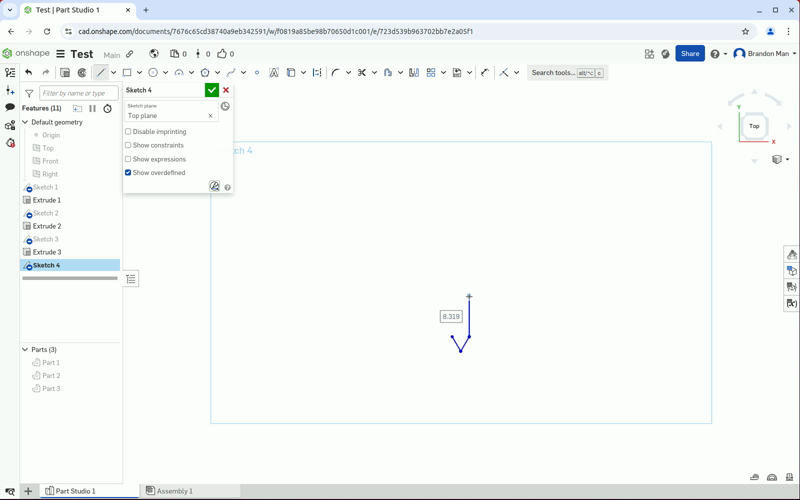
key_down(shift)
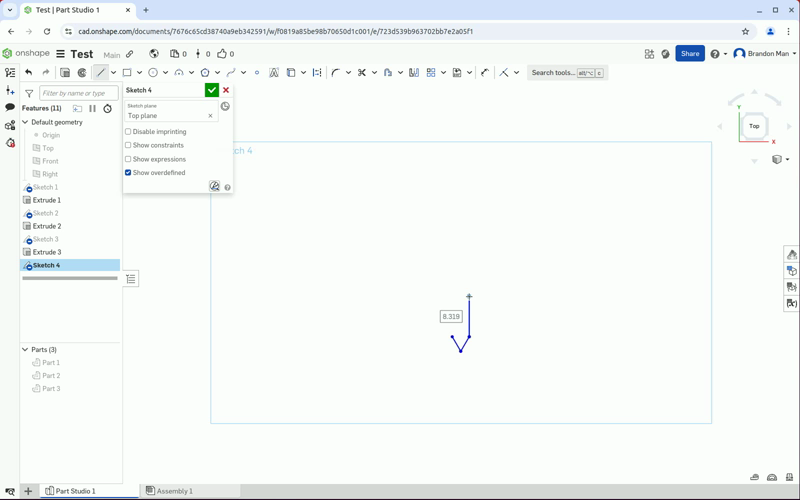
mouse_move(499, 296)
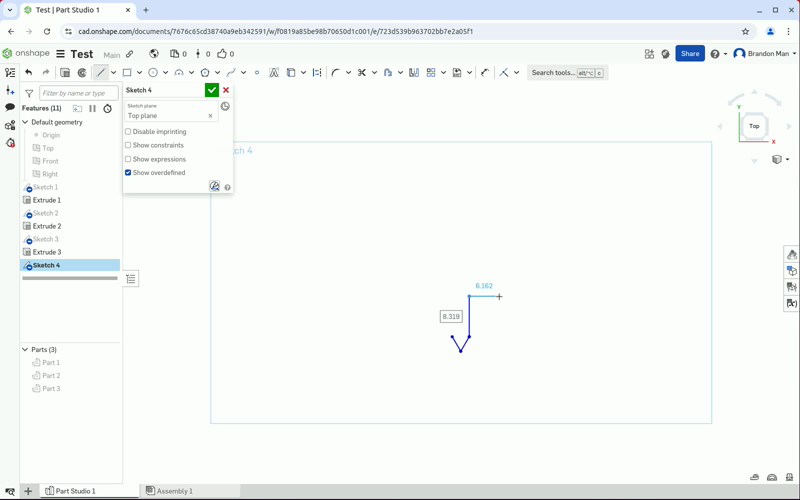
mouse_move(452, 296)
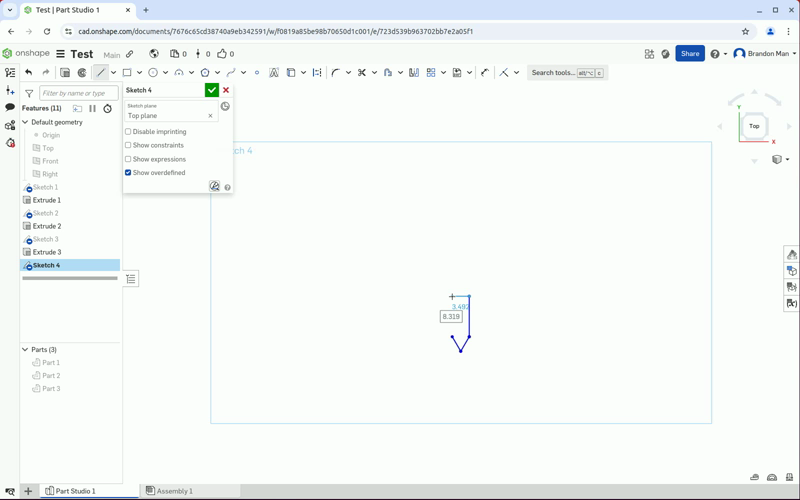
click(452, 296)
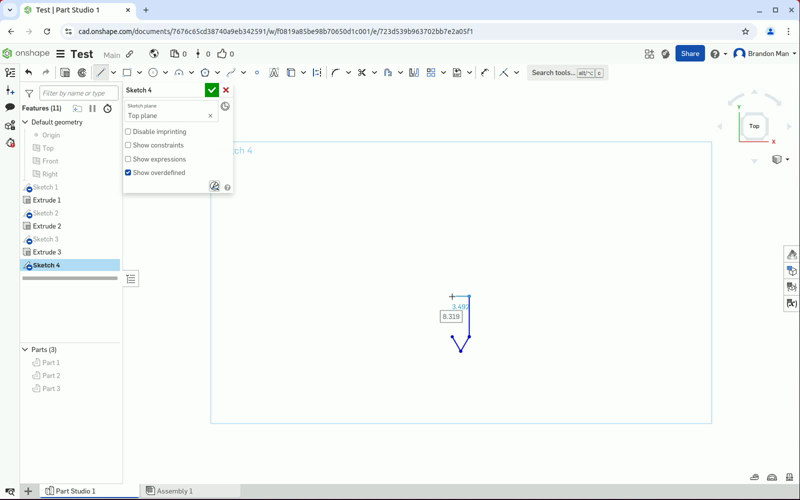
key_up(shift)
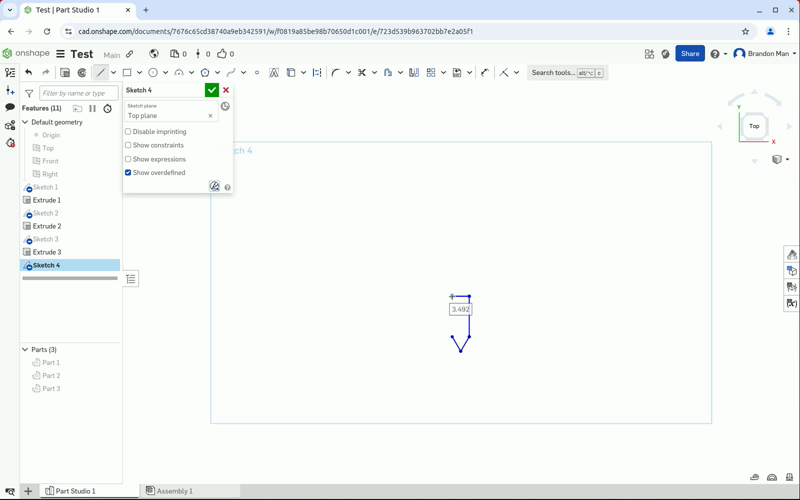
mouse_move(482, 296)
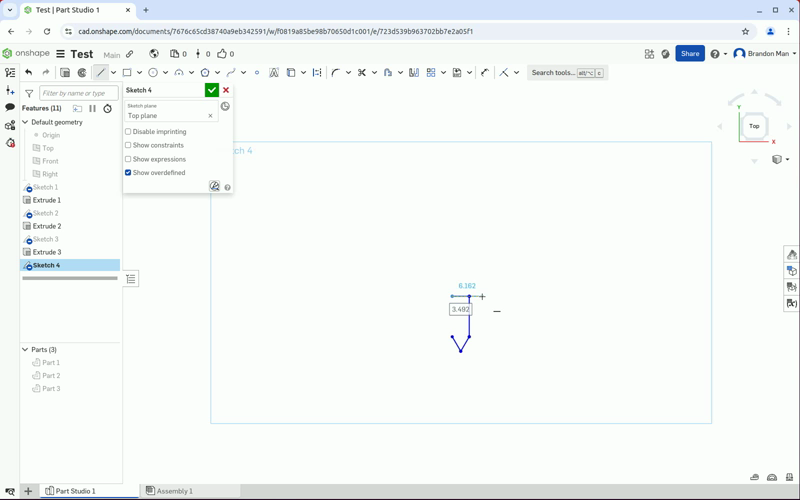
key_down(shift)
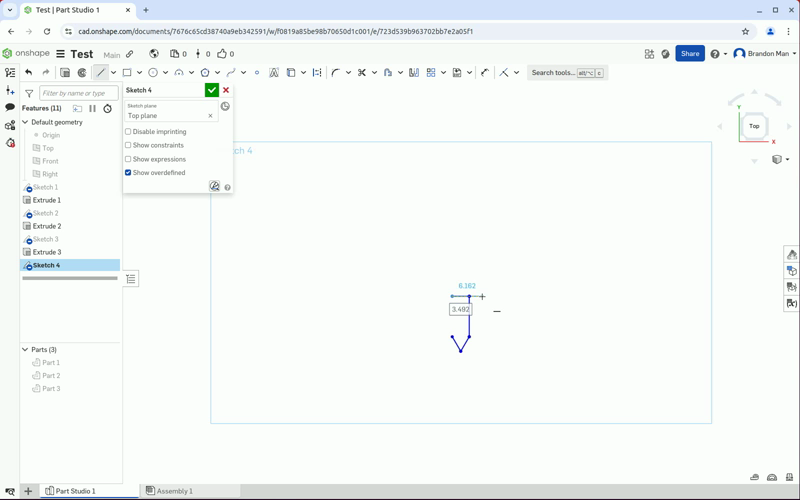
mouse_move(452, 336)
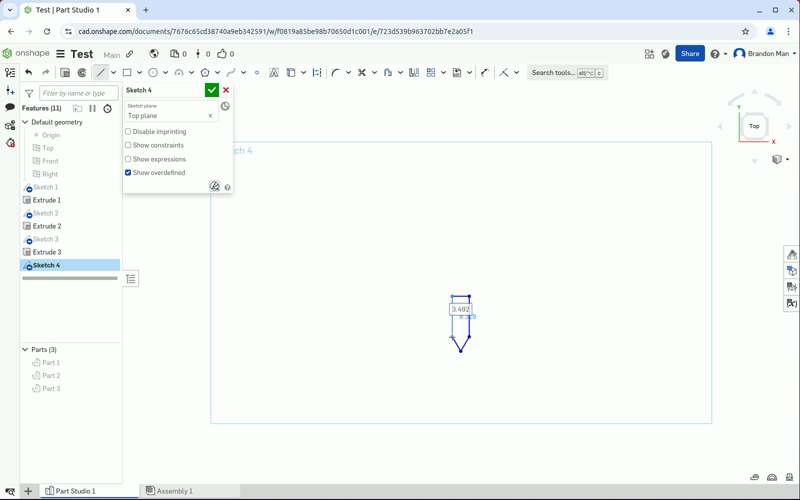
key_up(shift)
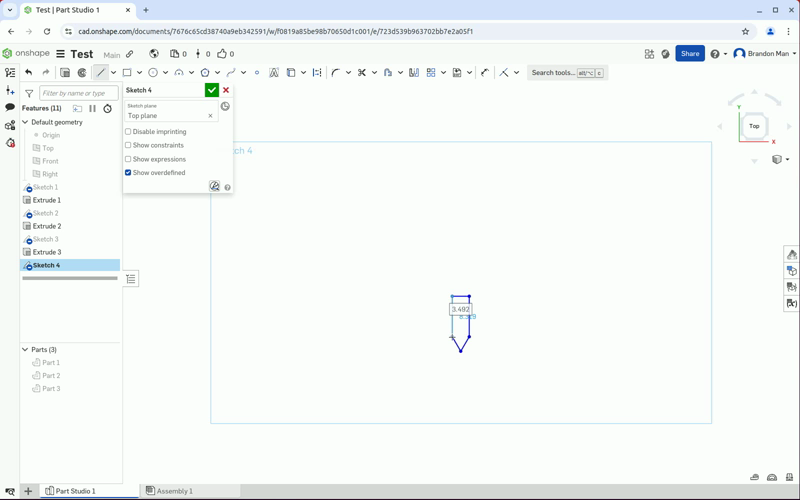
click(452, 336)
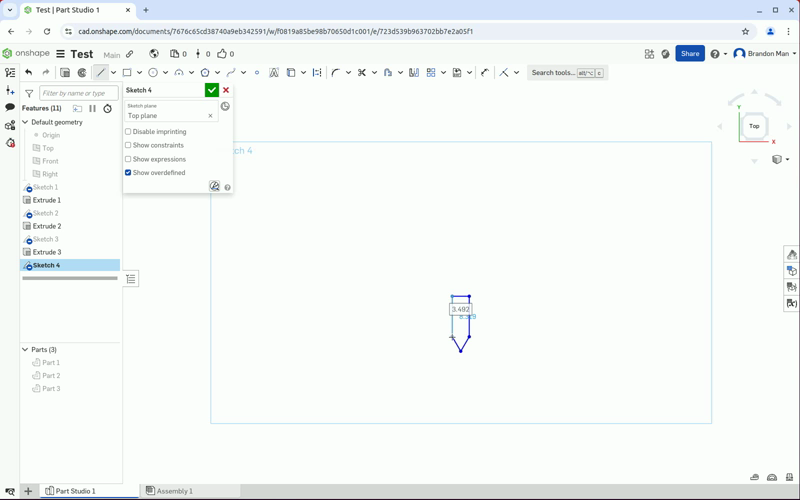
key(esc)
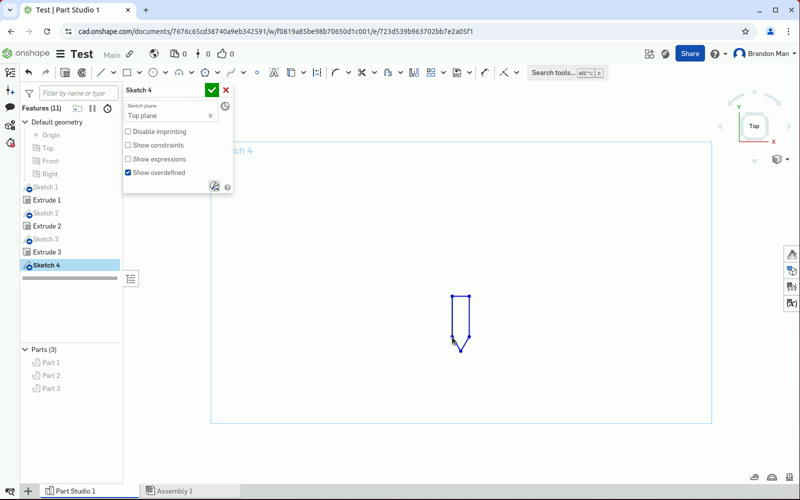
mouse_move(454, 331)
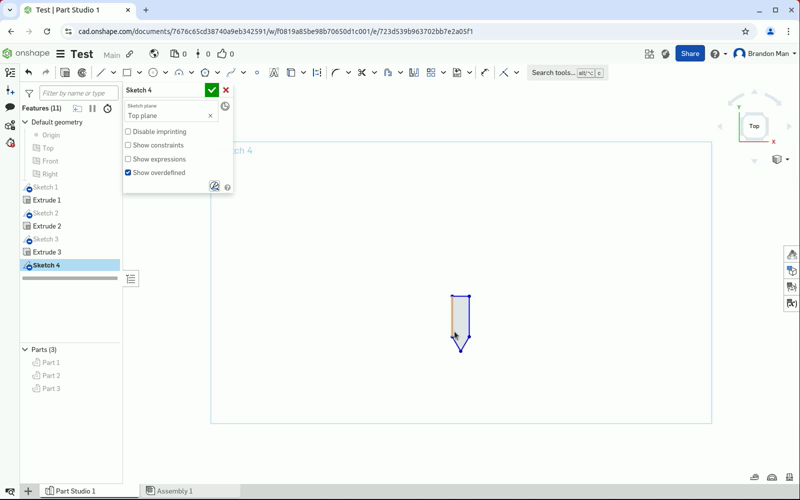
scroll(6)
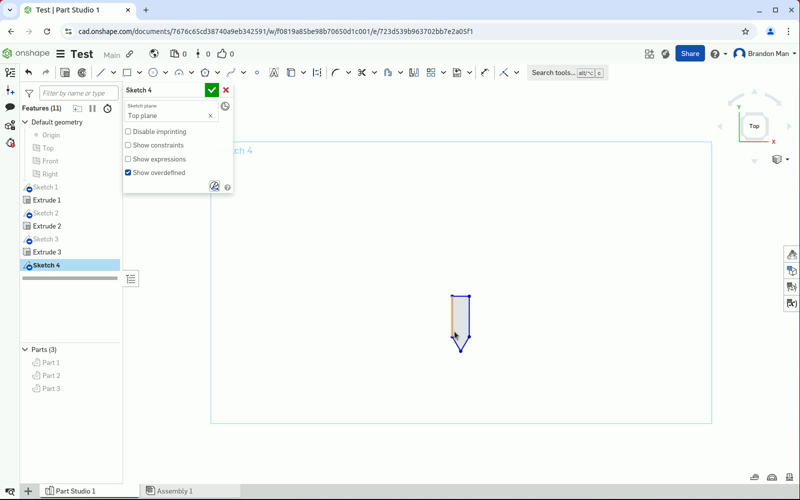
scroll(6)
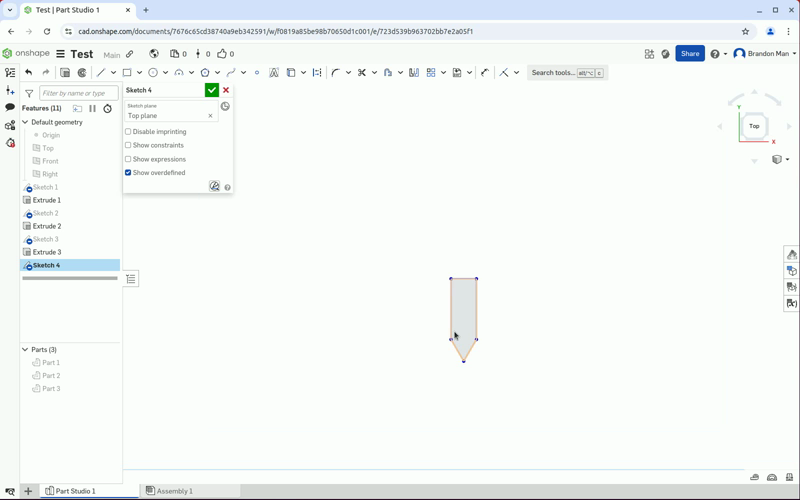
scroll(6)
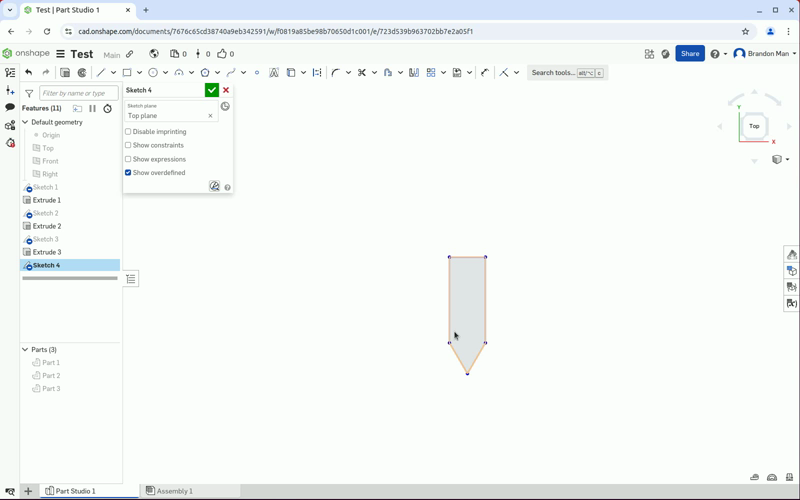
scroll(6)
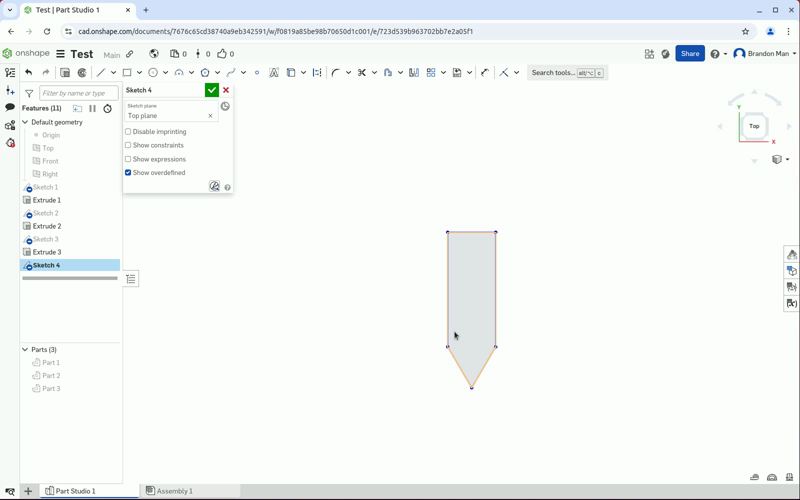
scroll(6)
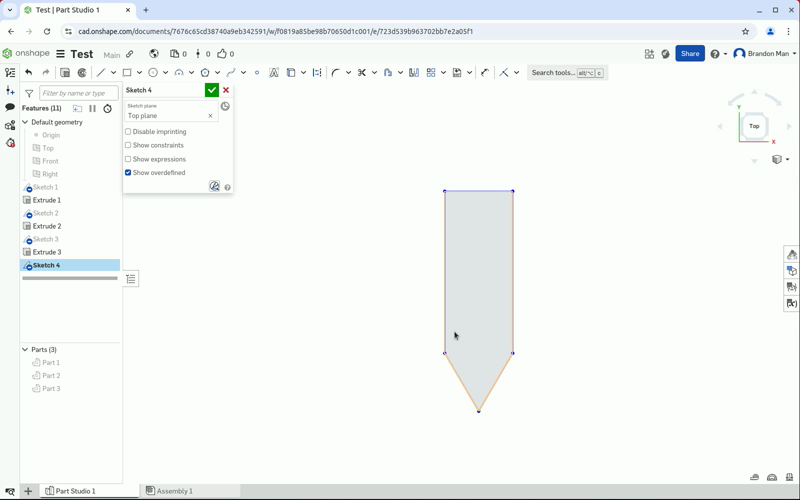
scroll(6)
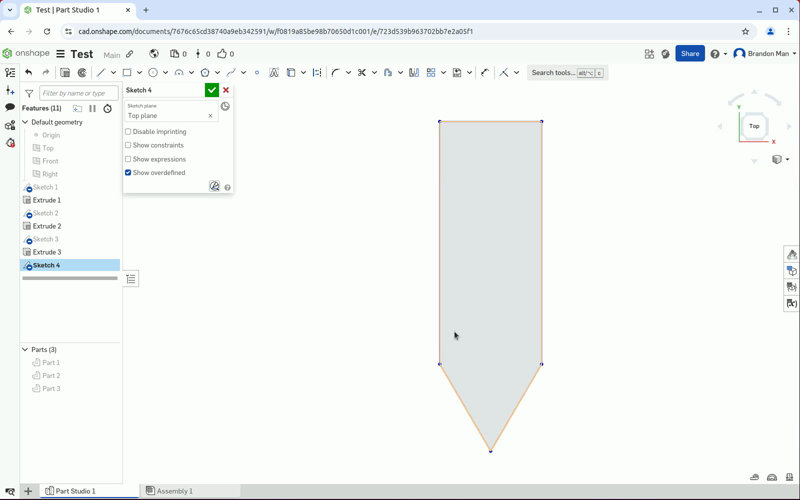
scroll(6)
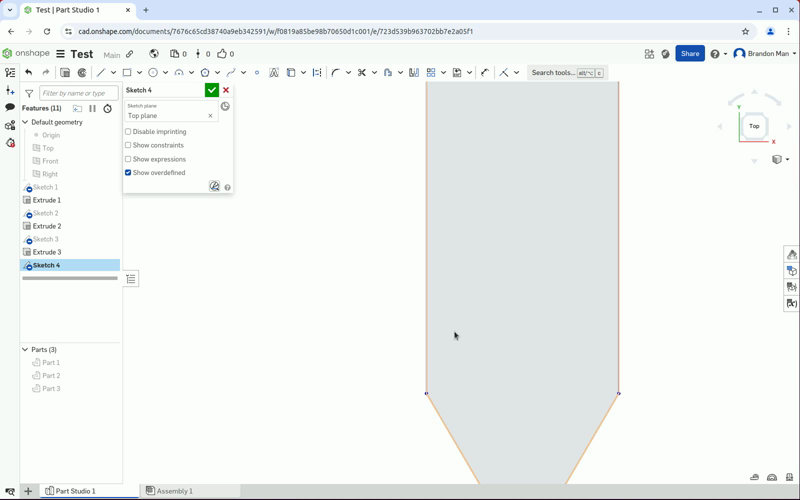
click(454, 331)
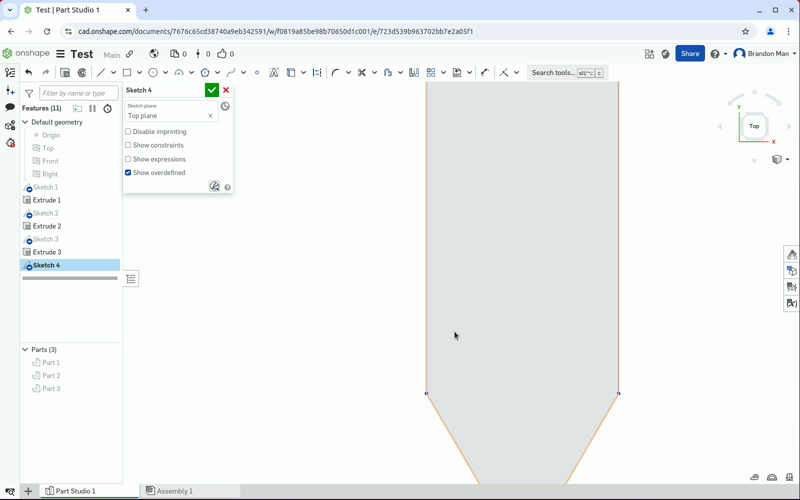
scroll(-6)
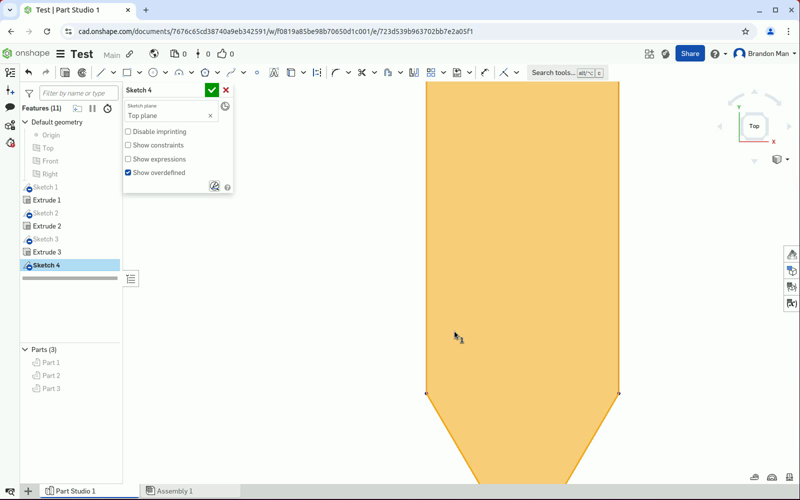
scroll(-6)
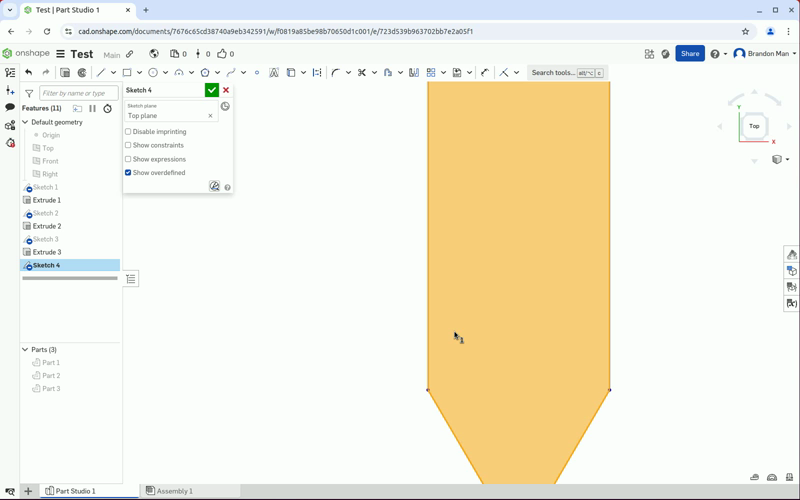
scroll(-6)
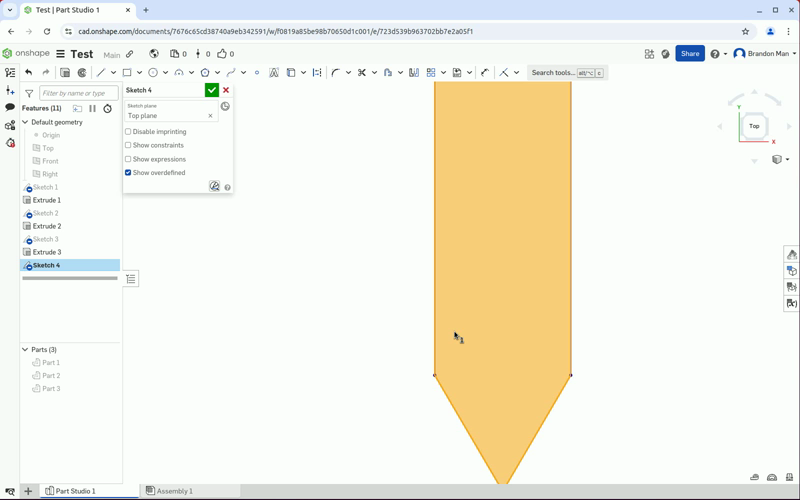
scroll(-6)
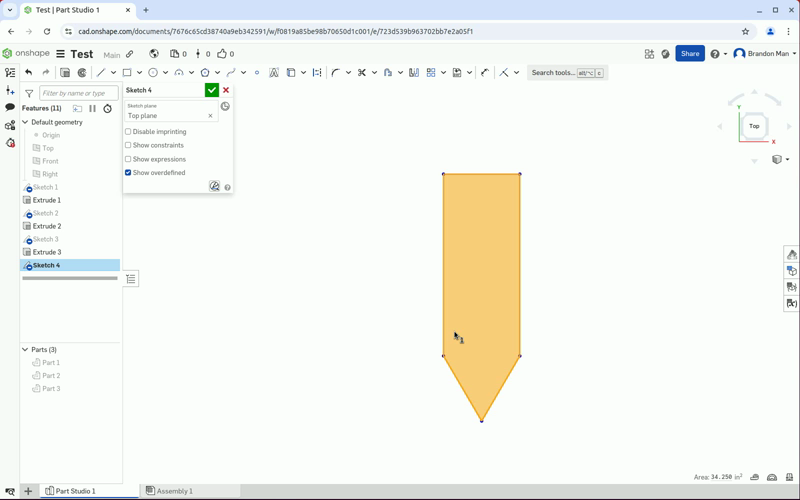
scroll(-6)
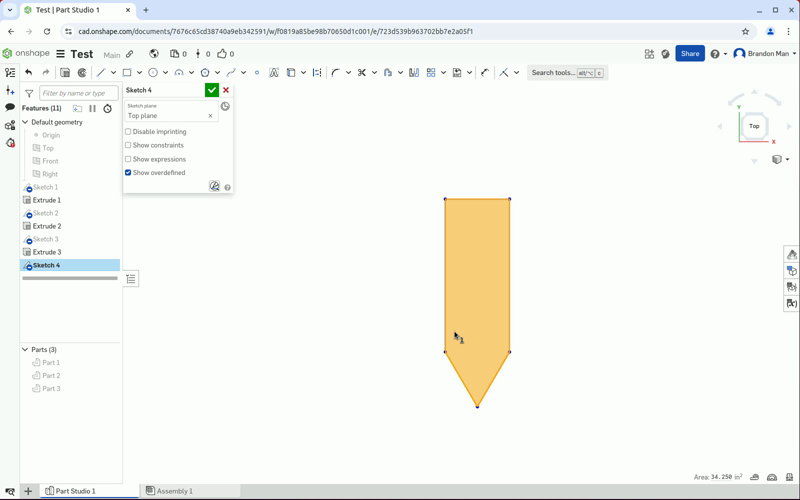
scroll(-6)
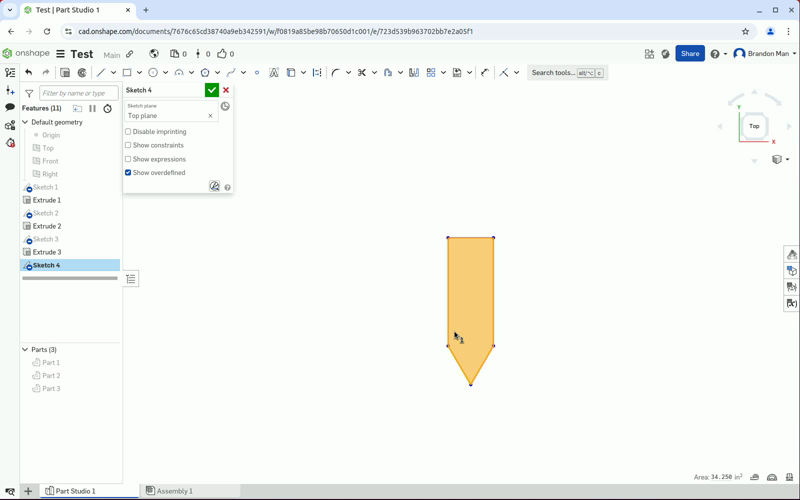
scroll(-6)
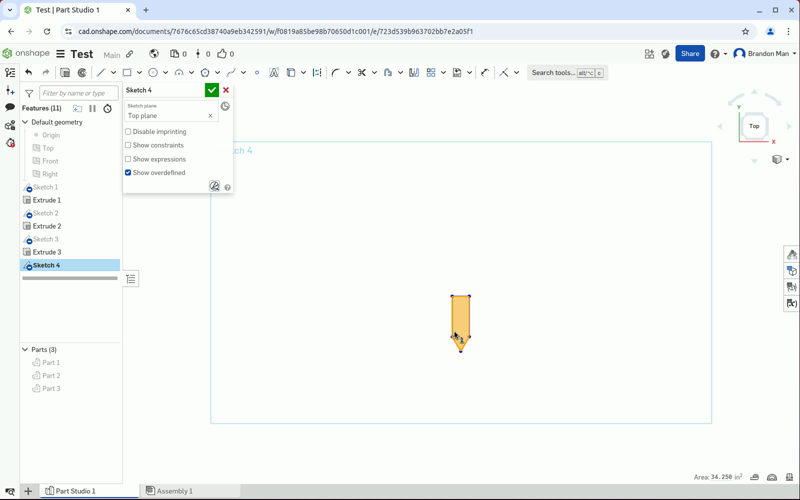
mouse_move(73, 352)
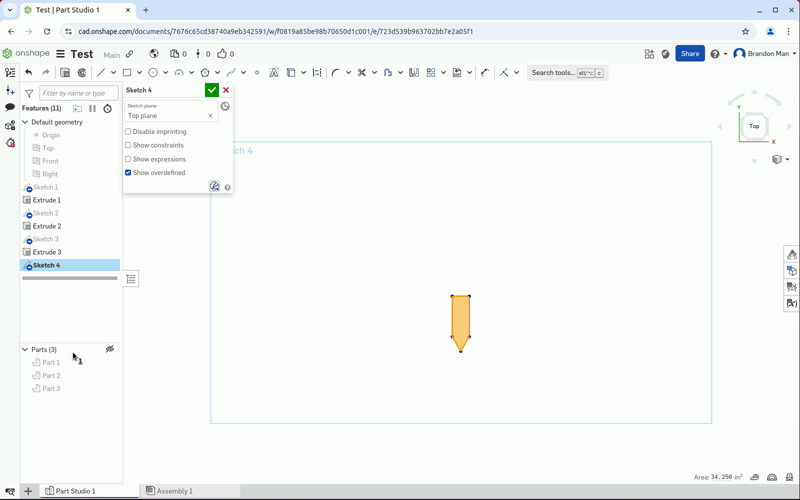
key(shift+y)
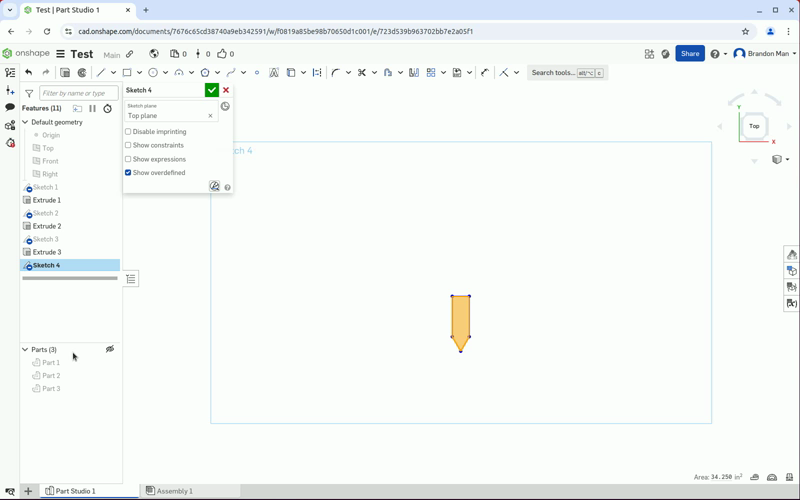
key(shift+e)
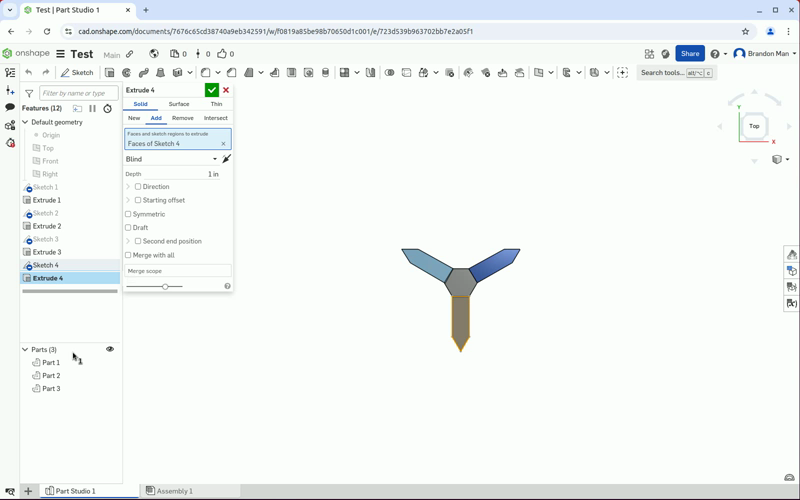
mouse_move(143, 106)
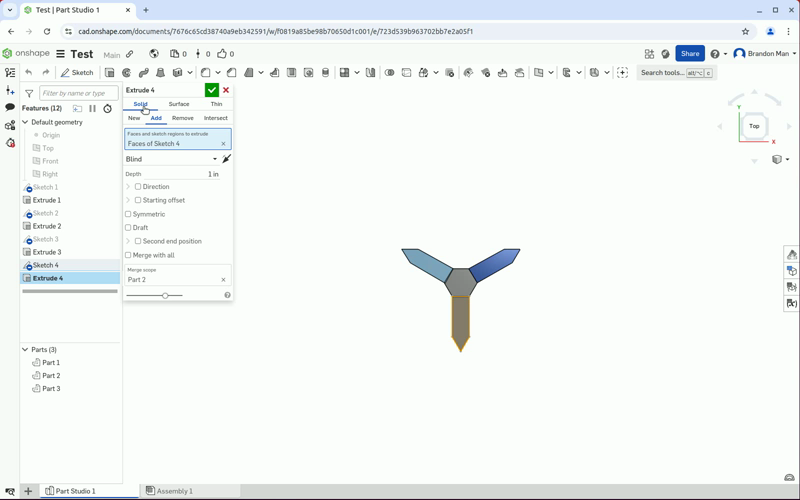
click(143, 106)
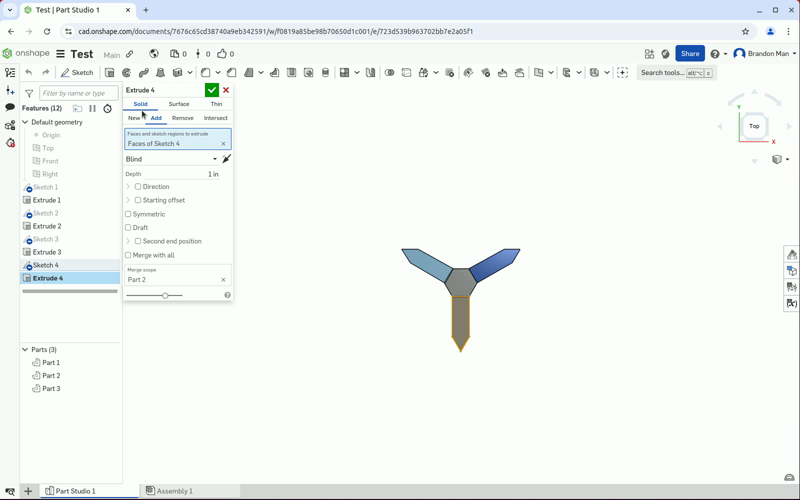
mouse_move(137, 120)
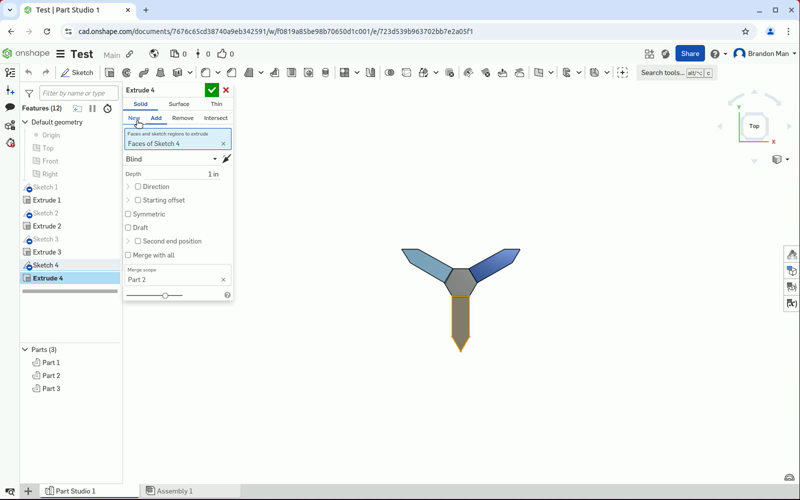
click(137, 120)
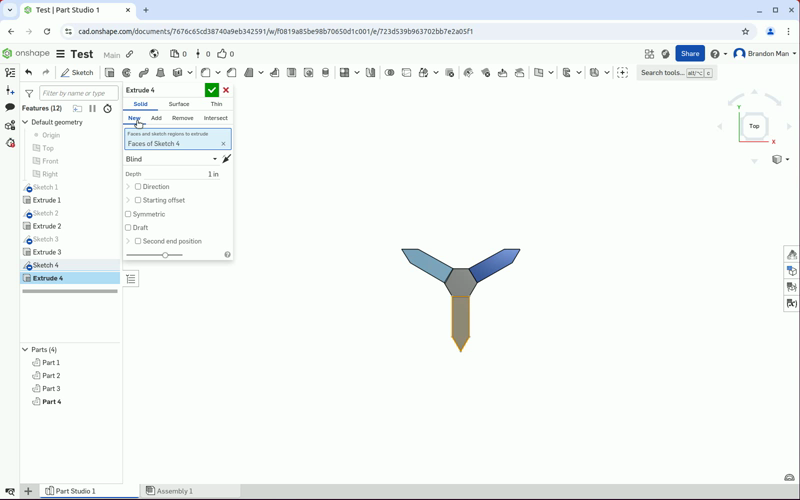
key(tab, 4)
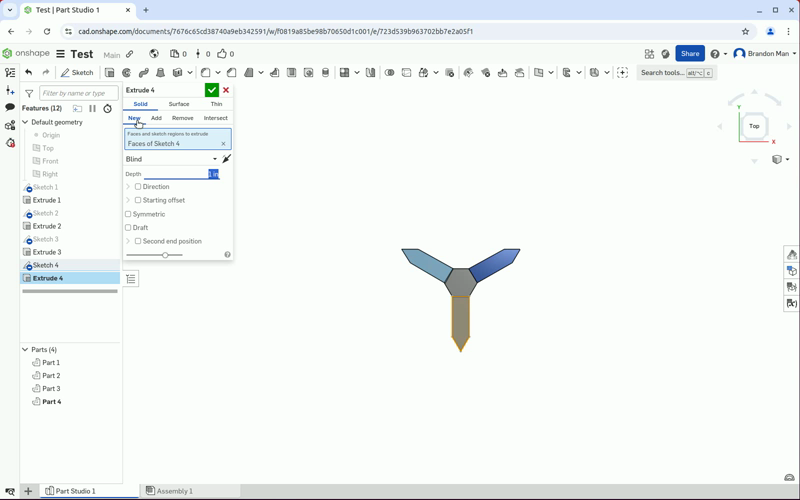
text(0.481)
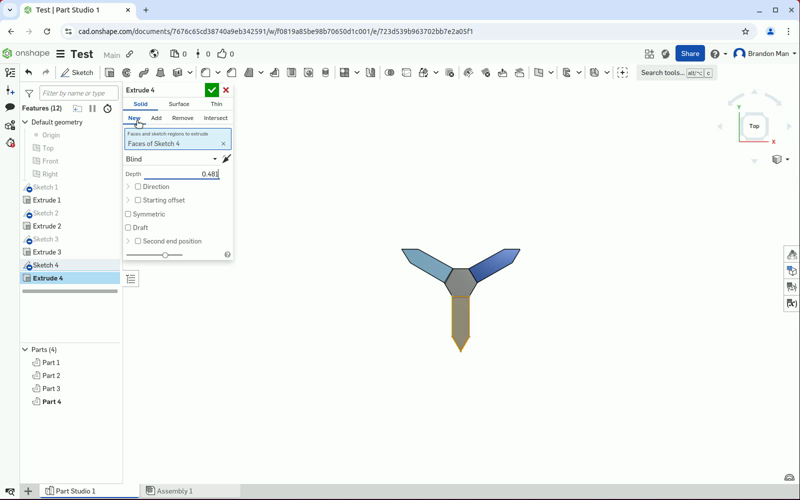
key(enter)
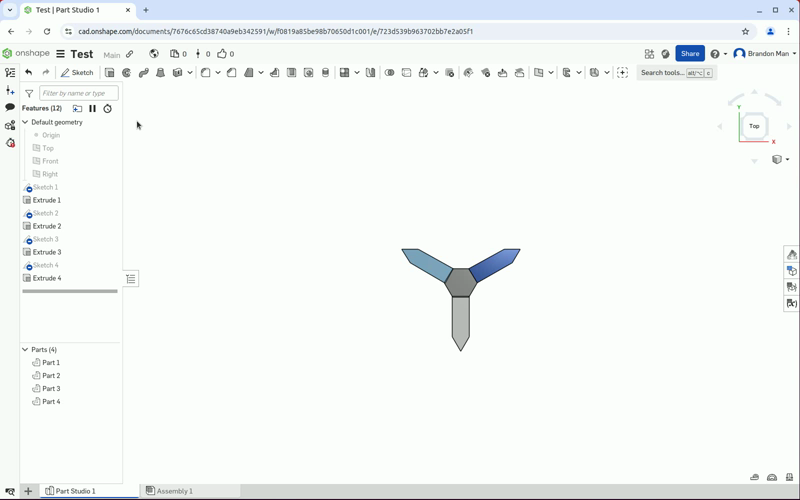
key(shift+h)
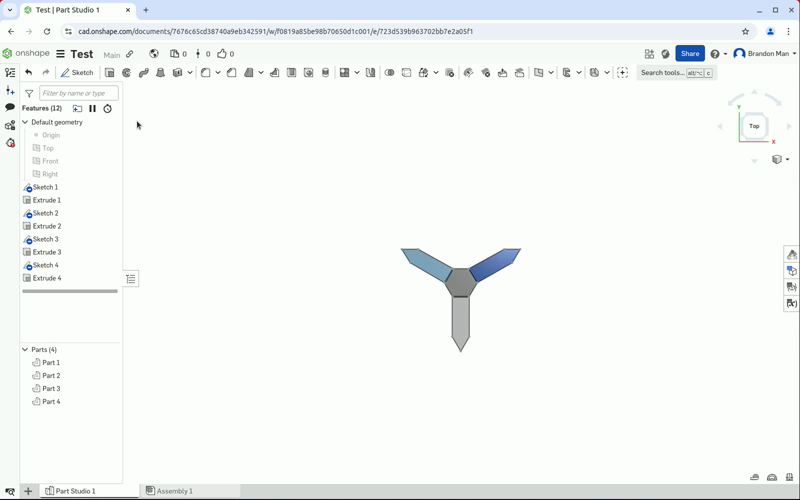
key(shift+h)
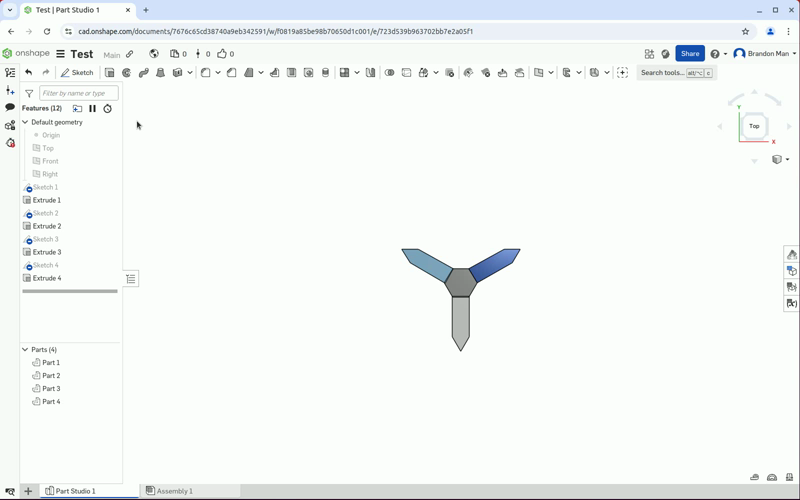
mouse_move(73, 189)
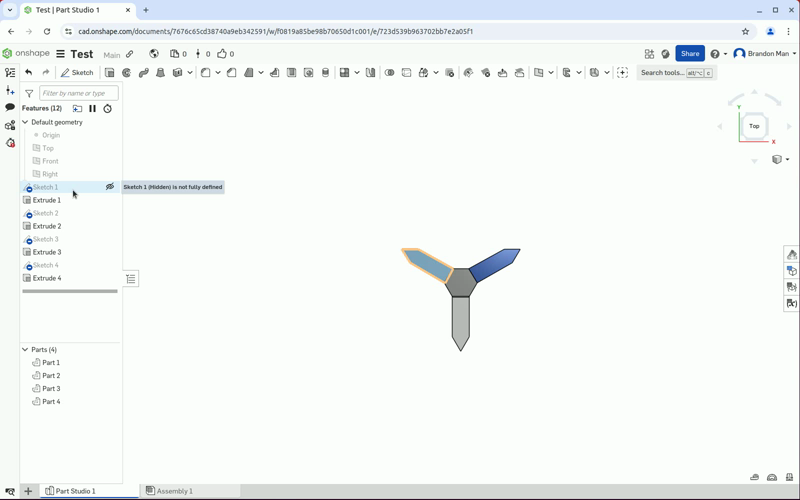
click(73, 189)
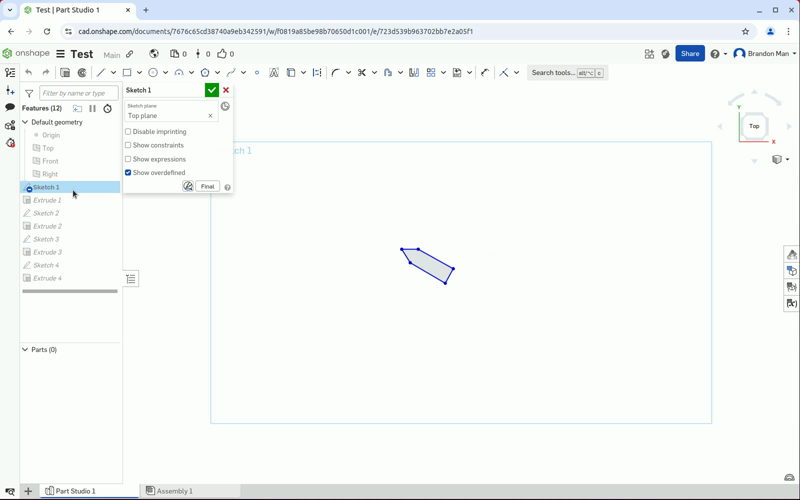
mouse_move(229, 92)
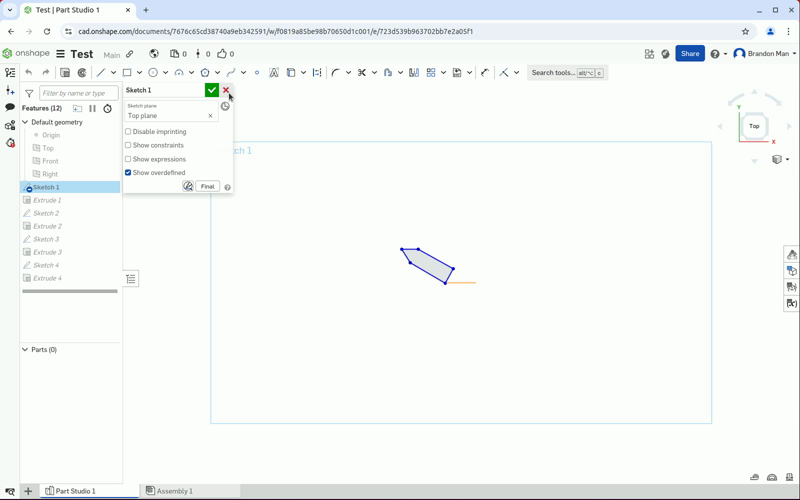
click(229, 92)
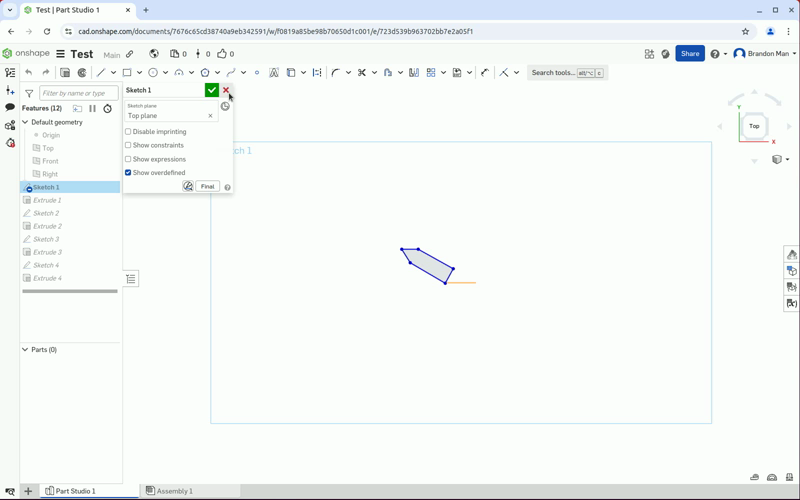
key(shift+s)
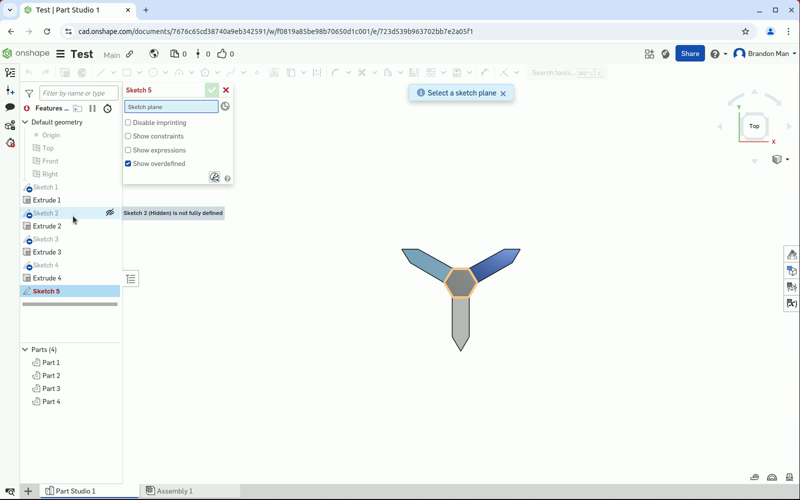
scroll(3)
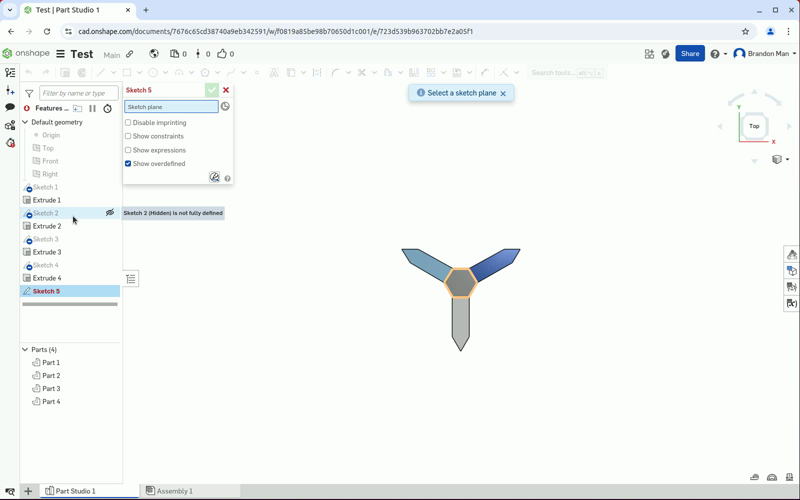
mouse_move(73, 150)
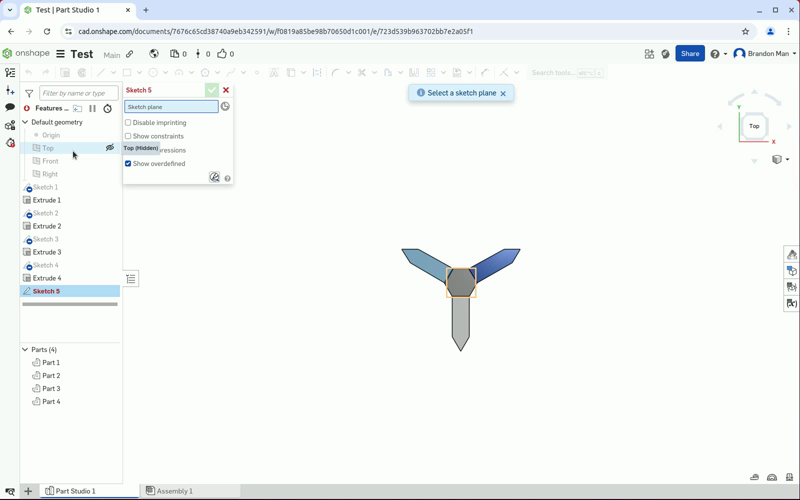
click(73, 150)
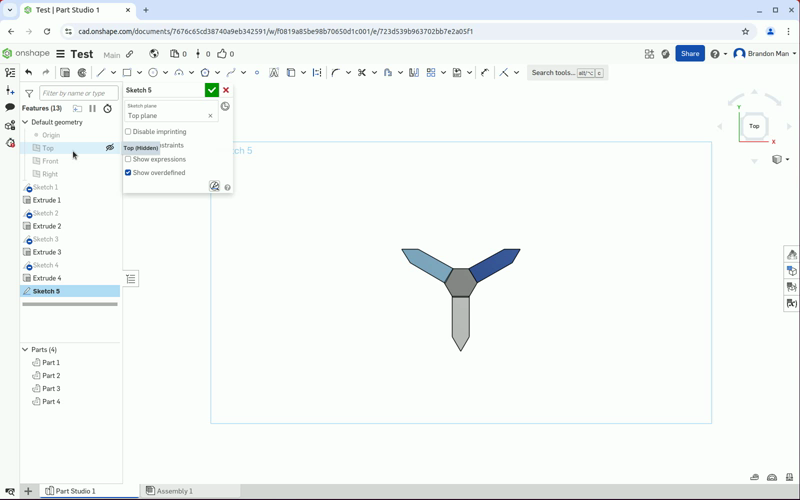
mouse_move(73, 352)
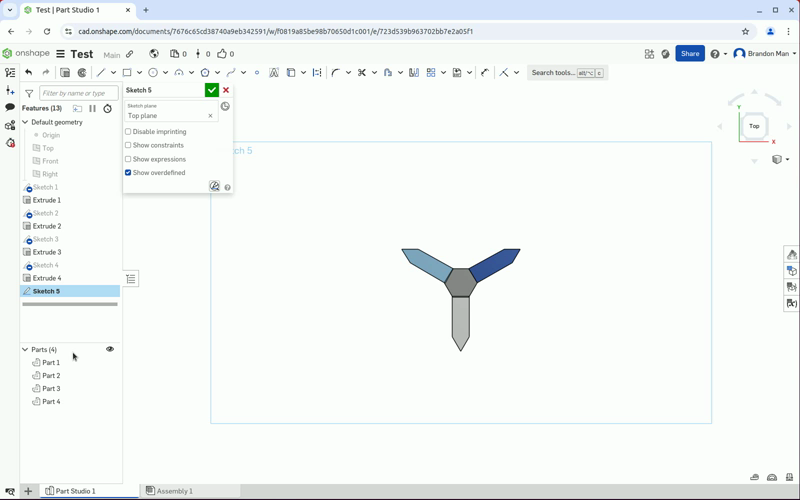
key(y)
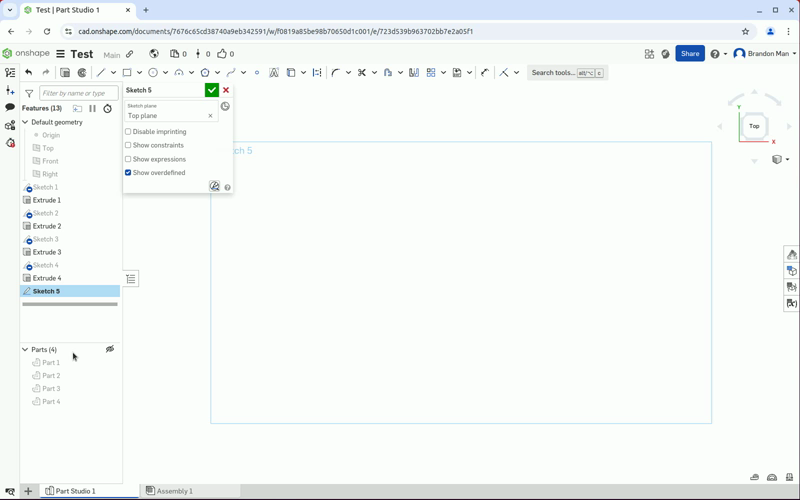
key(l)
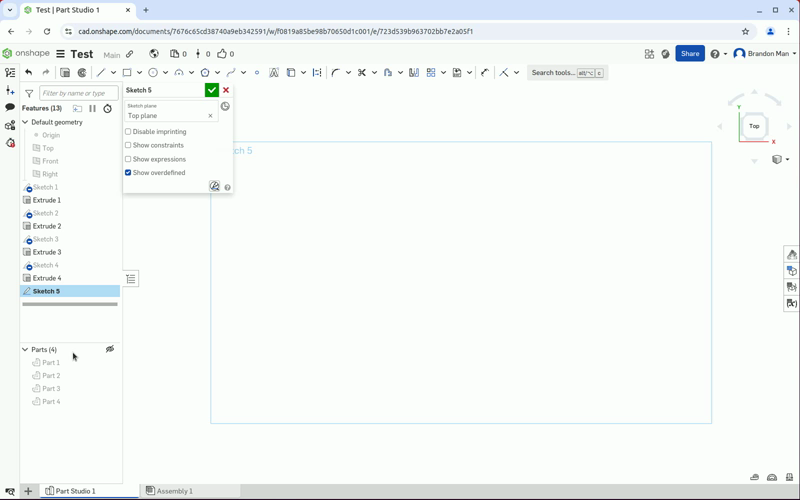
key_down(shift)
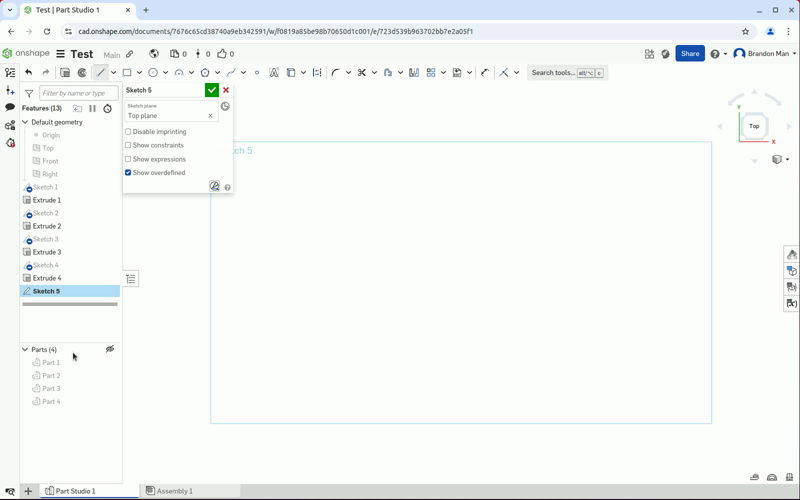
mouse_move(553, 249)
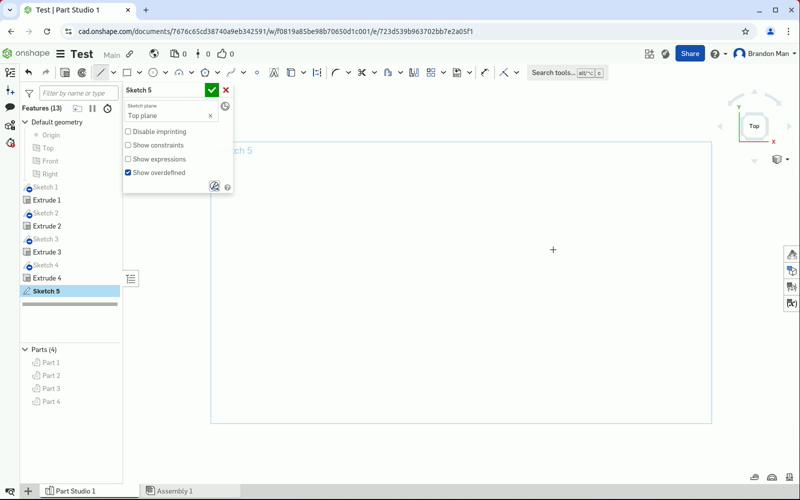
click(553, 249)
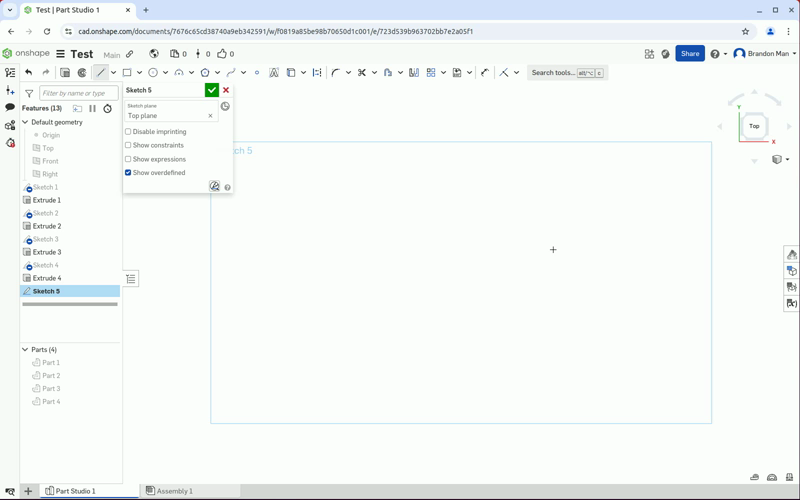
key_up(shift)
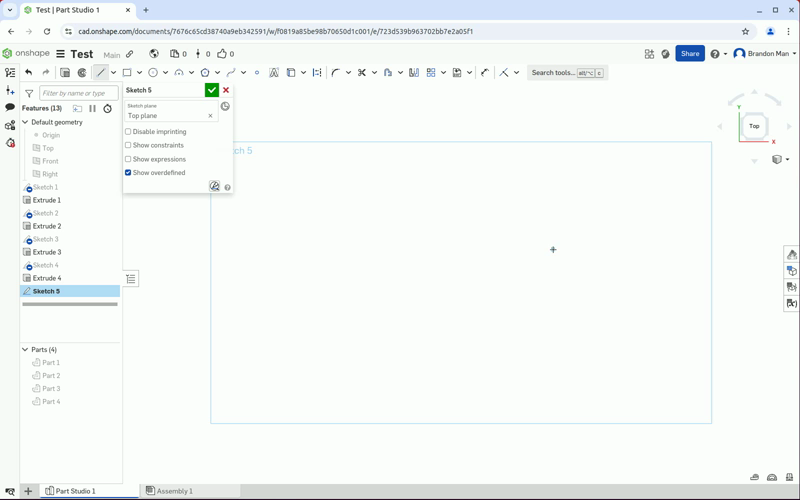
key_down(shift)
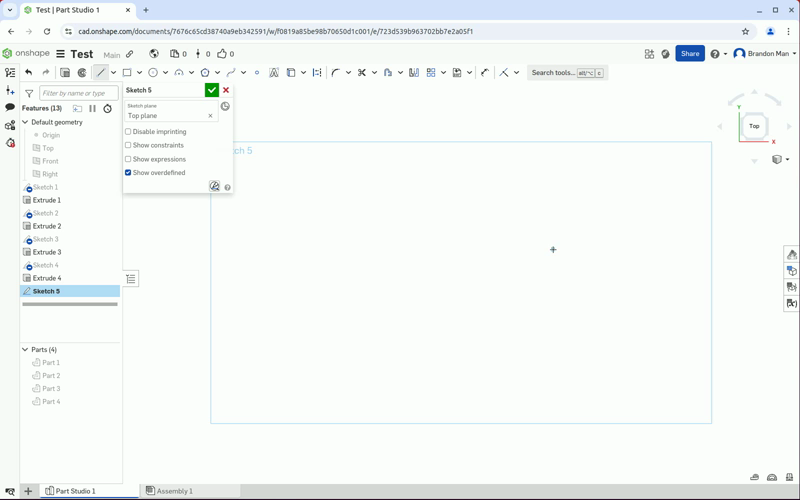
mouse_move(583, 249)
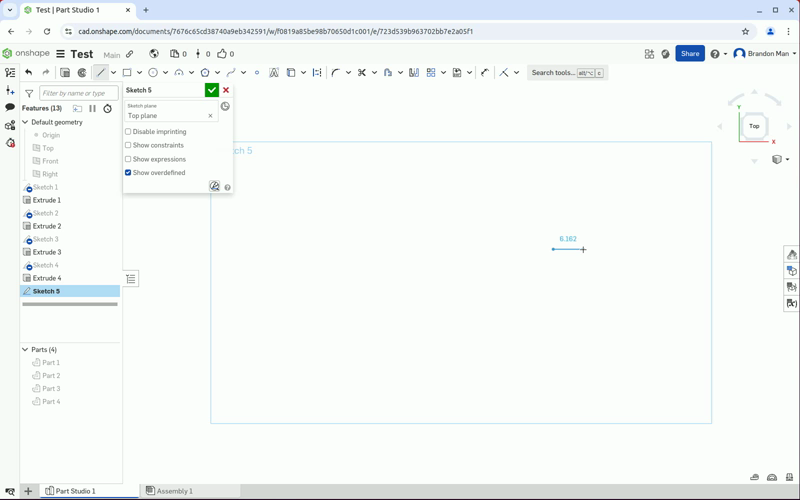
mouse_move(561, 263)
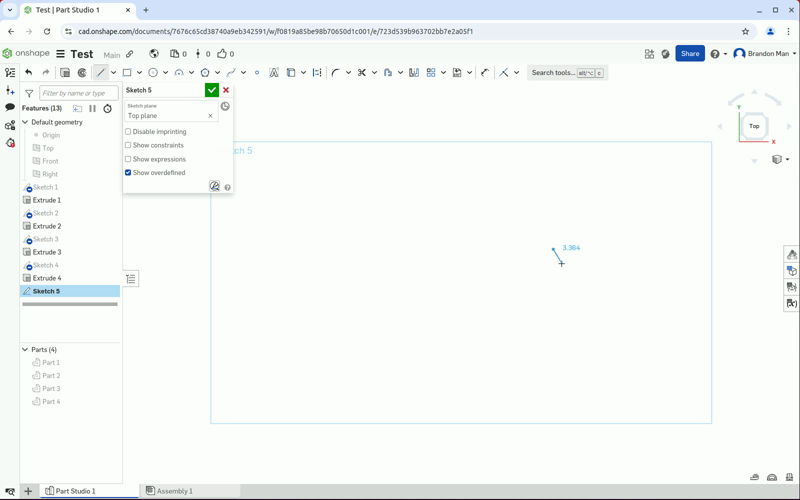
click(561, 263)
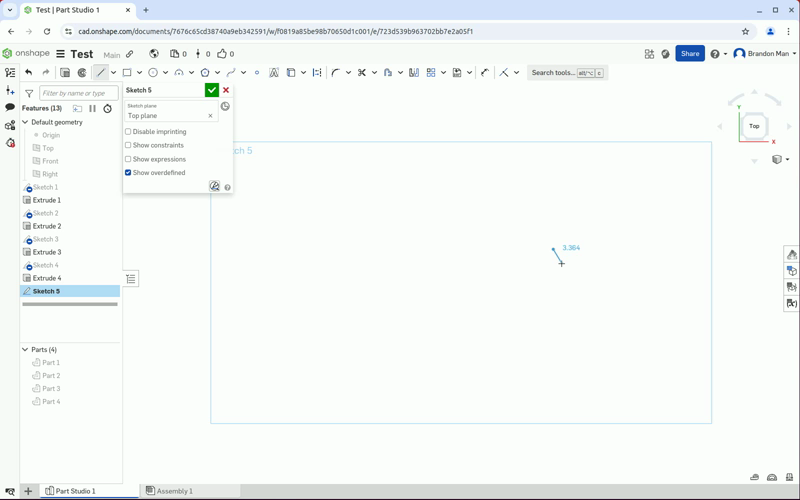
key_up(shift)
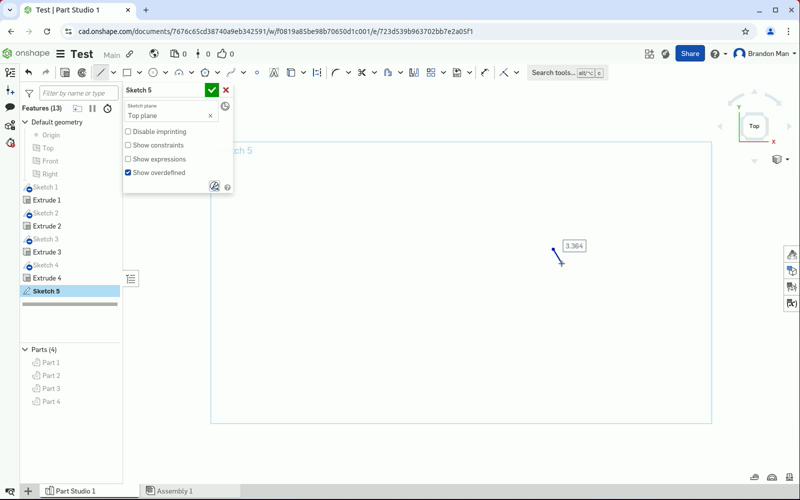
key_down(shift)
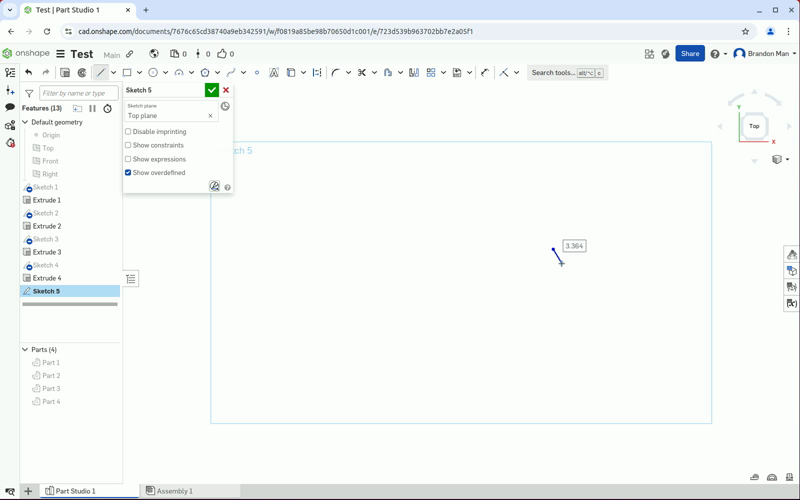
mouse_move(589, 263)
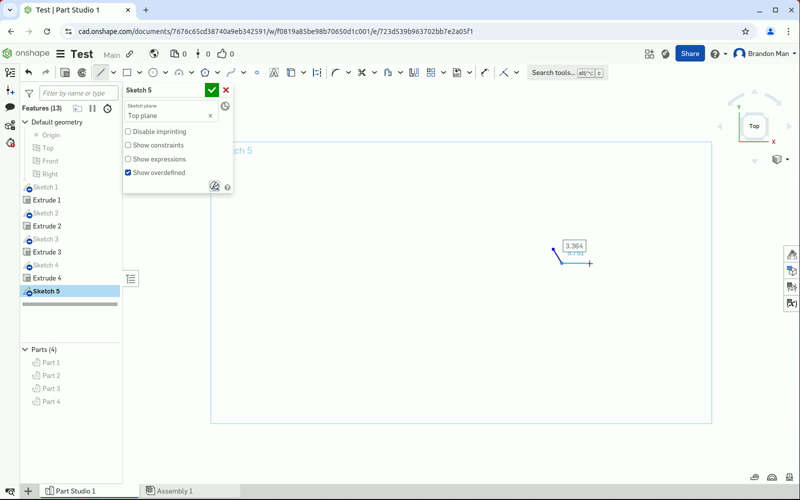
mouse_move(565, 265)
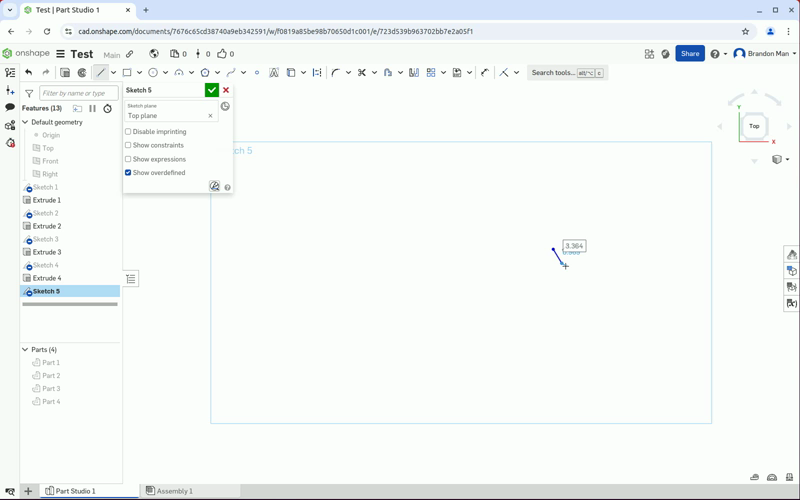
scroll(6)
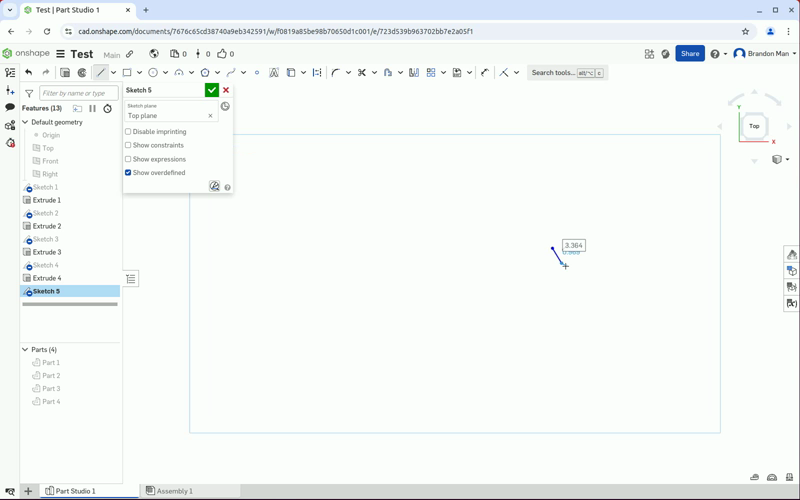
scroll(6)
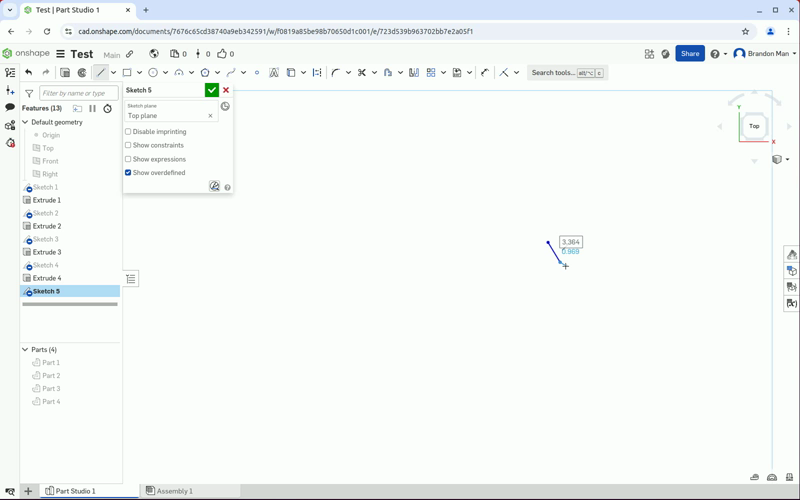
scroll(6)
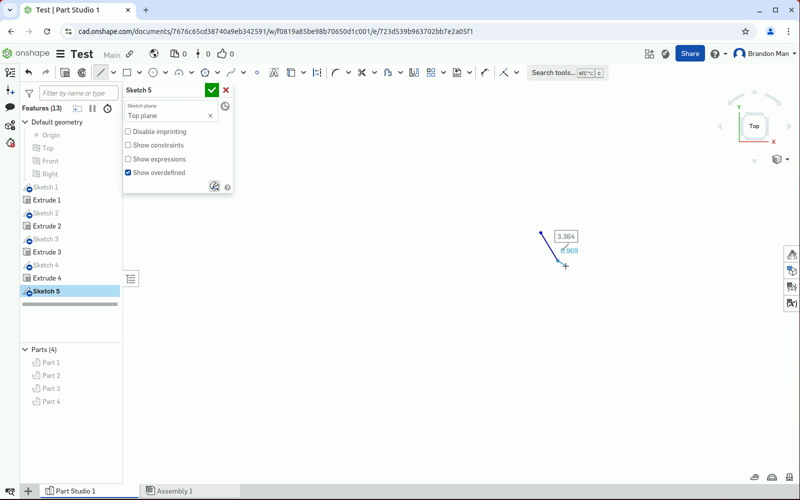
scroll(6)
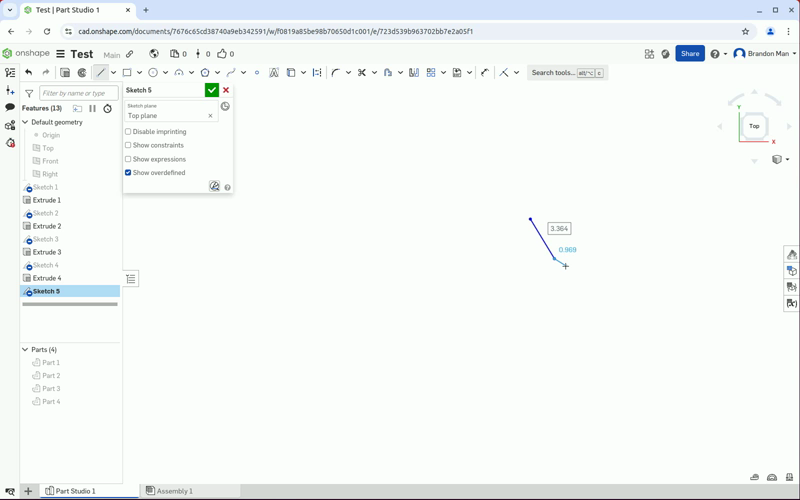
scroll(6)
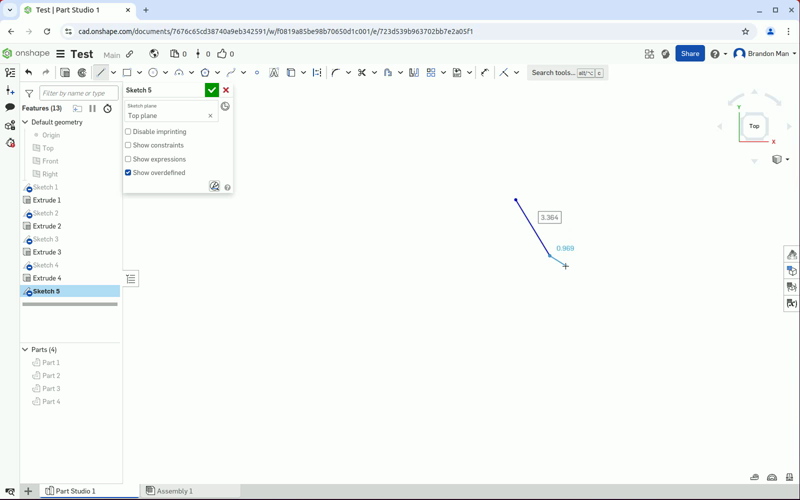
scroll(6)
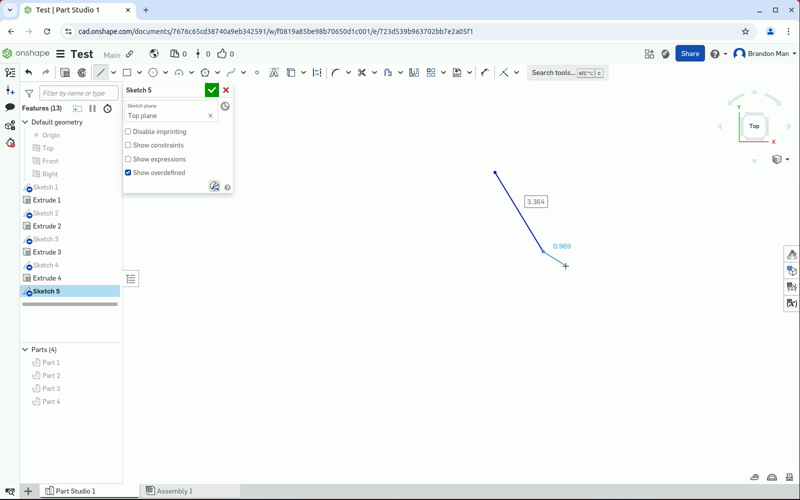
scroll(6)
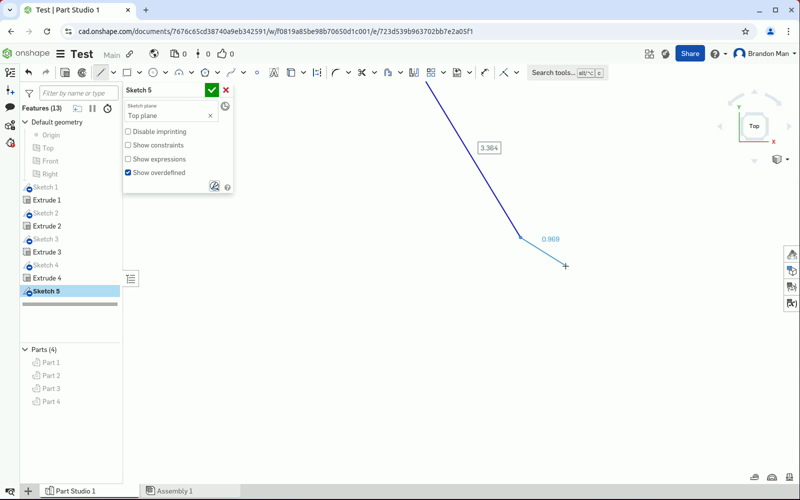
click(565, 265)
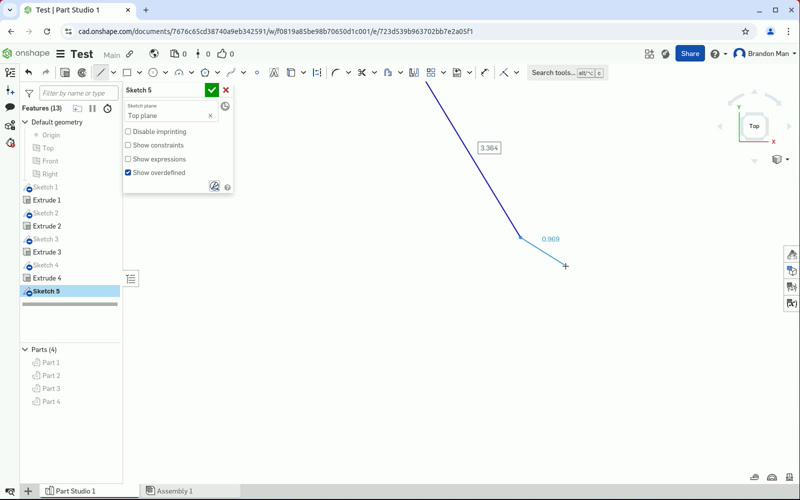
scroll(-6)
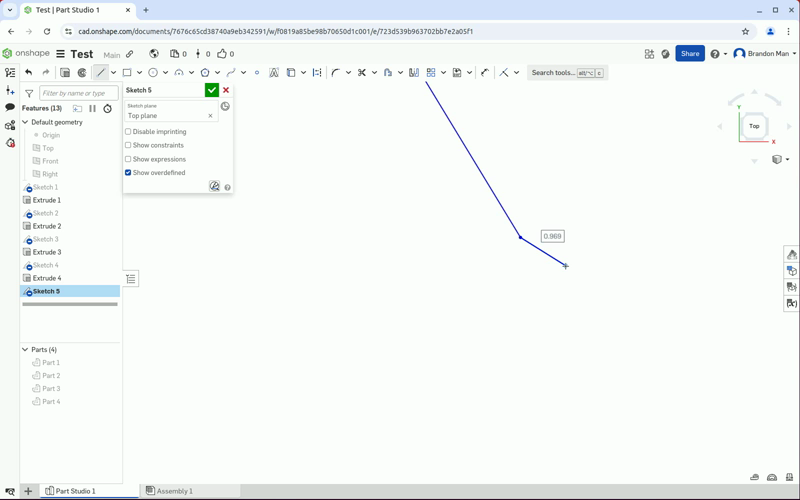
scroll(-6)
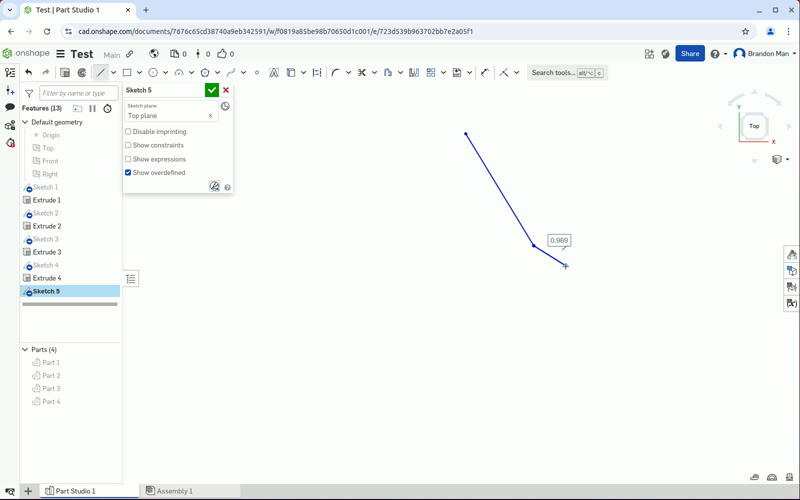
scroll(-6)
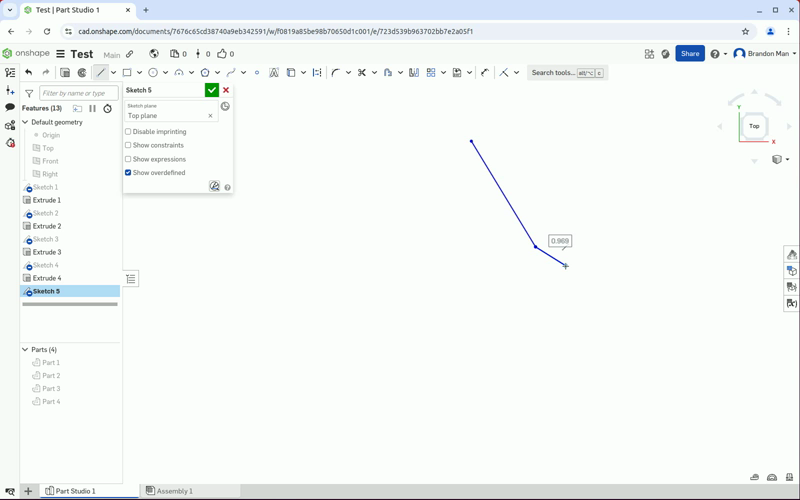
scroll(-6)
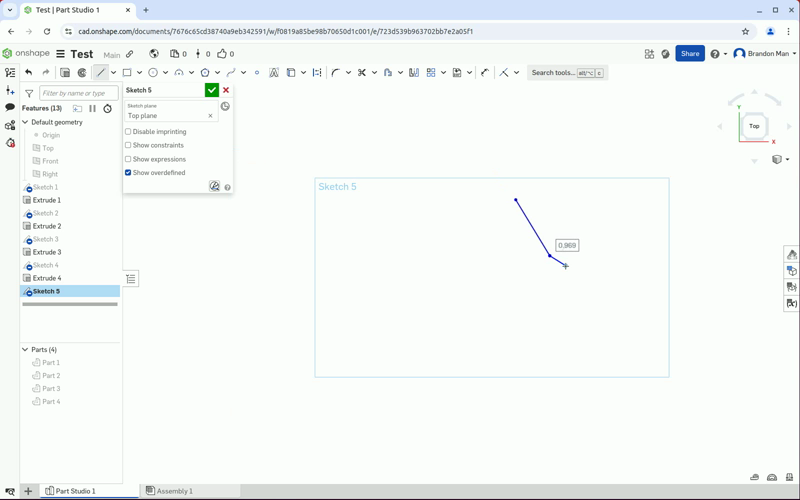
scroll(-6)
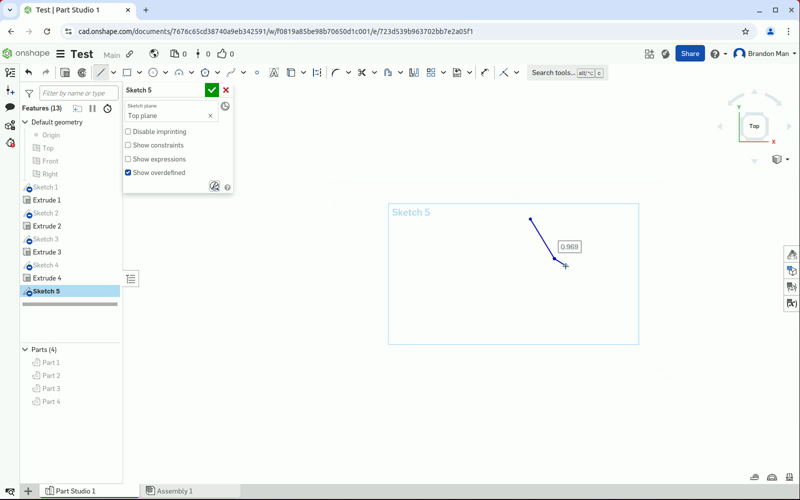
scroll(-6)
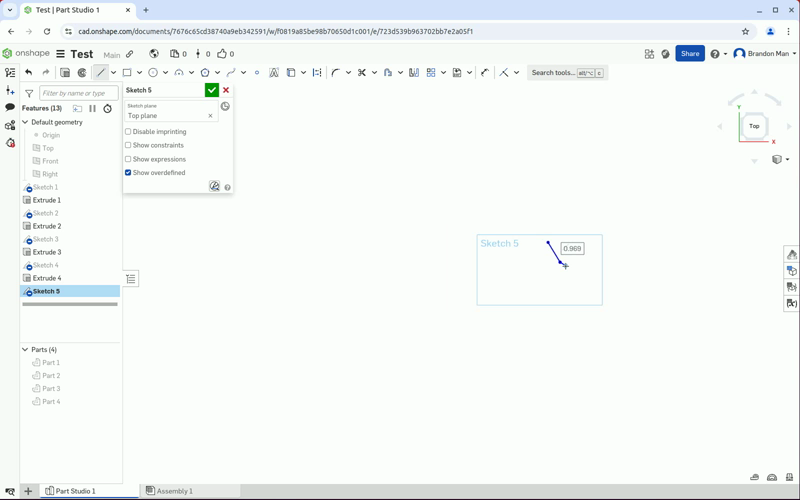
scroll(-6)
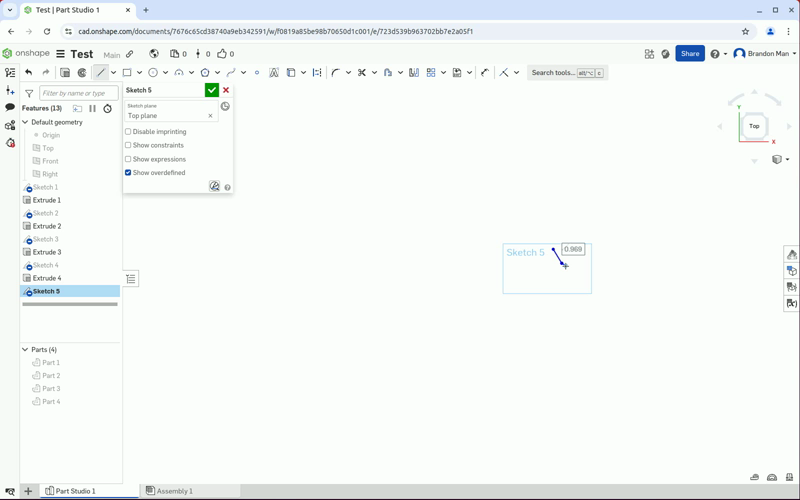
key_up(shift)
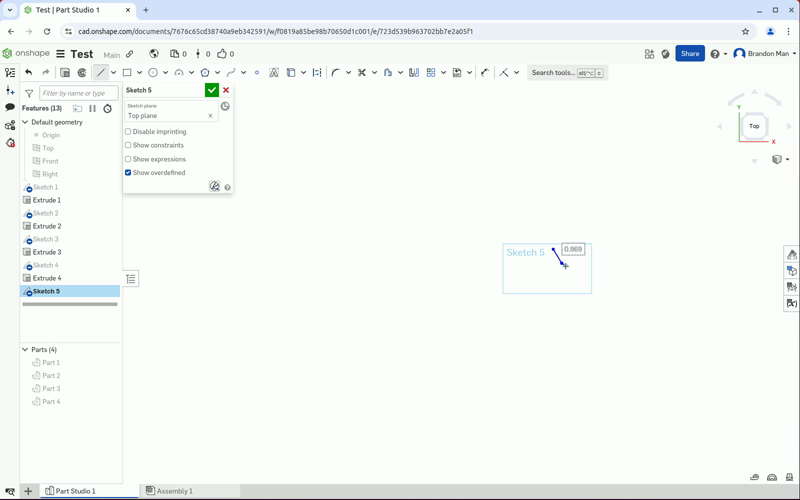
key_down(shift)
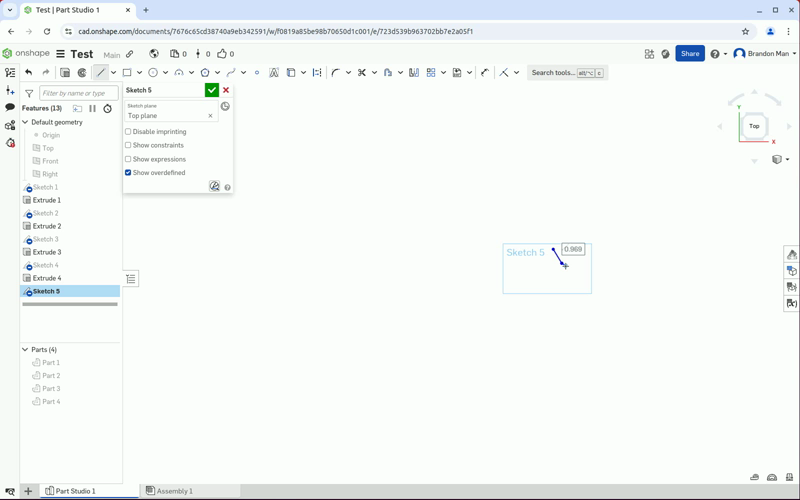
mouse_move(589, 265)
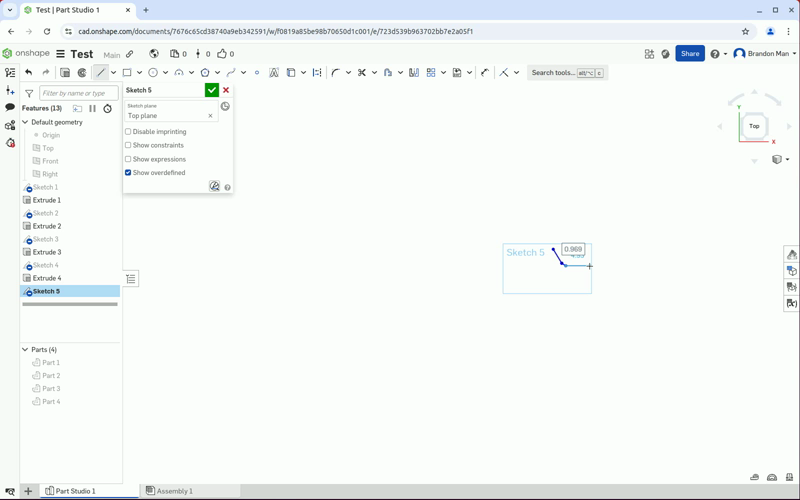
mouse_move(557, 251)
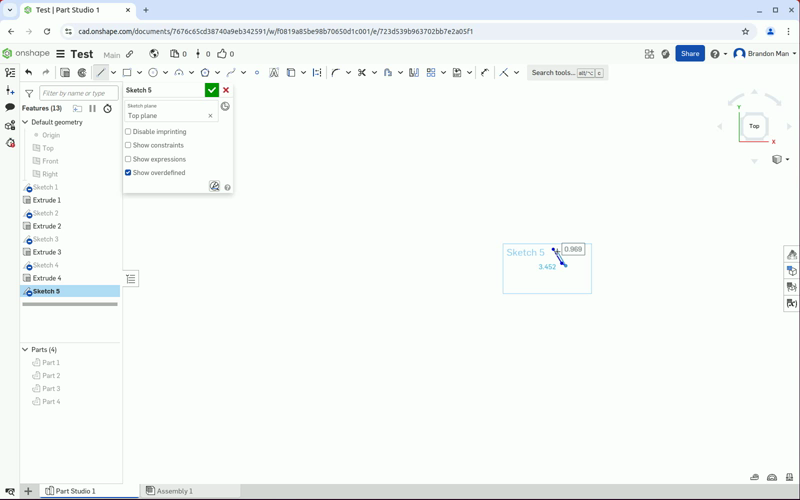
click(557, 251)
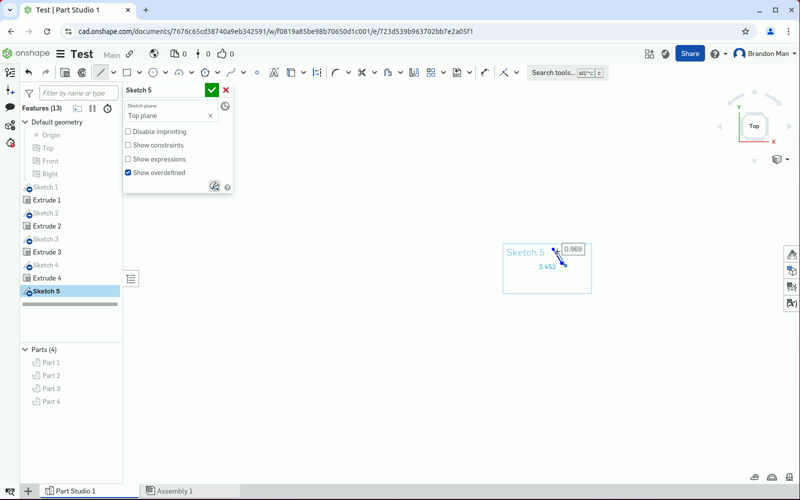
key_up(shift)
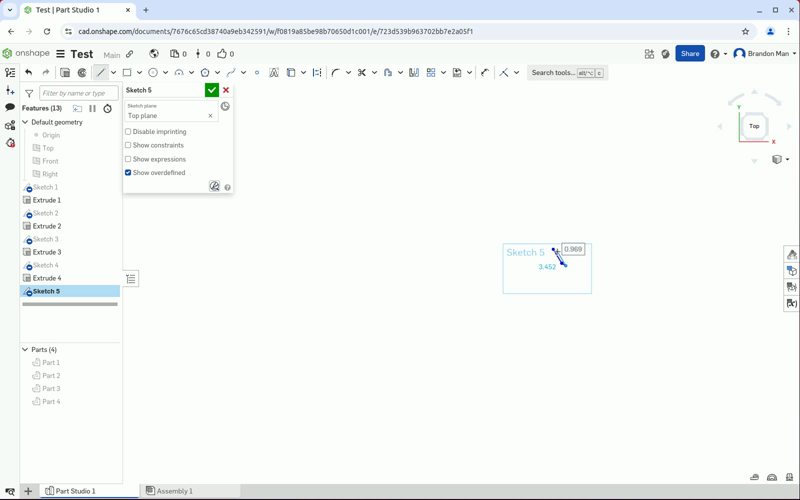
key_down(shift)
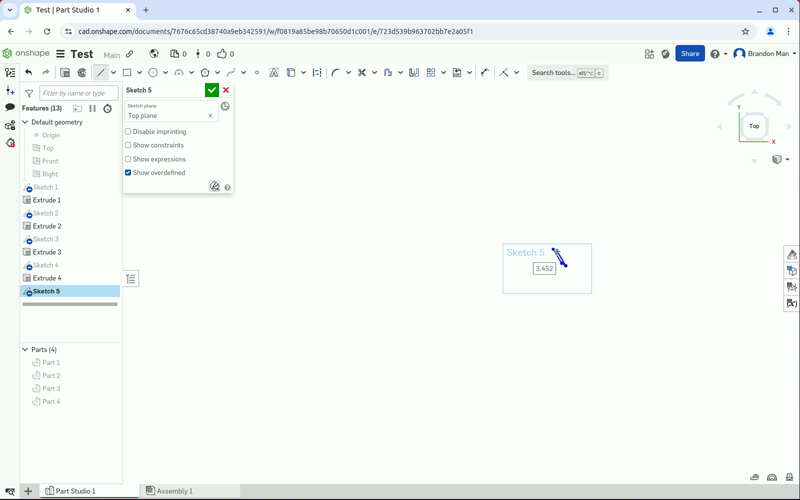
mouse_move(587, 251)
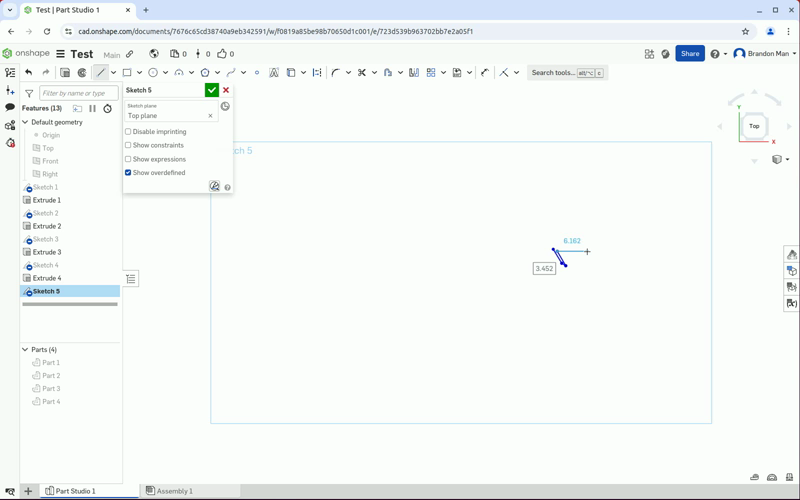
mouse_move(574, 251)
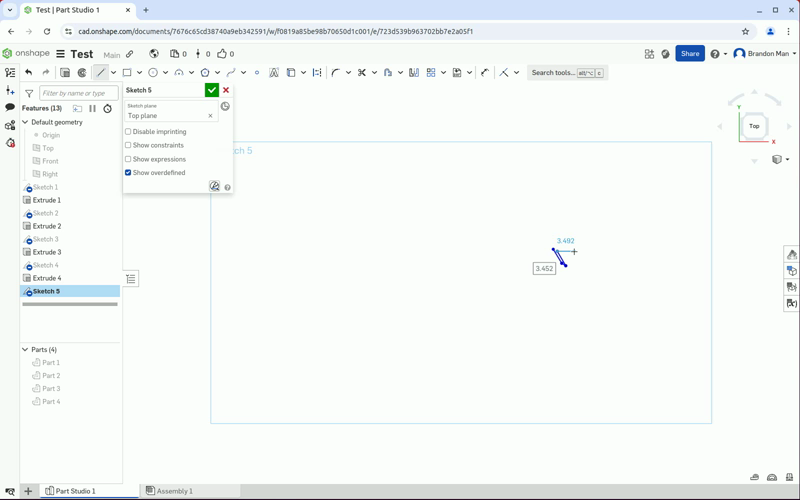
click(574, 251)
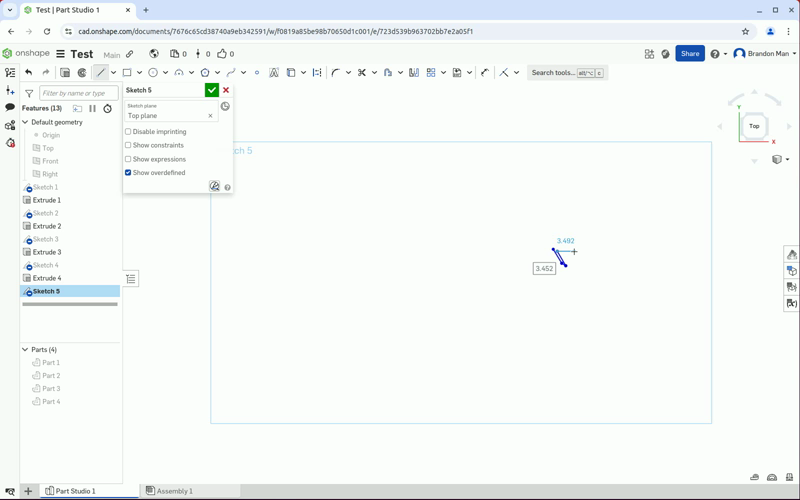
key_up(shift)
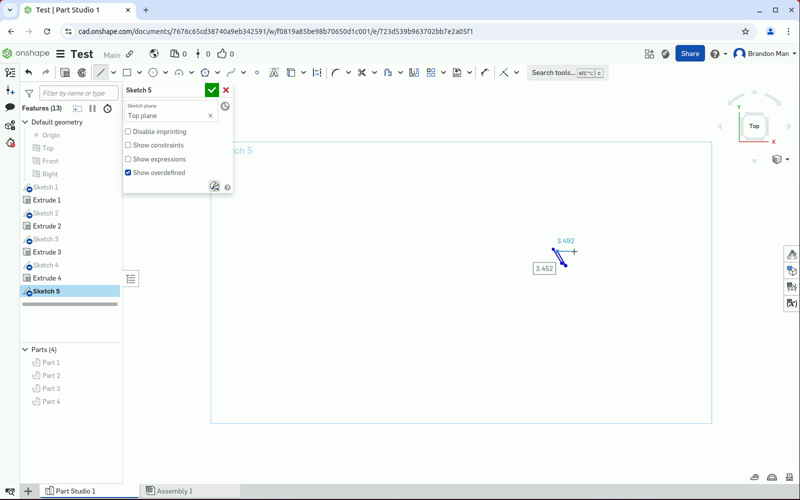
key_down(shift)
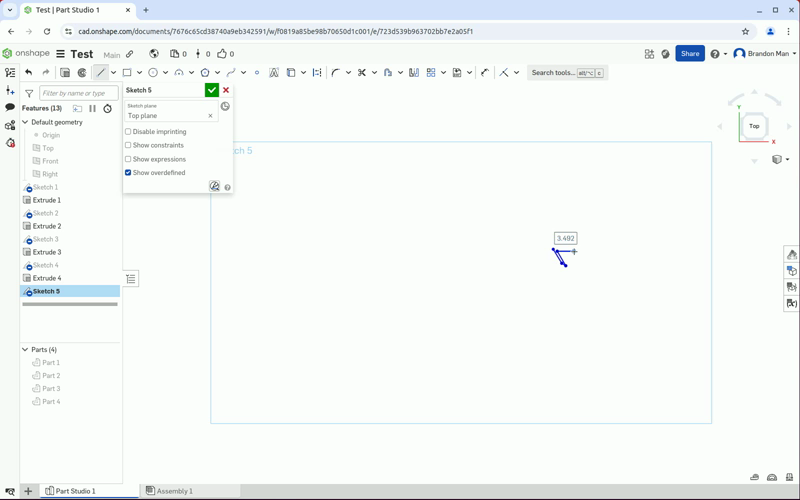
mouse_move(589, 251)
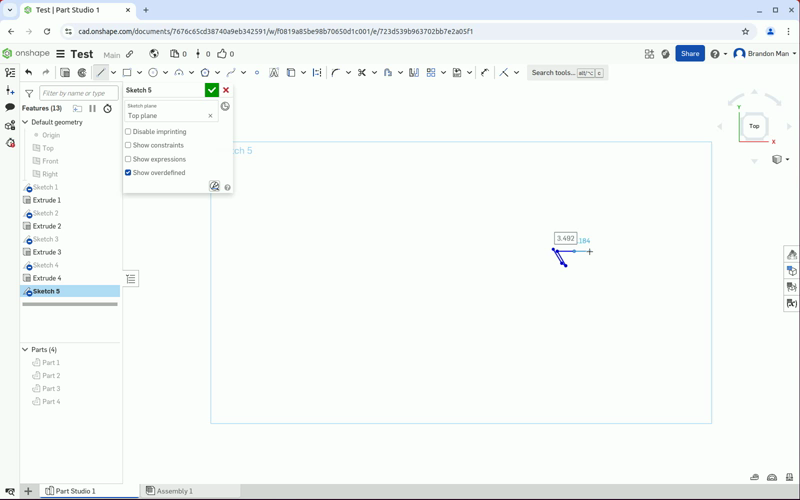
mouse_move(570, 249)
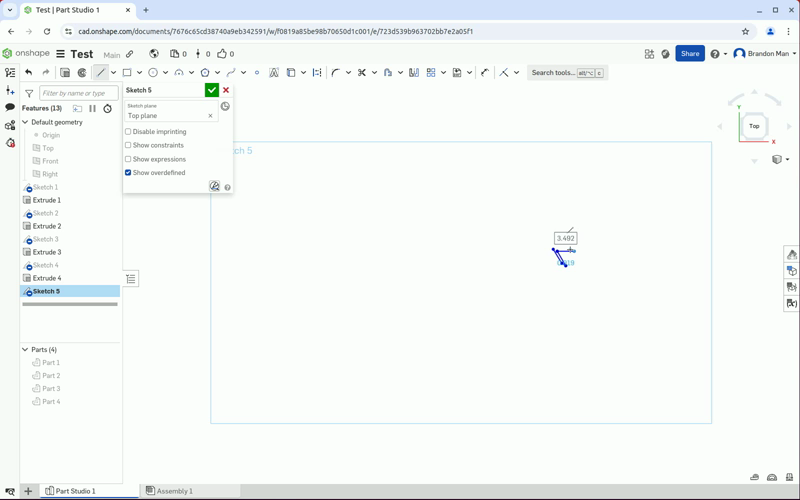
scroll(6)
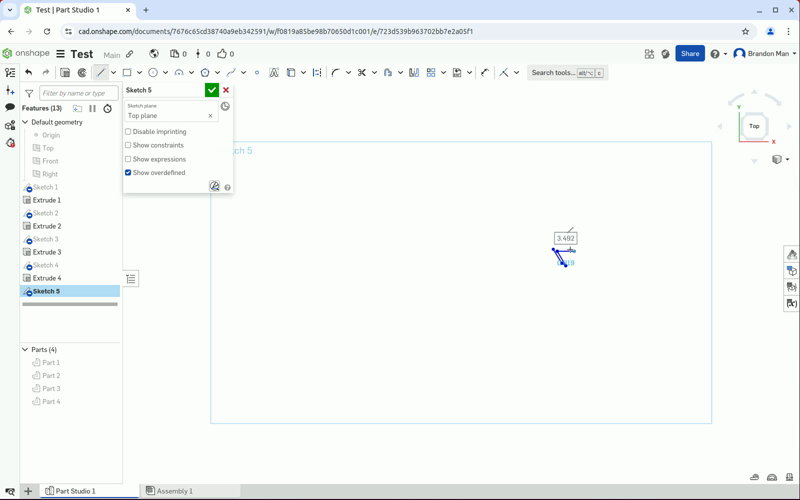
scroll(6)
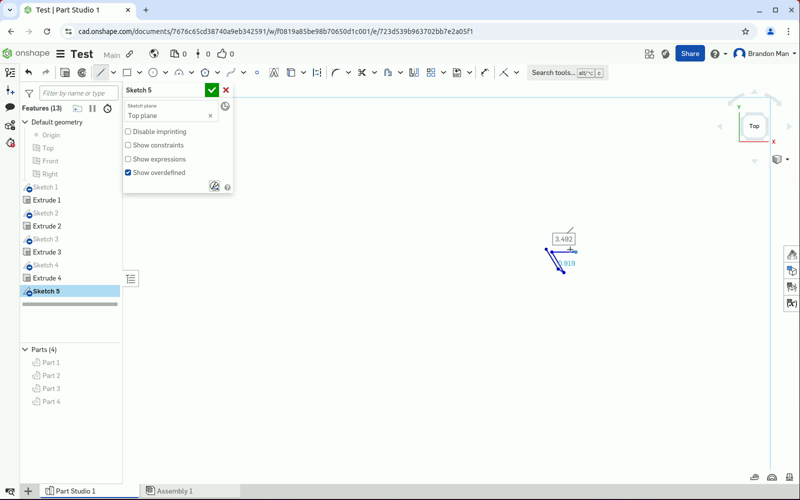
scroll(6)
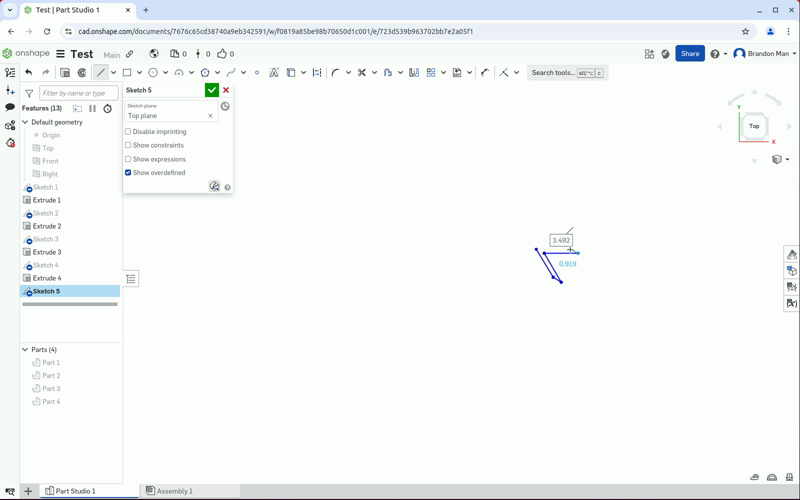
scroll(6)
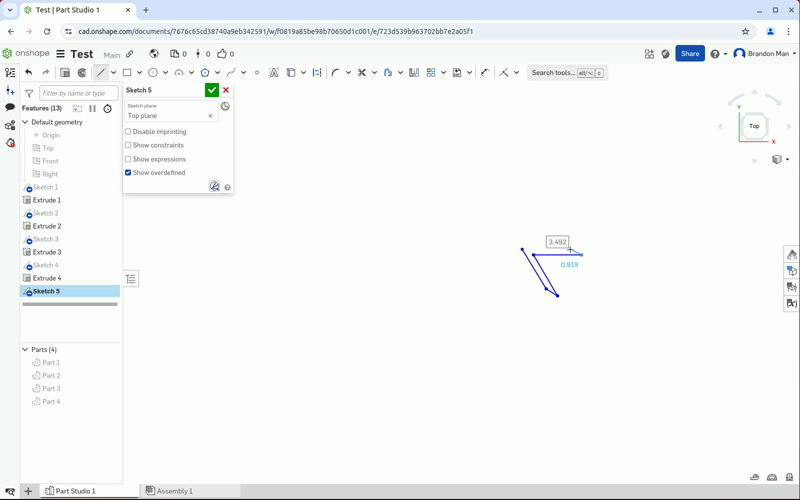
scroll(6)
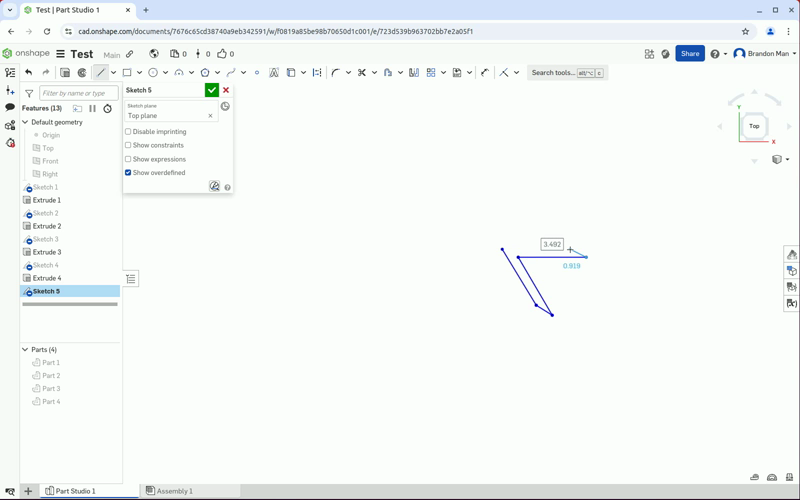
scroll(6)
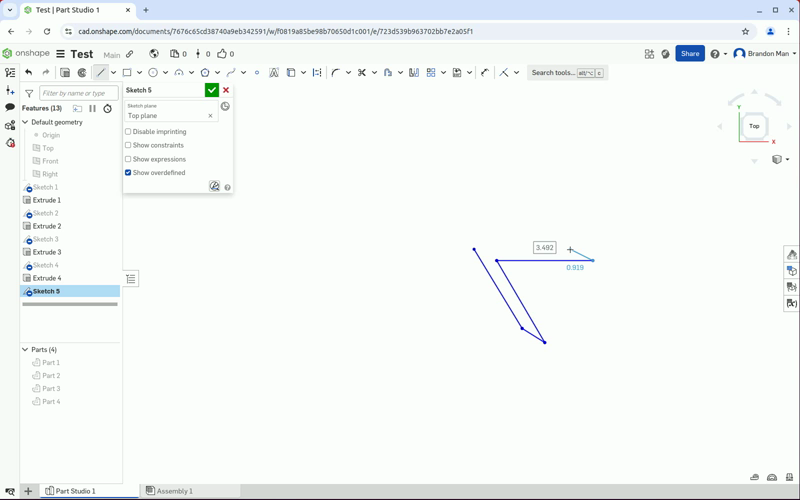
scroll(6)
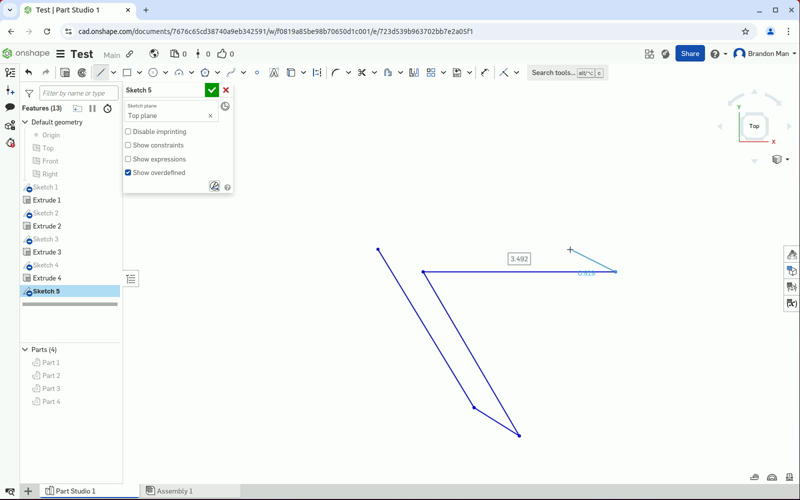
click(570, 249)
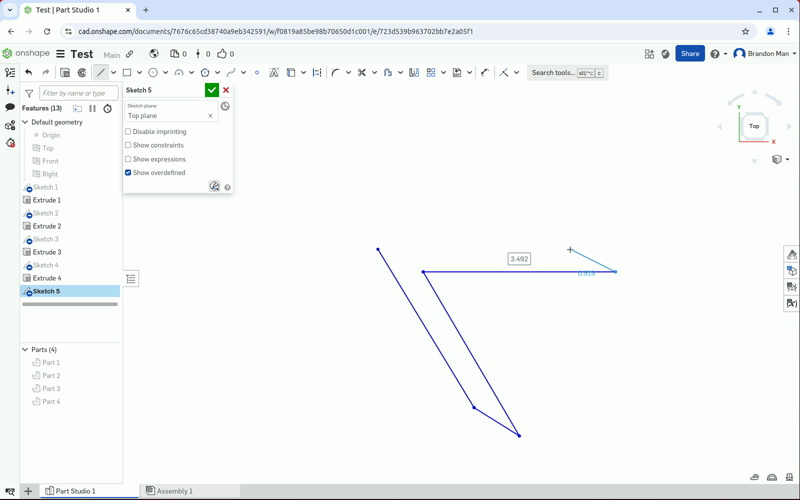
scroll(-6)
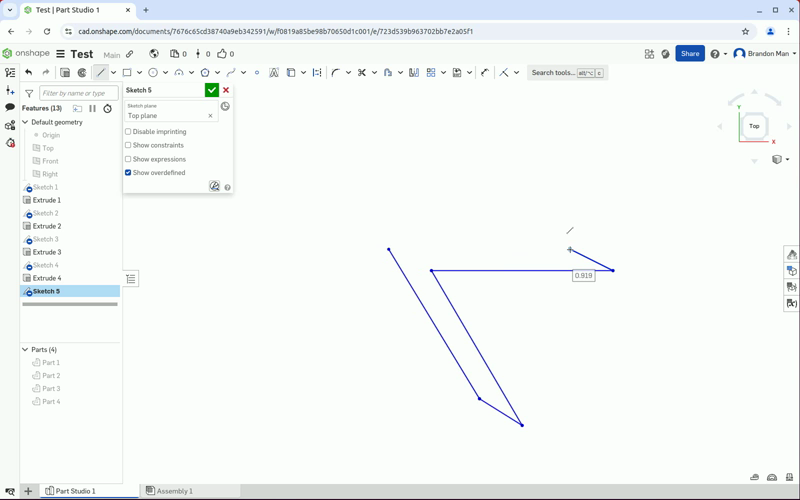
scroll(-6)
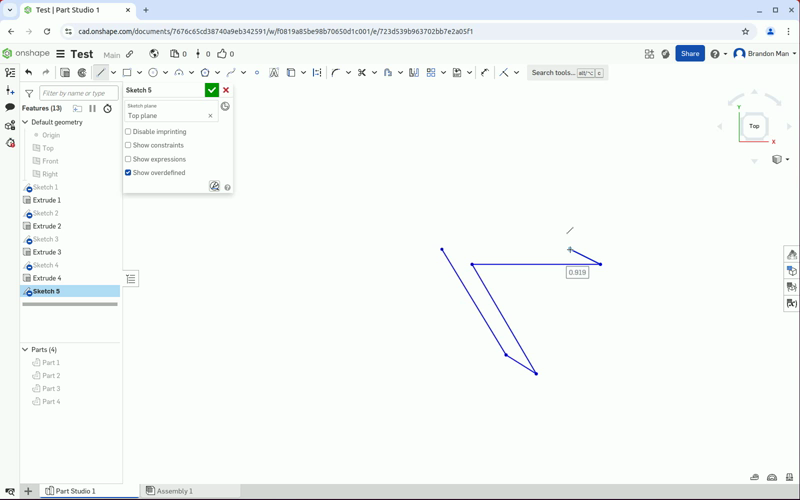
scroll(-6)
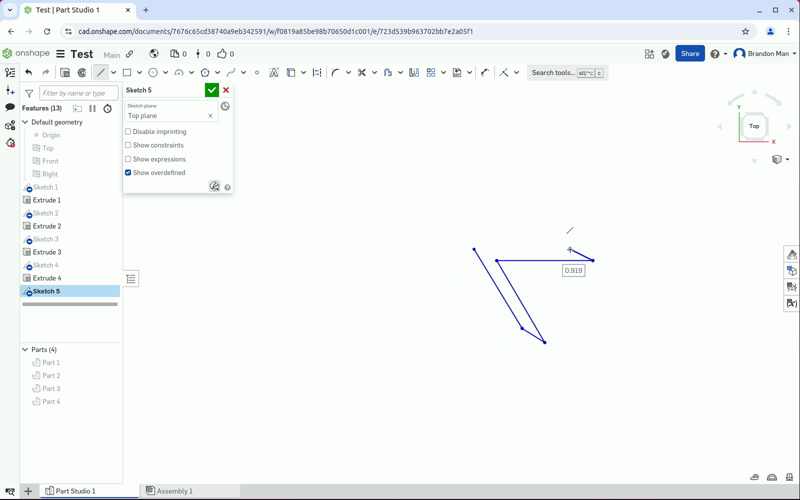
scroll(-6)
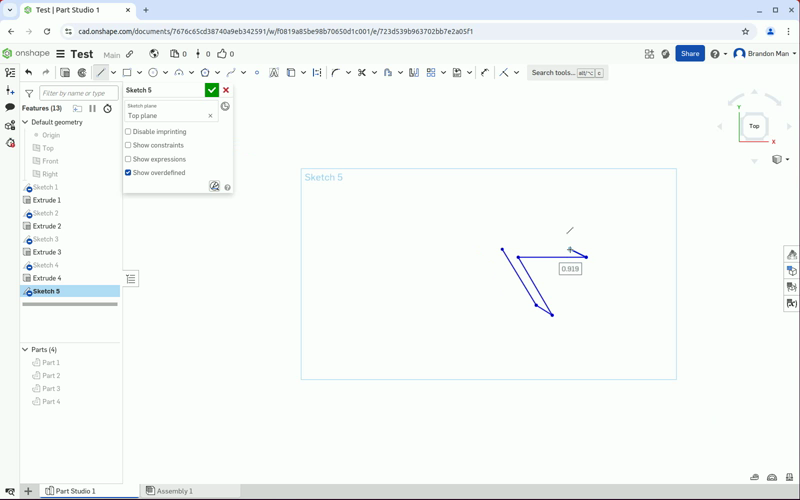
scroll(-6)
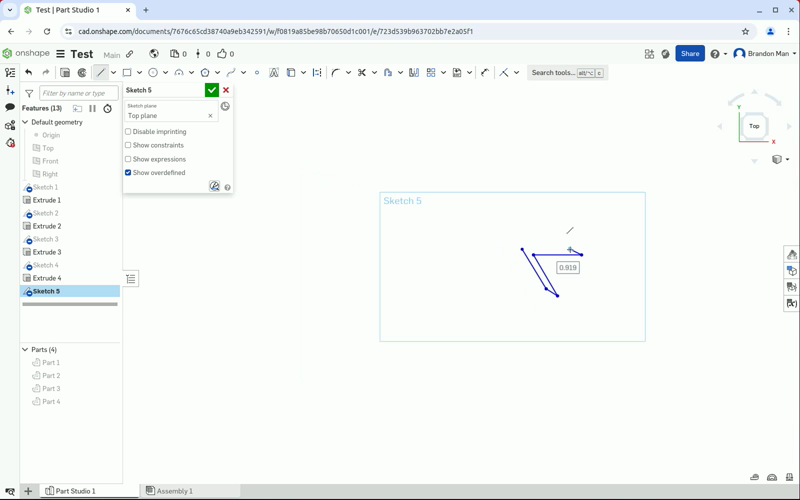
scroll(-6)
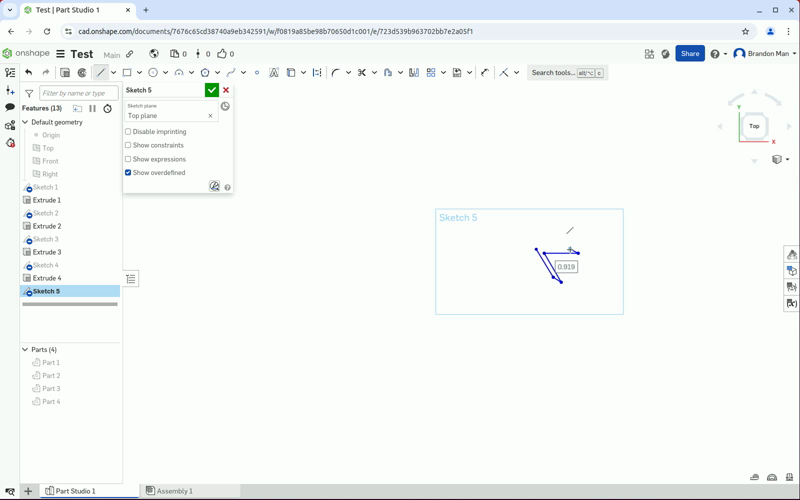
scroll(-6)
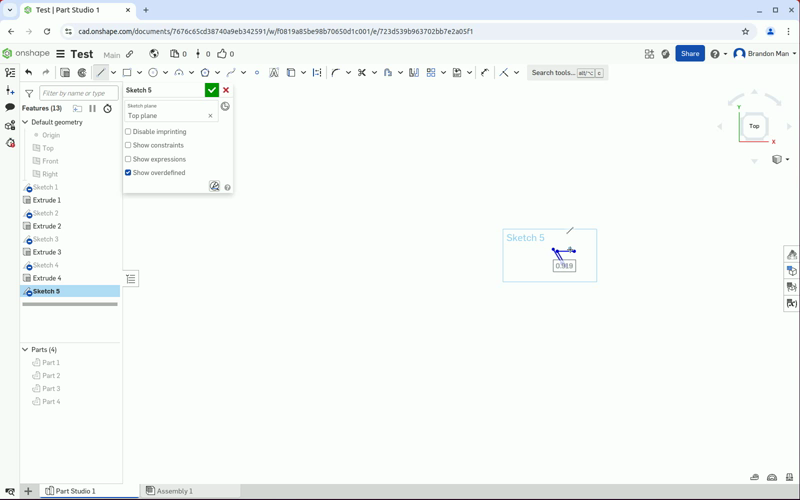
key_up(shift)
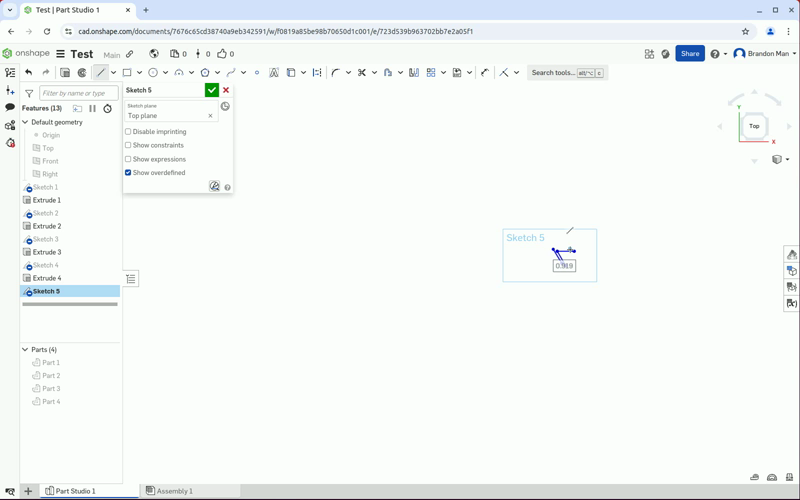
mouse_move(589, 249)
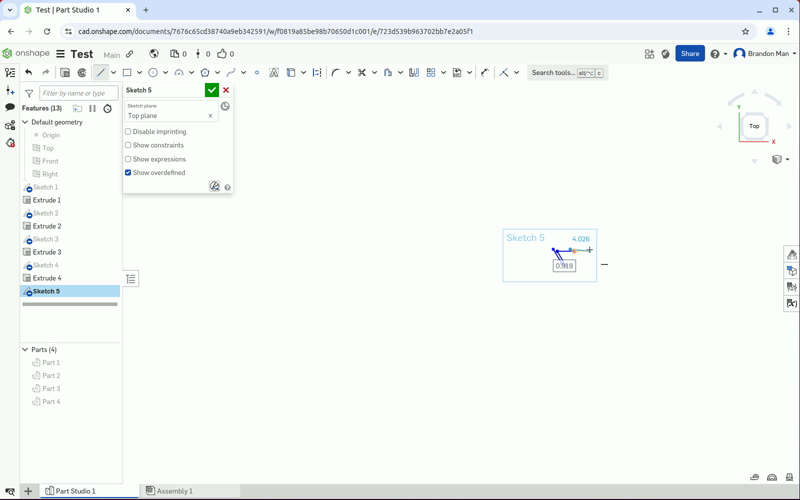
key_down(shift)
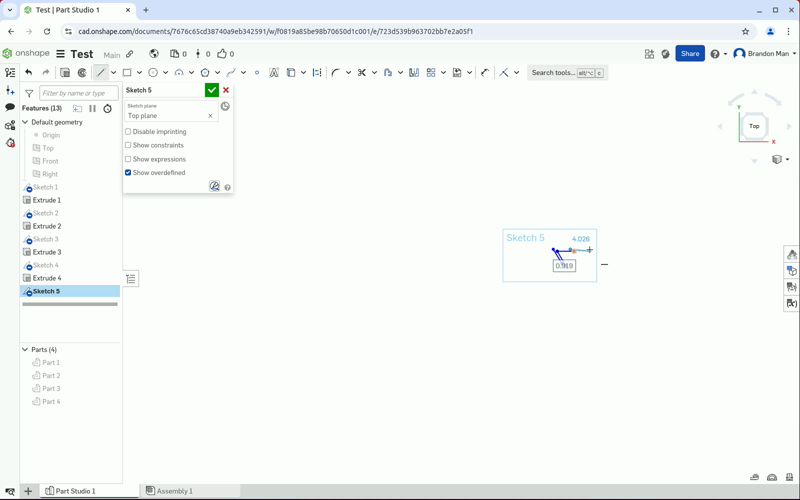
mouse_move(553, 249)
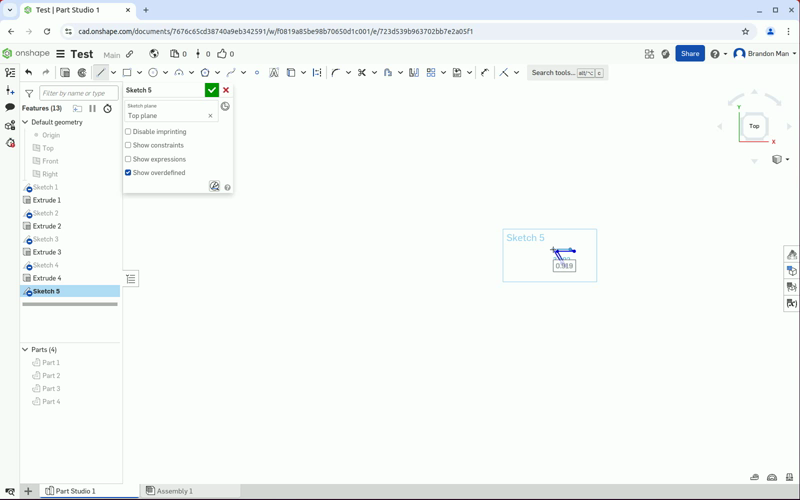
key_up(shift)
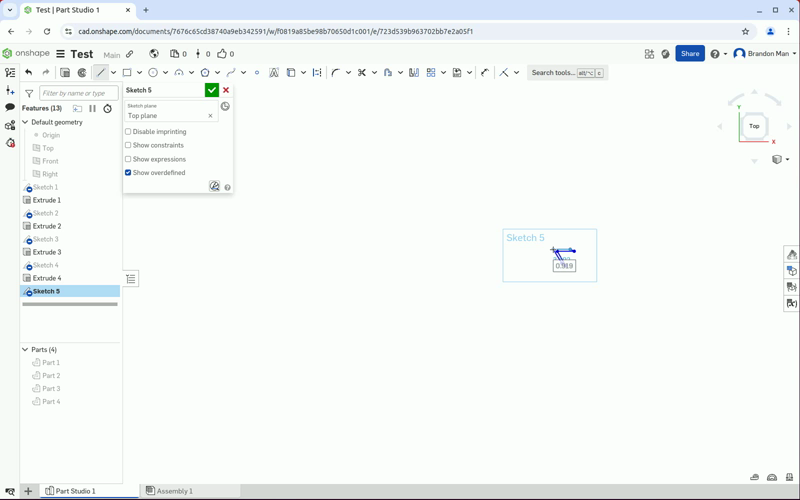
click(553, 249)
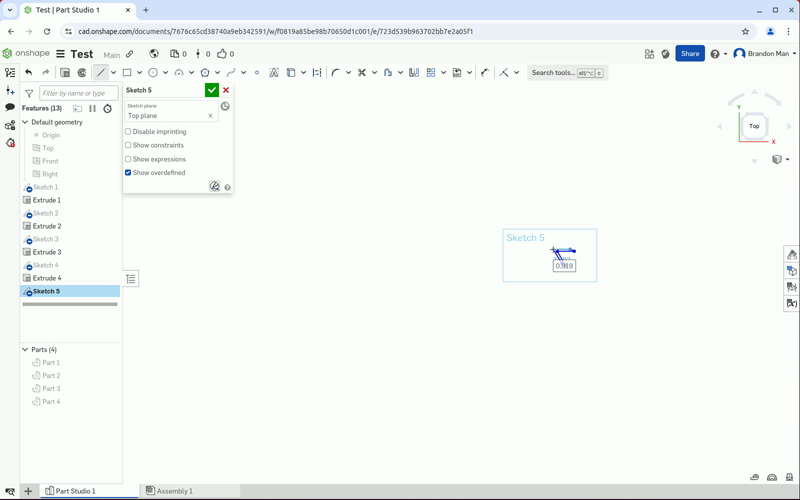
key(esc)
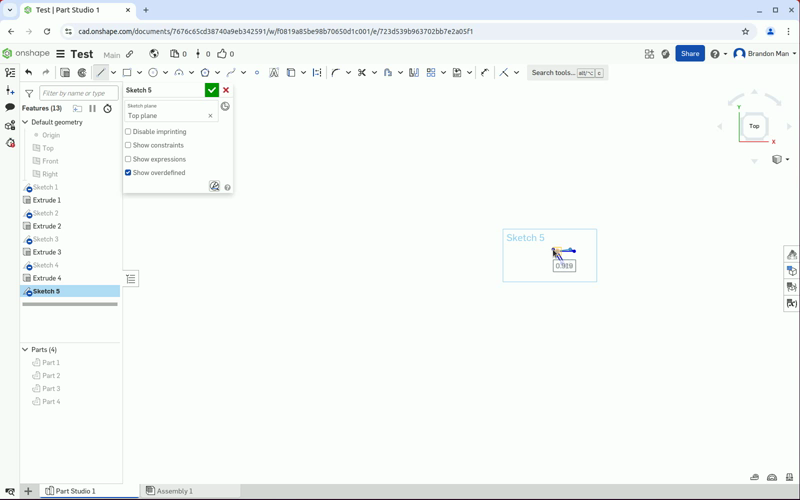
mouse_move(555, 252)
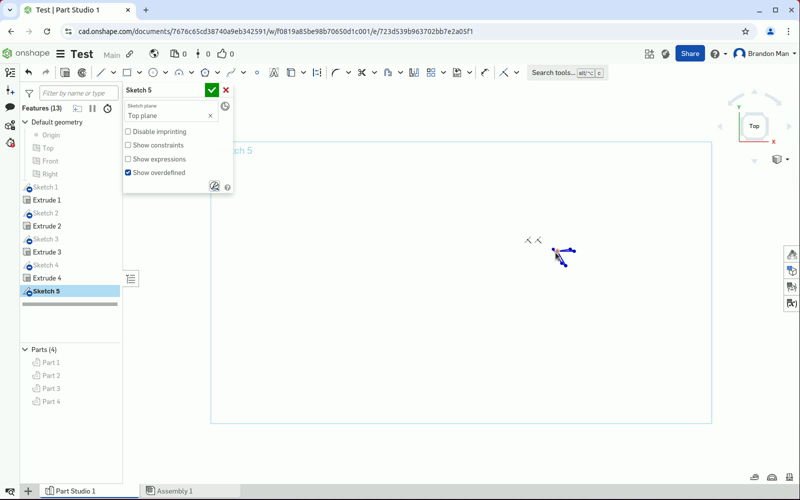
scroll(6)
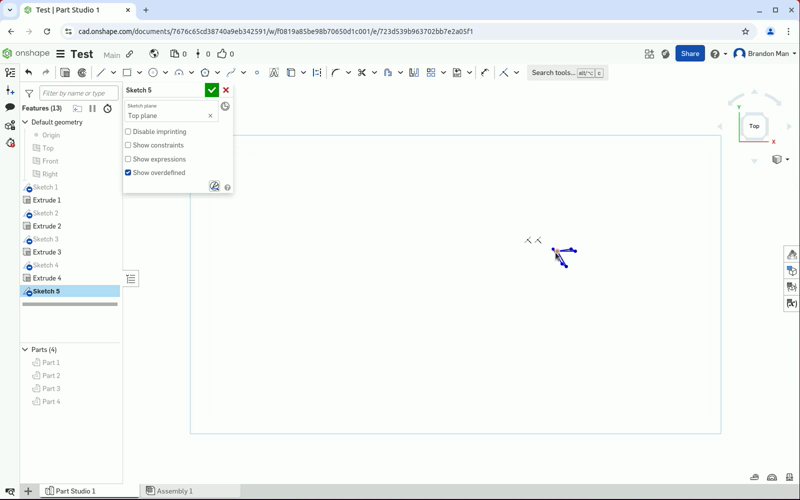
scroll(6)
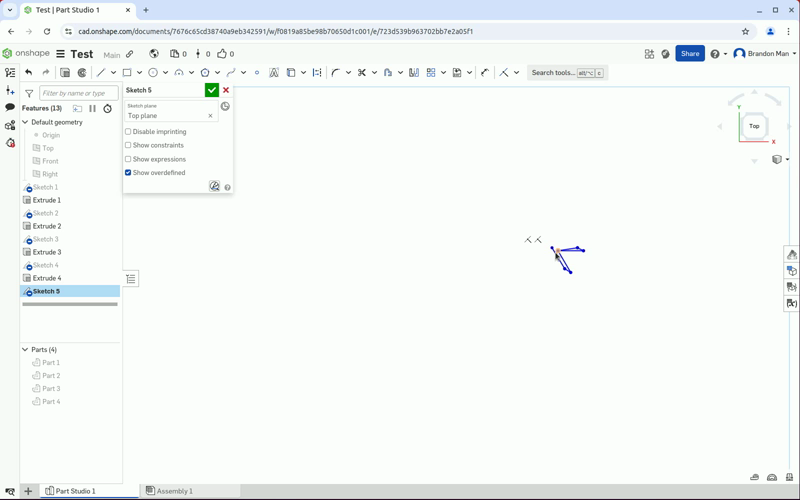
scroll(6)
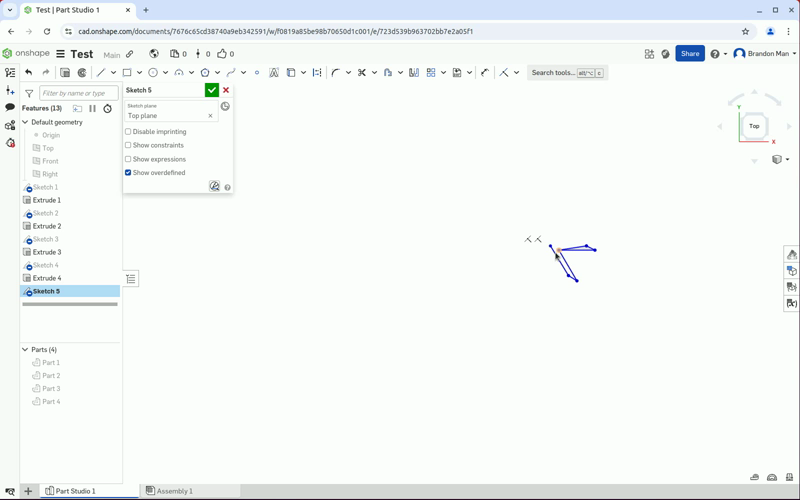
scroll(6)
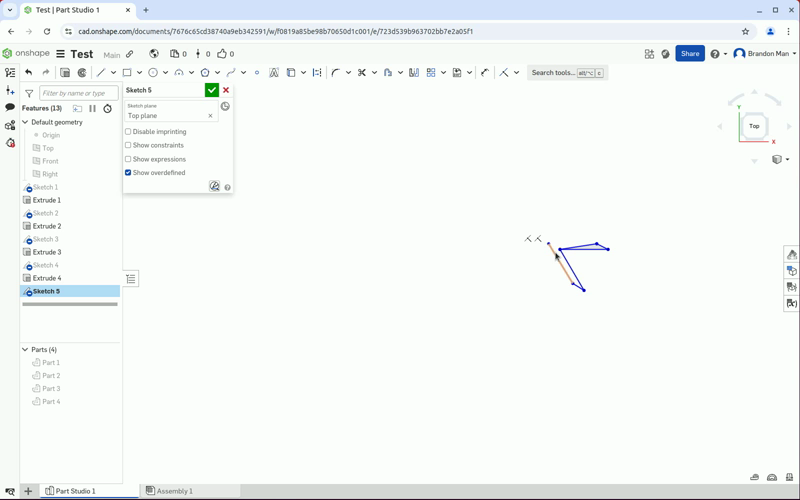
scroll(6)
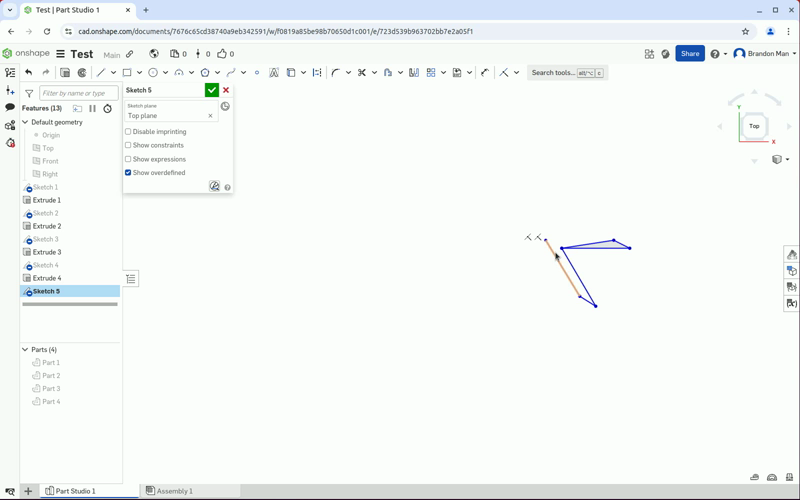
scroll(6)
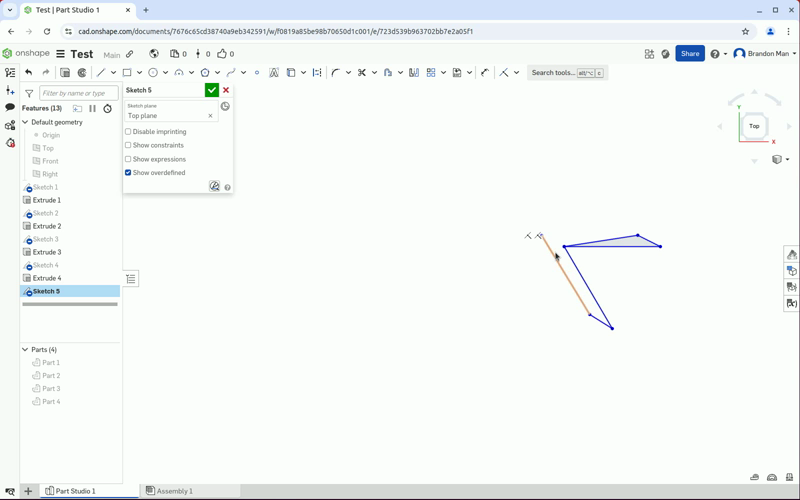
scroll(6)
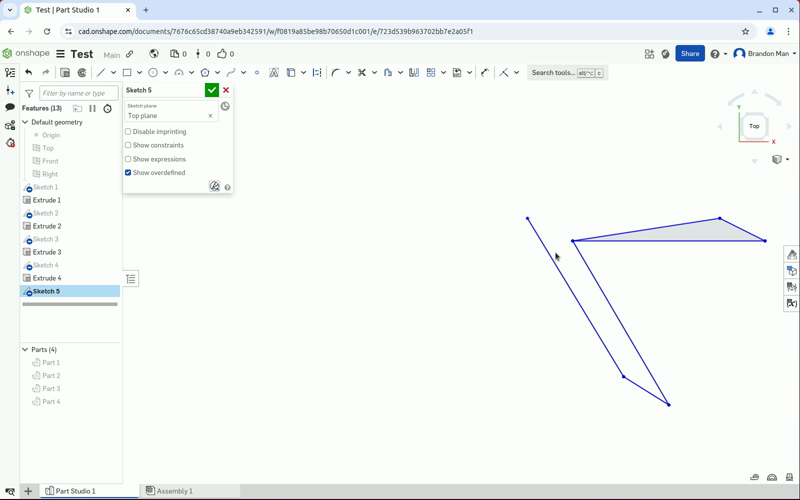
click(555, 252)
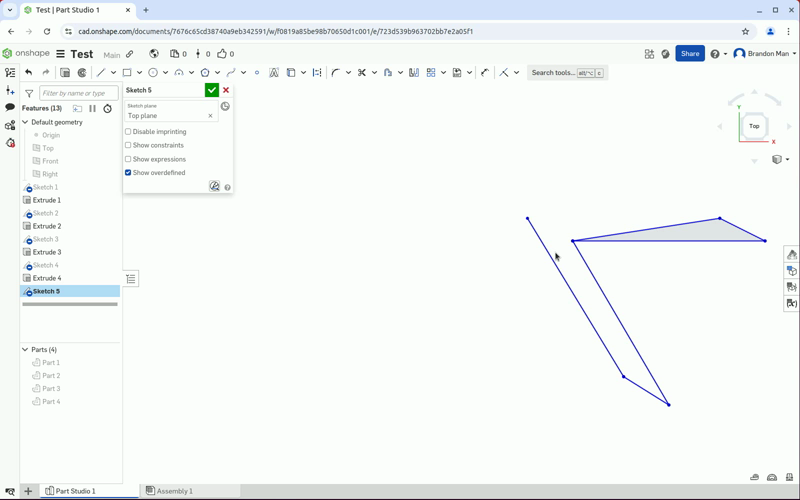
scroll(-6)
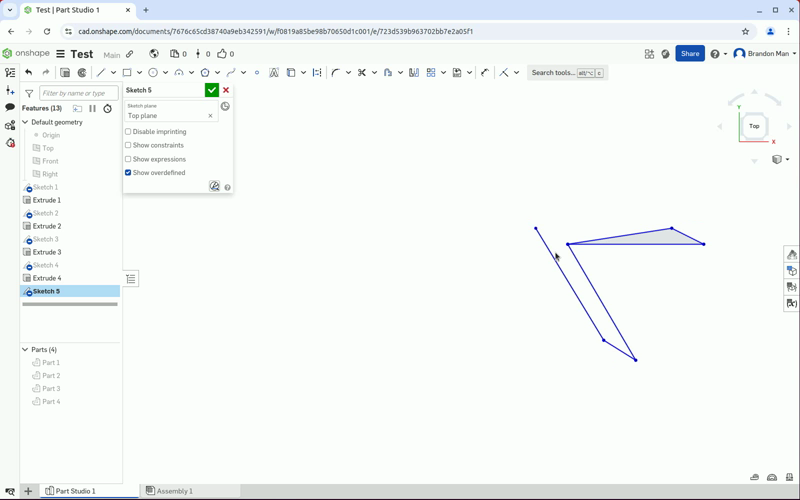
scroll(-6)
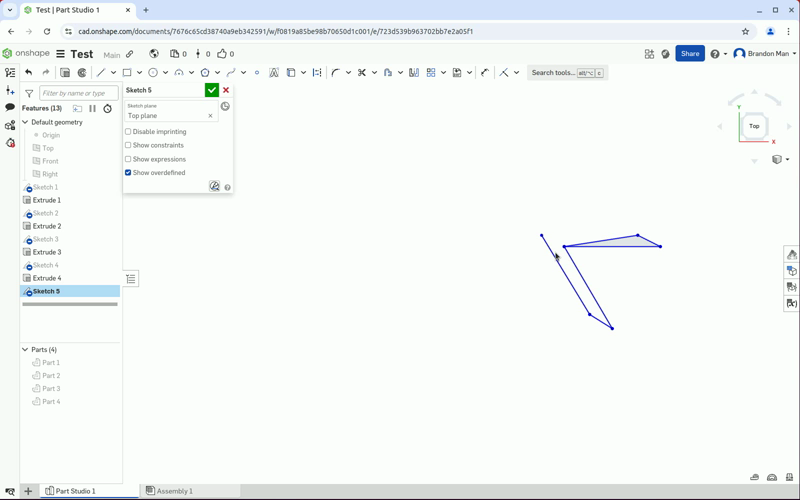
scroll(-6)
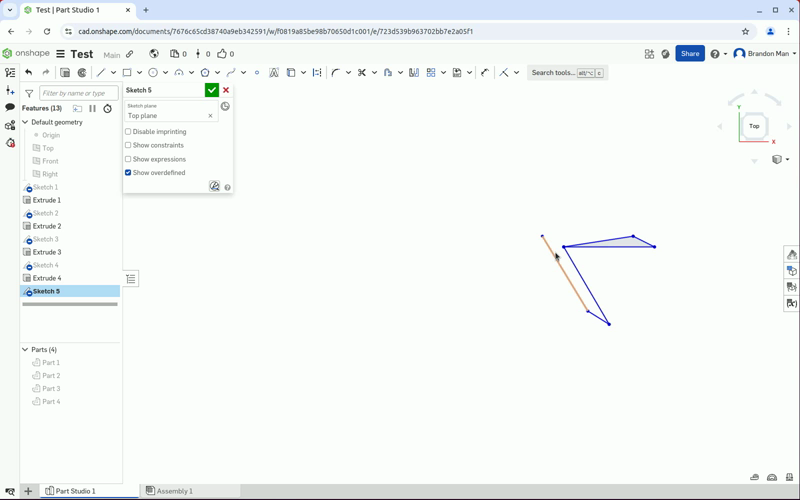
scroll(-6)
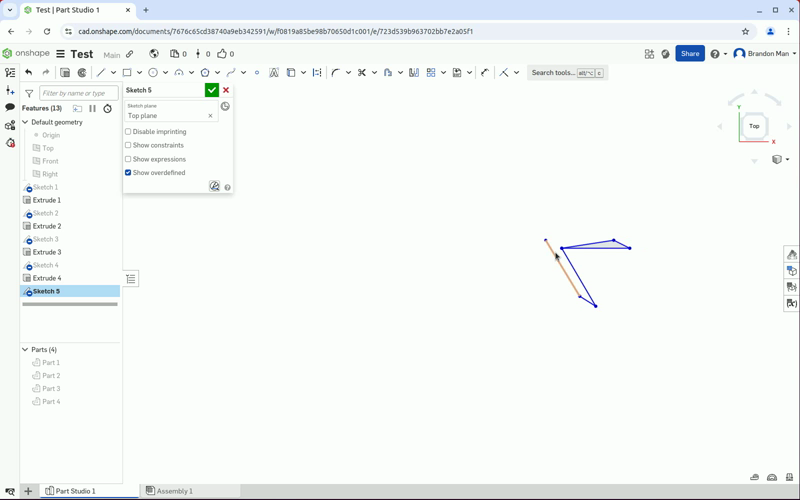
scroll(-6)
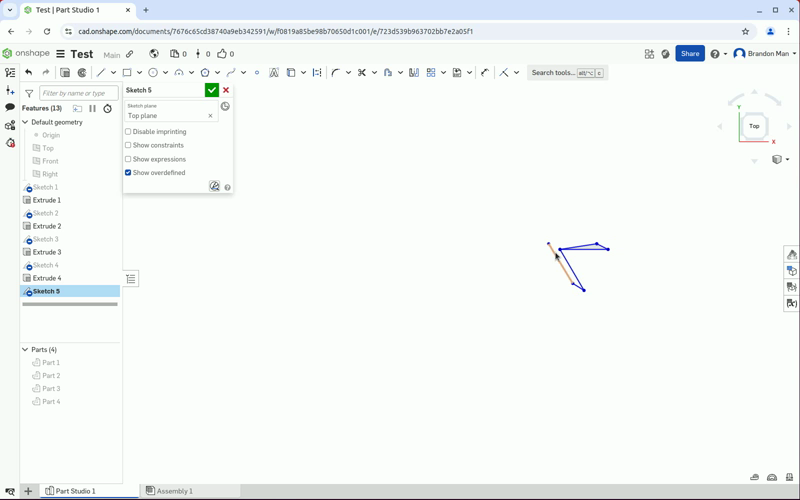
scroll(-6)
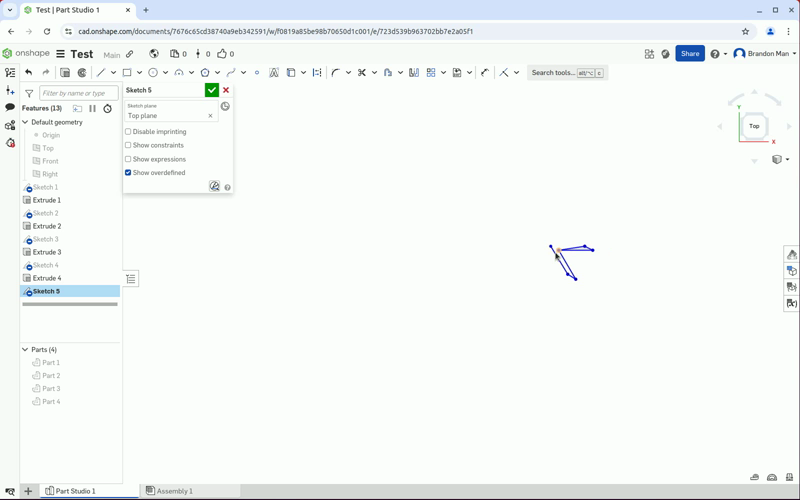
scroll(-6)
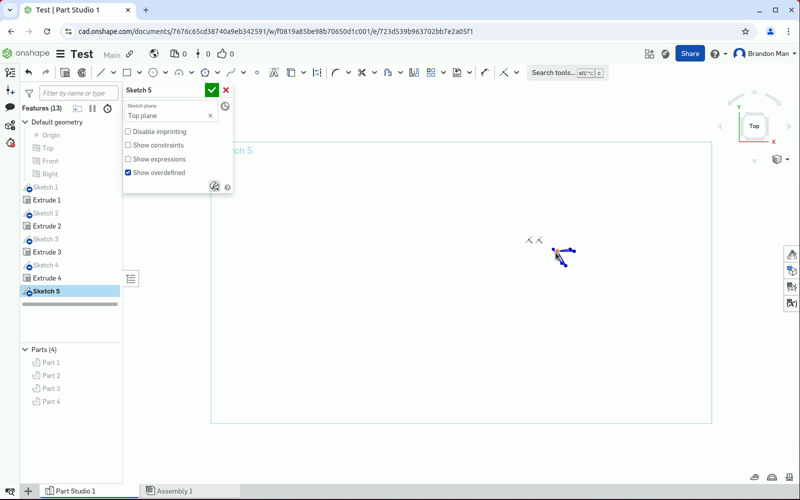
mouse_move(73, 352)
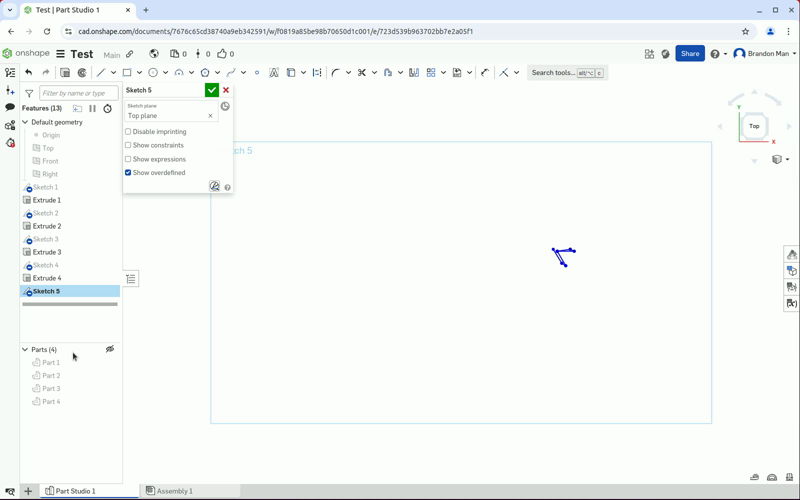
key(shift+y)
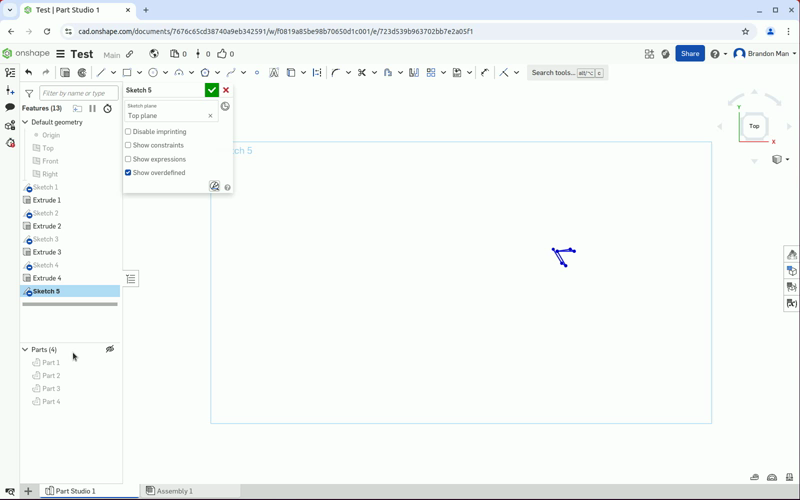
key(shift+e)
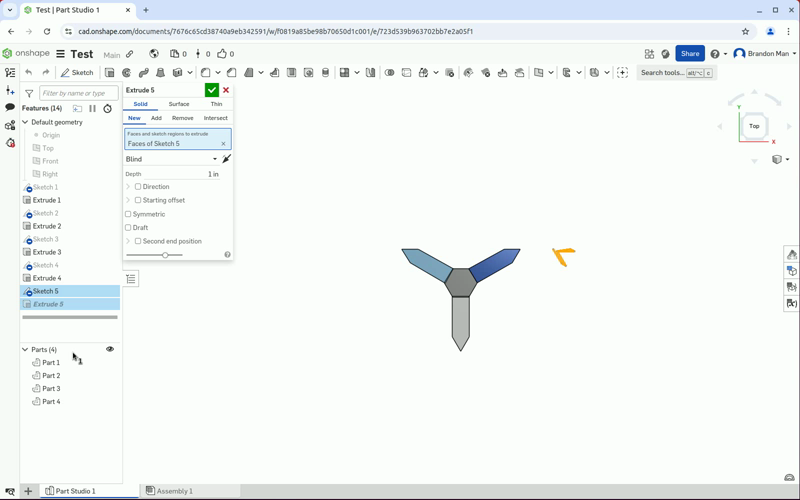
mouse_move(143, 106)
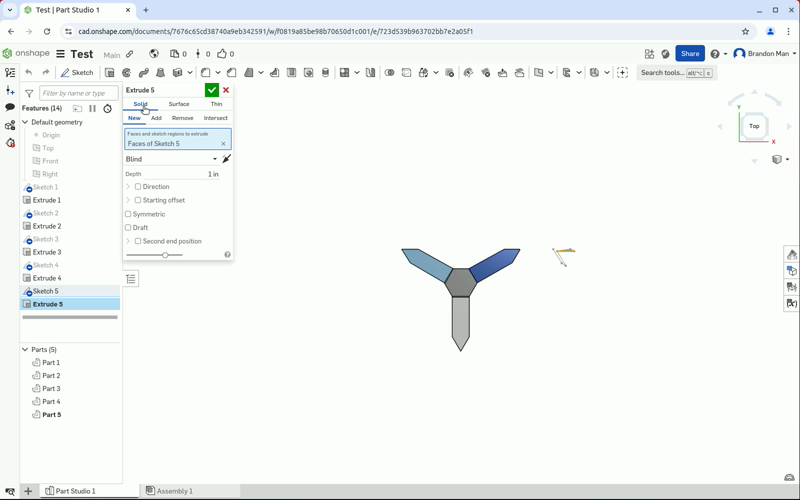
click(143, 106)
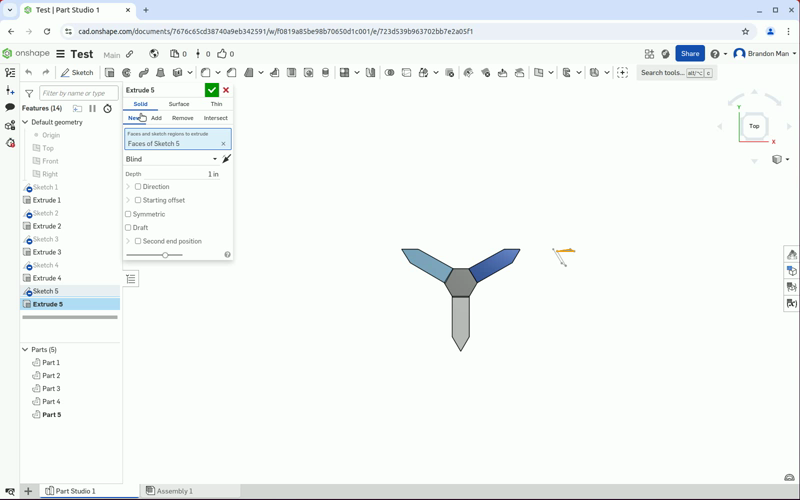
mouse_move(137, 120)
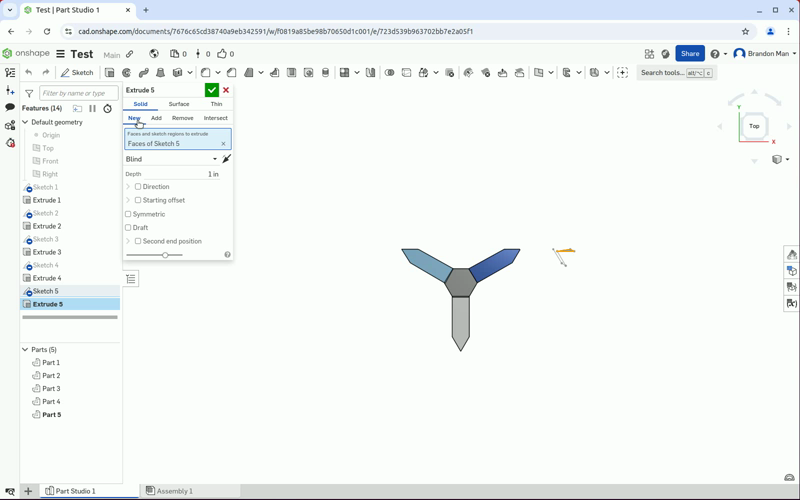
click(137, 120)
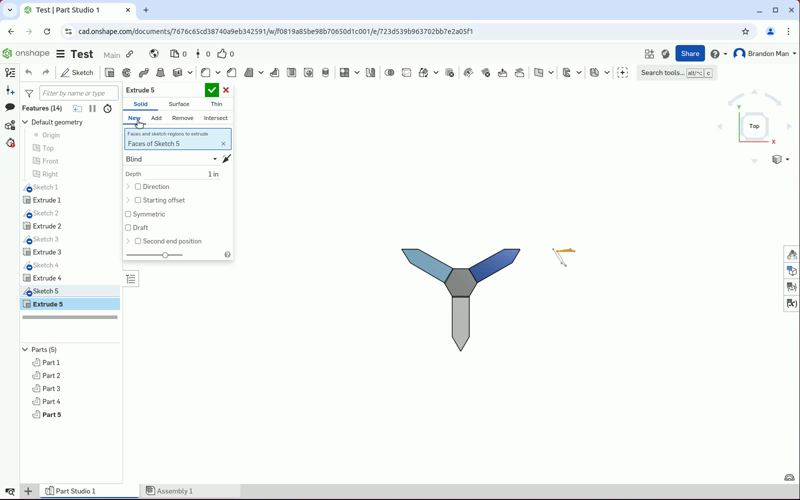
key(tab, 4)
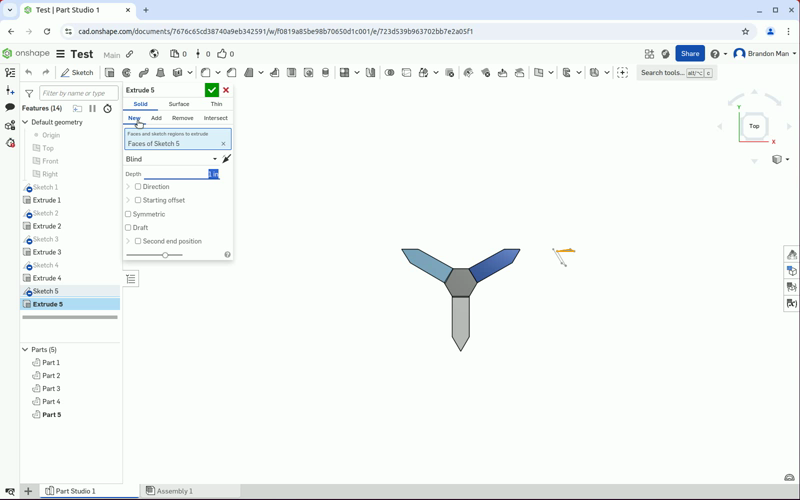
text(0.481)
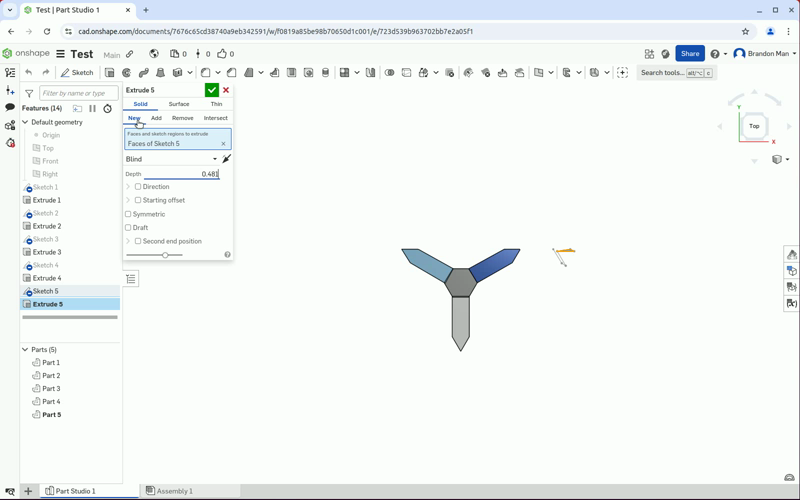
key(enter)
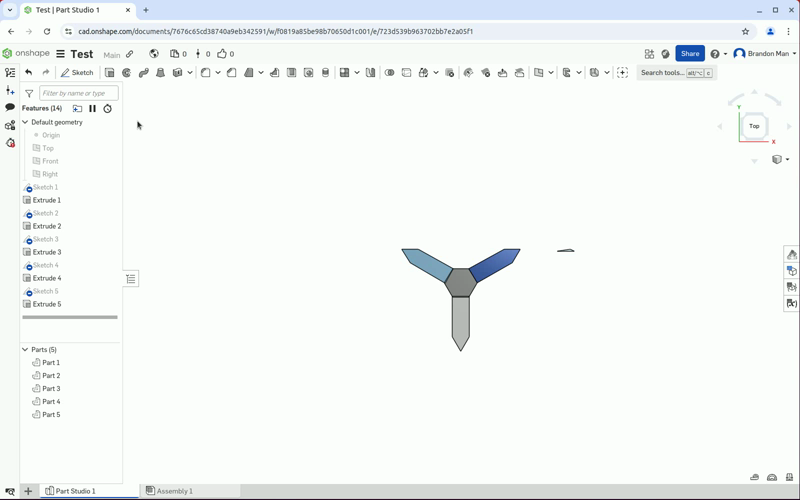
key(shift+h)
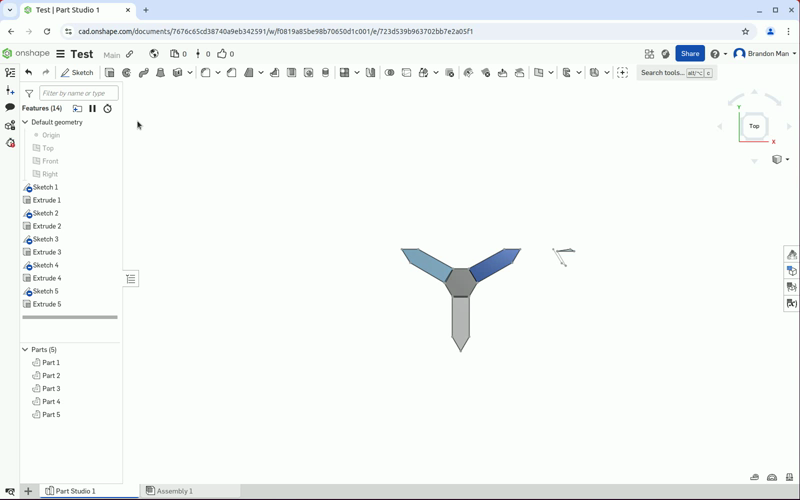
key(shift+h)
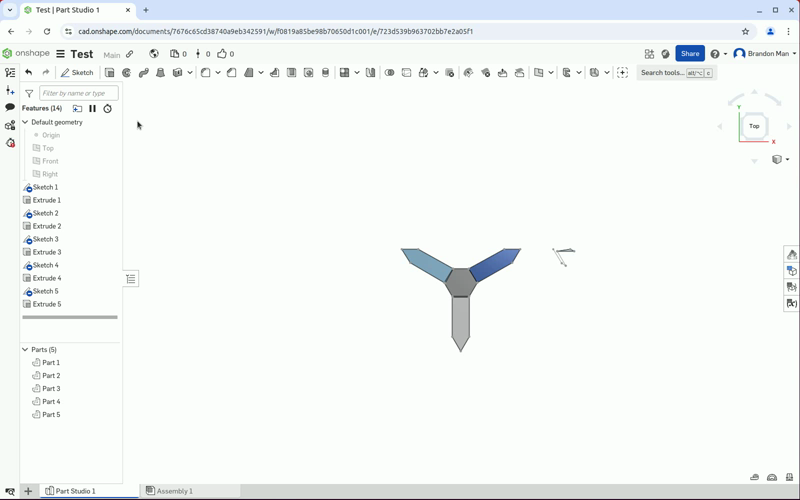
key(shift+7)
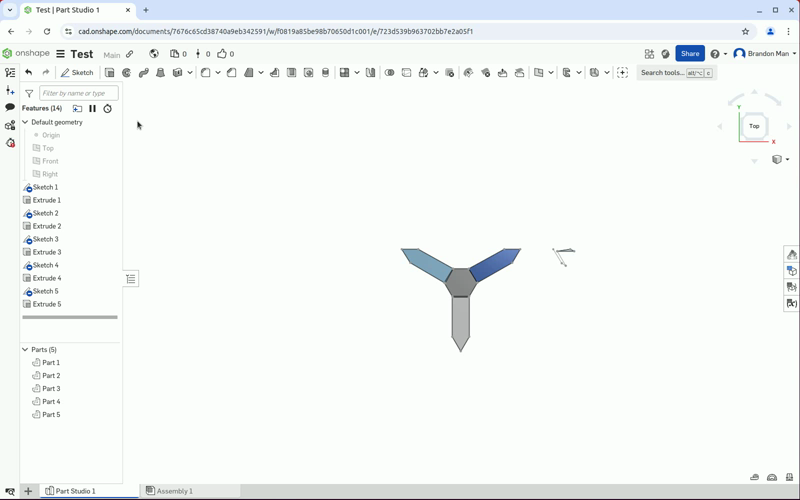
key(up, 3)
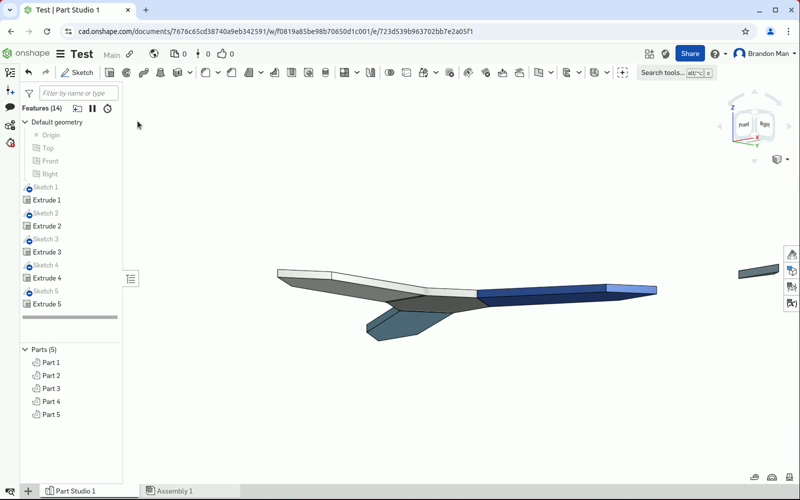
key(left, 3)
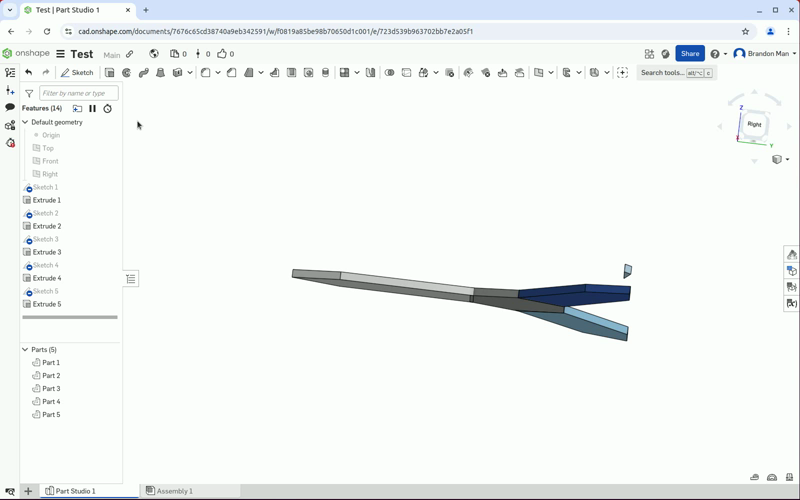
key(right, 3)
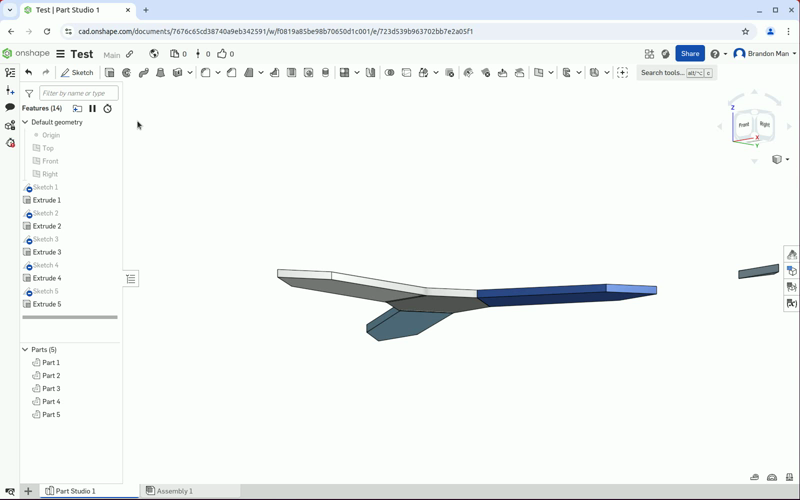
key(down, 3)
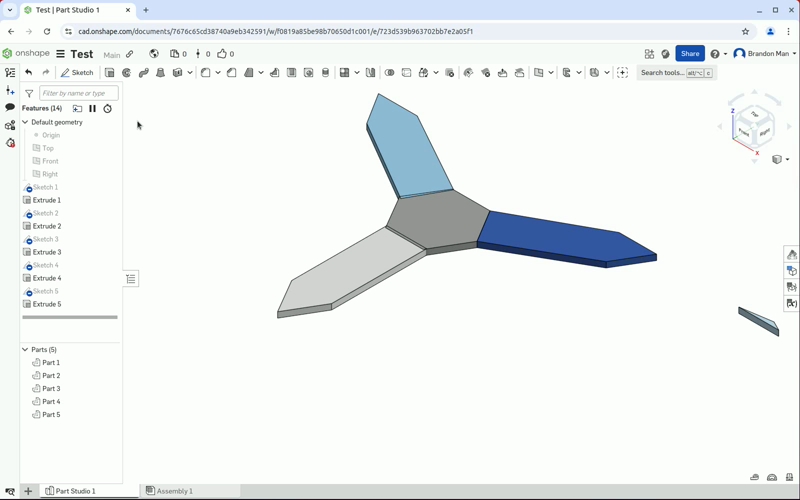
mouse_move(73, 189)
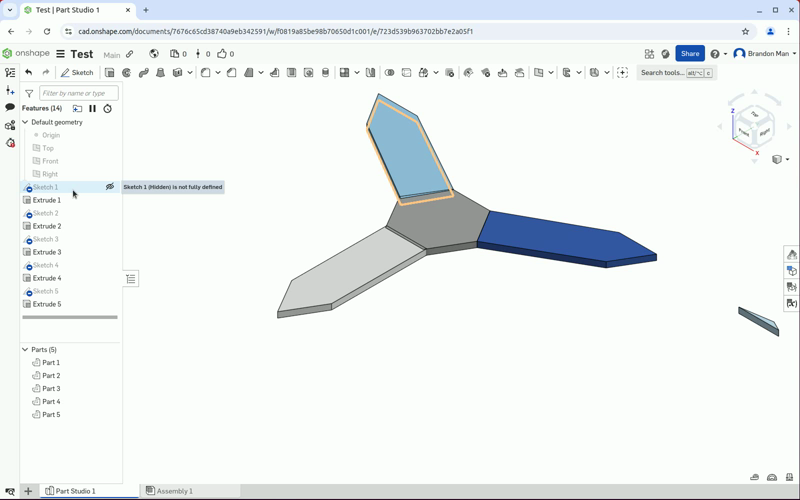
click(73, 189)